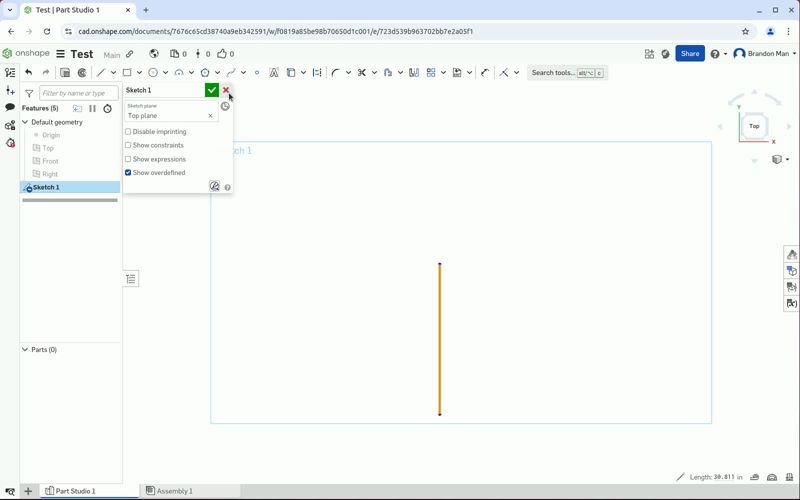
key(shift+h)
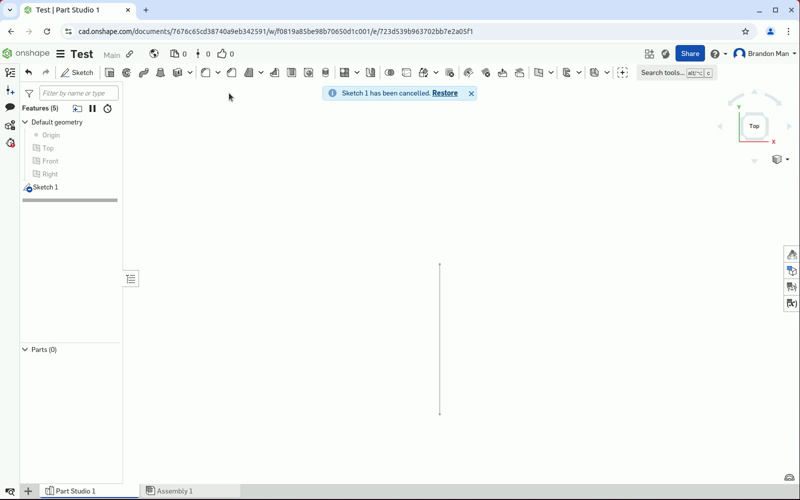
mouse_move(73, 352)
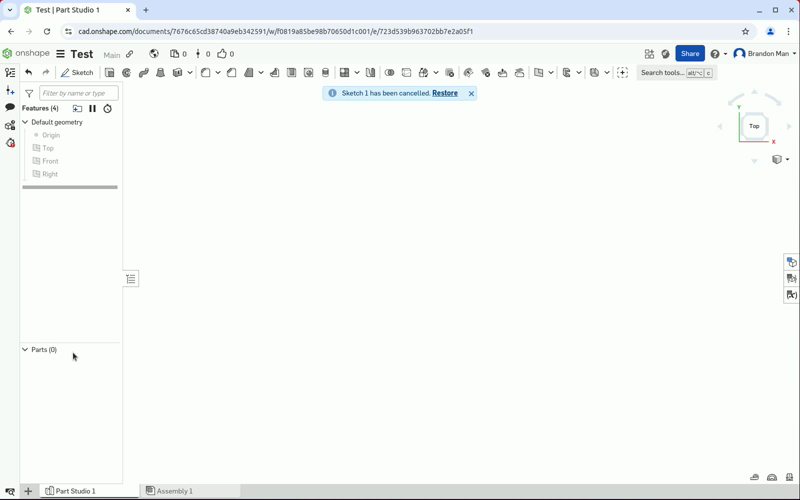
key(y)
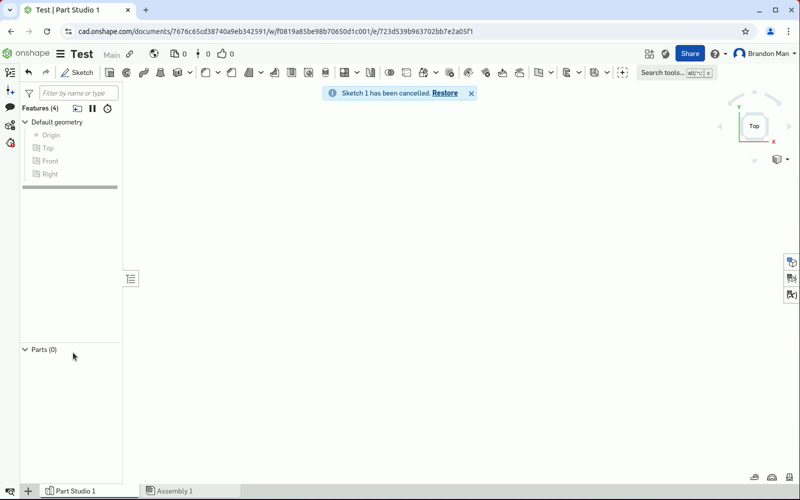
key(shift+p)
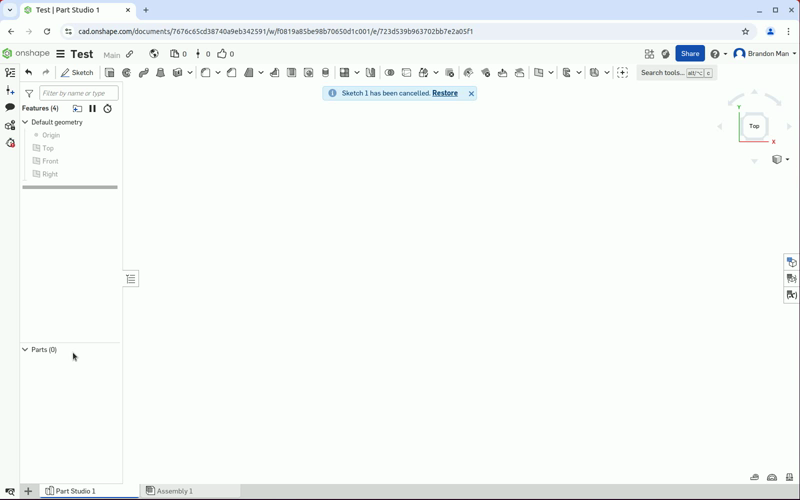
key(space)
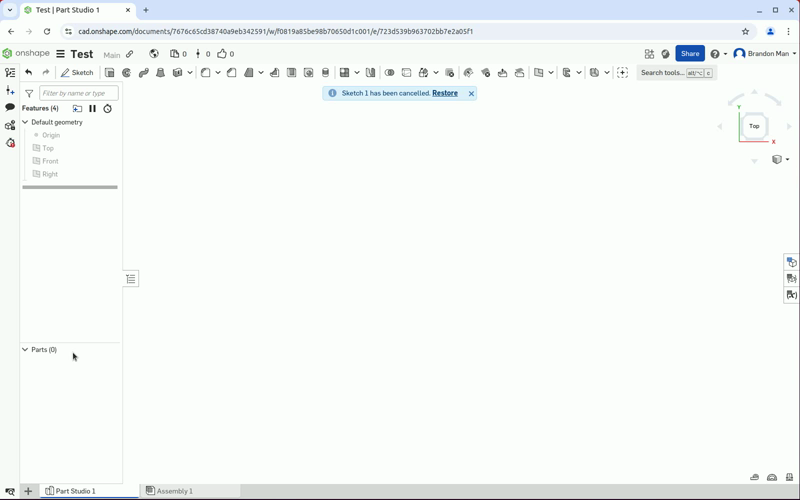
key_down(shift)
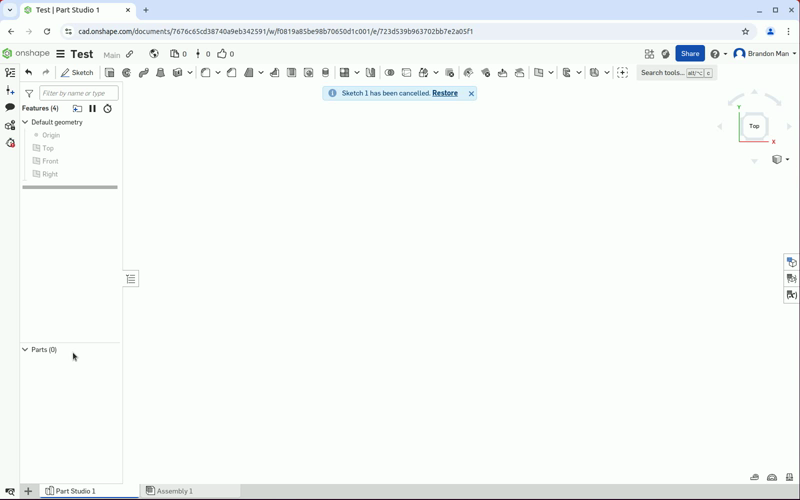
key(up)
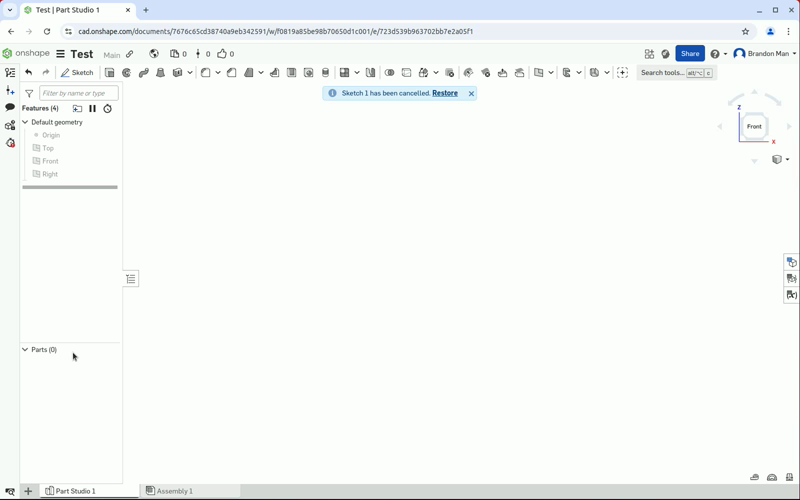
key_up(shift)
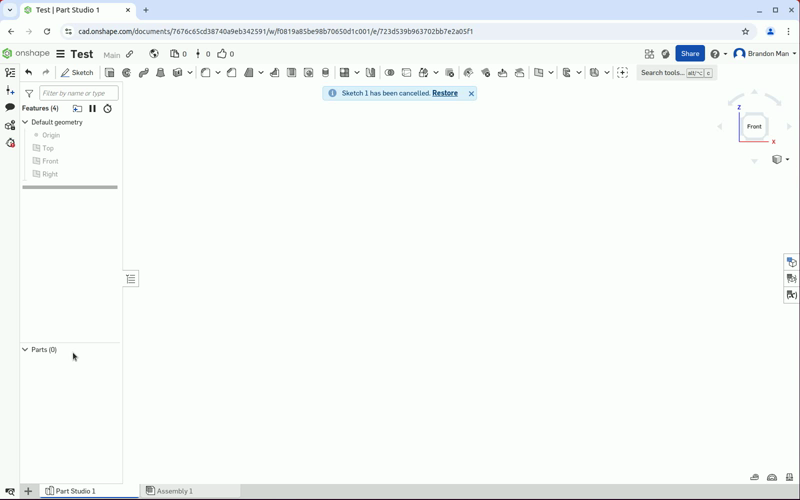
mouse_move(73, 352)
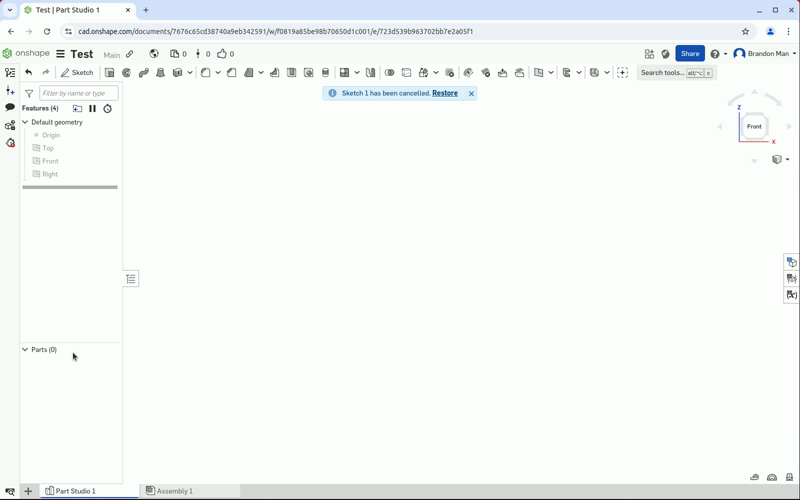
key(shift+y)
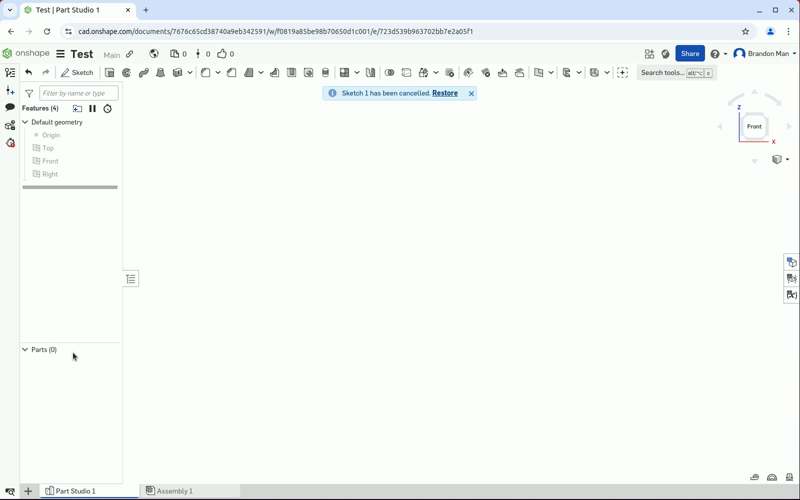
key(shift+s)
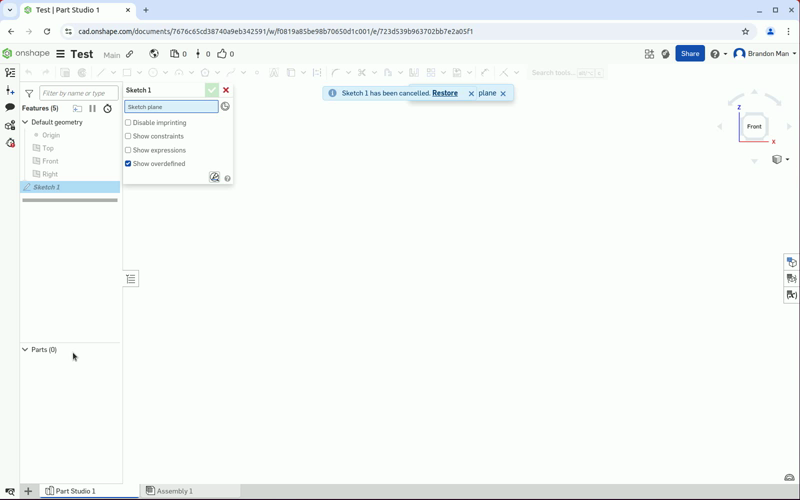
mouse_move(73, 163)
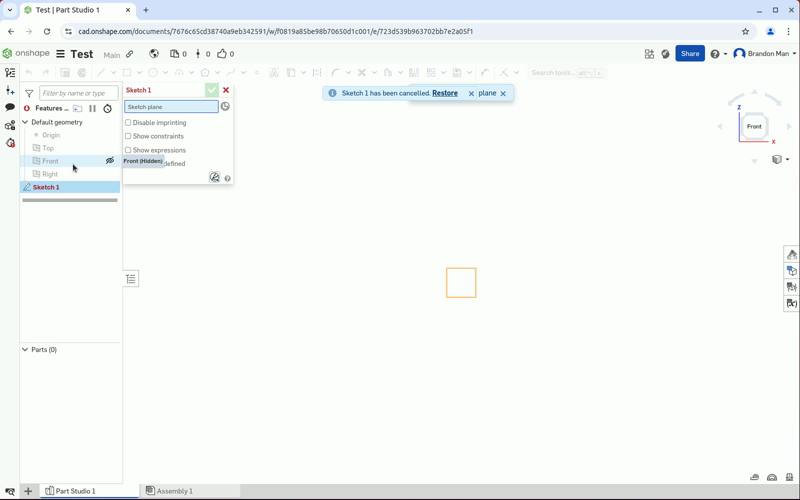
click(73, 163)
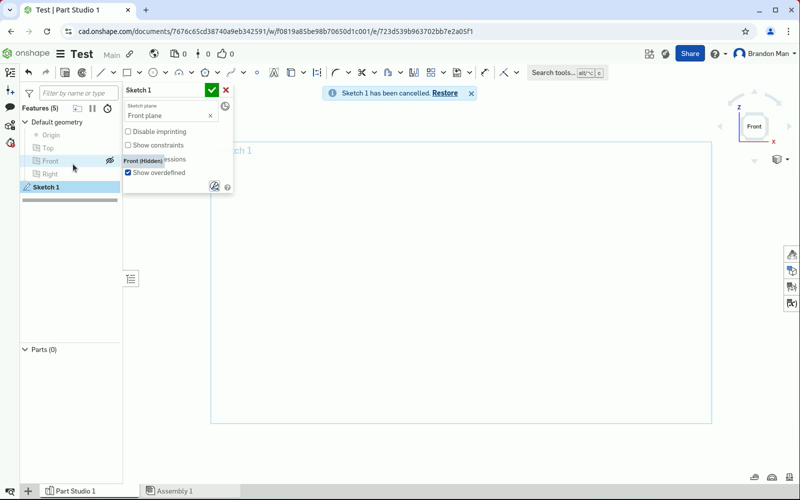
mouse_move(73, 352)
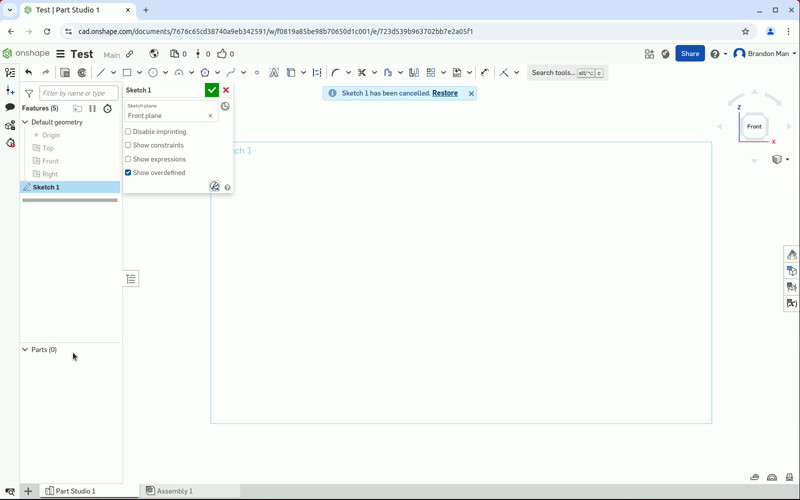
key(y)
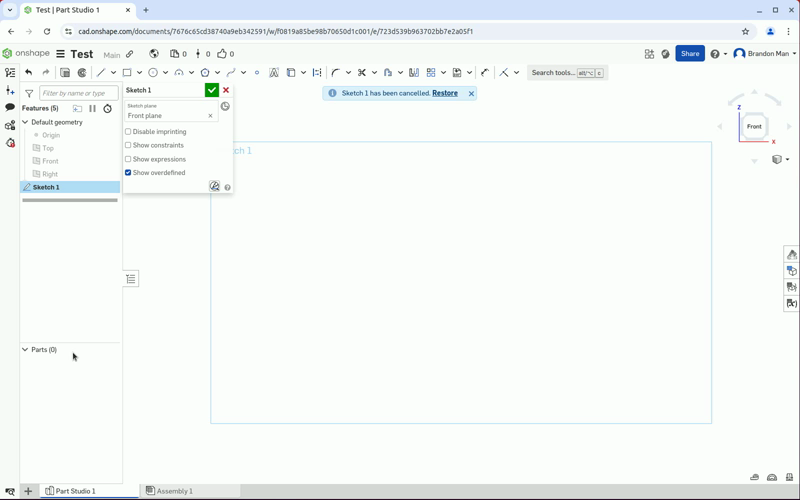
key(l)
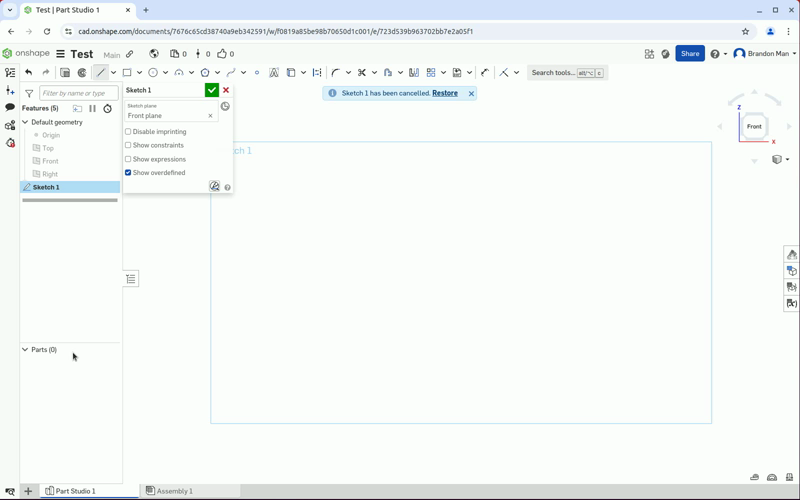
key_down(shift)
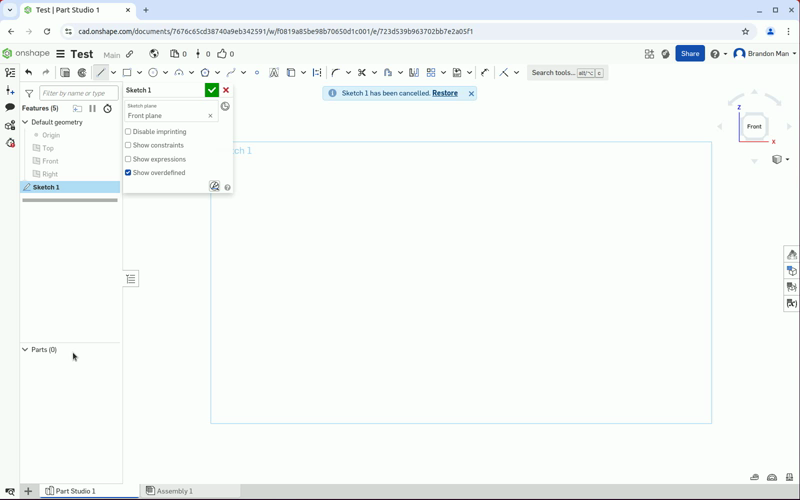
mouse_move(348, 324)
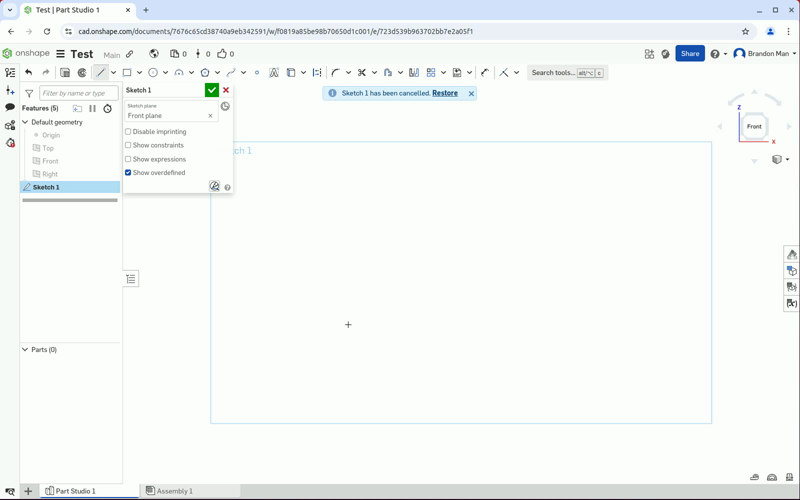
click(348, 324)
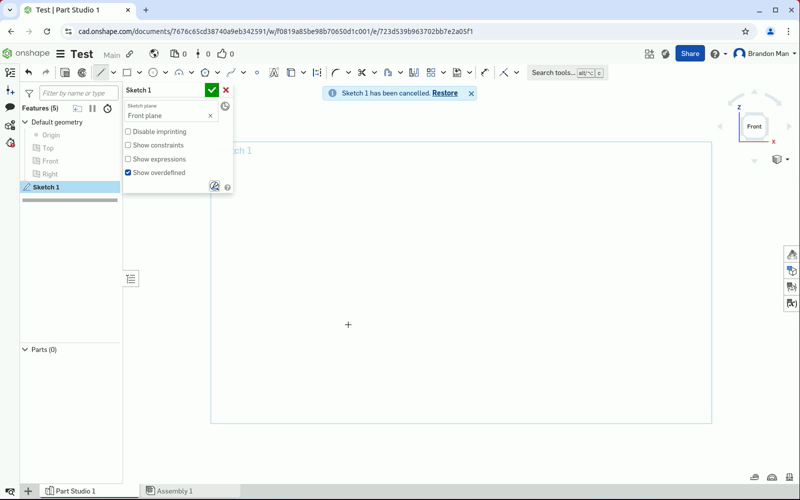
key_up(shift)
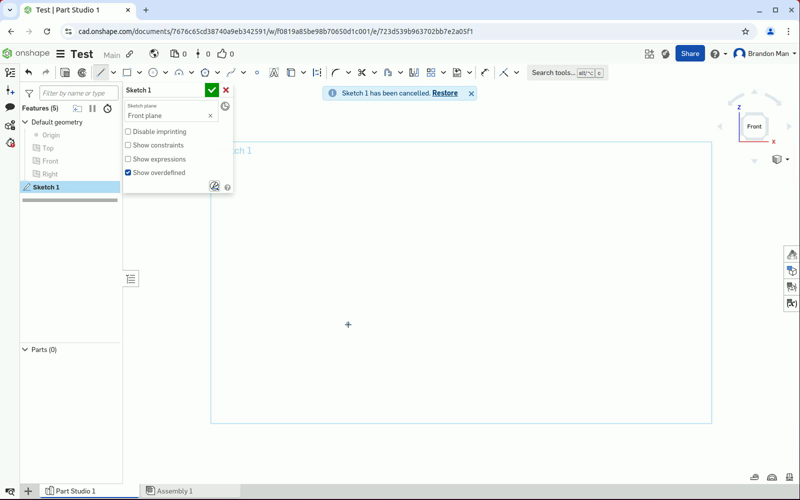
key_down(shift)
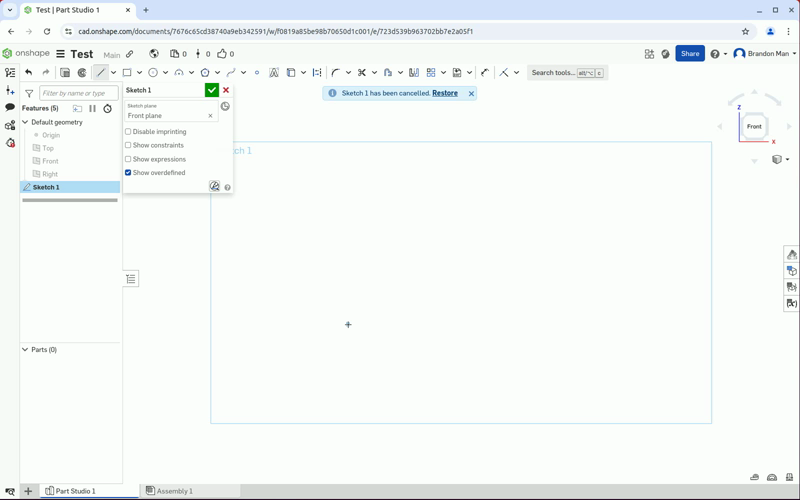
mouse_move(378, 324)
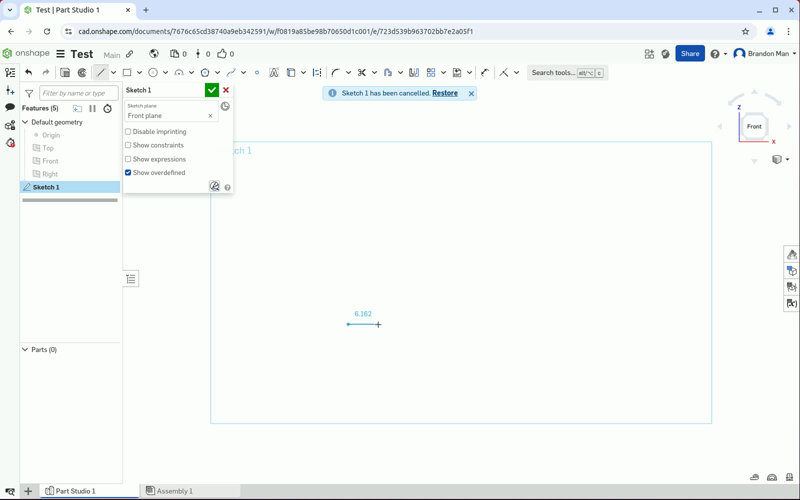
mouse_move(384, 324)
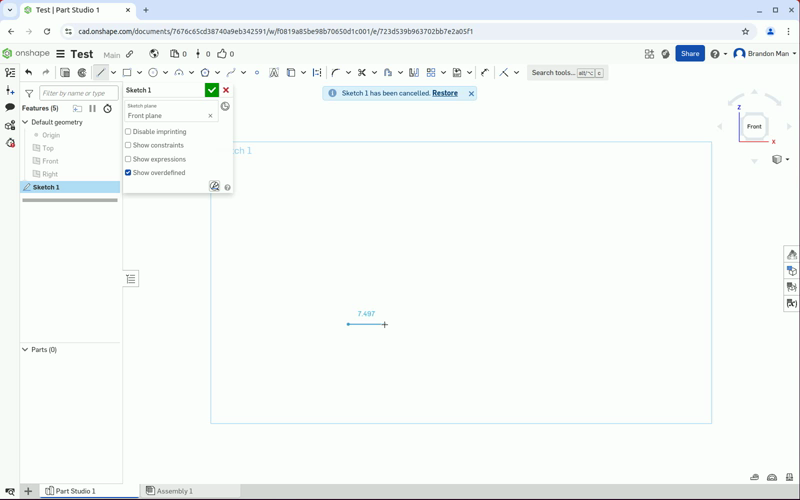
click(384, 324)
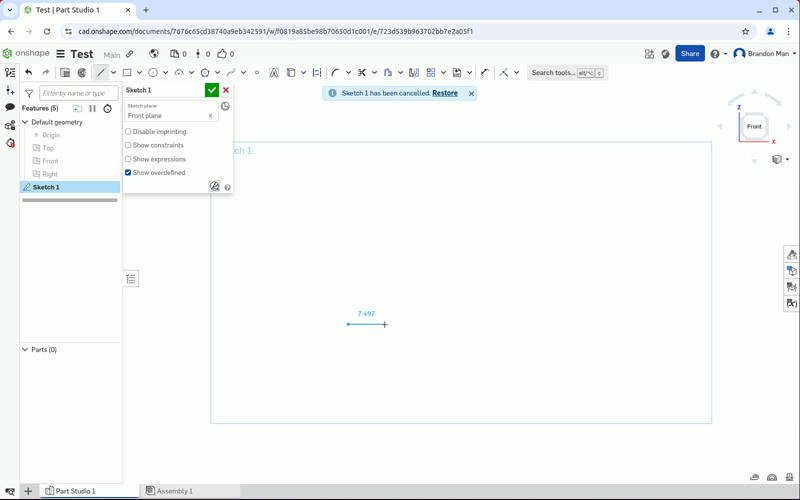
key_up(shift)
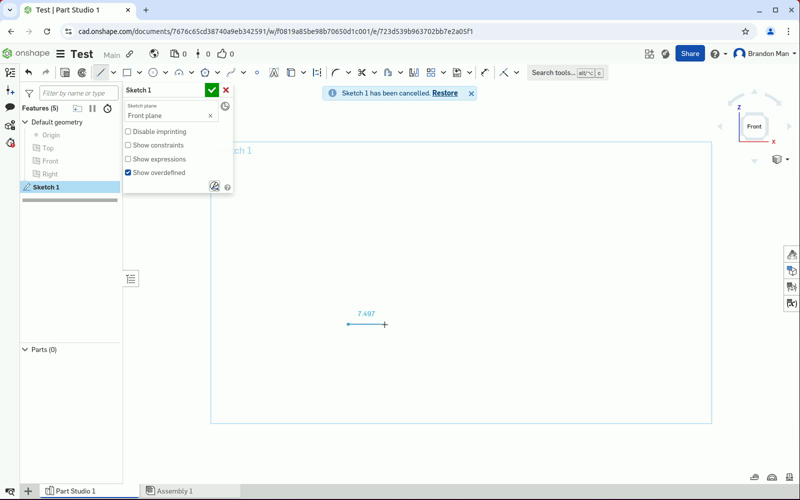
key_down(shift)
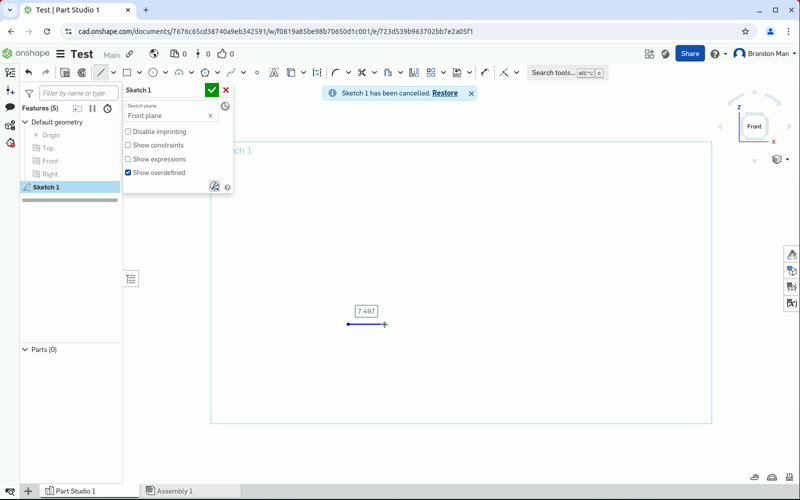
mouse_move(414, 324)
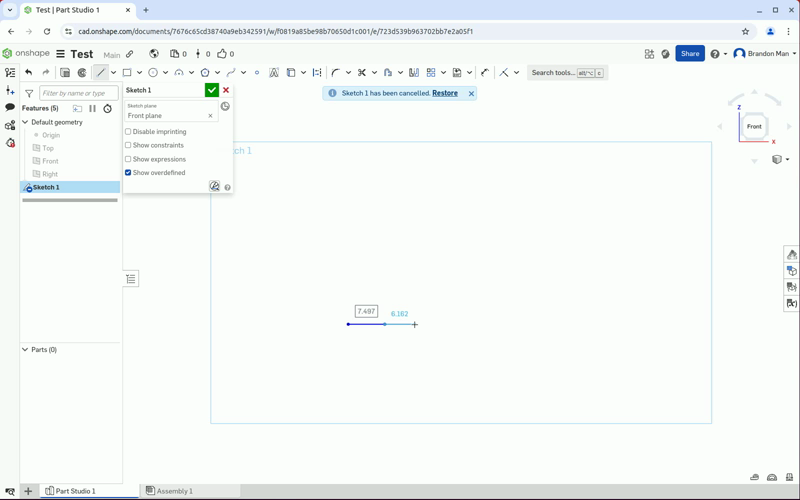
mouse_move(384, 311)
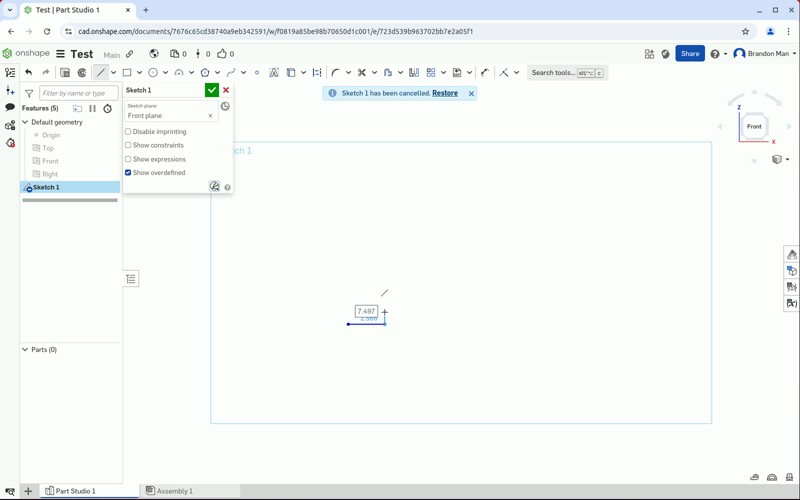
click(384, 311)
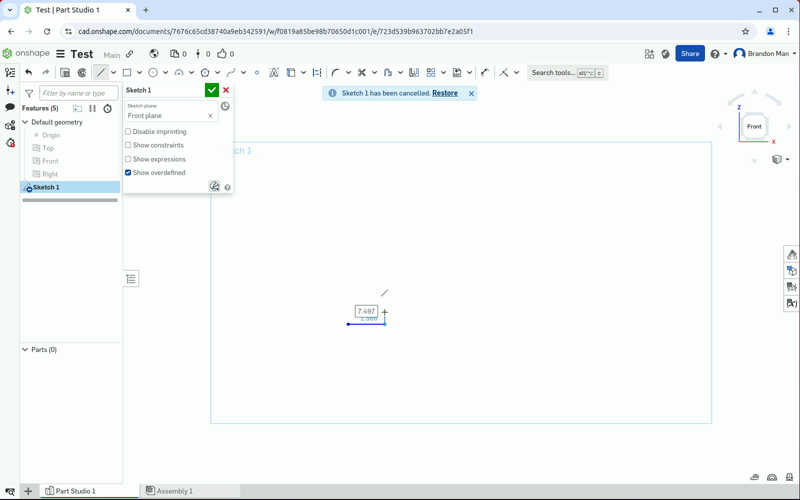
key_up(shift)
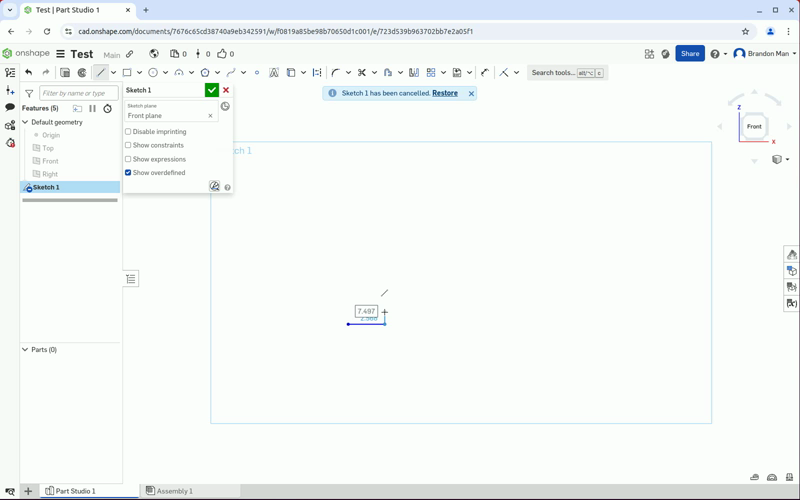
key_down(shift)
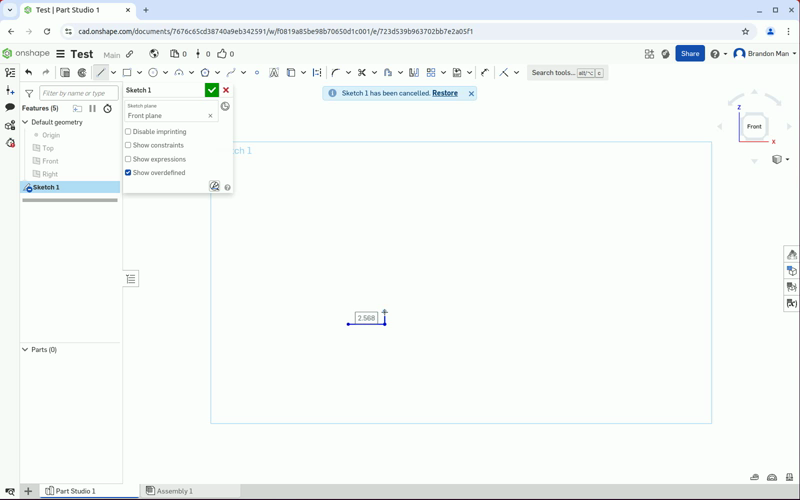
mouse_move(414, 311)
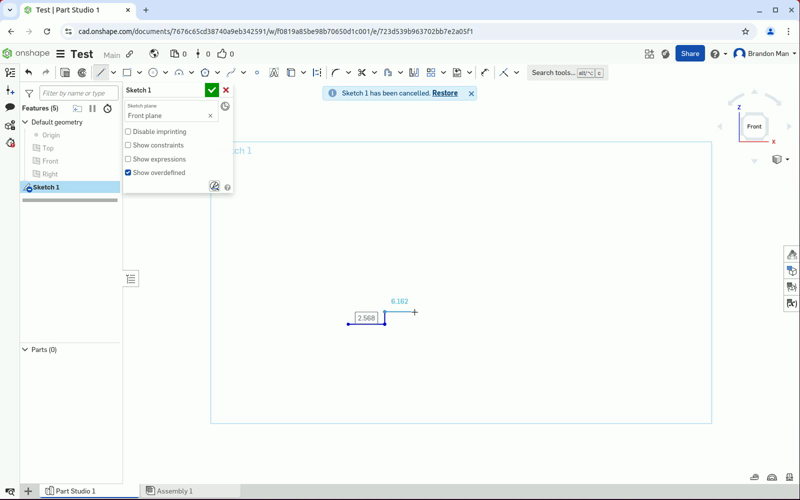
mouse_move(386, 311)
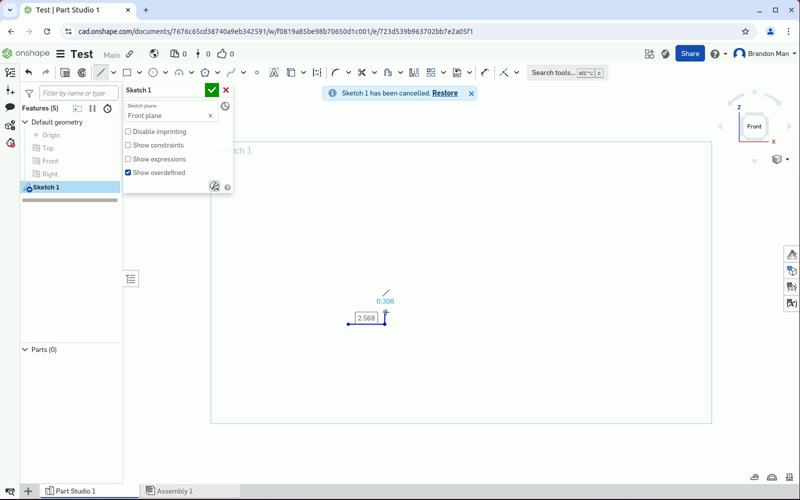
scroll(6)
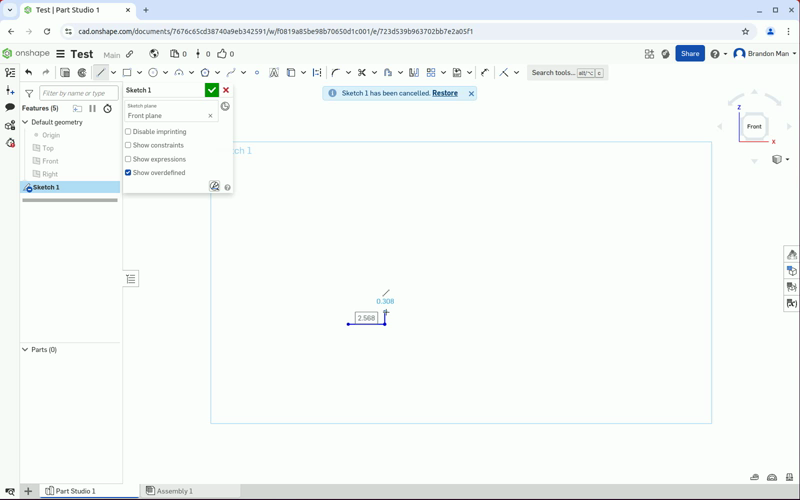
scroll(6)
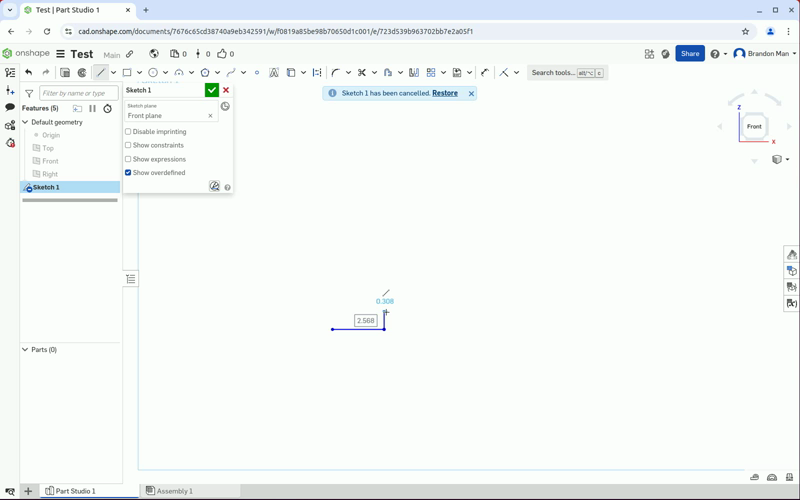
scroll(6)
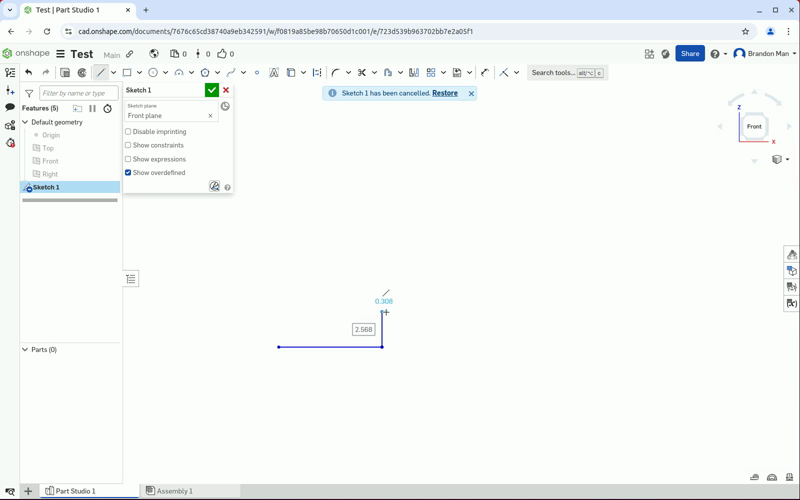
scroll(6)
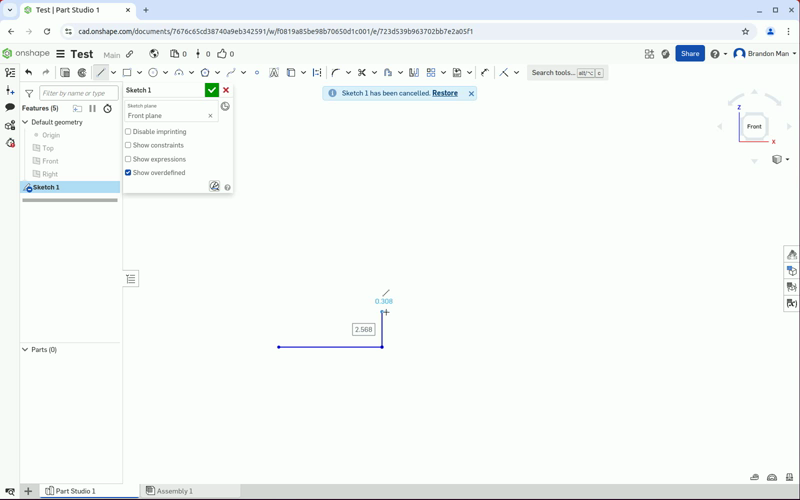
scroll(6)
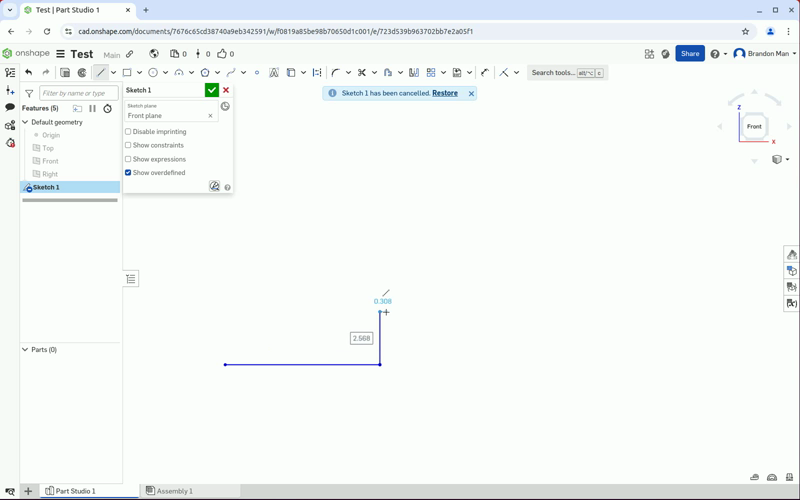
scroll(6)
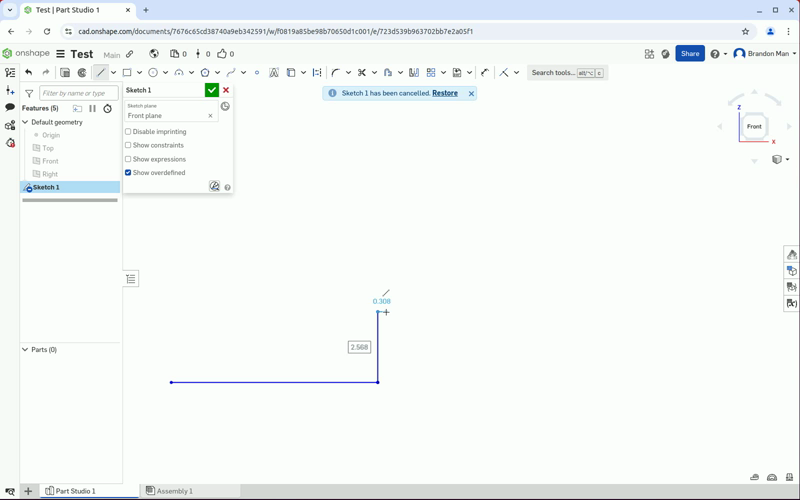
scroll(6)
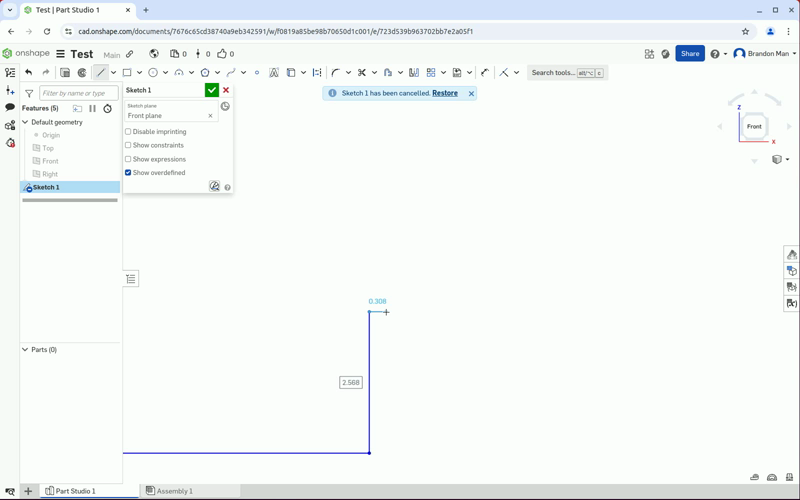
click(386, 311)
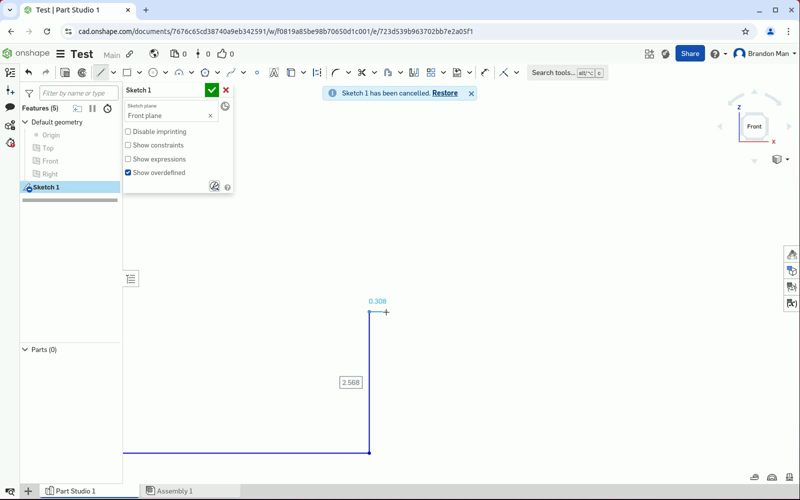
scroll(-6)
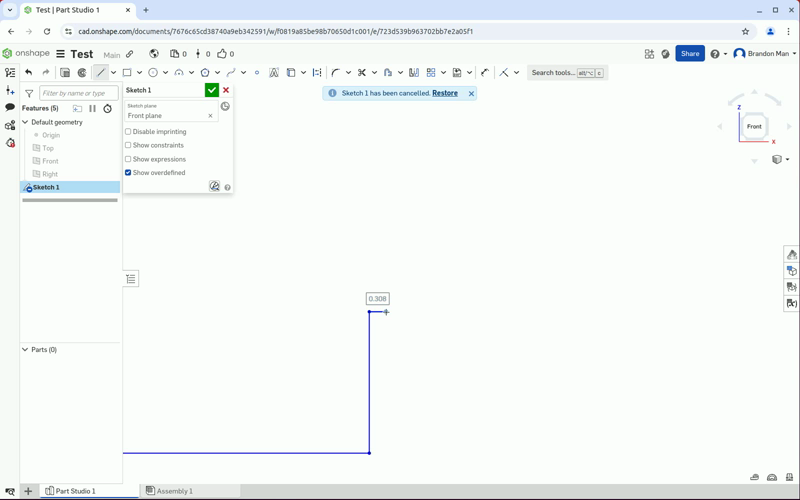
scroll(-6)
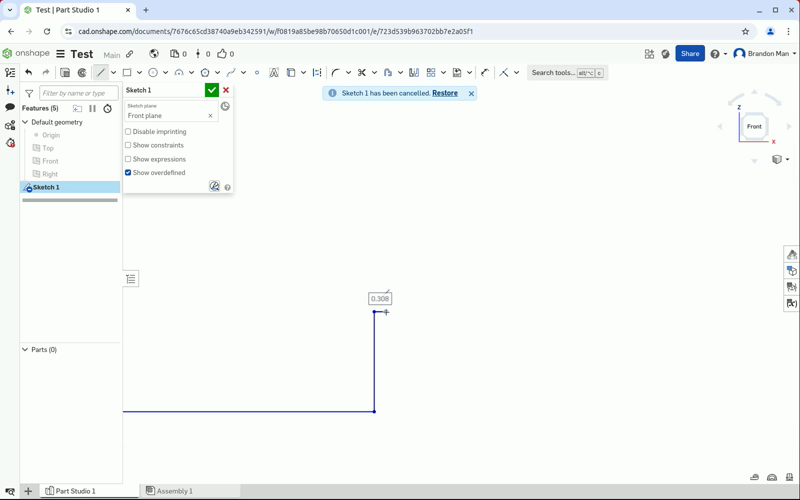
scroll(-6)
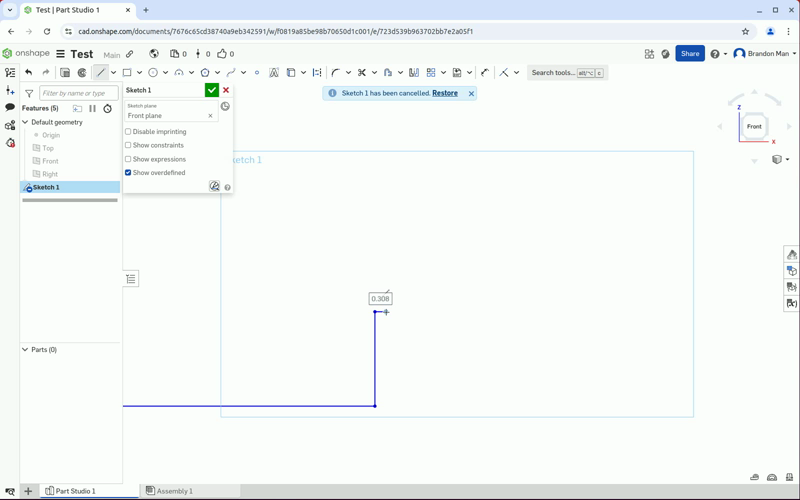
scroll(-6)
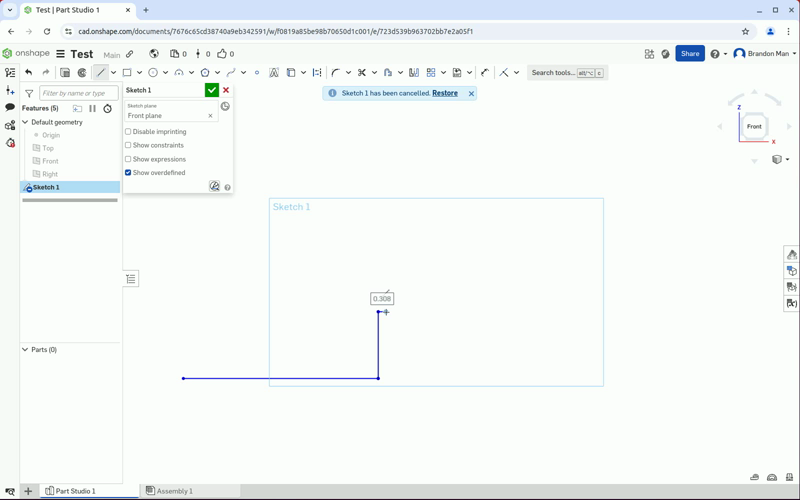
scroll(-6)
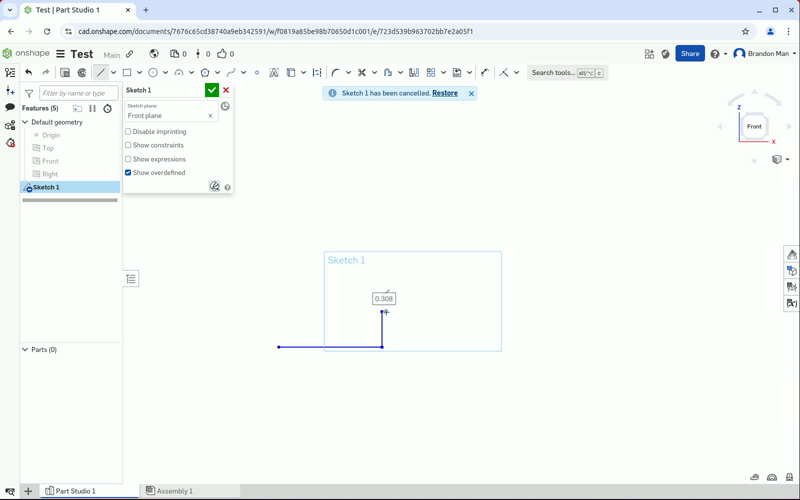
scroll(-6)
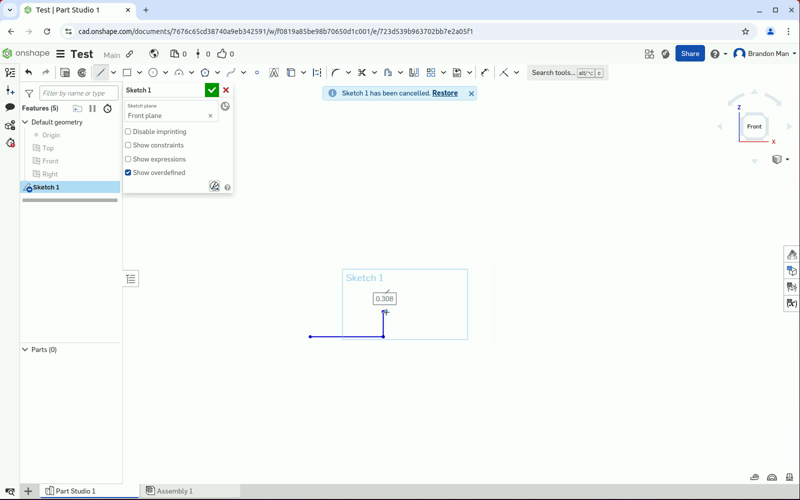
scroll(-6)
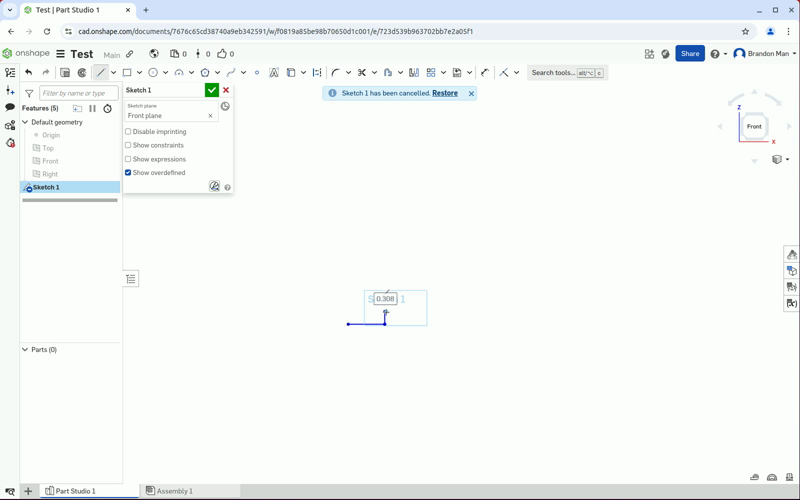
key_up(shift)
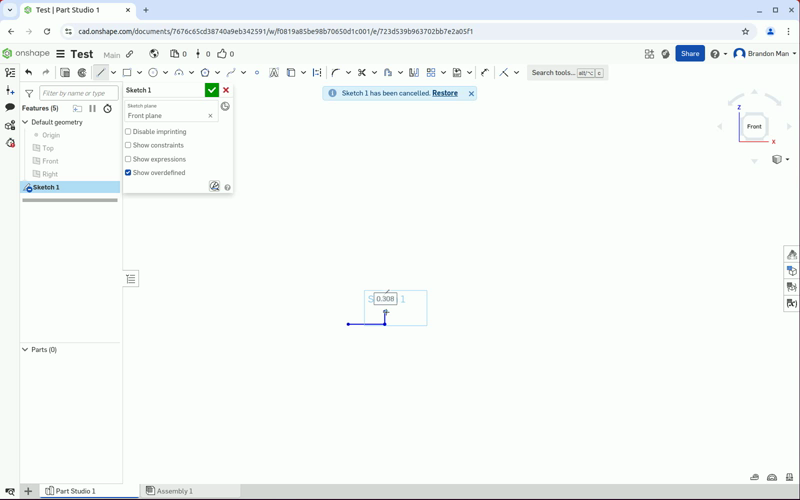
key_down(shift)
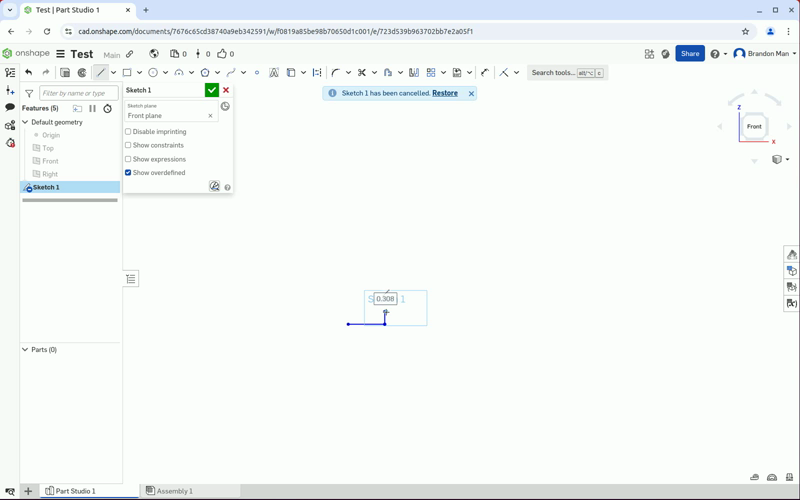
mouse_move(416, 311)
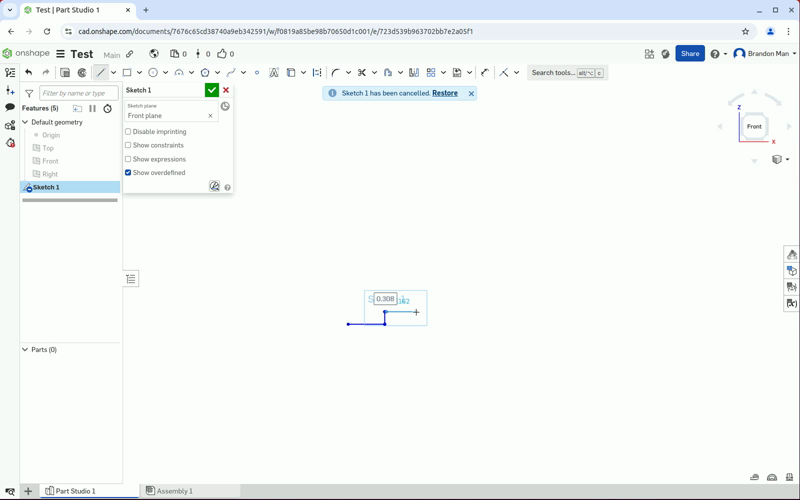
mouse_move(386, 324)
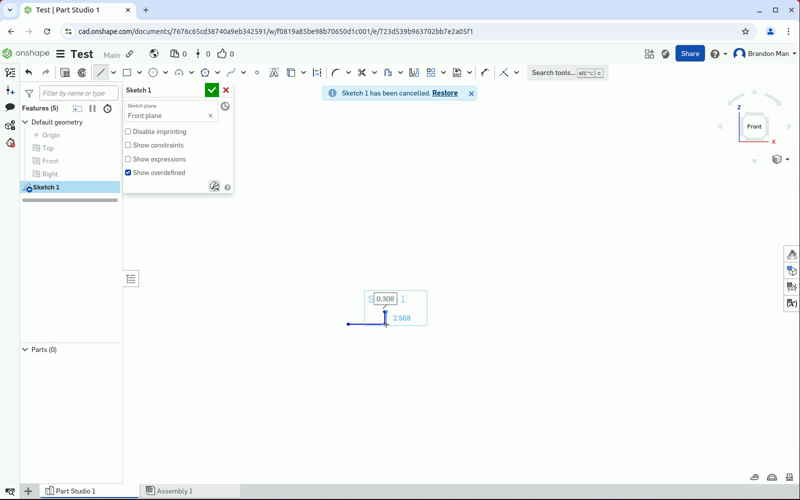
scroll(6)
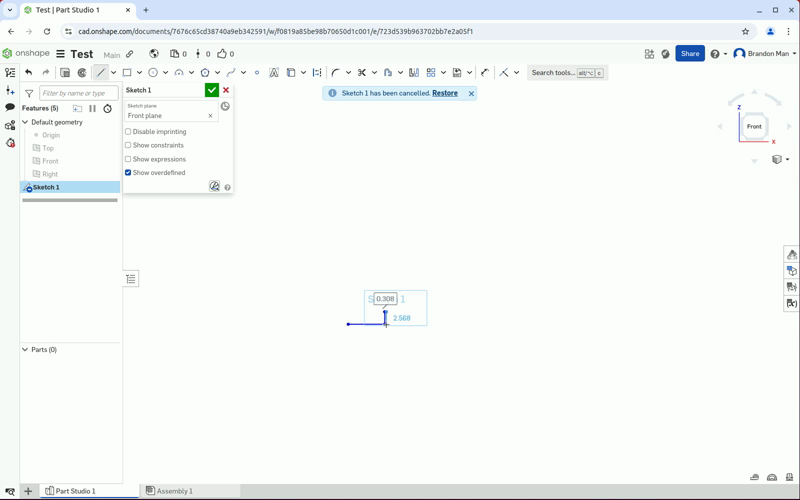
scroll(6)
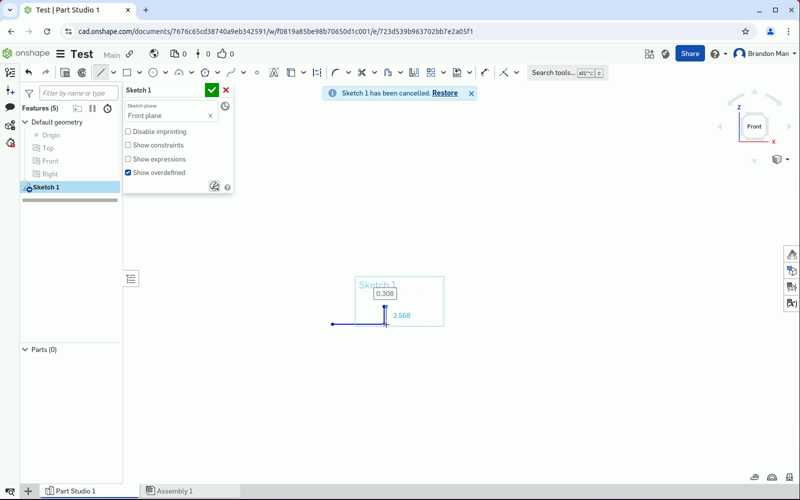
scroll(6)
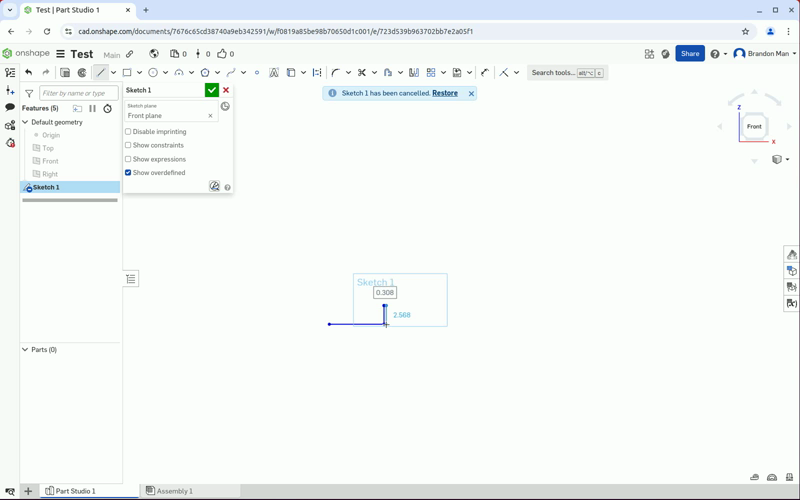
scroll(6)
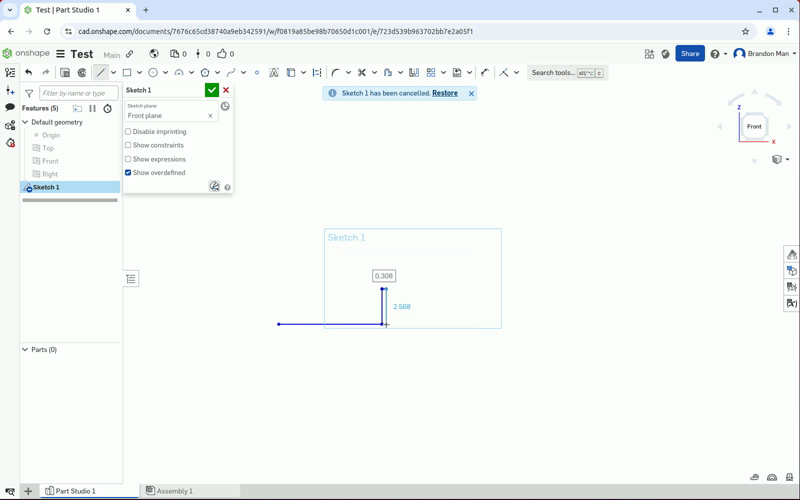
scroll(6)
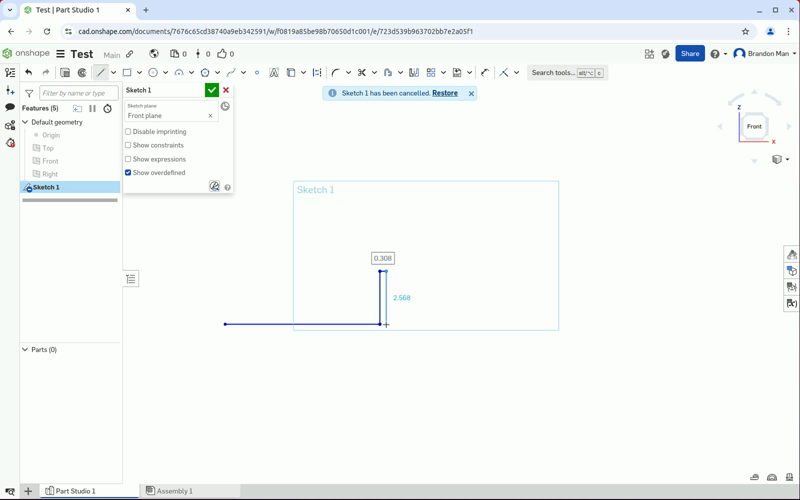
scroll(6)
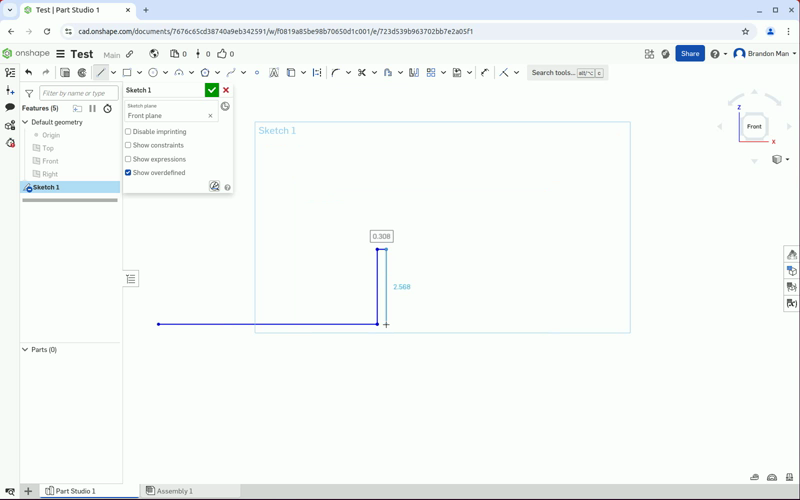
scroll(6)
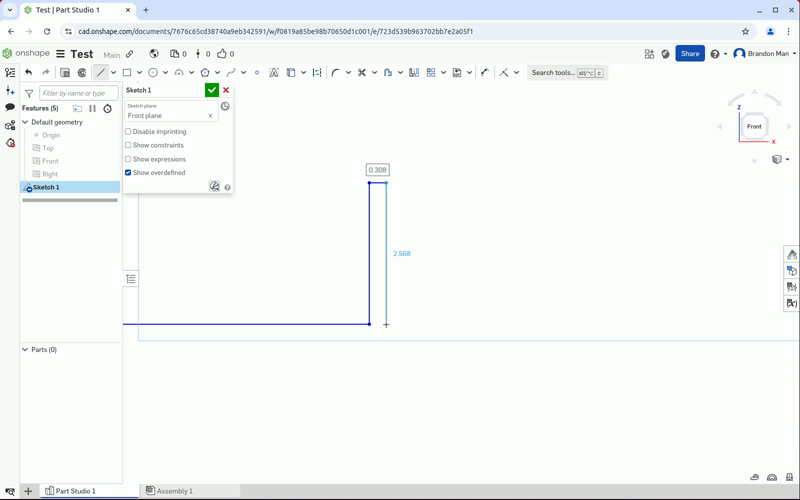
click(386, 324)
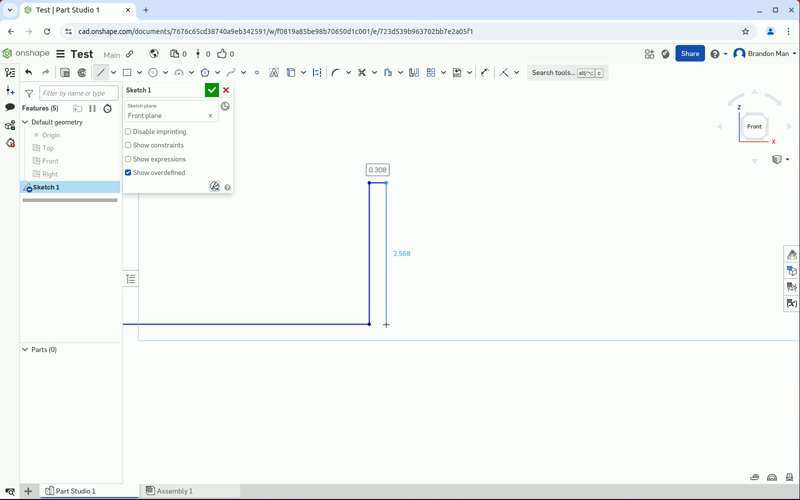
scroll(-6)
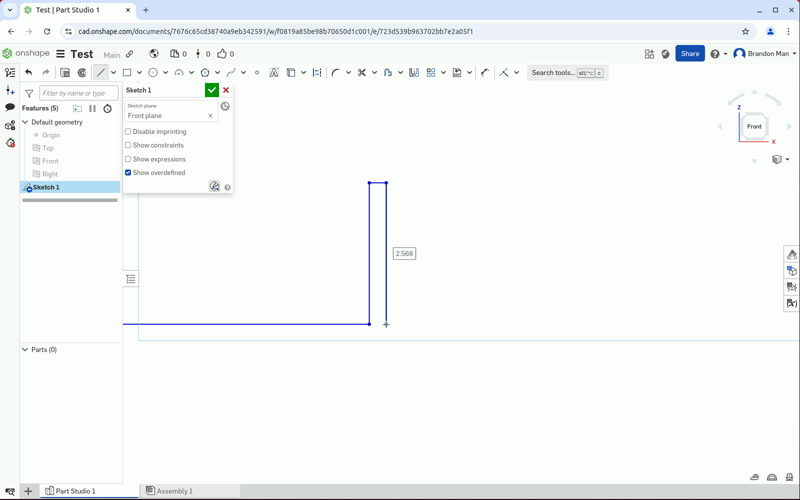
scroll(-6)
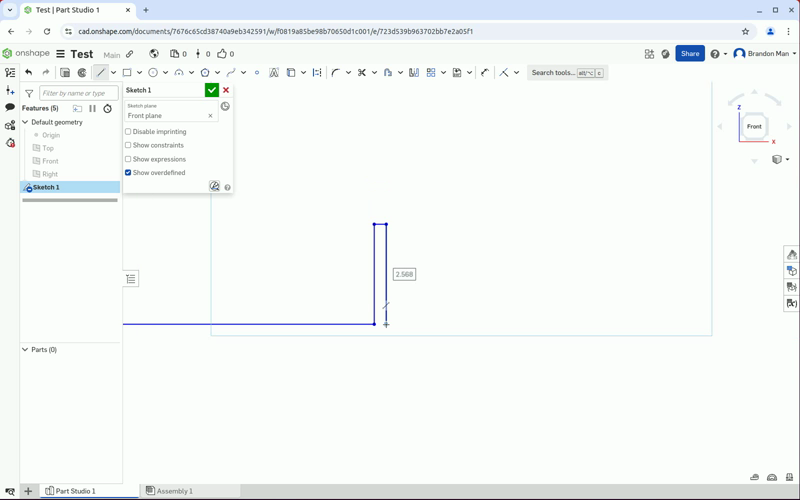
scroll(-6)
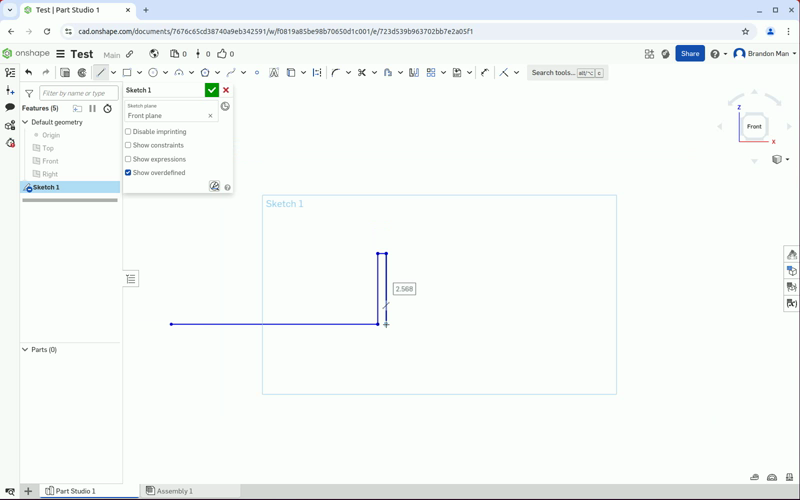
scroll(-6)
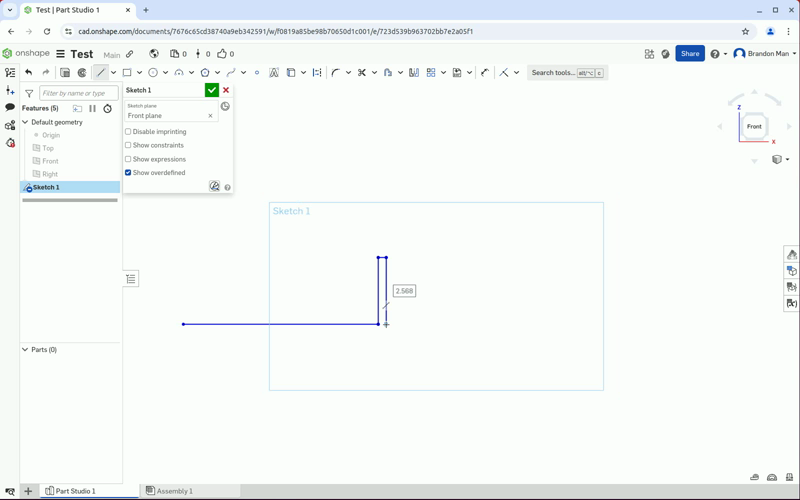
scroll(-6)
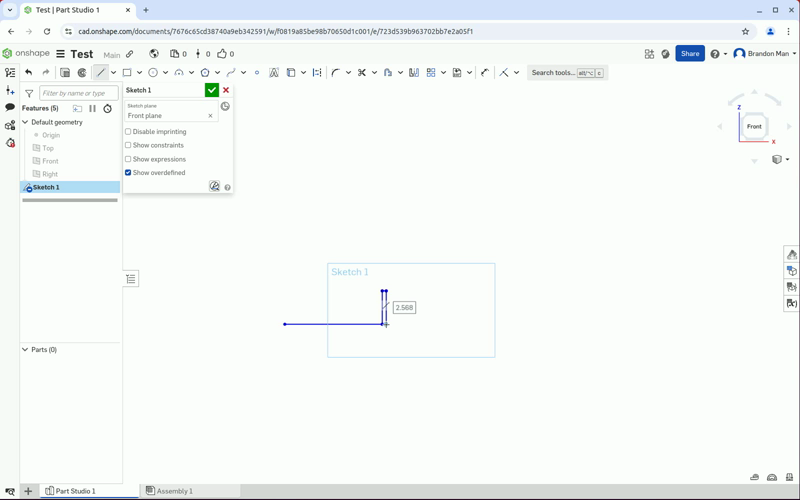
scroll(-6)
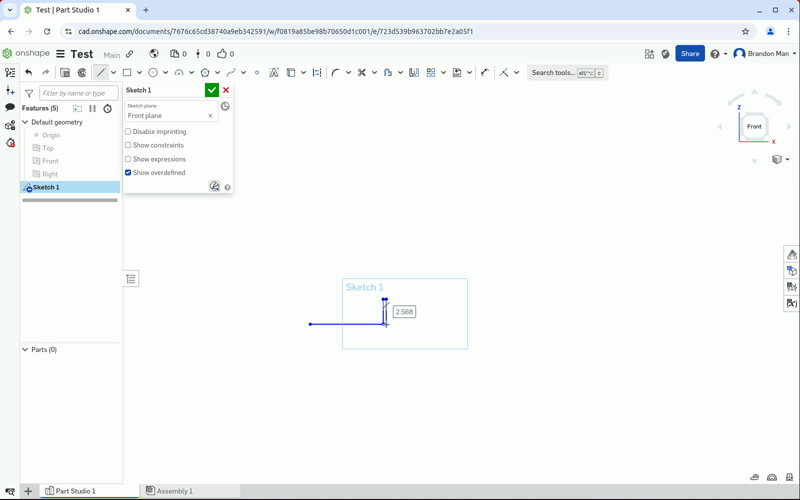
scroll(-6)
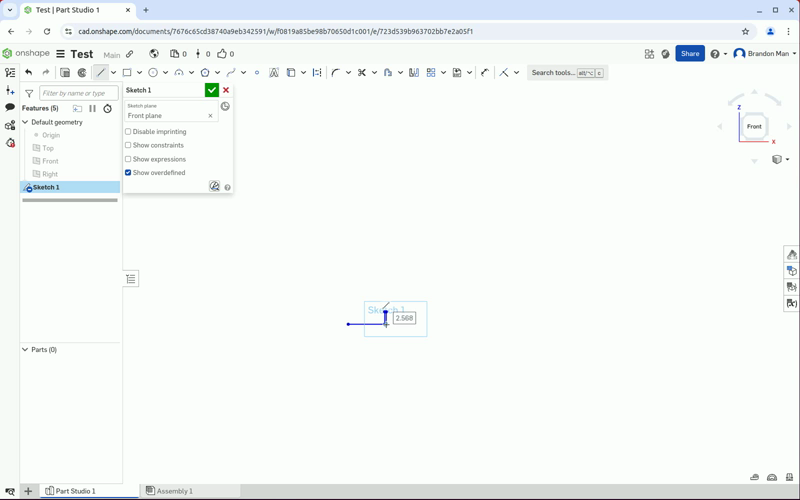
key_up(shift)
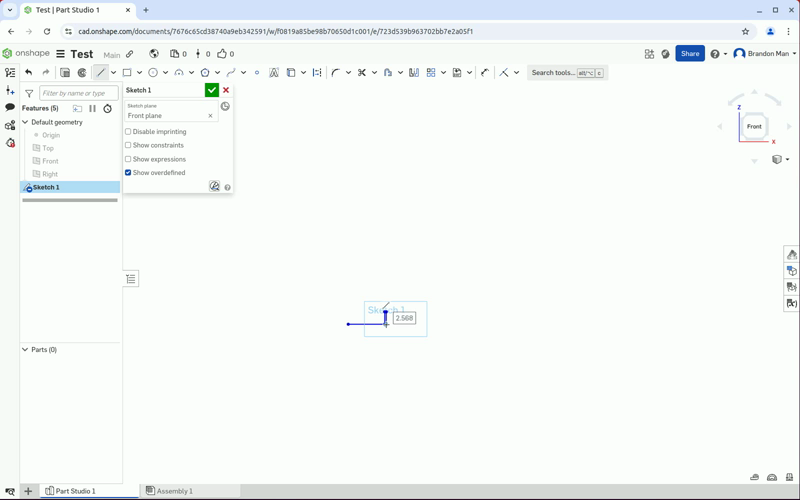
key_down(shift)
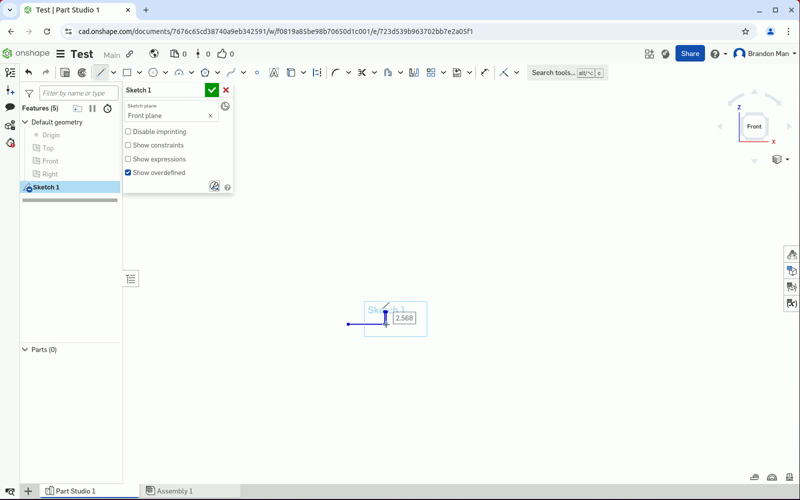
mouse_move(416, 324)
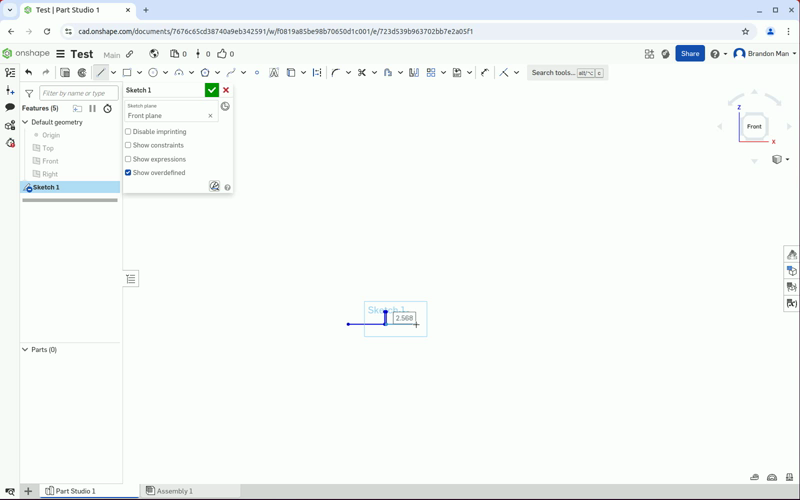
mouse_move(431, 324)
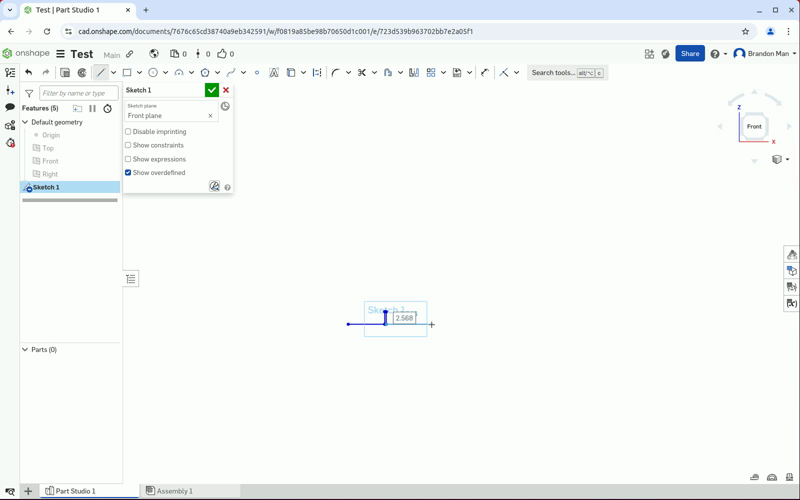
click(431, 324)
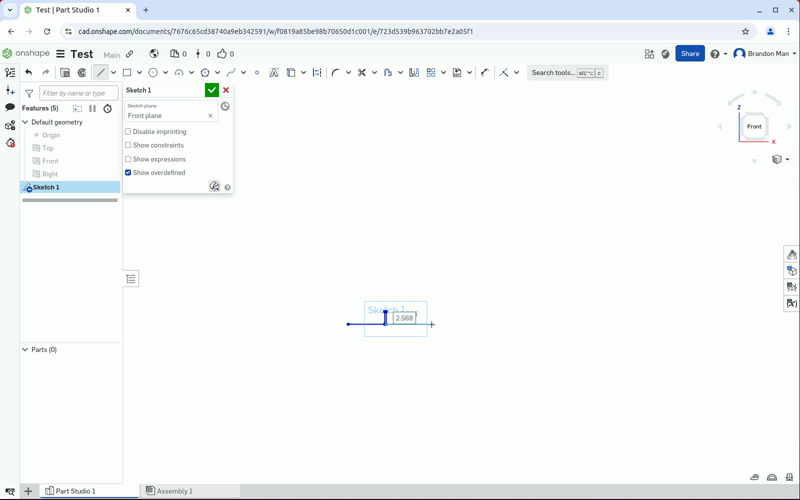
key_up(shift)
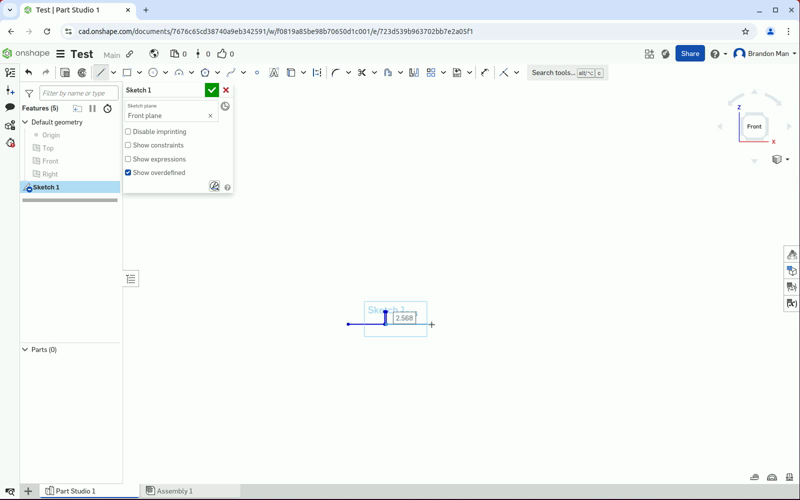
key_down(shift)
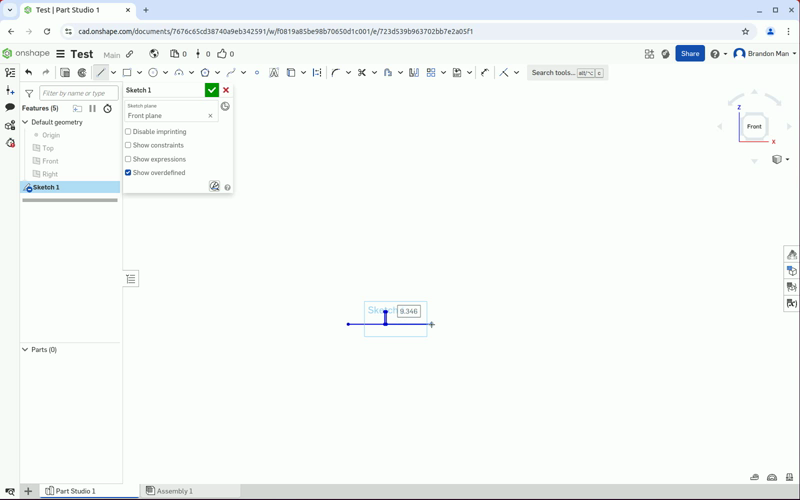
mouse_move(431, 180)
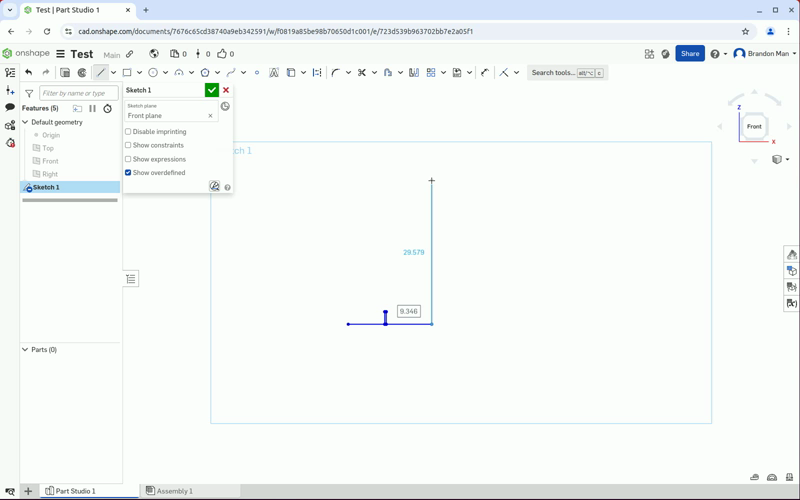
click(431, 180)
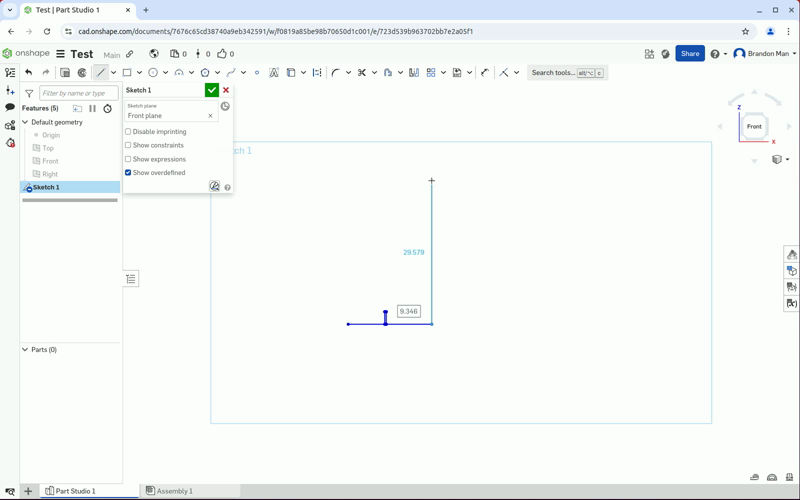
key_up(shift)
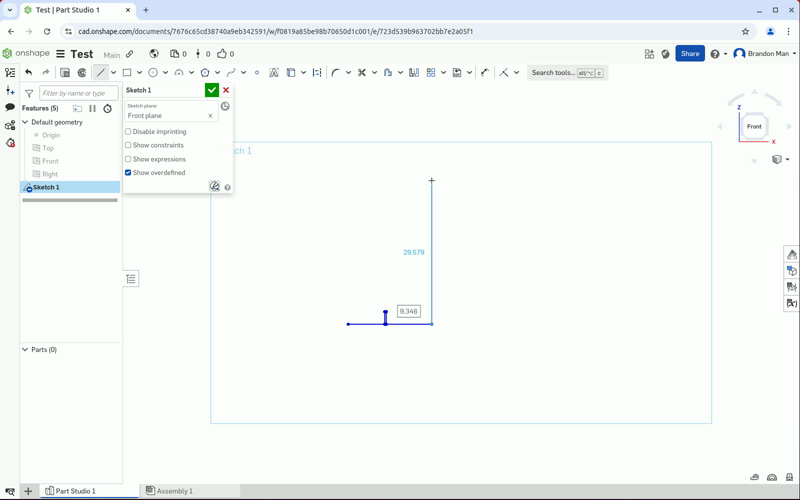
key_down(shift)
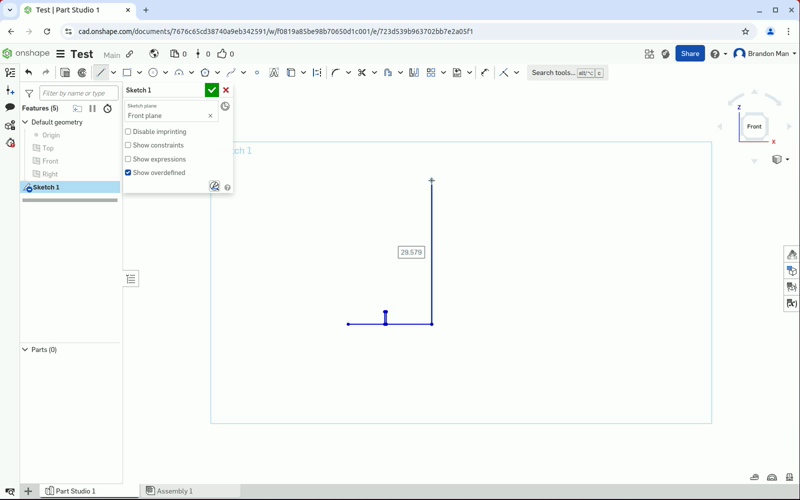
mouse_move(461, 180)
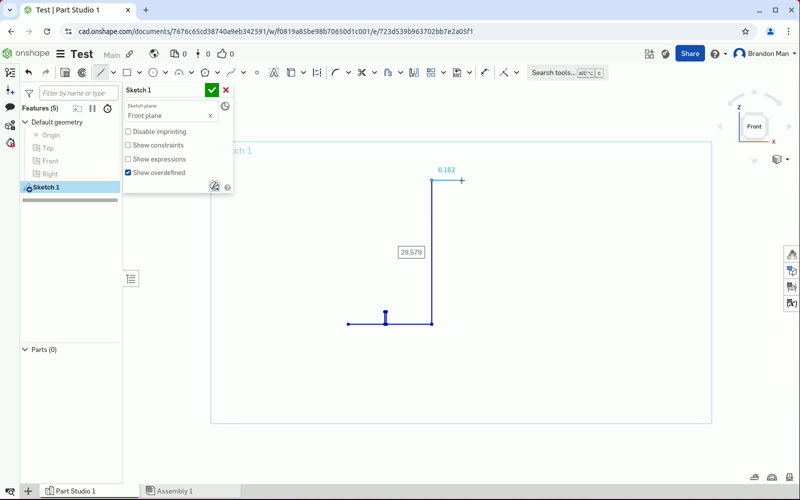
mouse_move(420, 180)
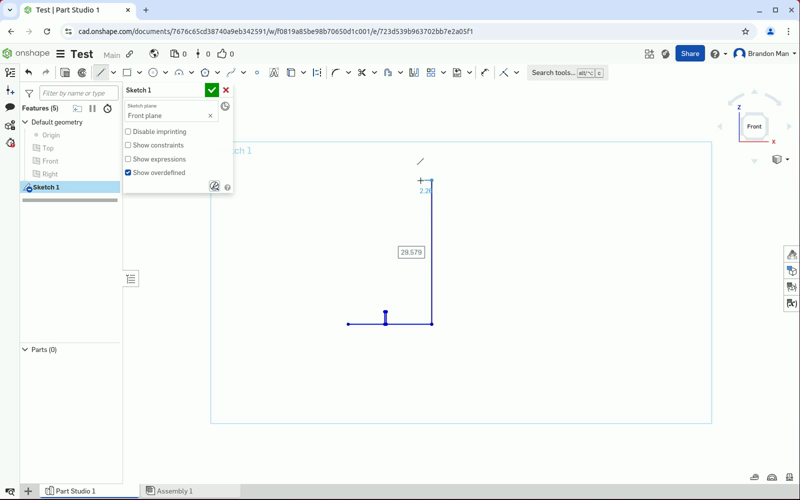
click(420, 180)
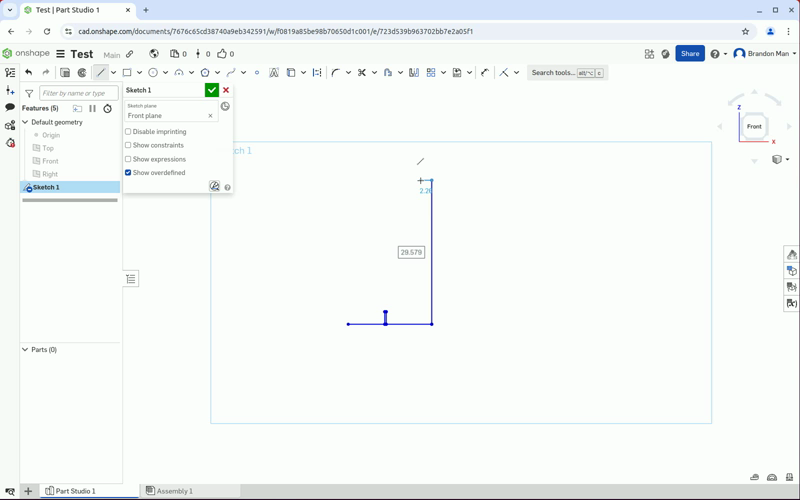
key_up(shift)
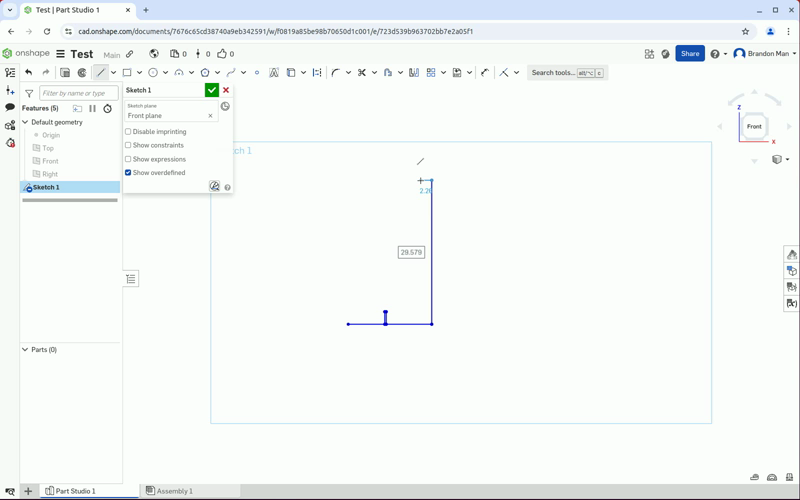
key_down(shift)
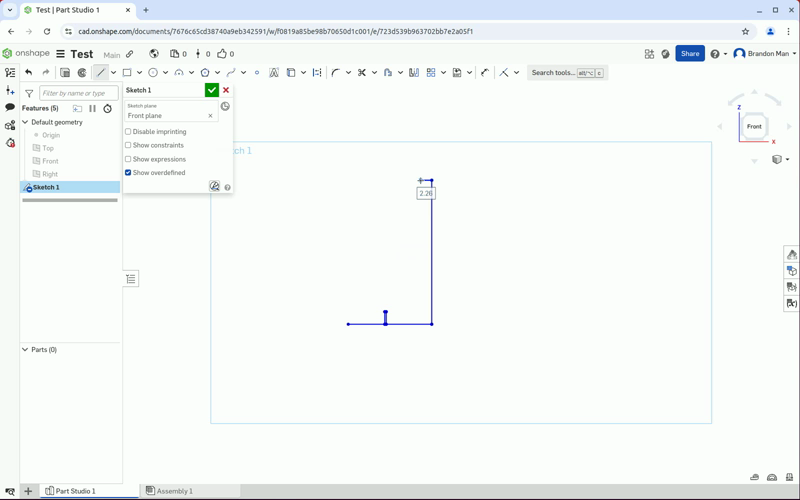
mouse_move(375, 307)
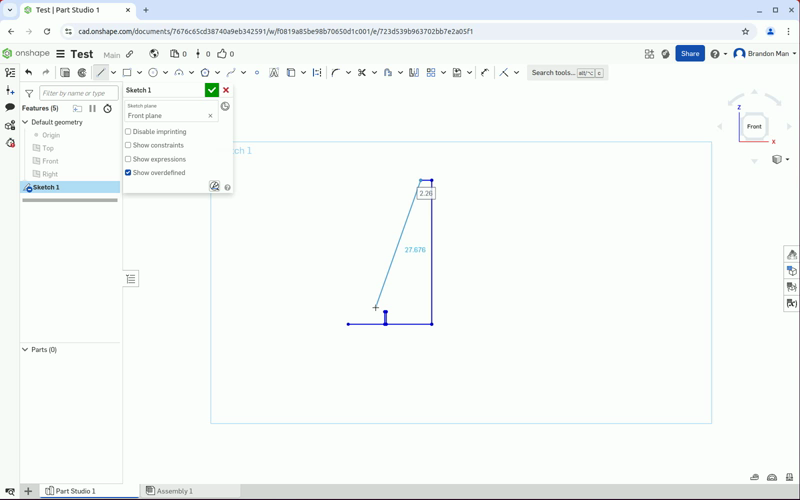
click(375, 307)
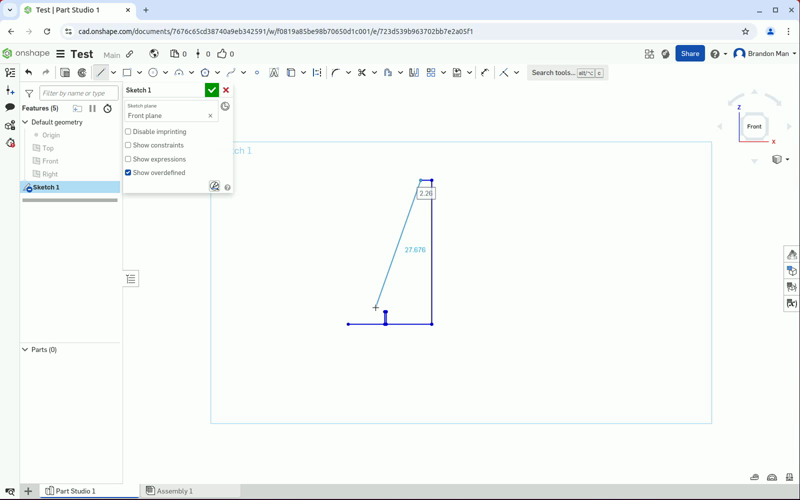
key_up(shift)
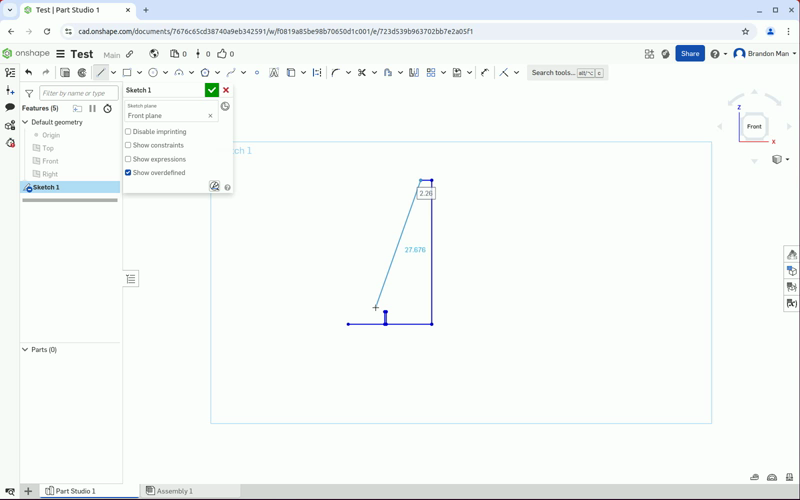
key_down(shift)
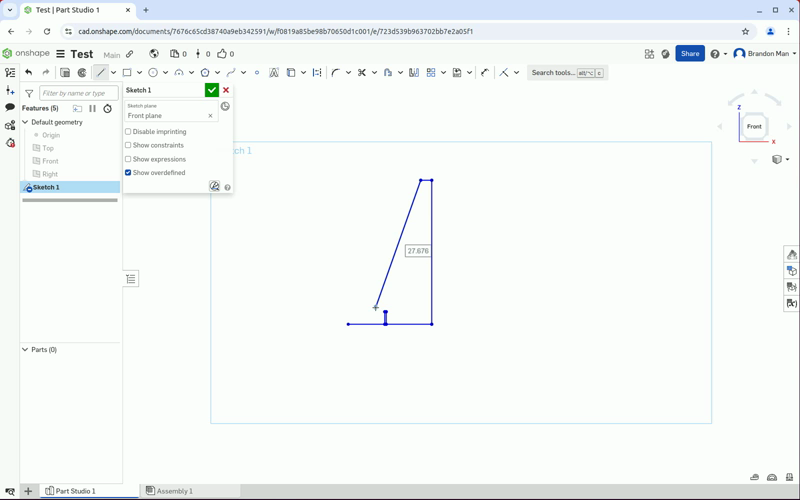
mouse_move(405, 307)
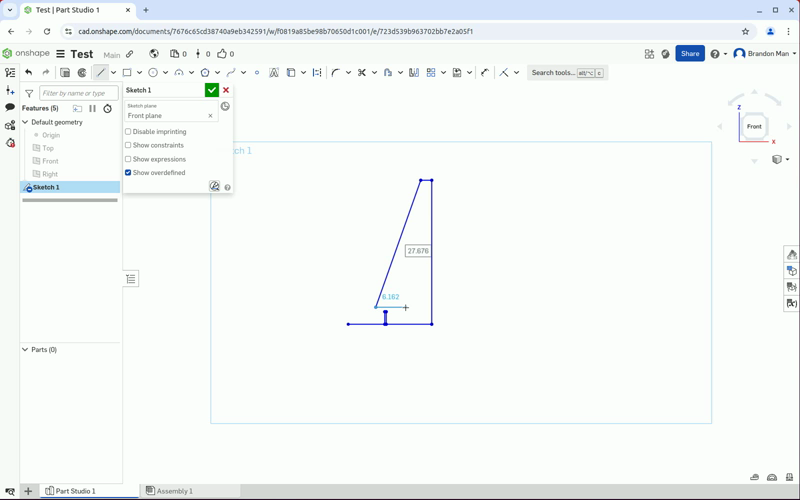
mouse_move(354, 293)
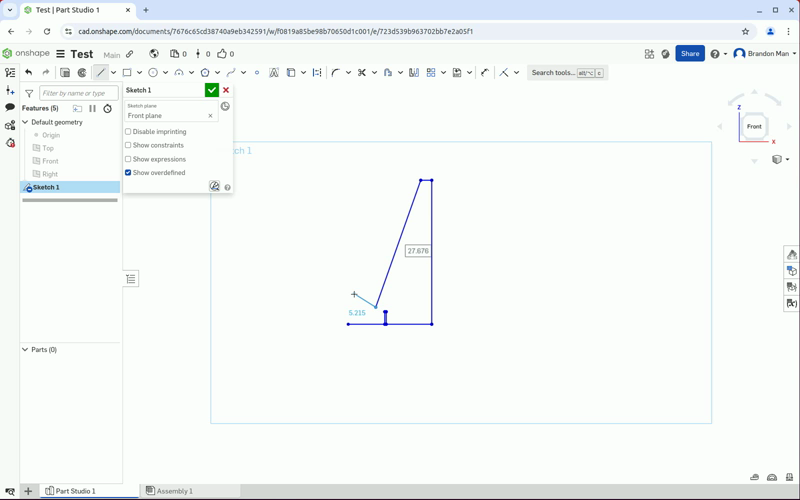
click(354, 293)
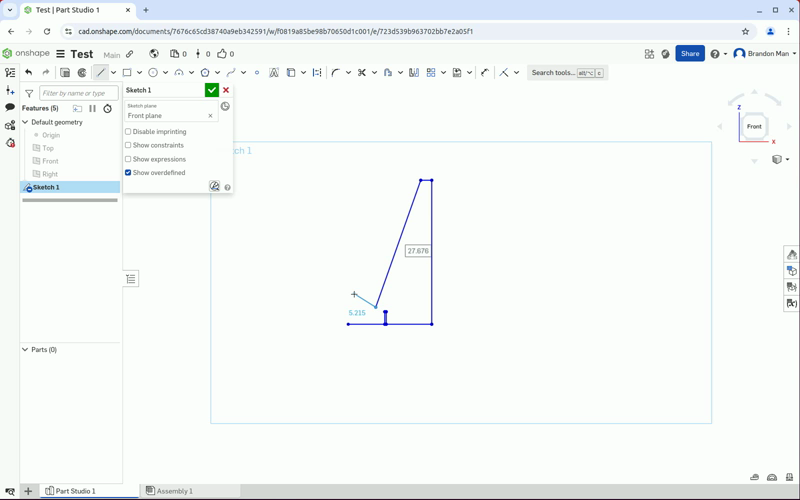
key_up(shift)
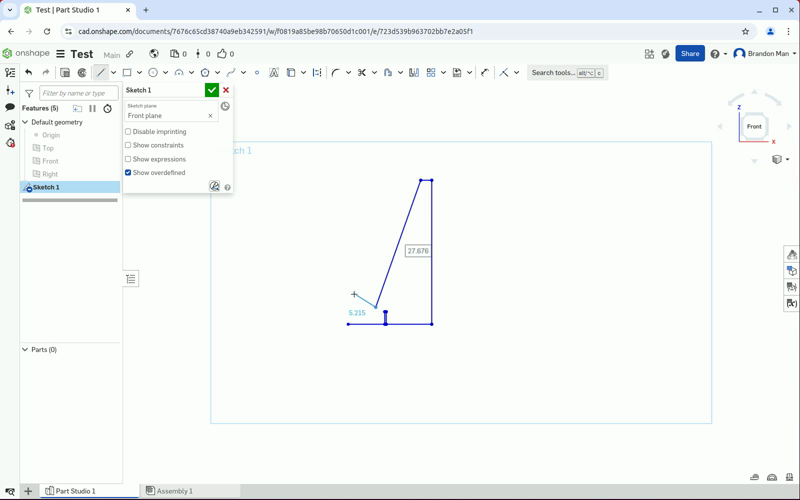
key_down(shift)
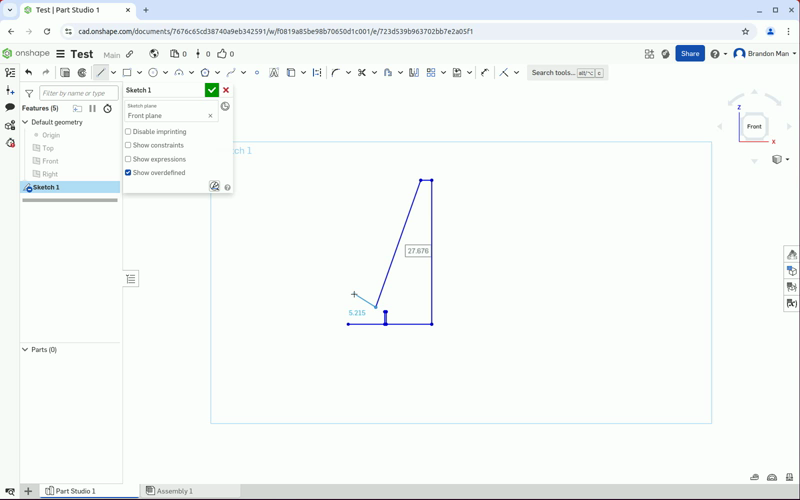
mouse_move(384, 293)
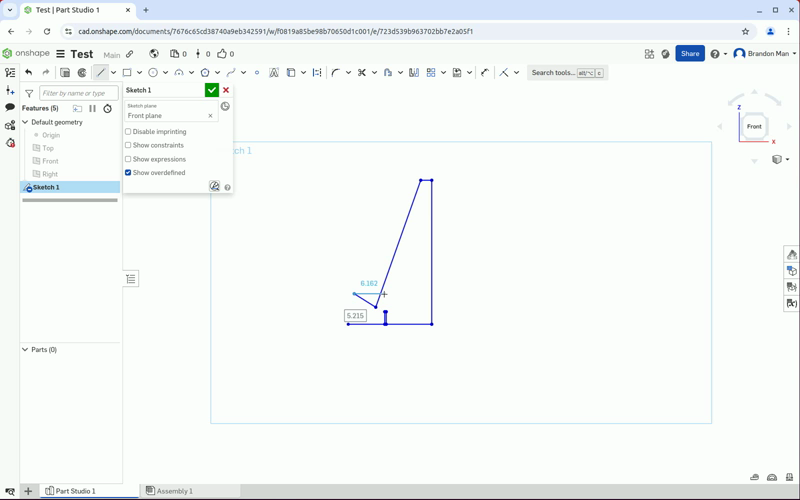
mouse_move(354, 287)
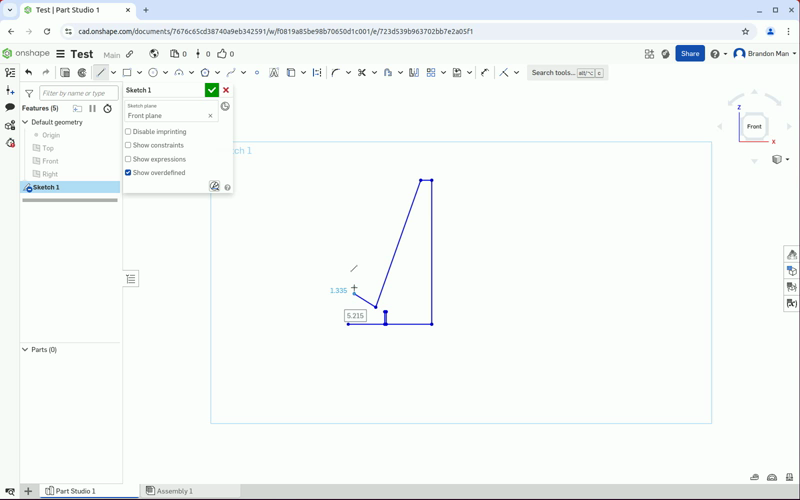
scroll(6)
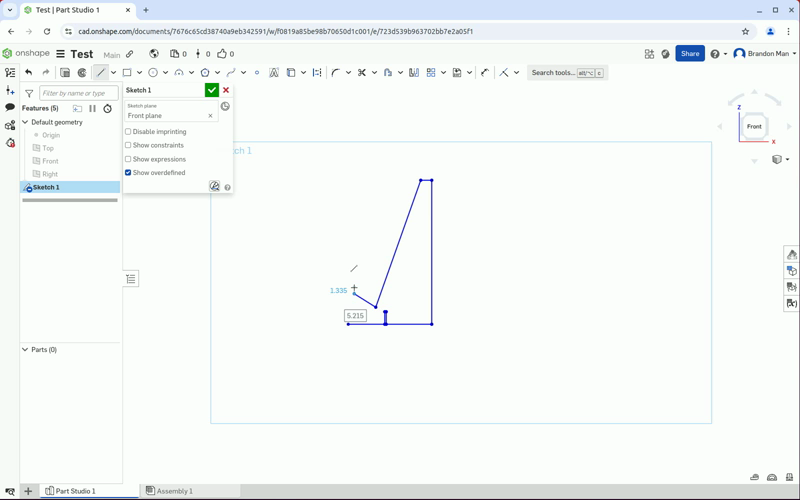
scroll(6)
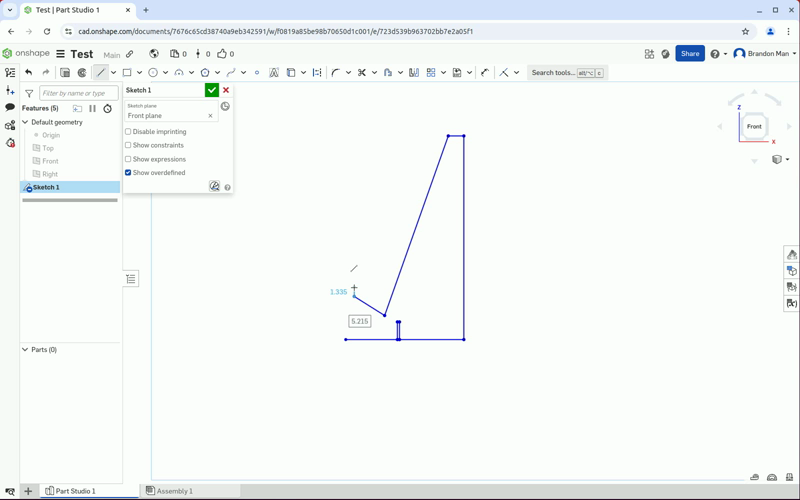
scroll(6)
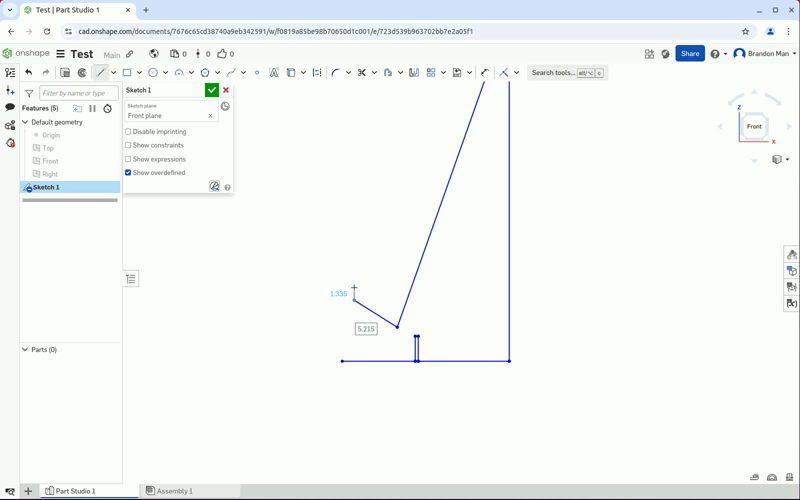
scroll(6)
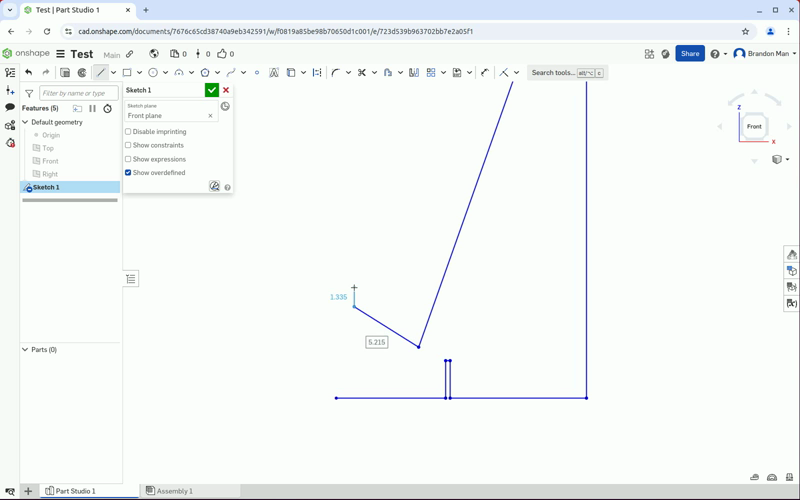
scroll(6)
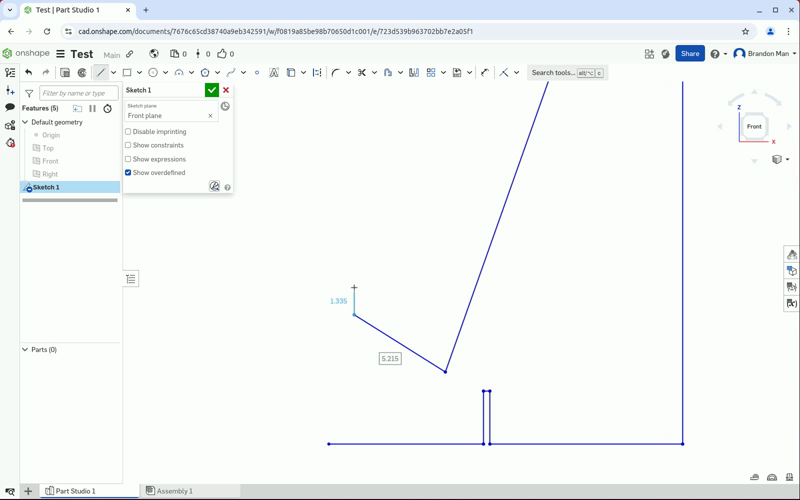
scroll(6)
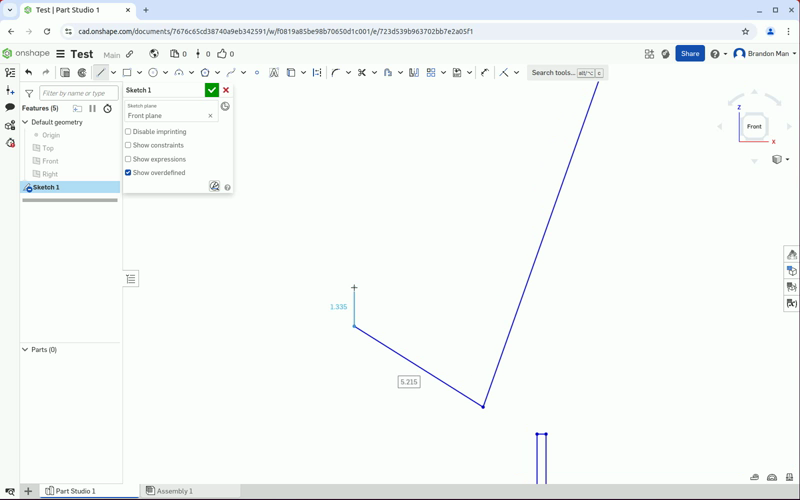
scroll(6)
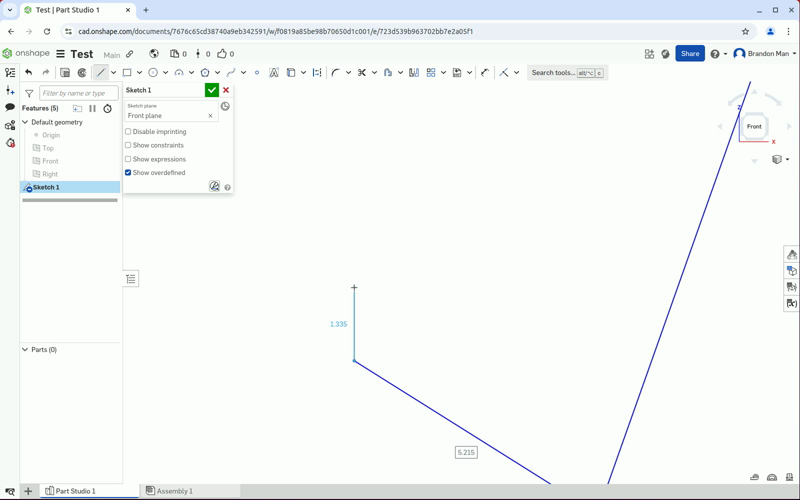
click(354, 287)
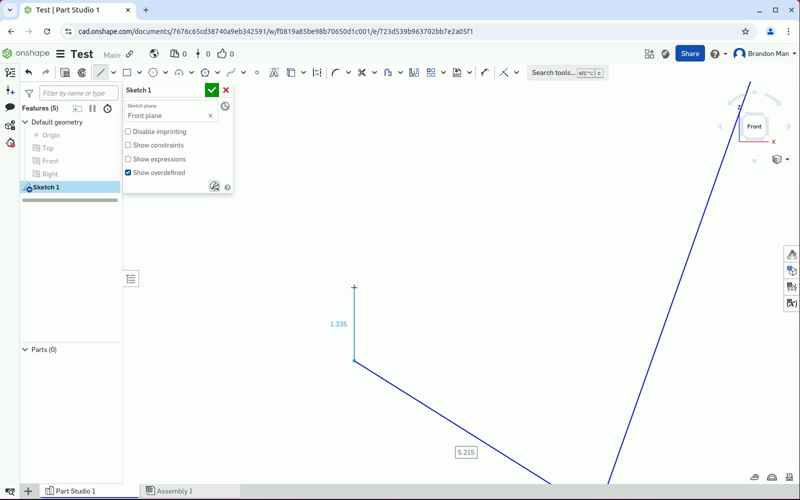
scroll(-6)
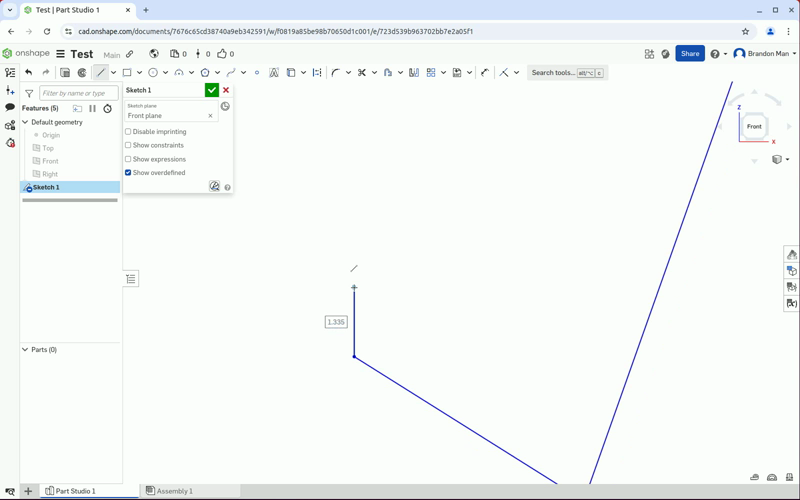
scroll(-6)
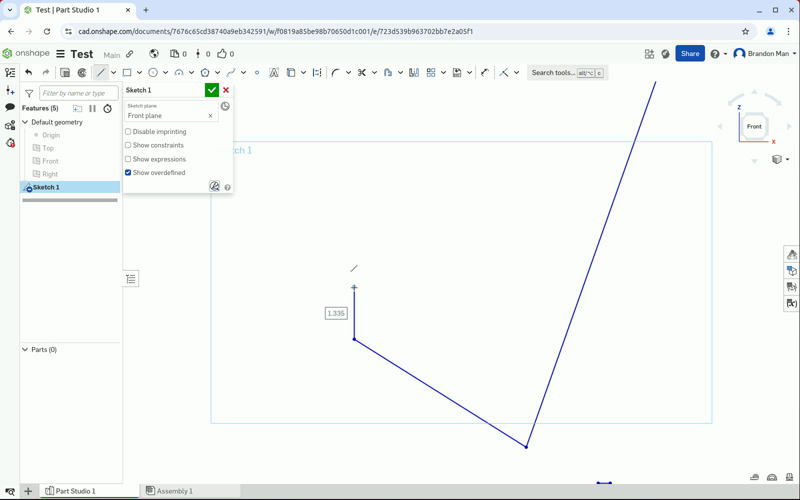
scroll(-6)
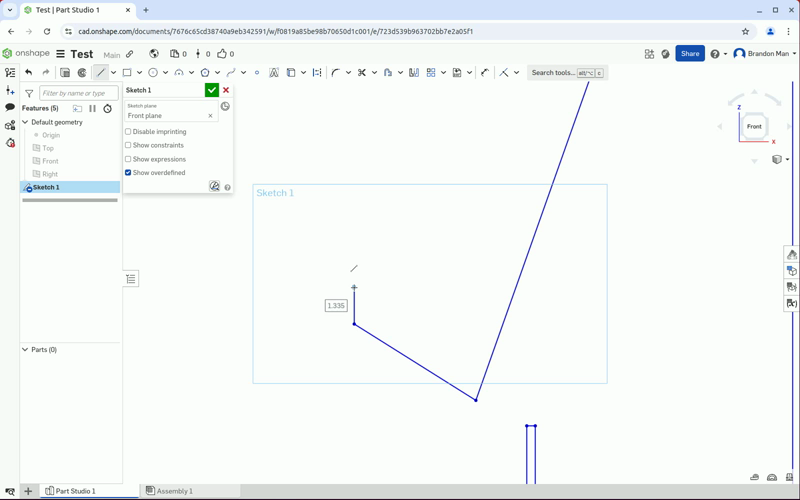
scroll(-6)
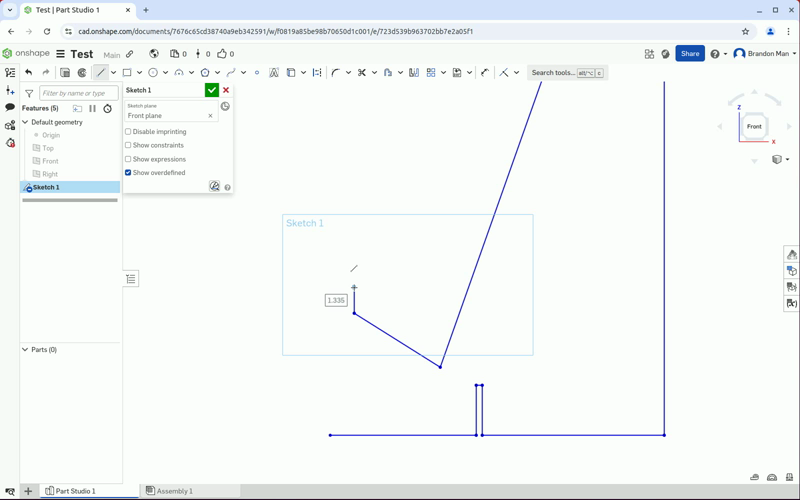
scroll(-6)
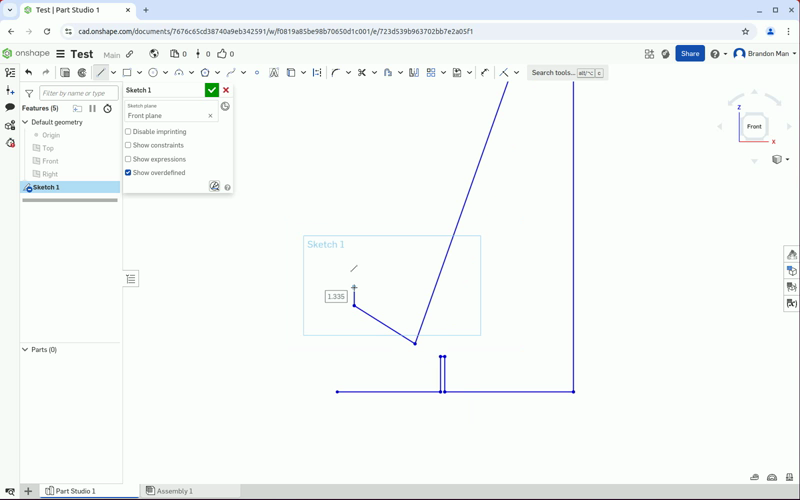
scroll(-6)
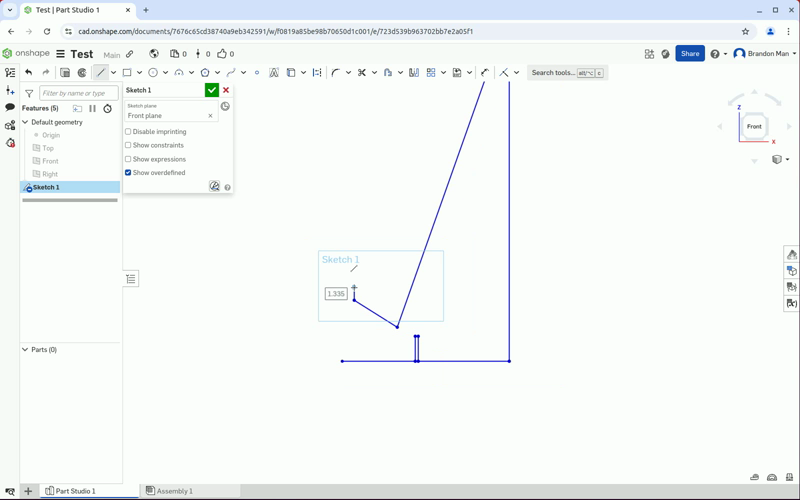
scroll(-6)
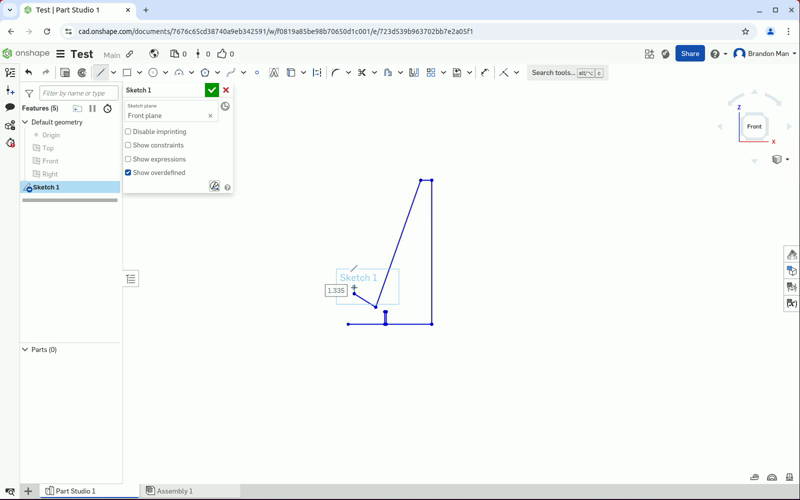
key_up(shift)
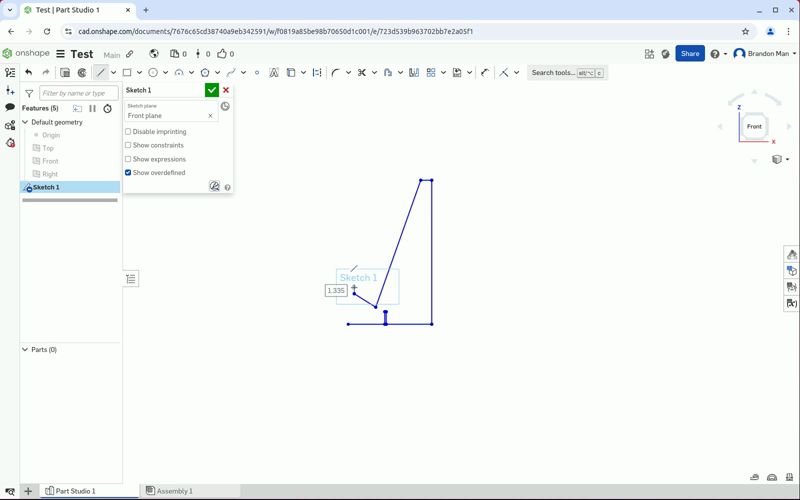
key_down(shift)
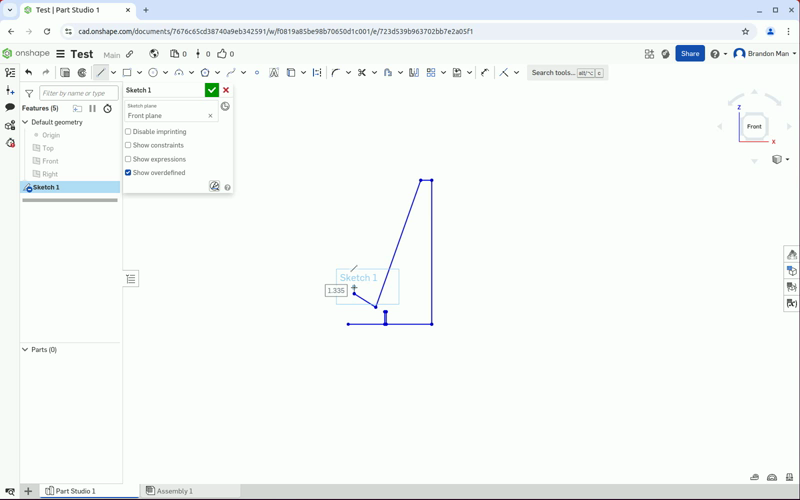
mouse_move(384, 287)
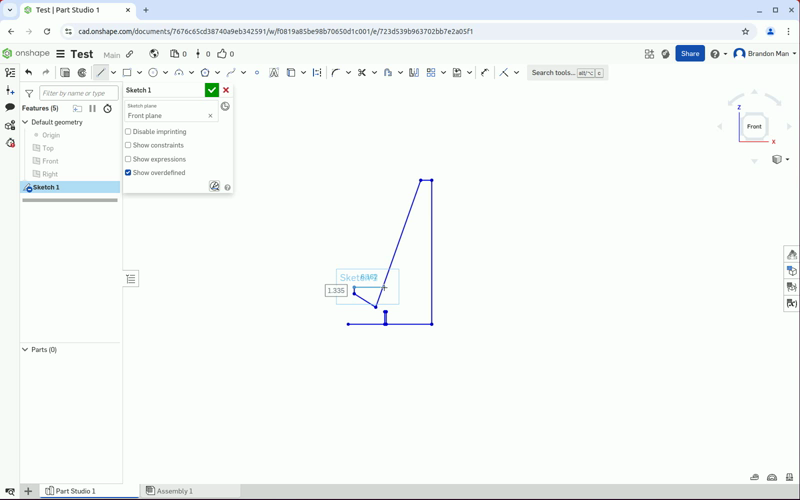
mouse_move(348, 287)
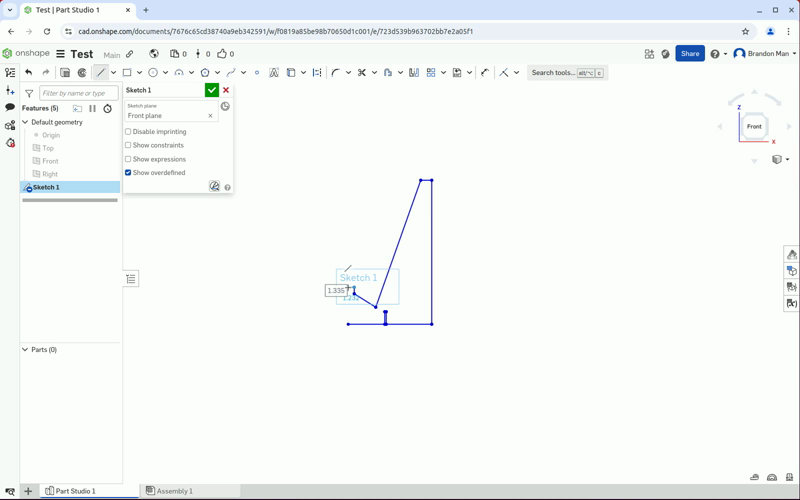
scroll(6)
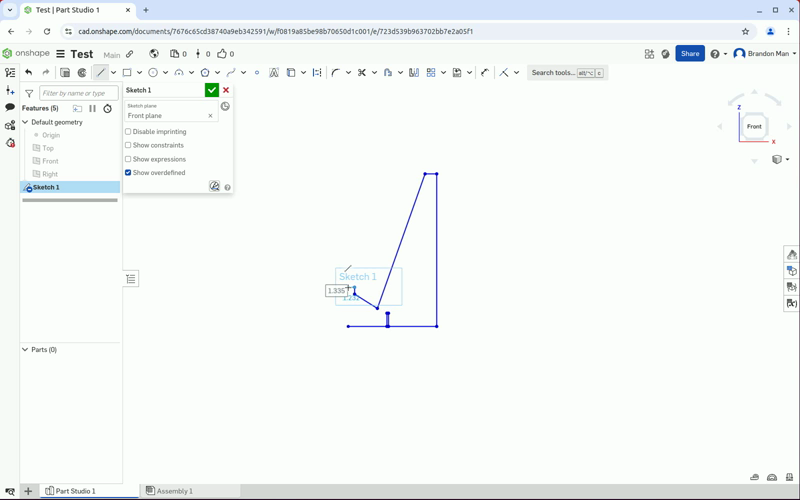
scroll(6)
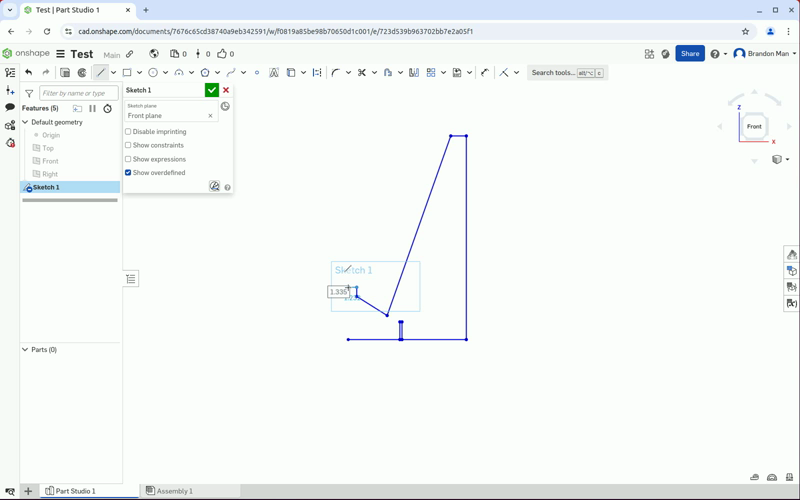
scroll(6)
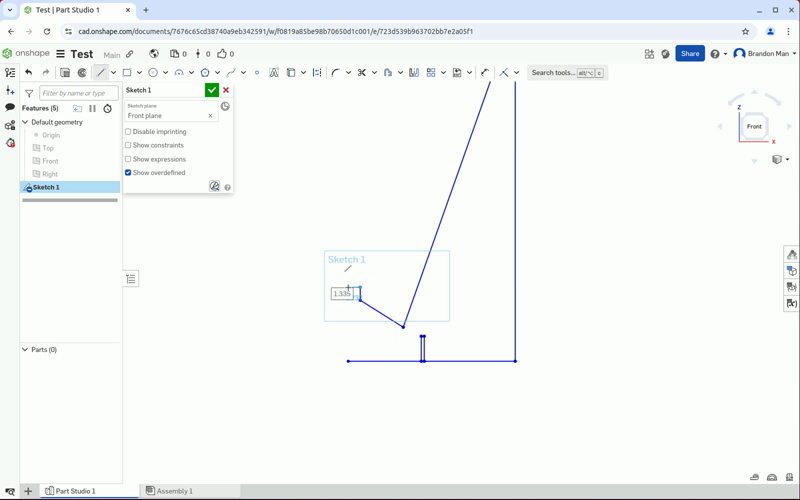
scroll(6)
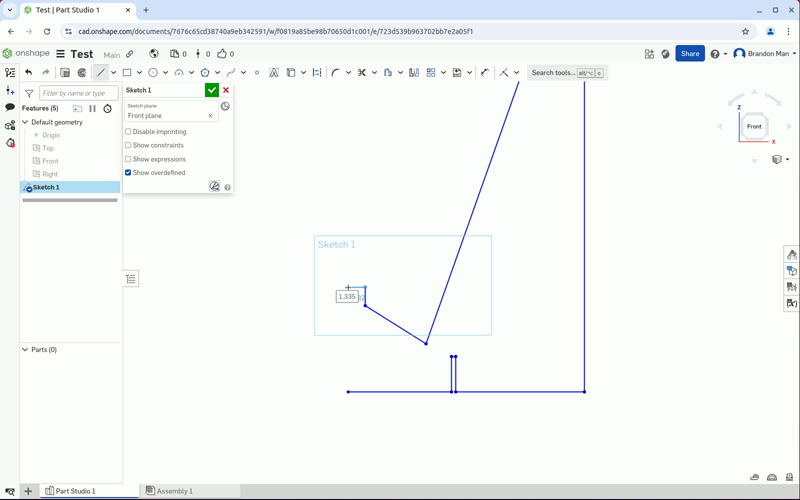
scroll(6)
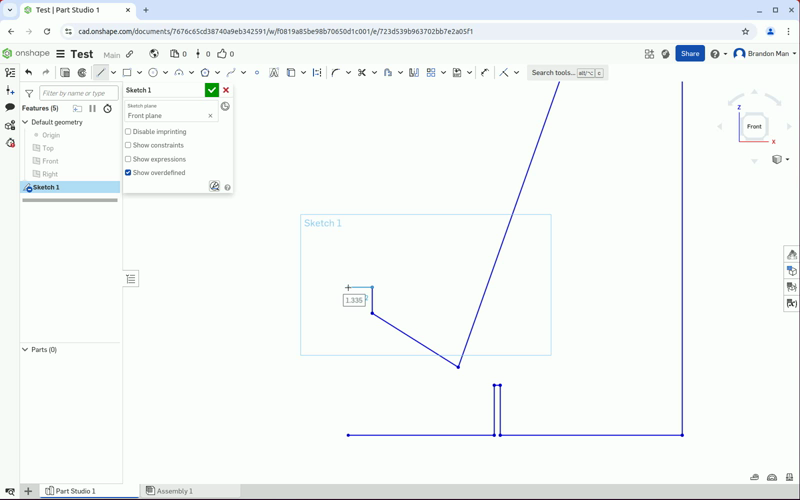
scroll(6)
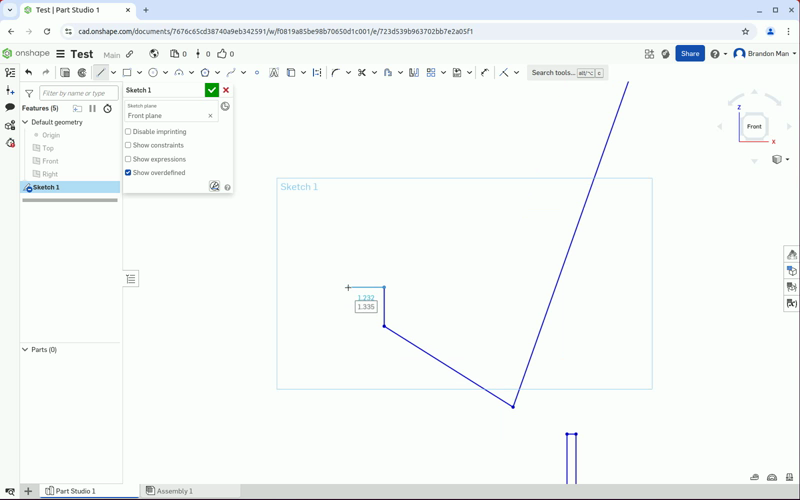
scroll(6)
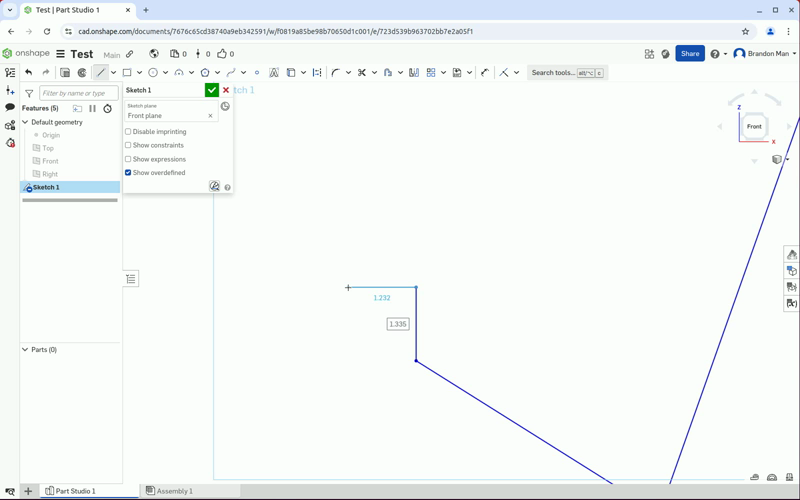
click(348, 287)
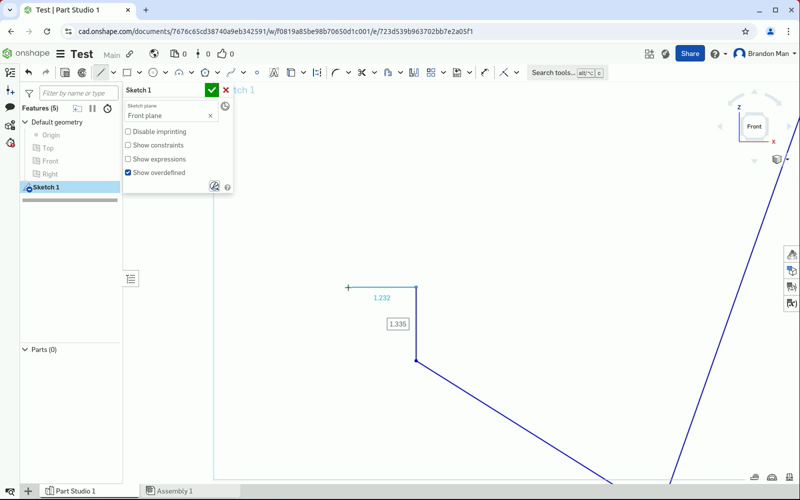
scroll(-6)
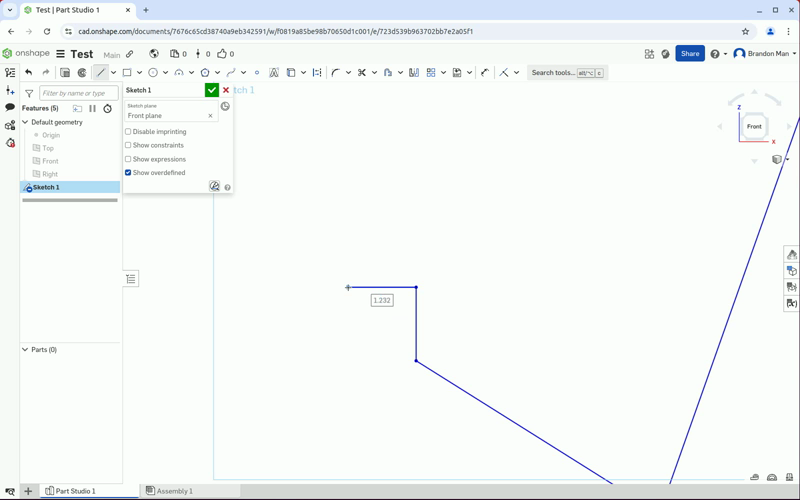
scroll(-6)
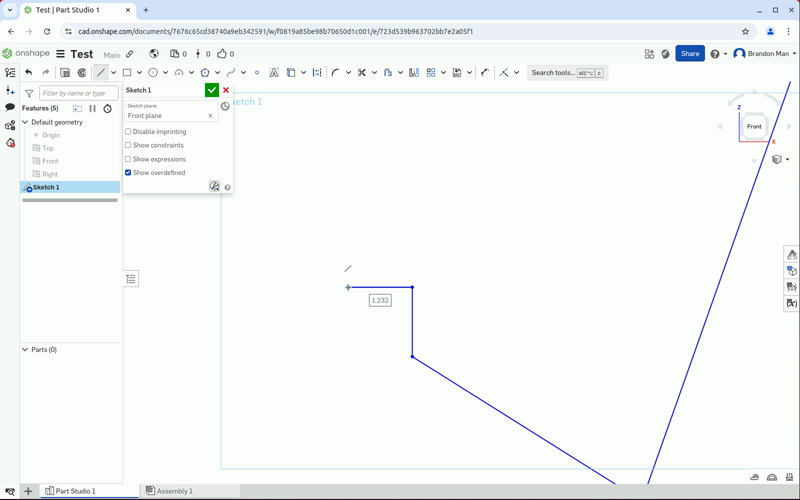
scroll(-6)
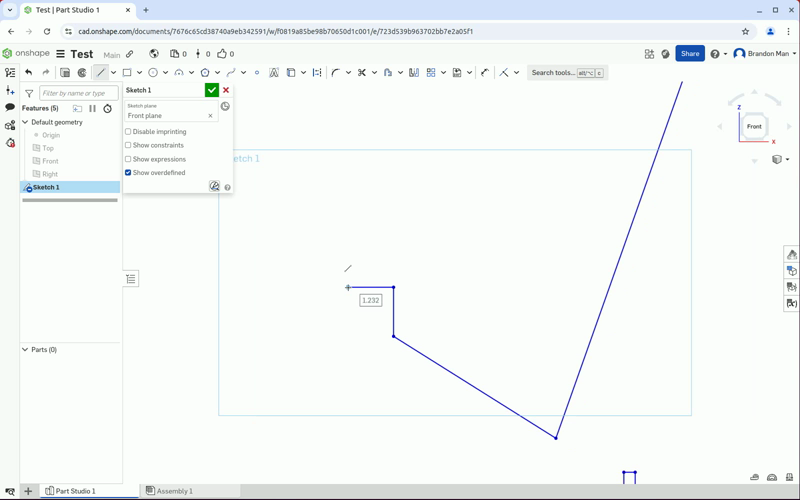
scroll(-6)
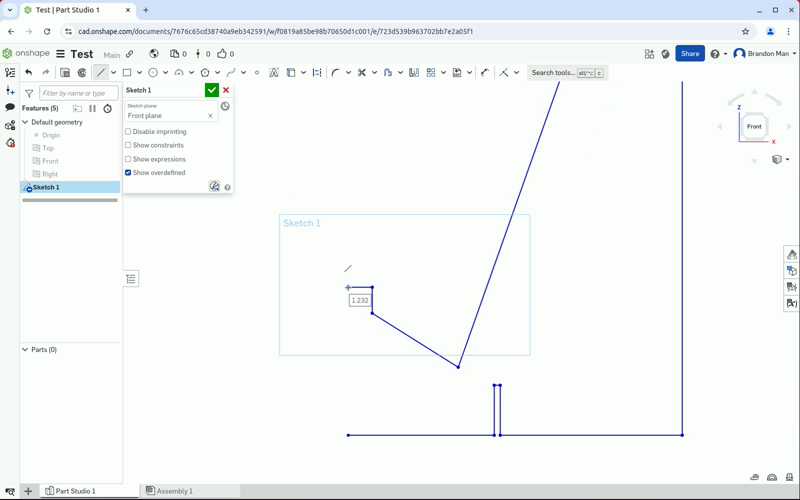
scroll(-6)
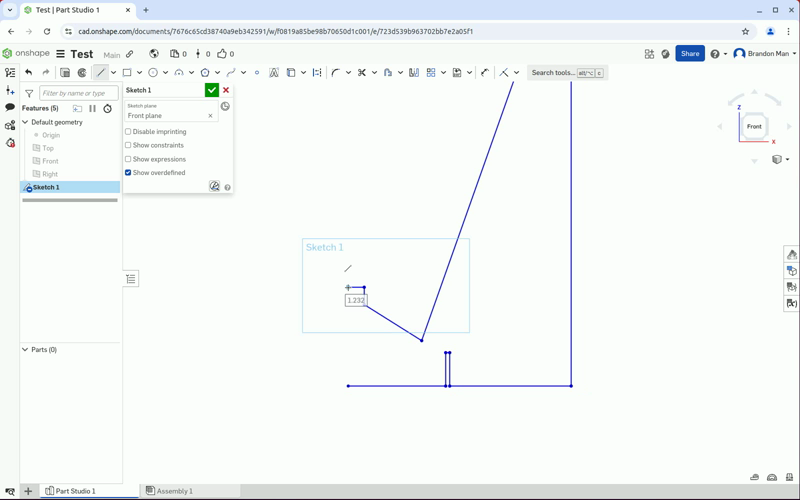
scroll(-6)
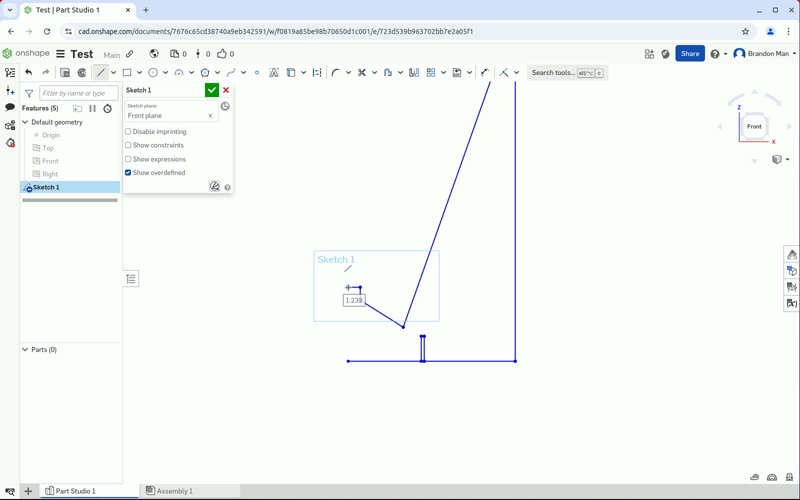
scroll(-6)
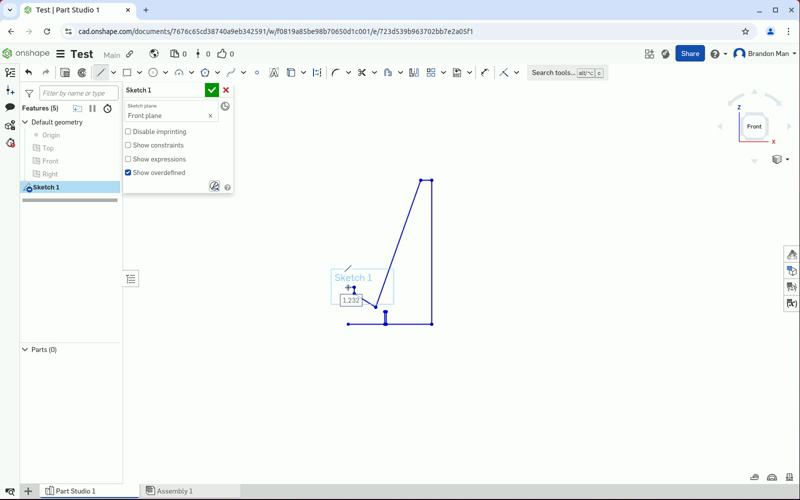
key_up(shift)
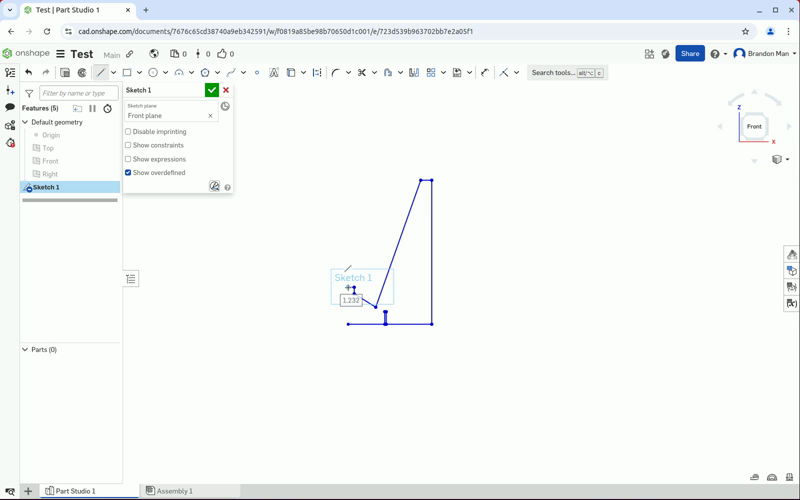
mouse_move(378, 287)
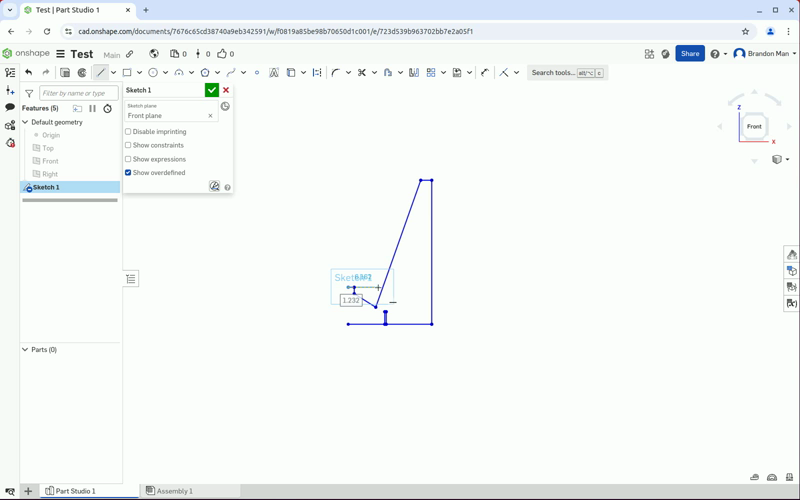
key_down(shift)
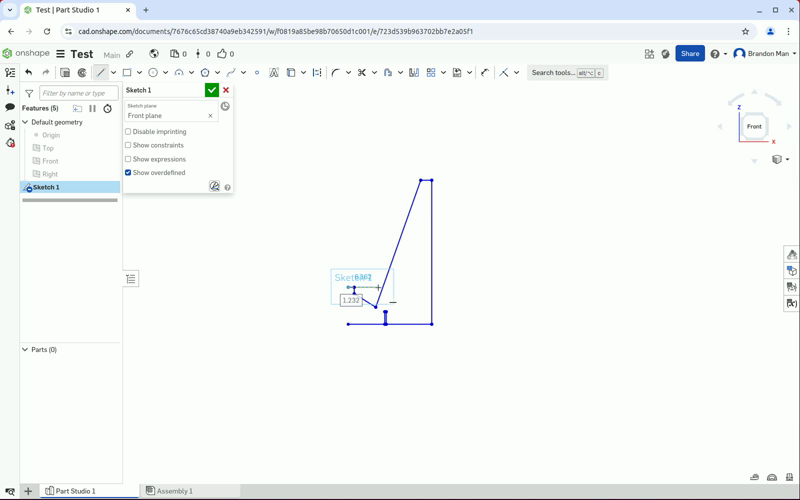
mouse_move(348, 324)
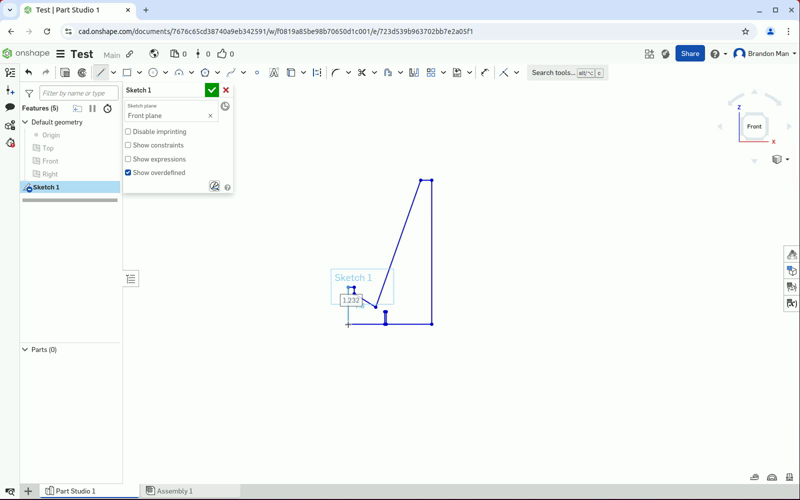
key_up(shift)
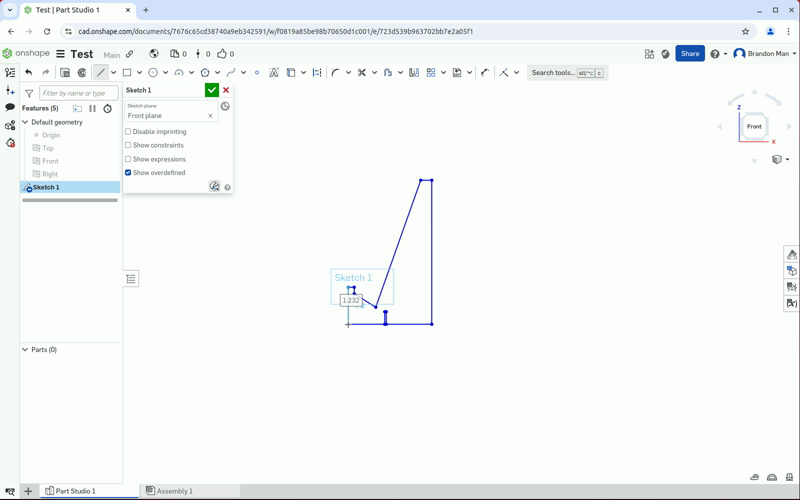
click(348, 324)
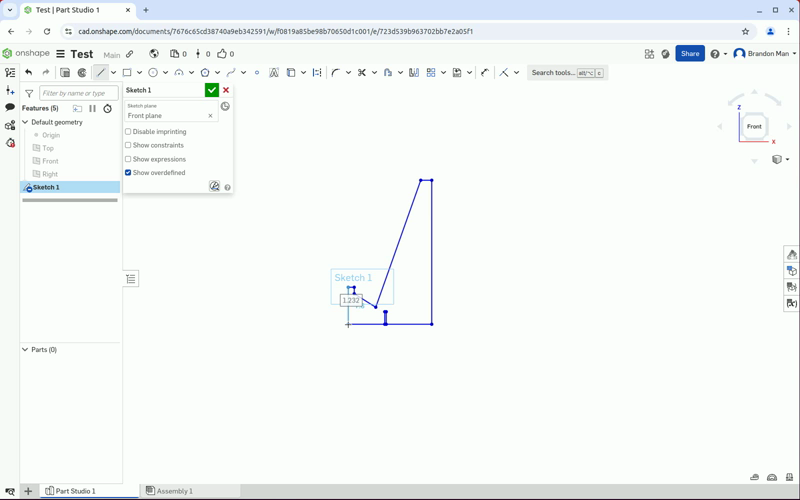
key(esc)
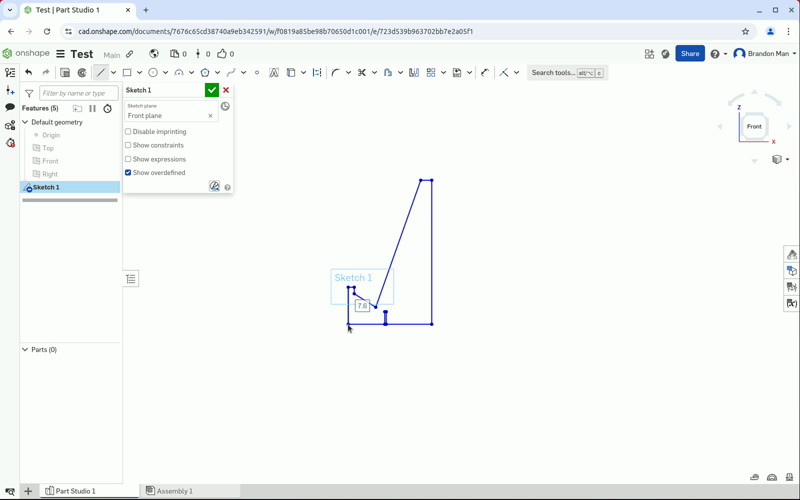
mouse_move(396, 267)
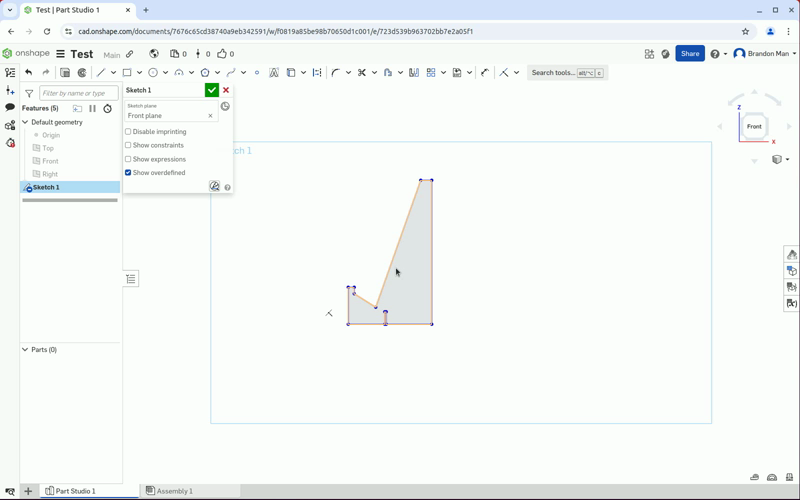
click(396, 267)
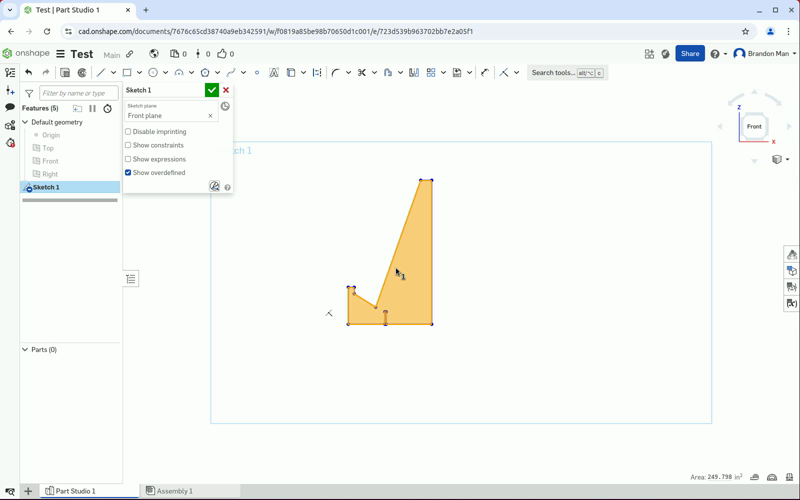
mouse_move(73, 352)
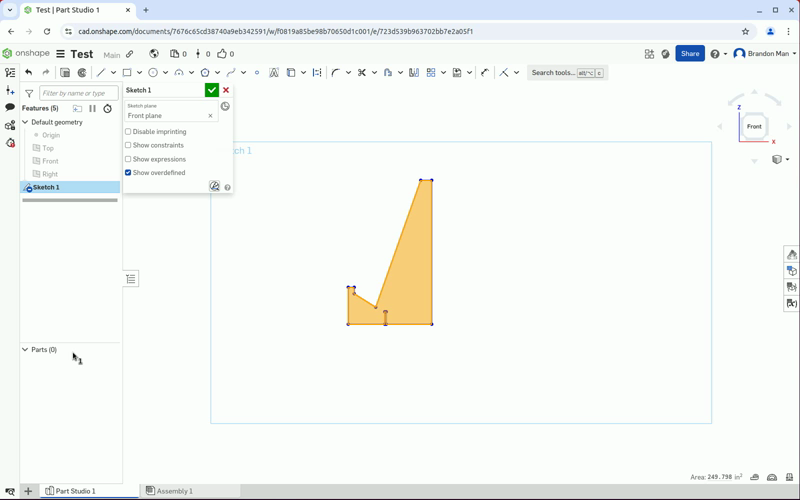
key(shift+y)
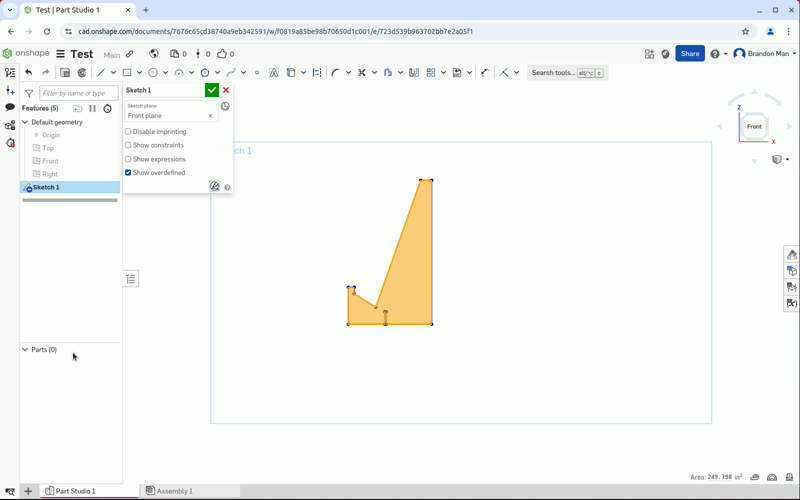
key(shift+e)
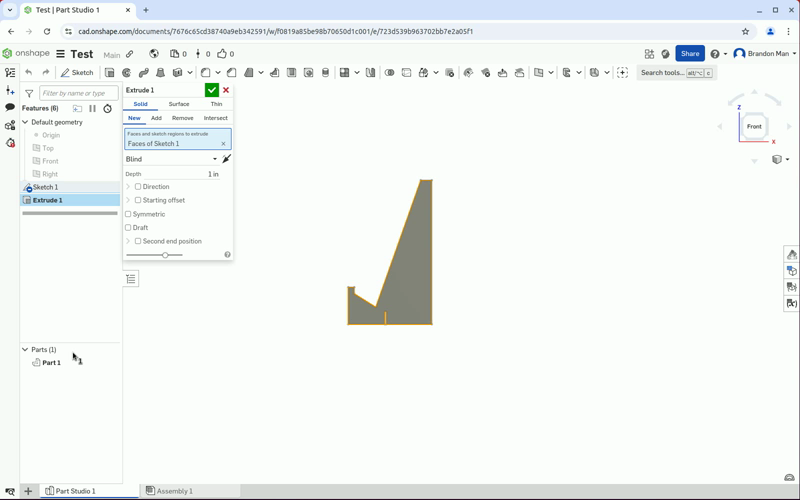
mouse_move(143, 106)
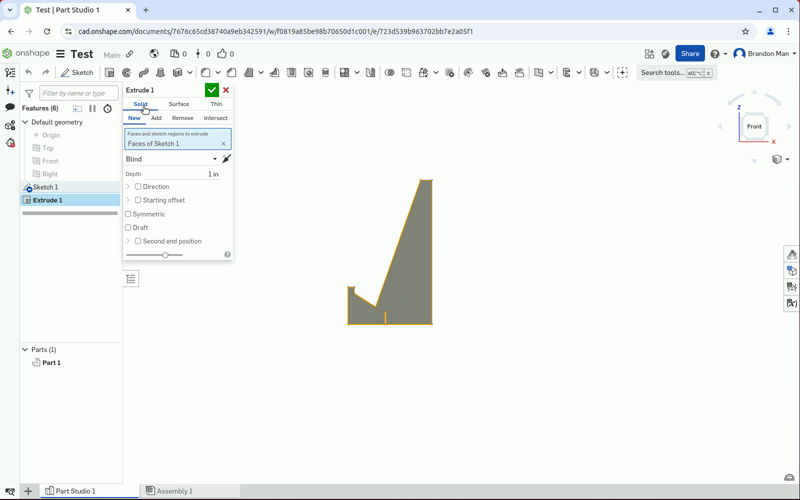
click(143, 106)
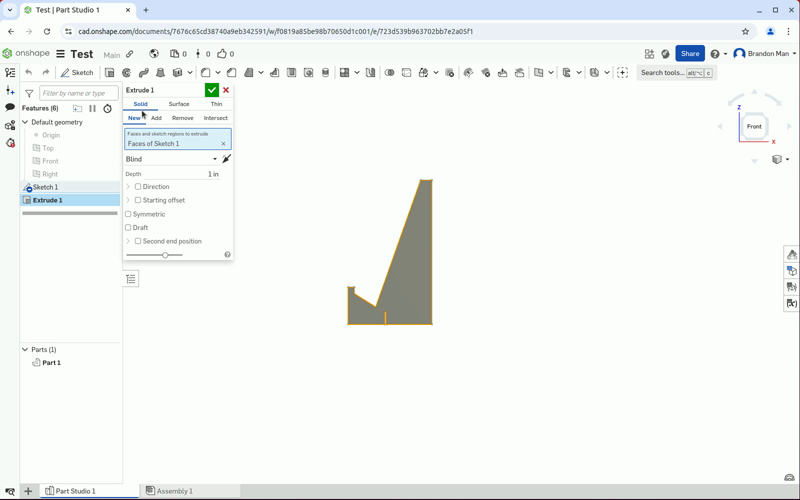
mouse_move(137, 120)
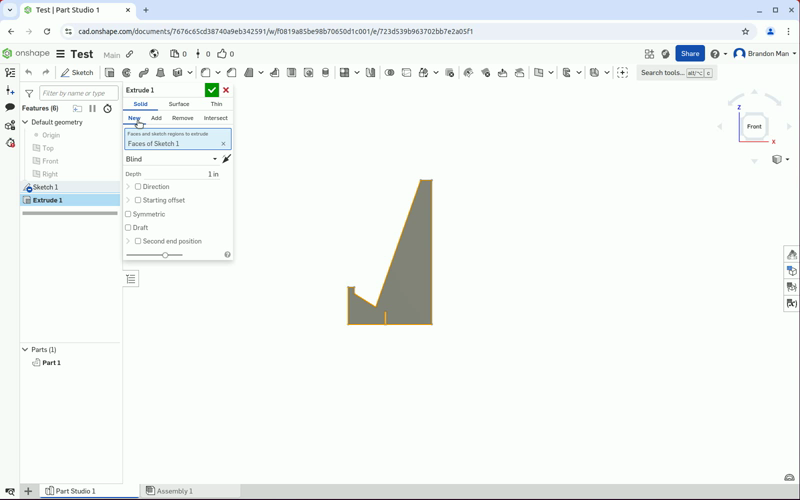
click(137, 120)
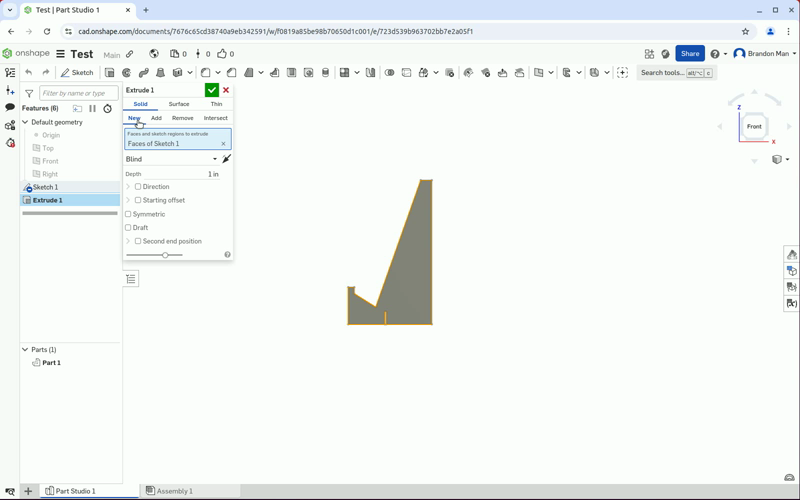
key(tab, 4)
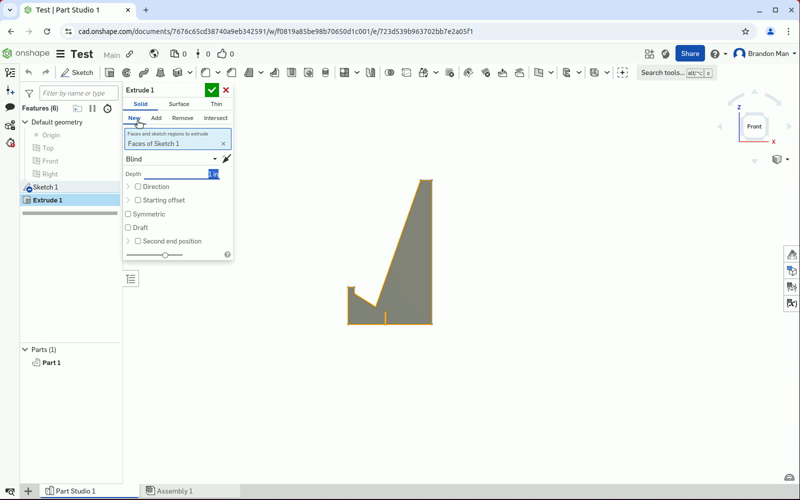
text(0.481)
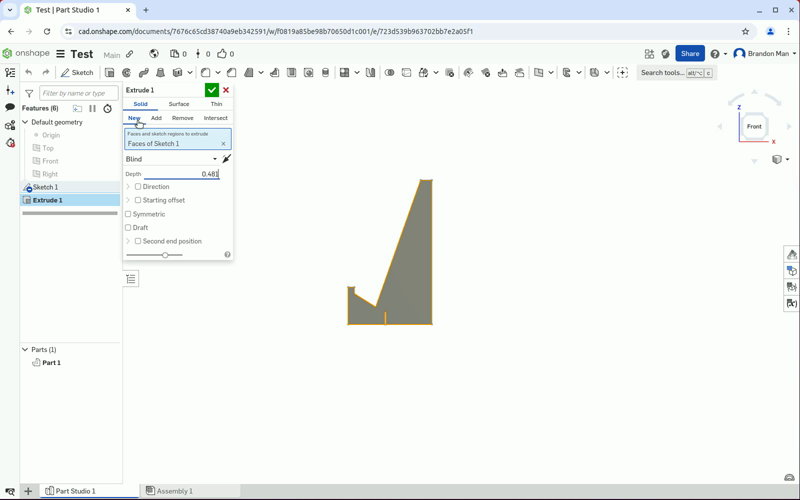
key(enter)
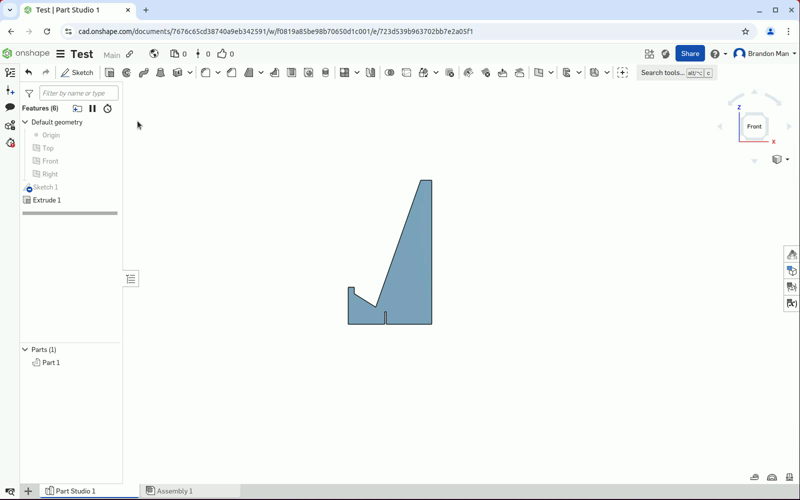
key(shift+h)
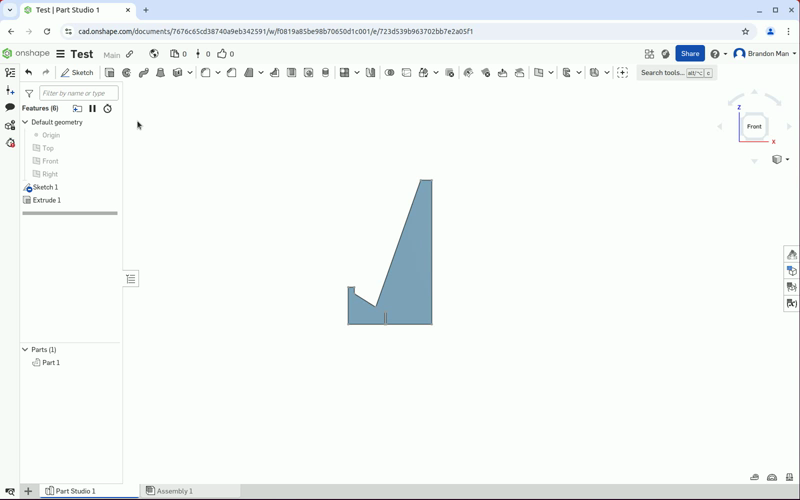
key(shift+h)
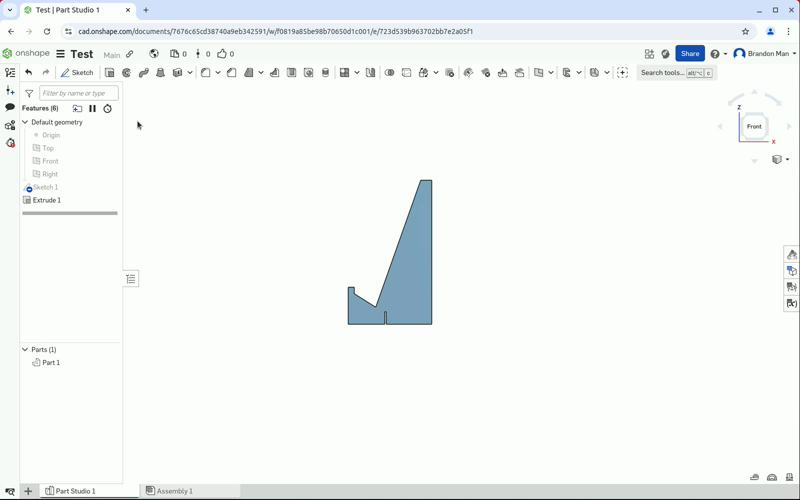
mouse_move(73, 189)
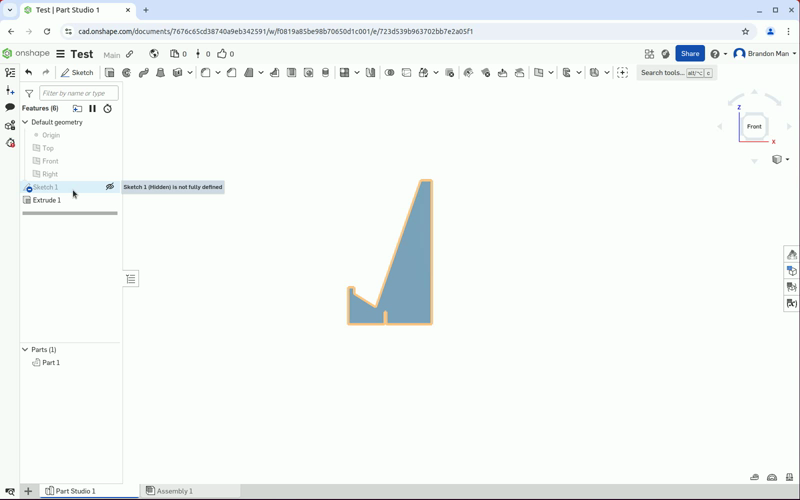
click(73, 189)
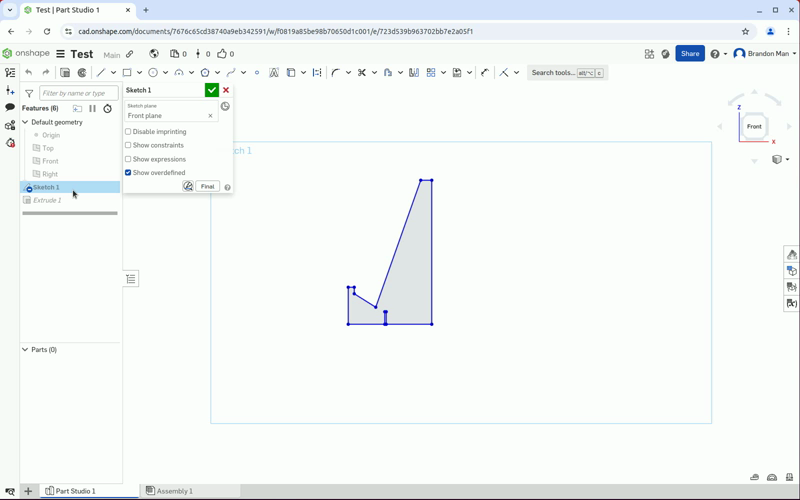
mouse_move(229, 92)
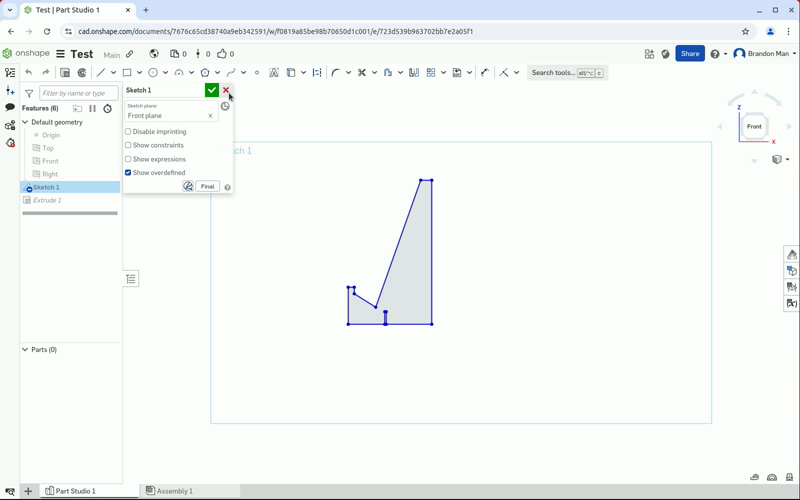
click(229, 92)
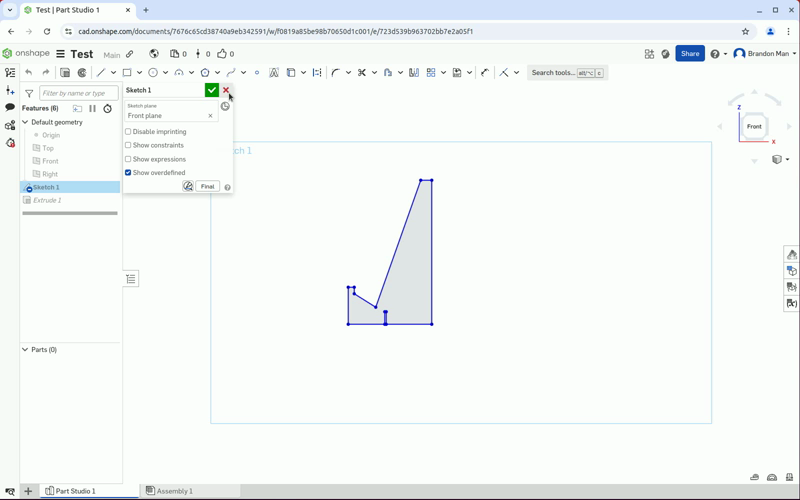
key(shift+s)
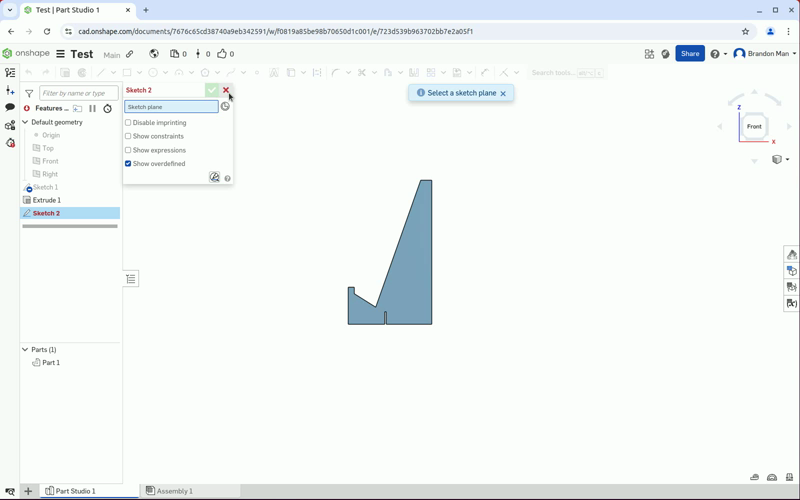
mouse_move(73, 163)
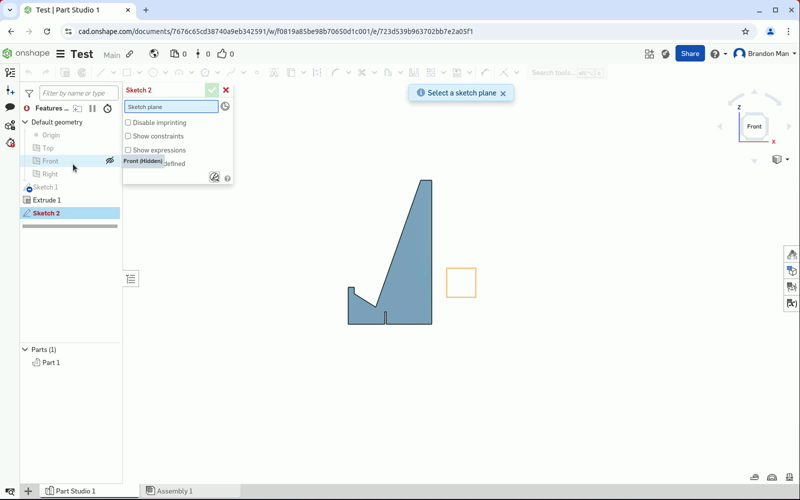
click(73, 163)
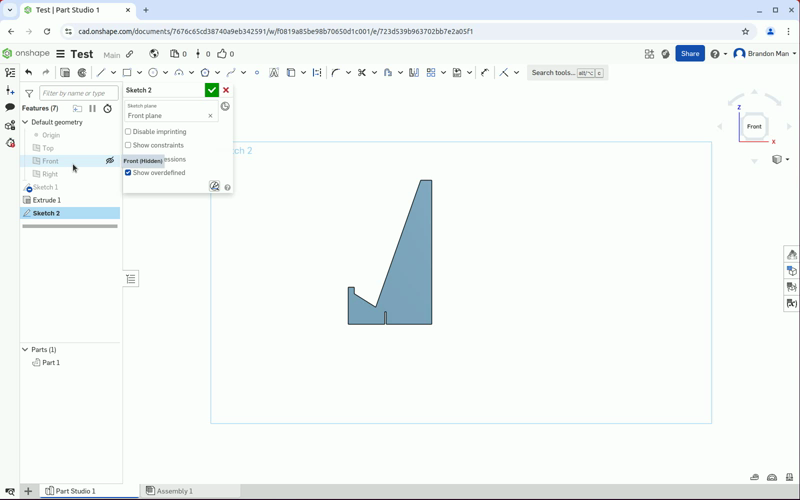
mouse_move(73, 352)
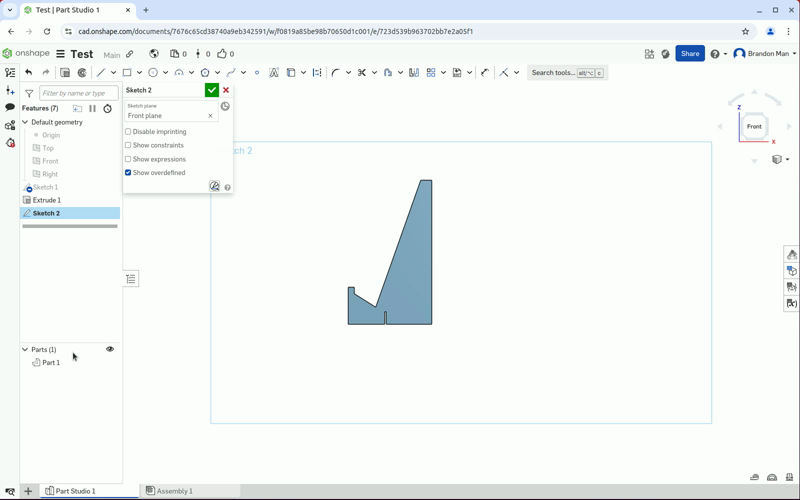
key(y)
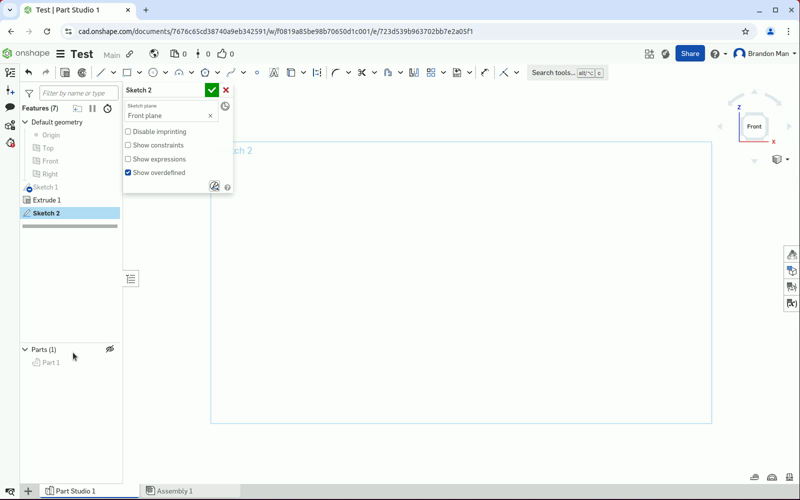
key(l)
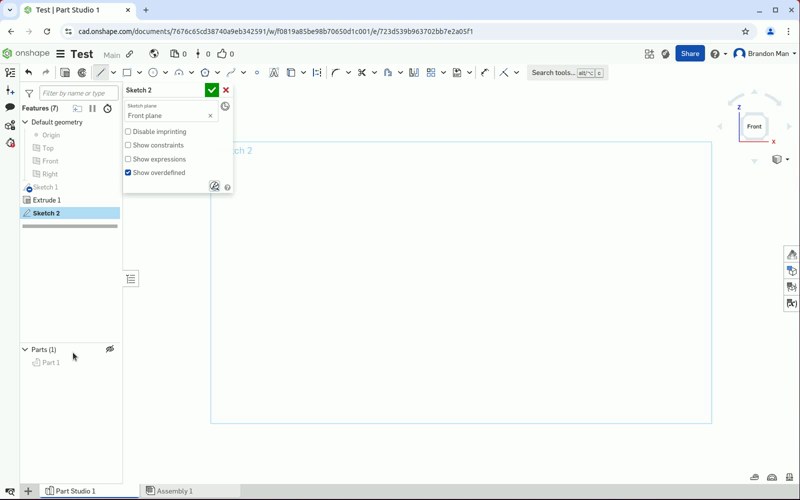
key_down(shift)
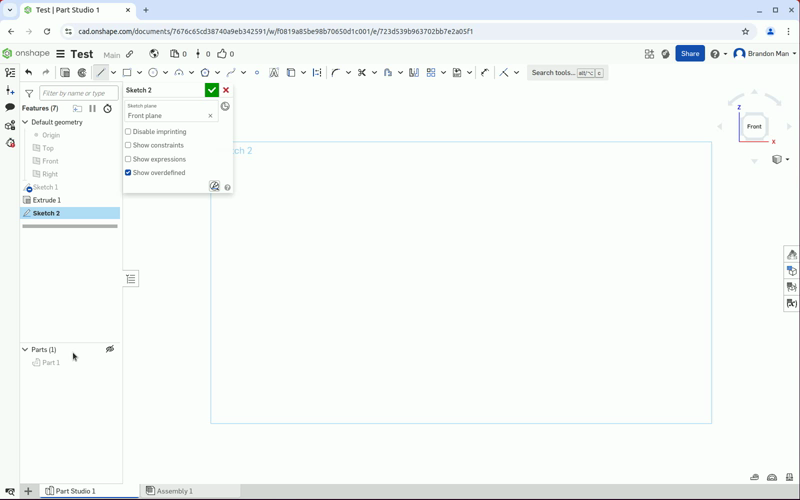
mouse_move(480, 324)
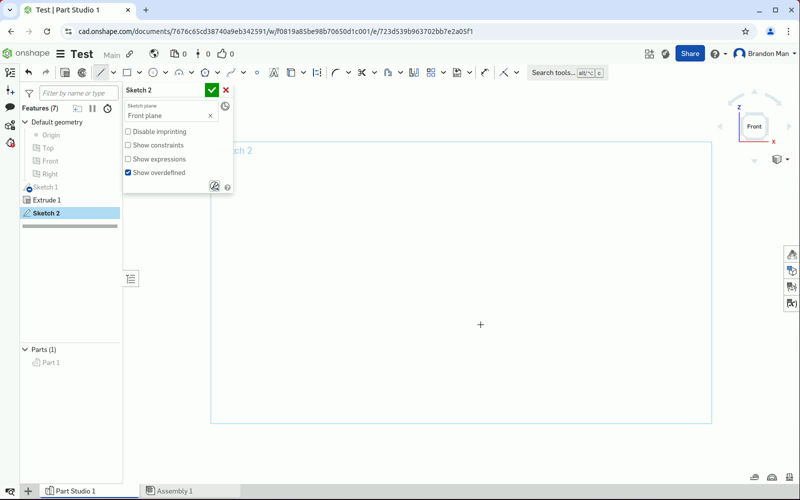
click(480, 324)
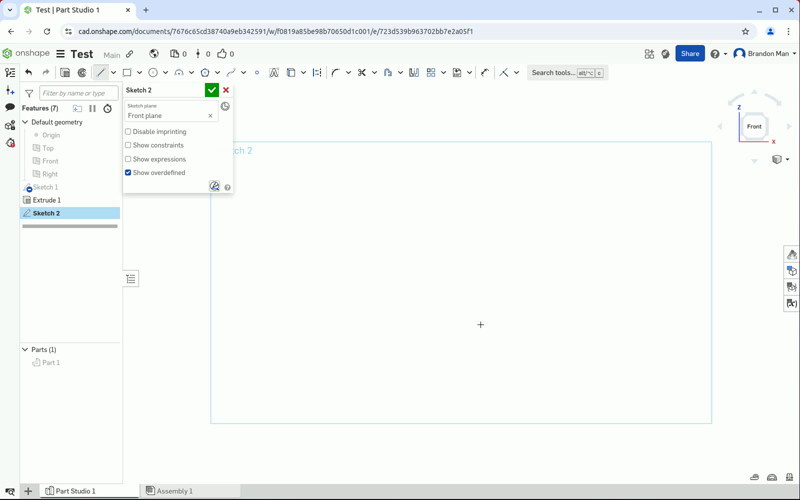
key_up(shift)
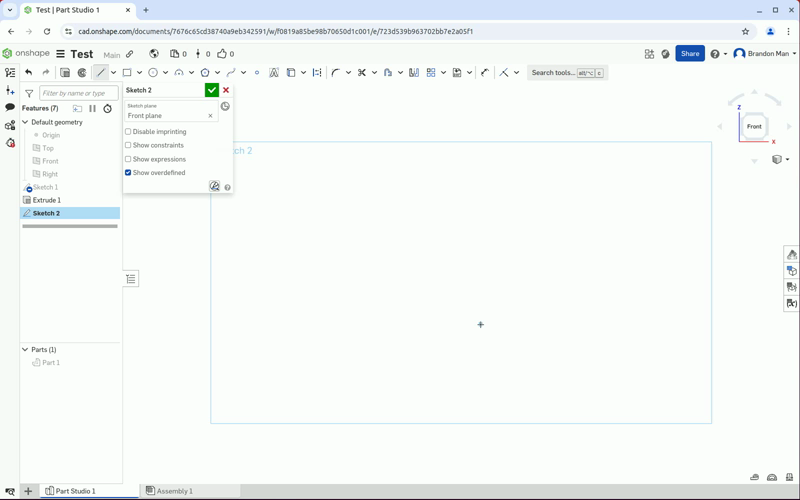
key_down(shift)
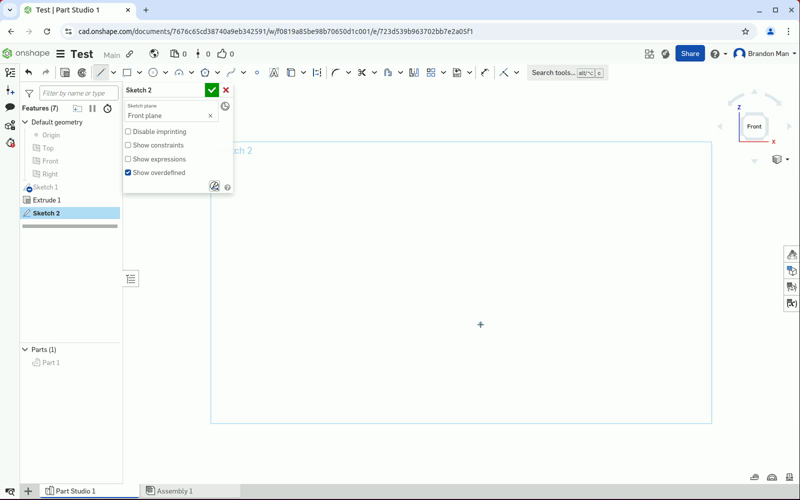
mouse_move(510, 324)
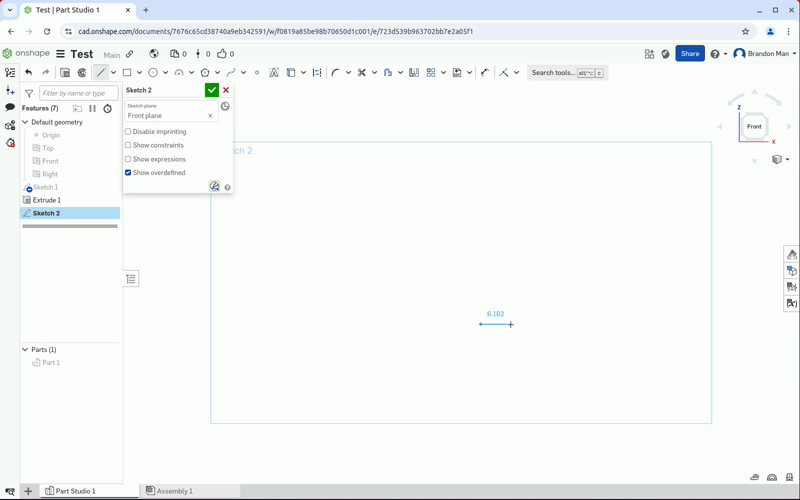
mouse_move(527, 324)
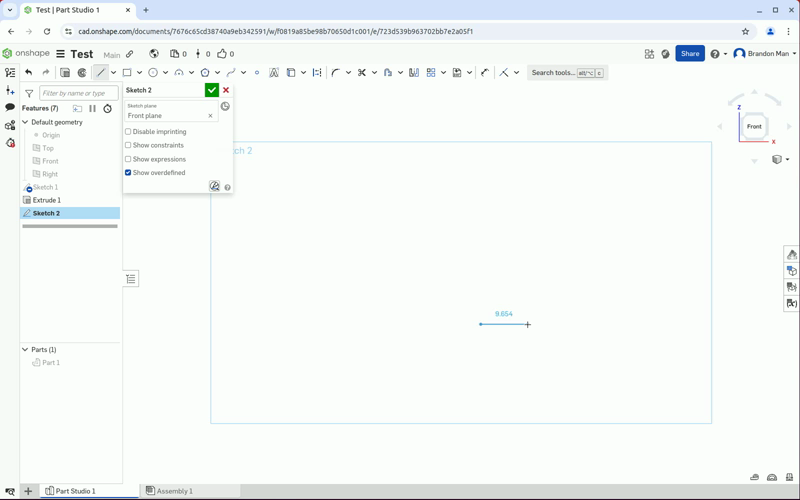
click(527, 324)
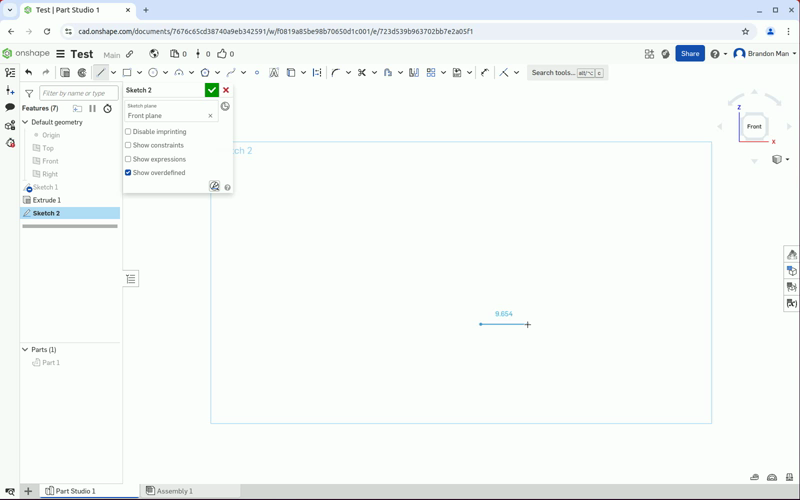
key_up(shift)
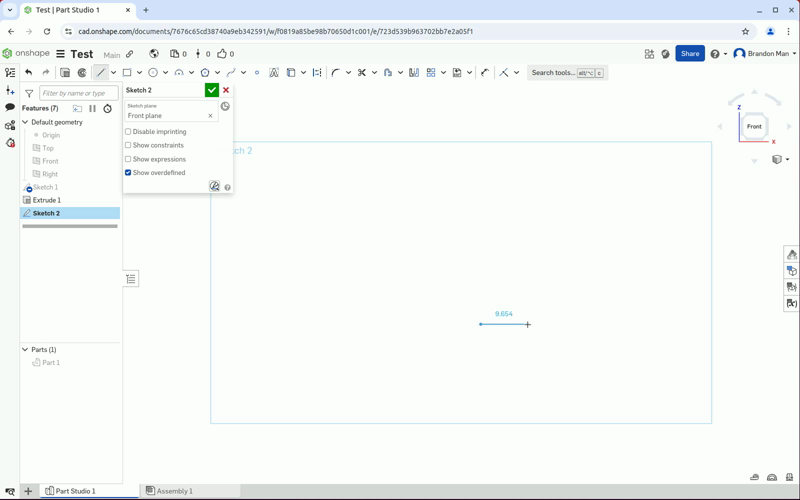
key_down(shift)
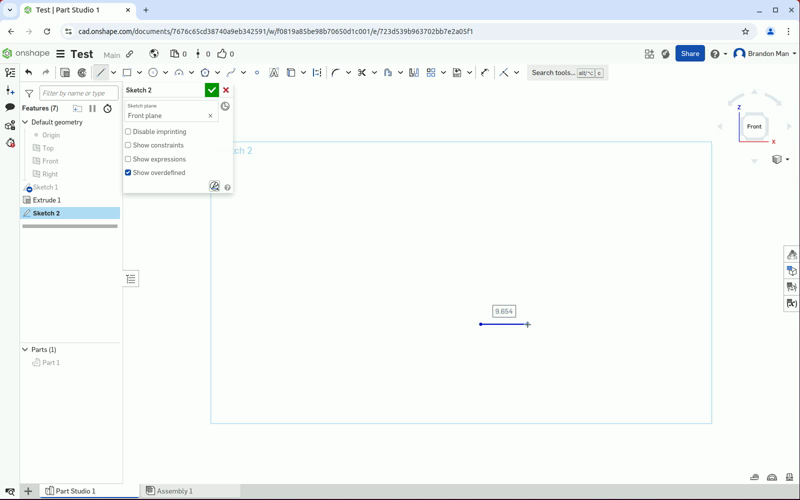
mouse_move(557, 324)
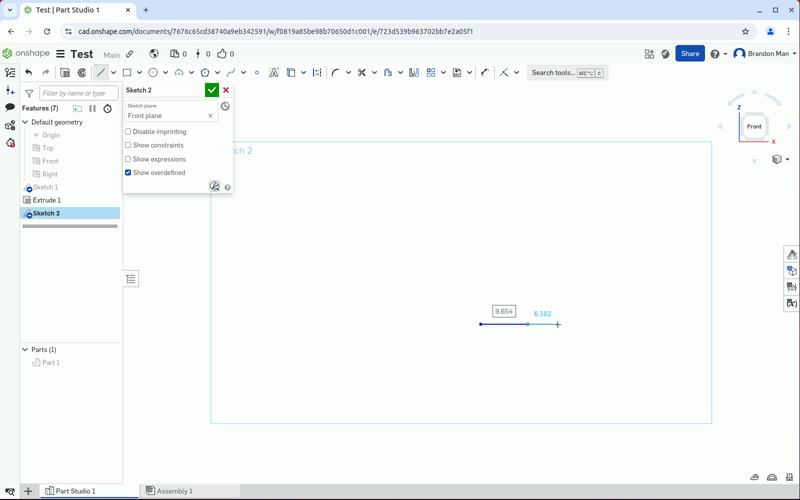
mouse_move(527, 311)
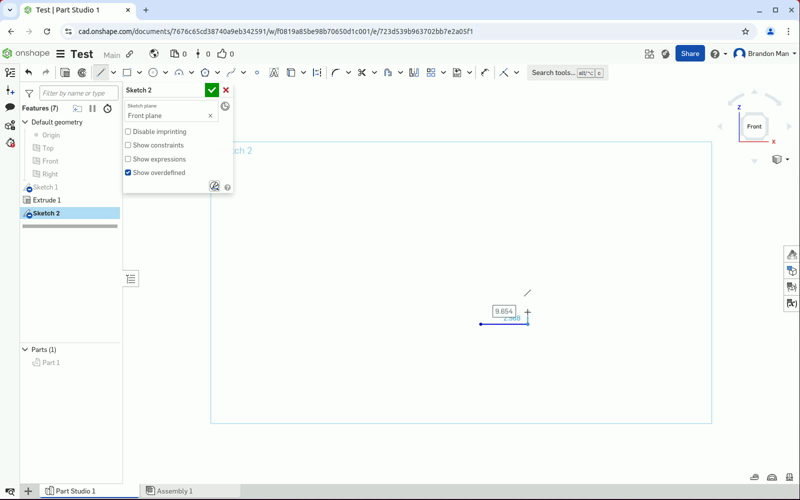
click(527, 311)
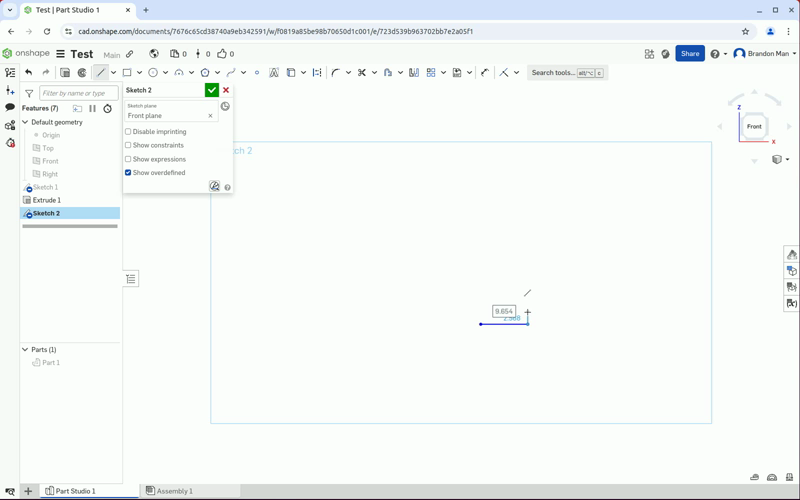
key_up(shift)
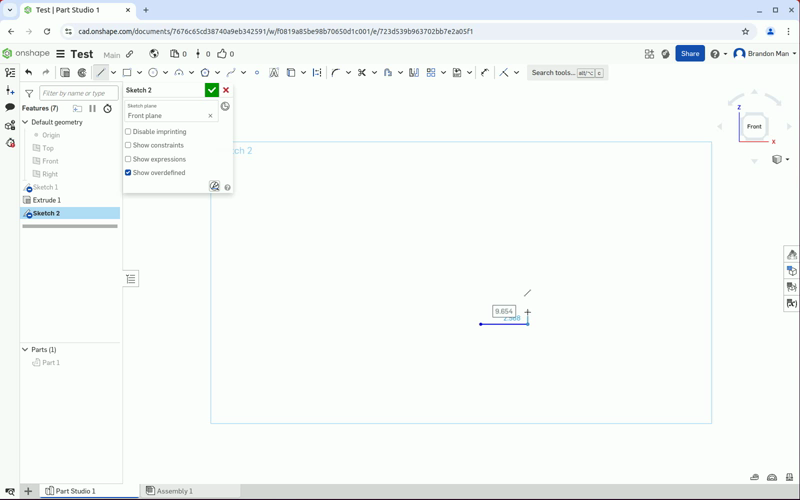
key_down(shift)
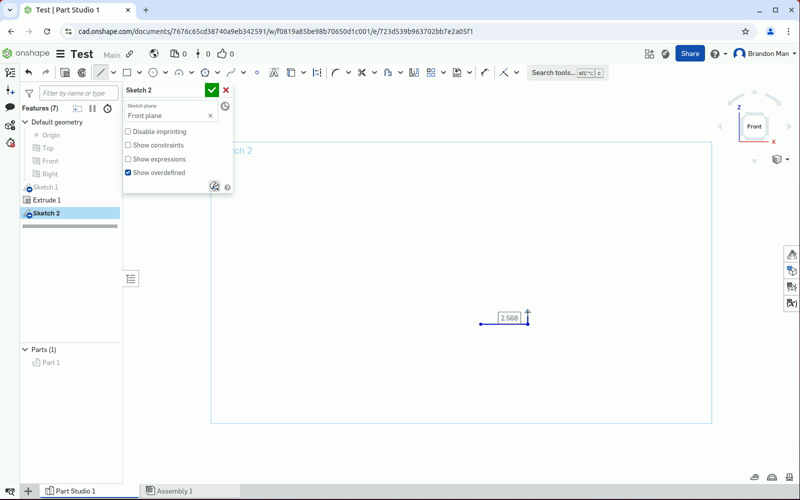
mouse_move(557, 311)
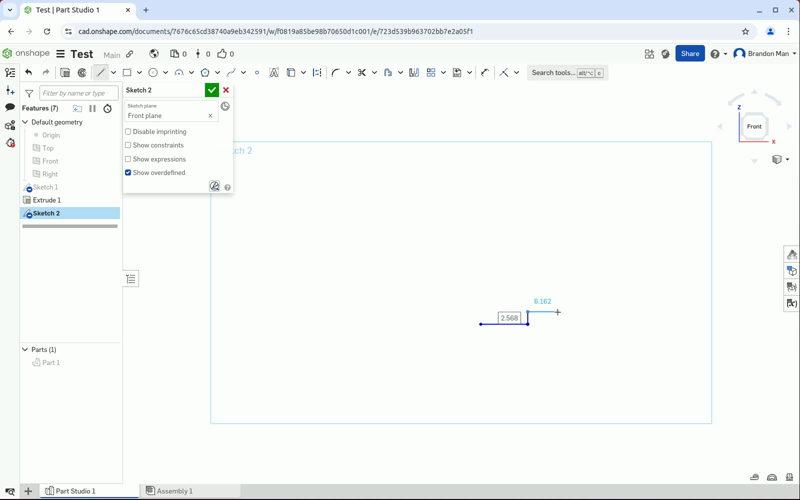
mouse_move(529, 311)
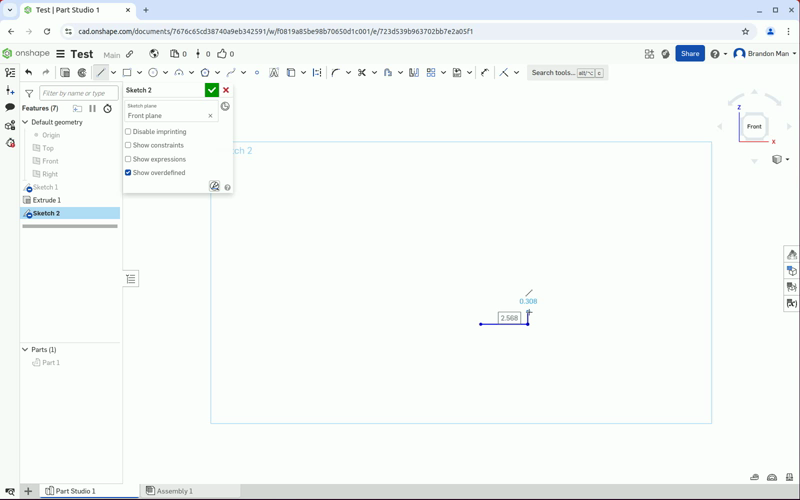
scroll(6)
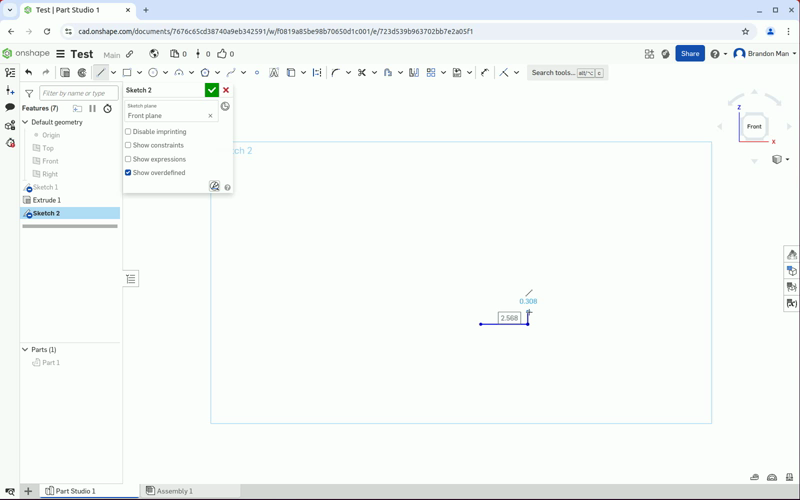
scroll(6)
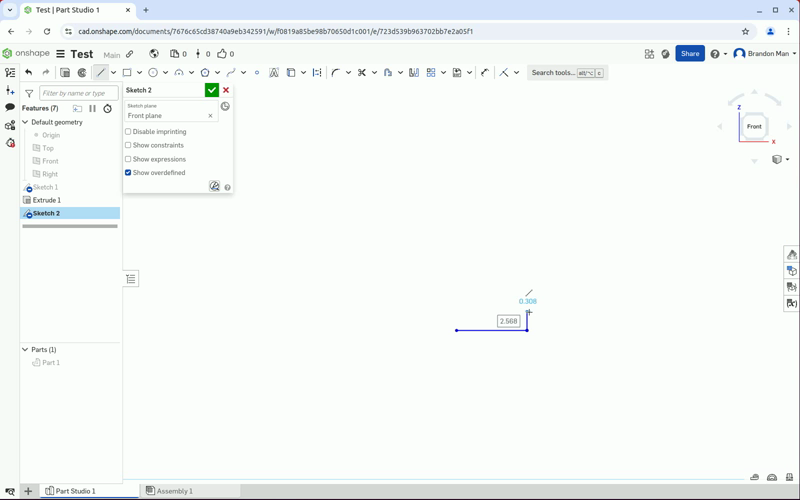
scroll(6)
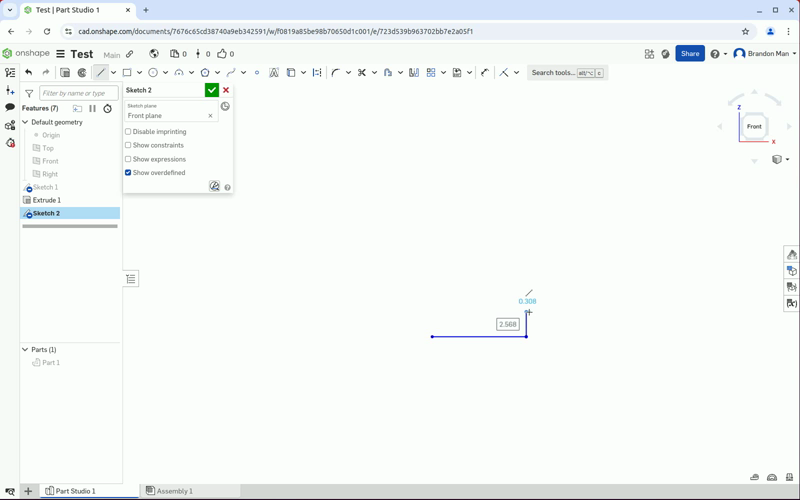
scroll(6)
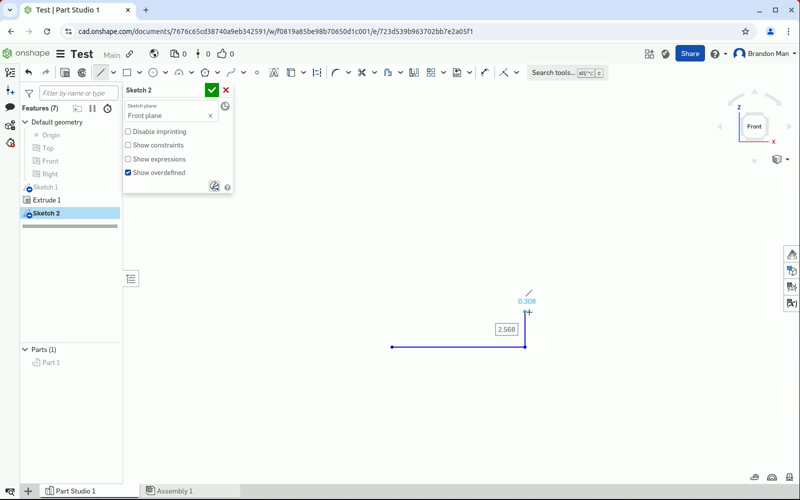
scroll(6)
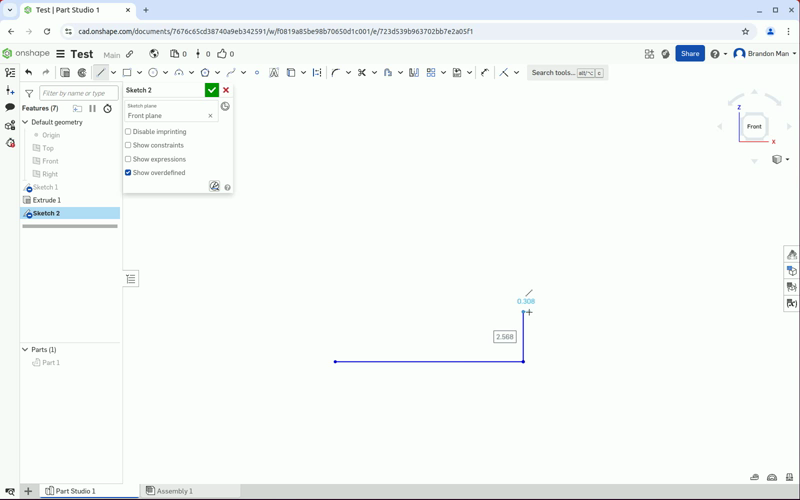
scroll(6)
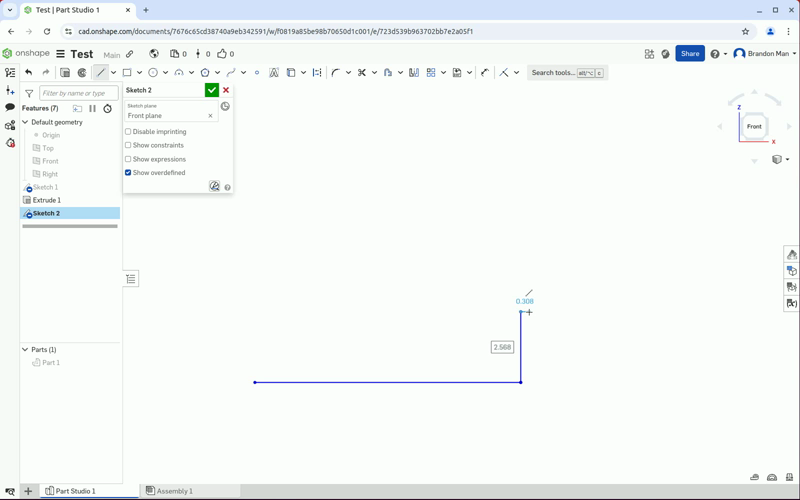
scroll(6)
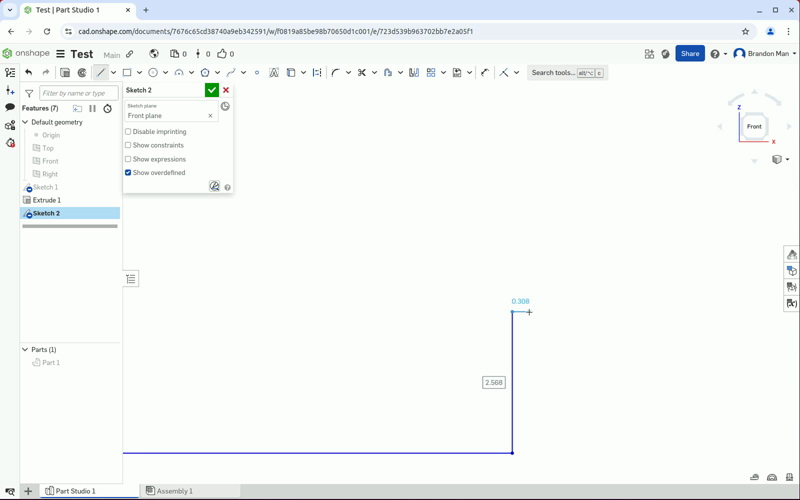
click(529, 311)
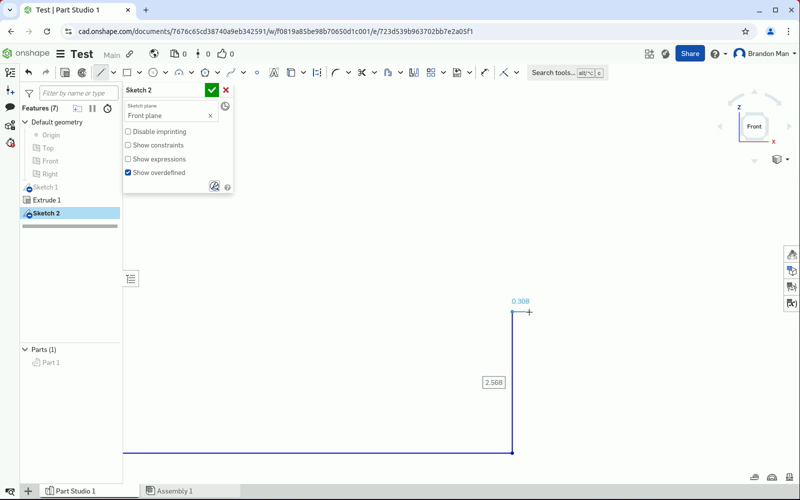
scroll(-6)
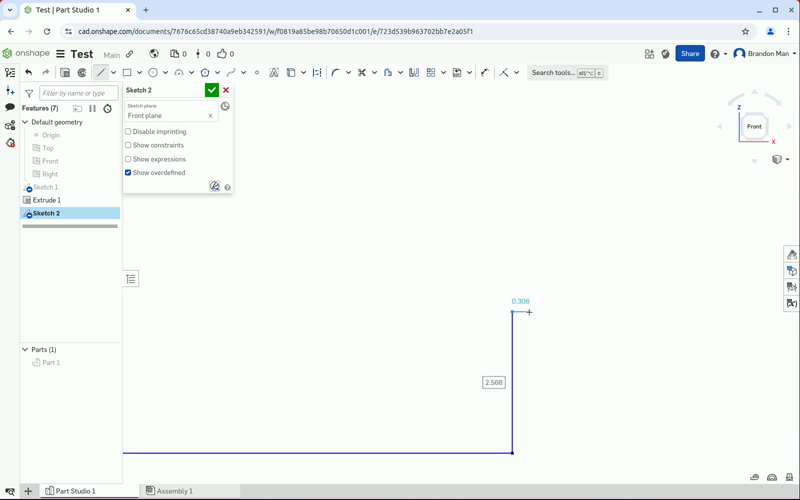
scroll(-6)
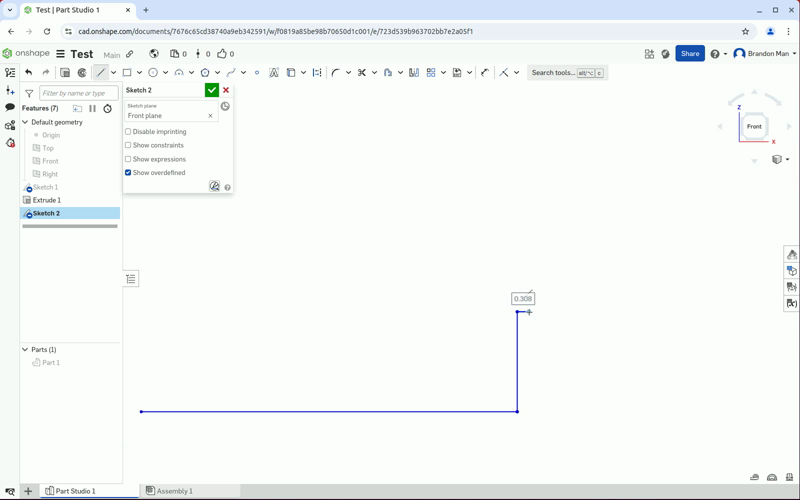
scroll(-6)
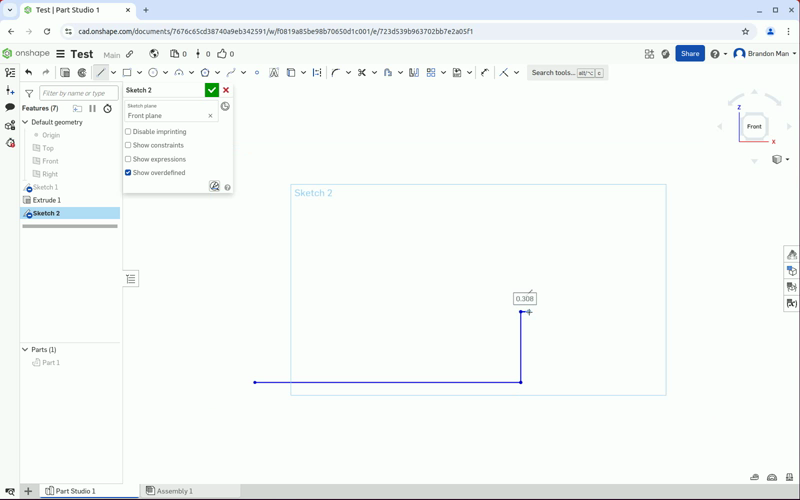
scroll(-6)
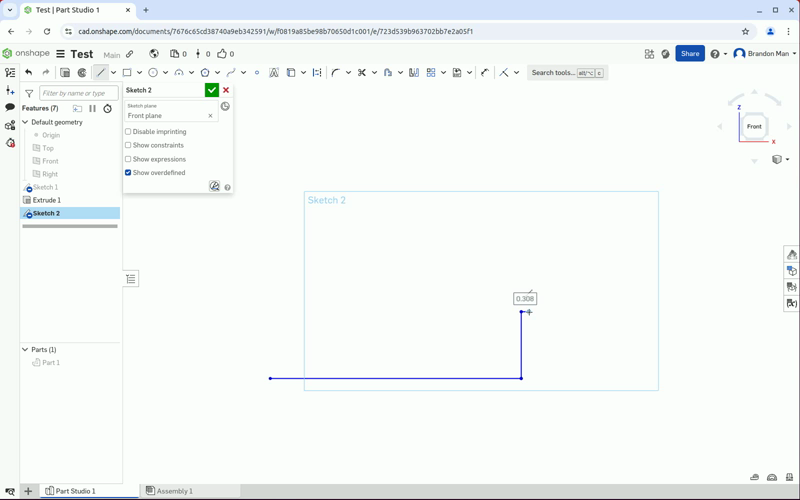
scroll(-6)
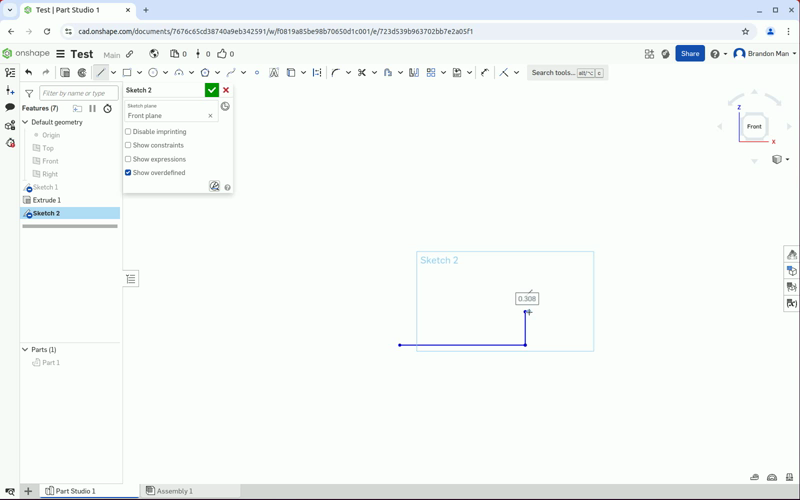
scroll(-6)
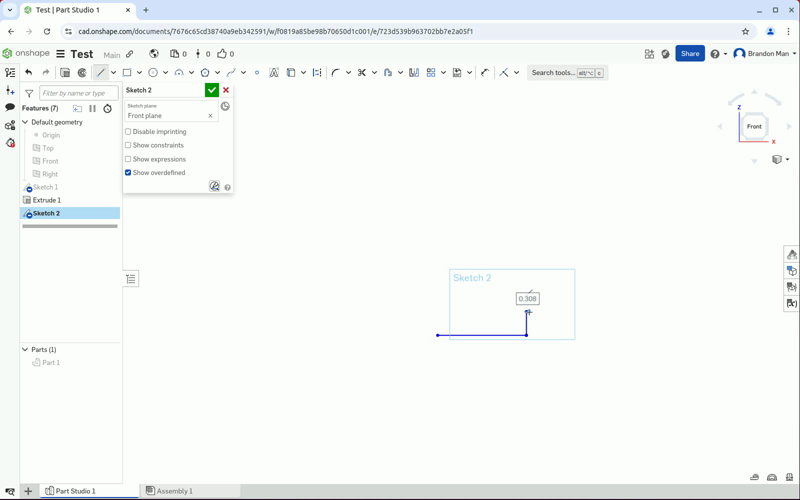
scroll(-6)
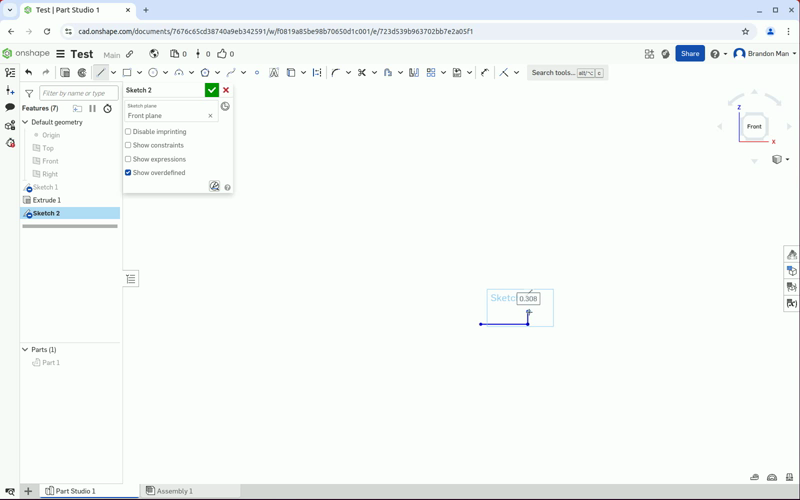
key_up(shift)
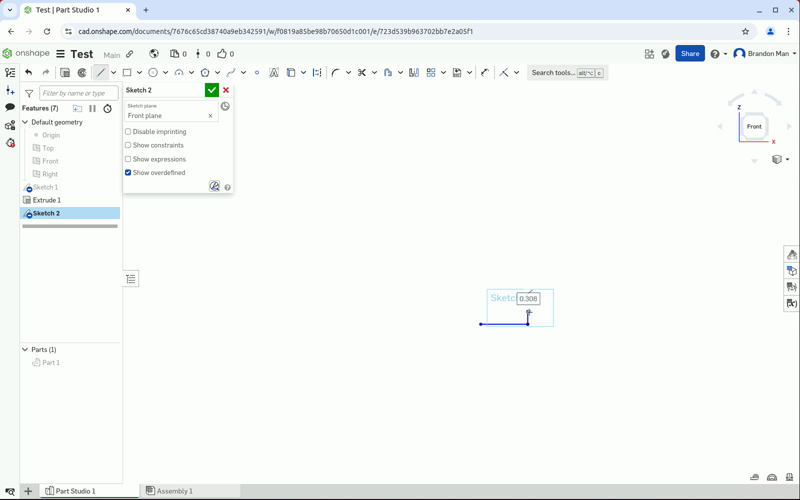
key_down(shift)
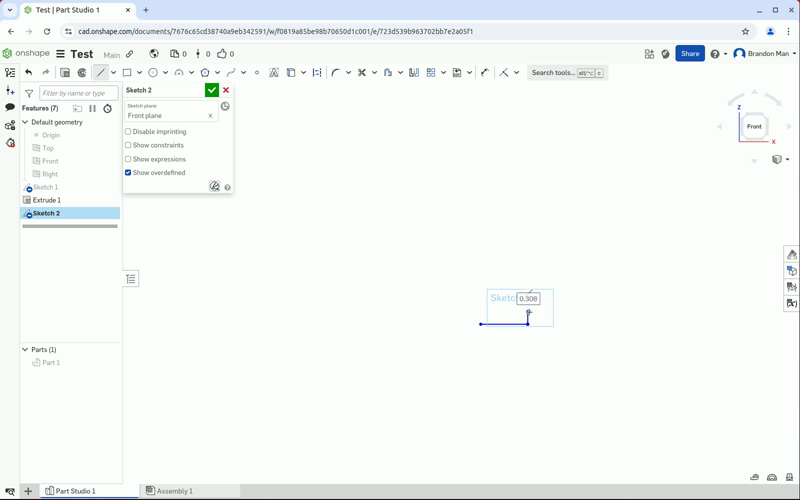
mouse_move(559, 311)
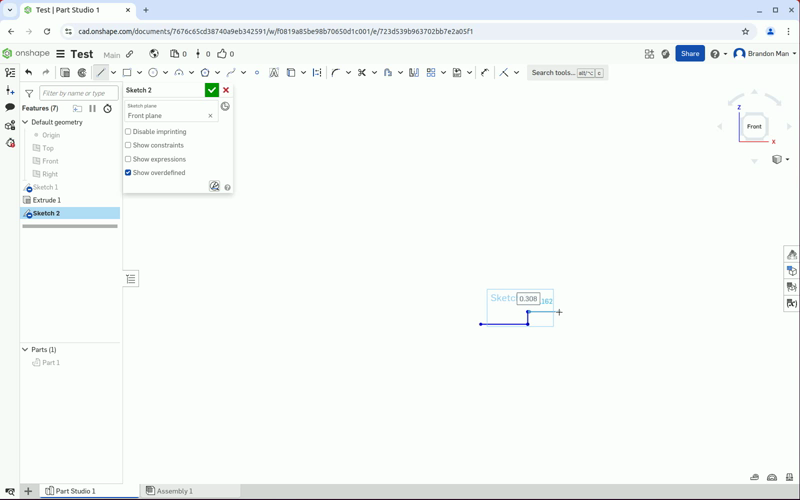
mouse_move(529, 324)
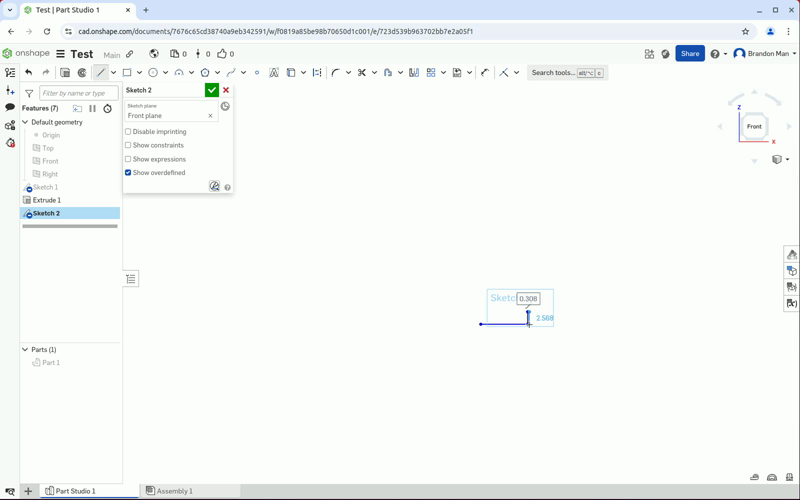
scroll(6)
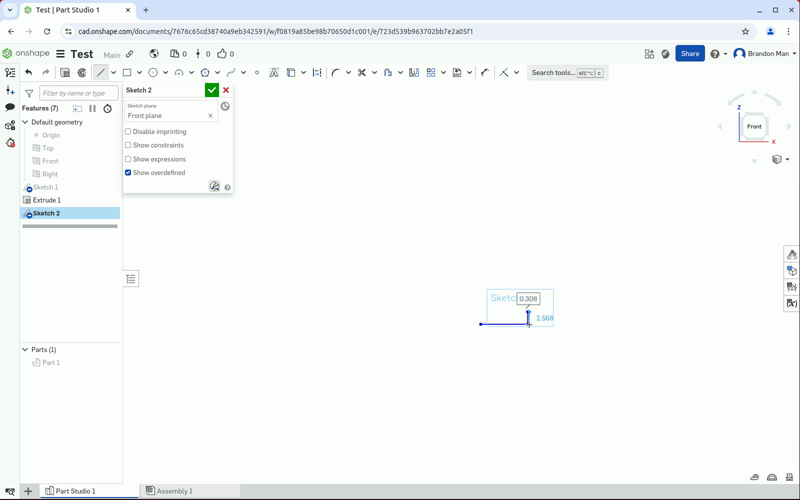
scroll(6)
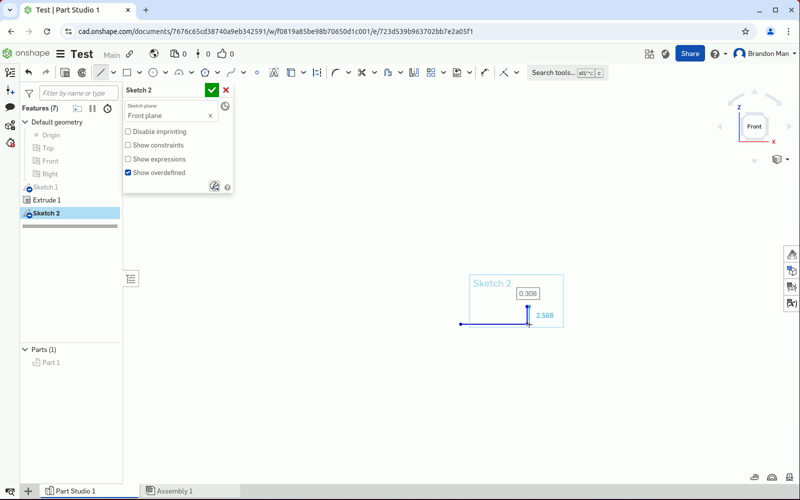
scroll(6)
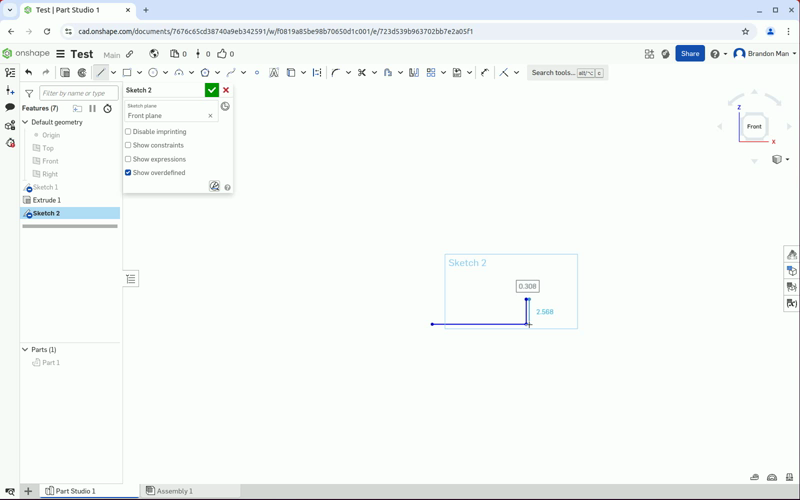
scroll(6)
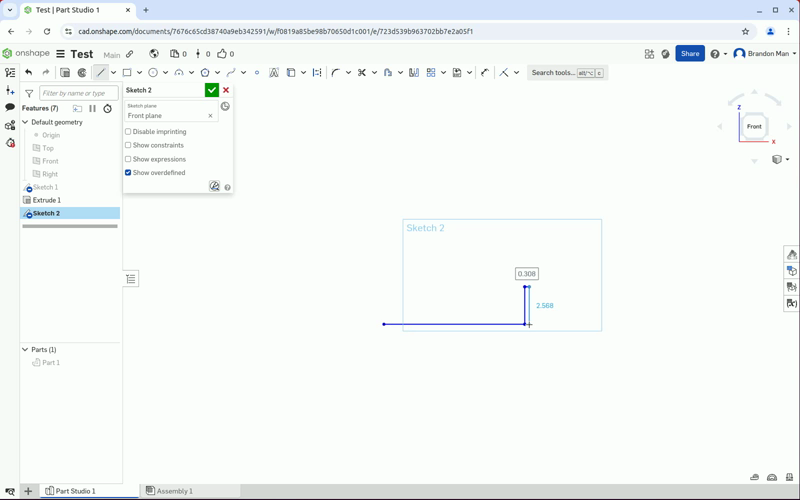
scroll(6)
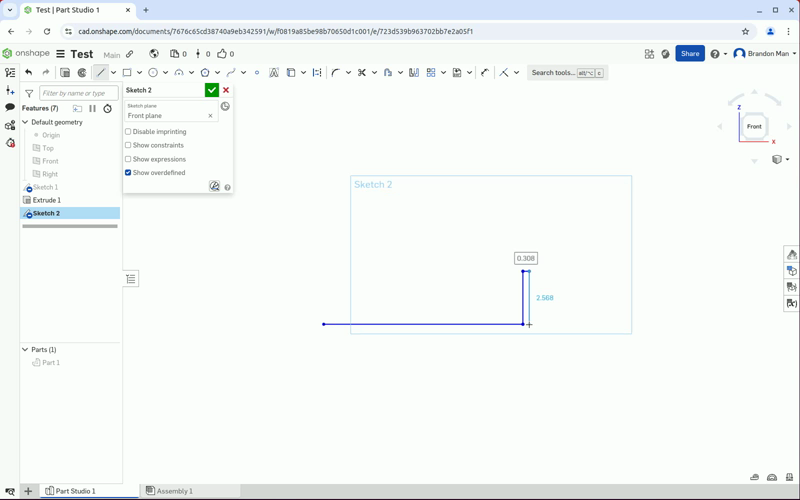
scroll(6)
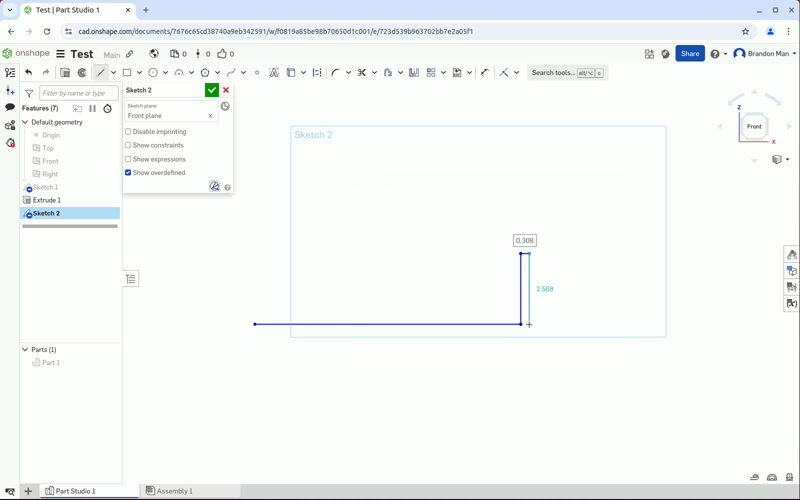
scroll(6)
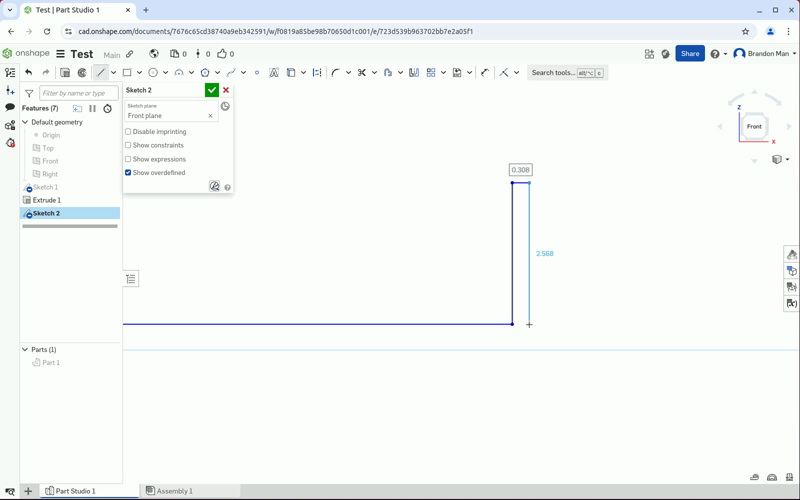
click(529, 324)
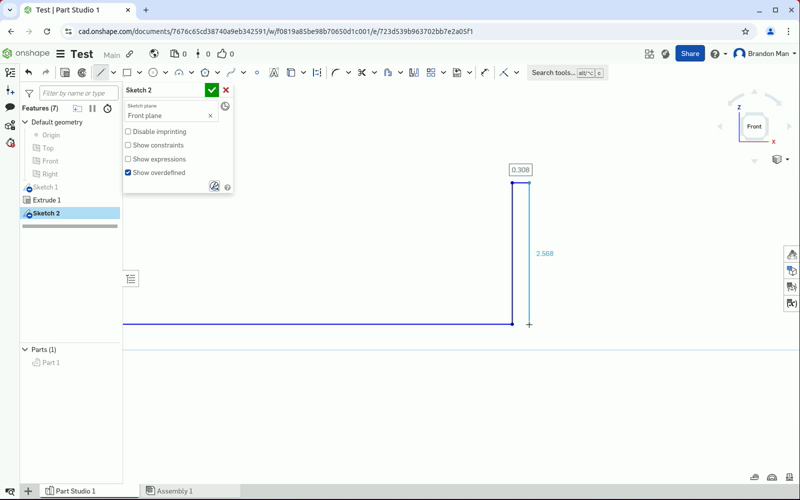
scroll(-6)
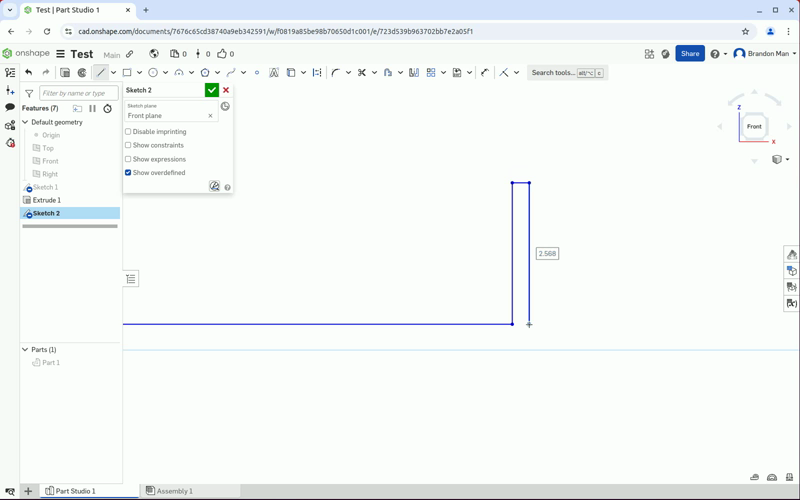
scroll(-6)
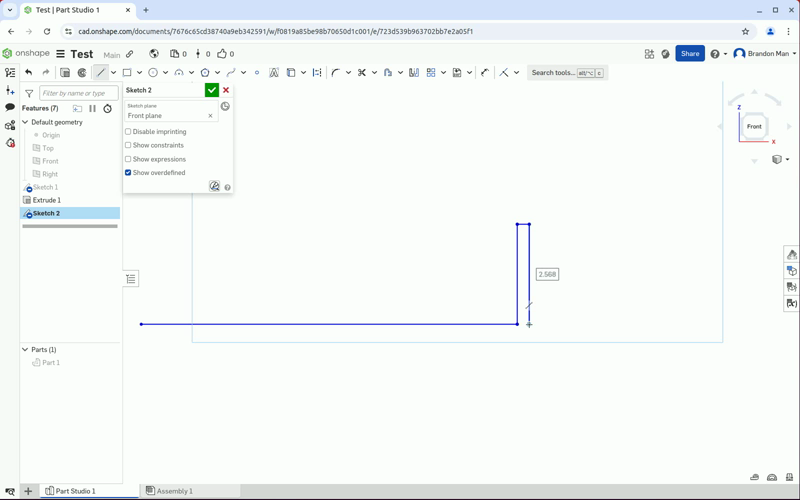
scroll(-6)
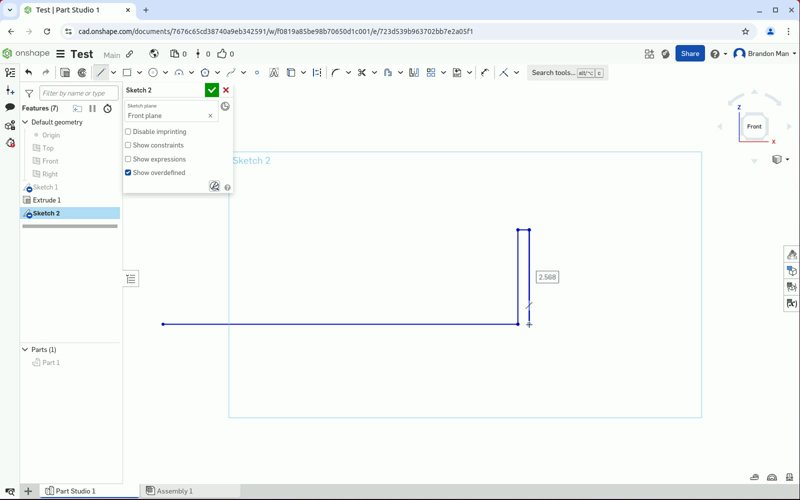
scroll(-6)
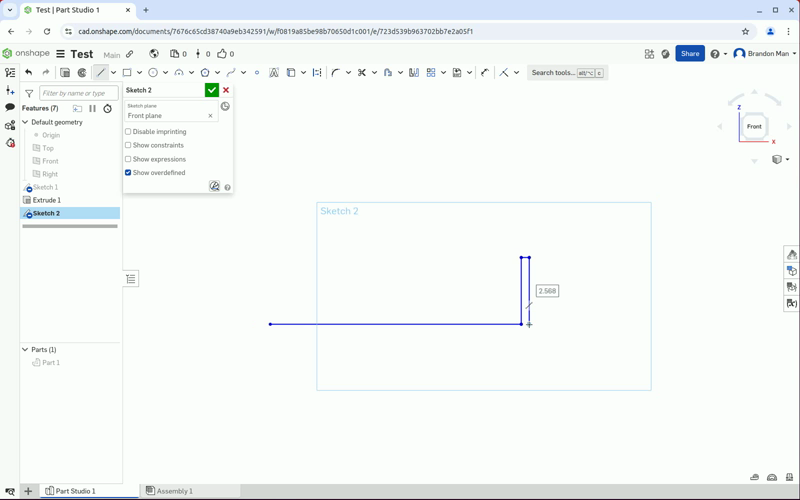
scroll(-6)
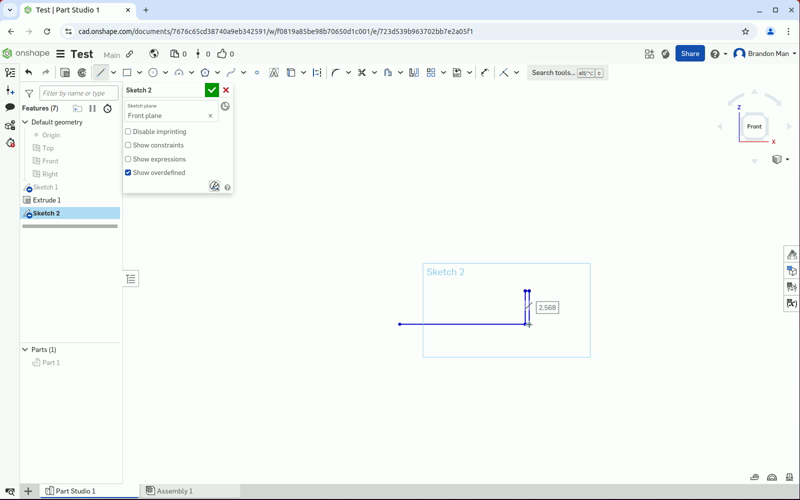
scroll(-6)
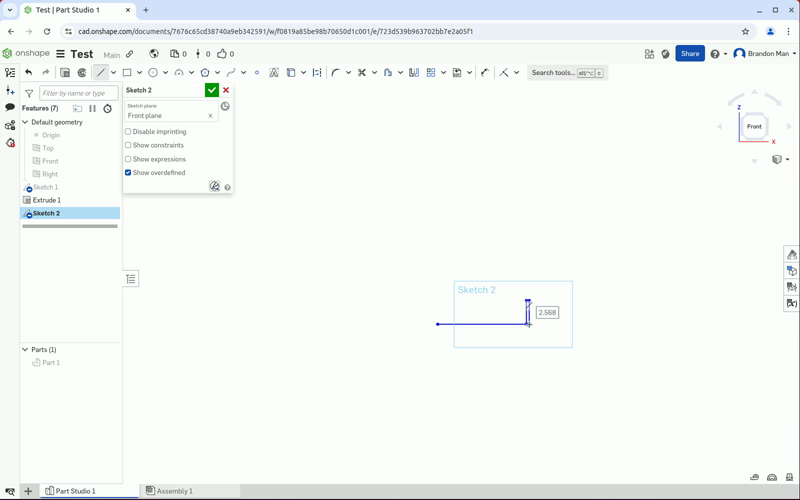
scroll(-6)
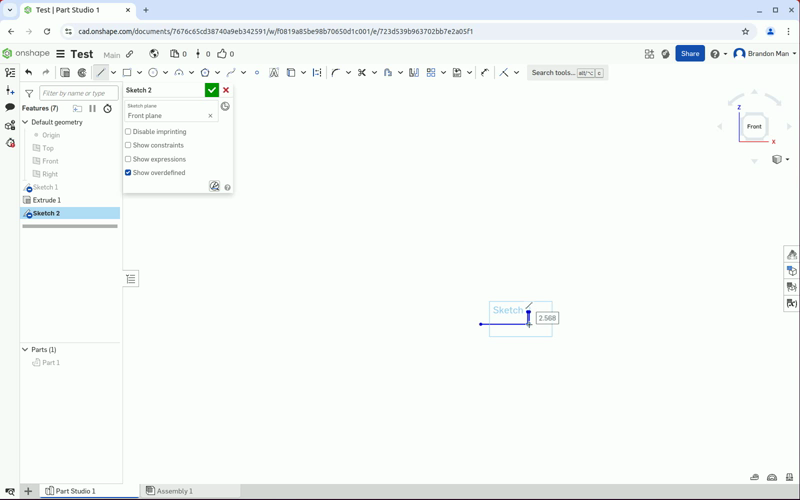
key_up(shift)
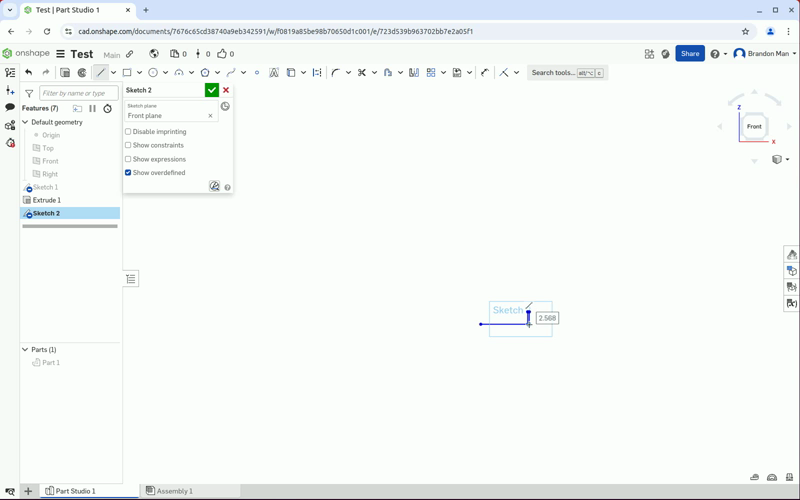
key_down(shift)
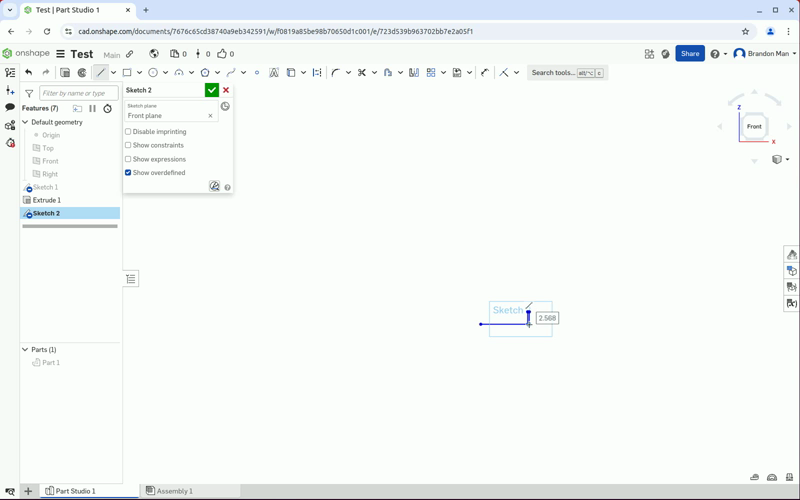
mouse_move(559, 324)
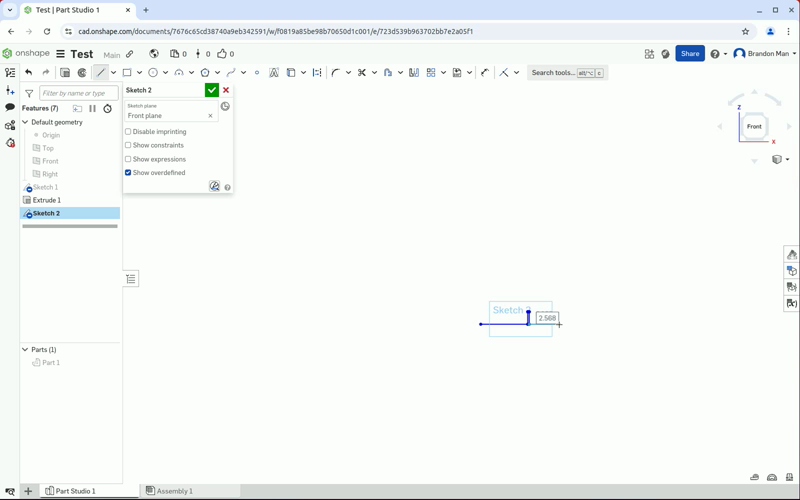
mouse_move(564, 324)
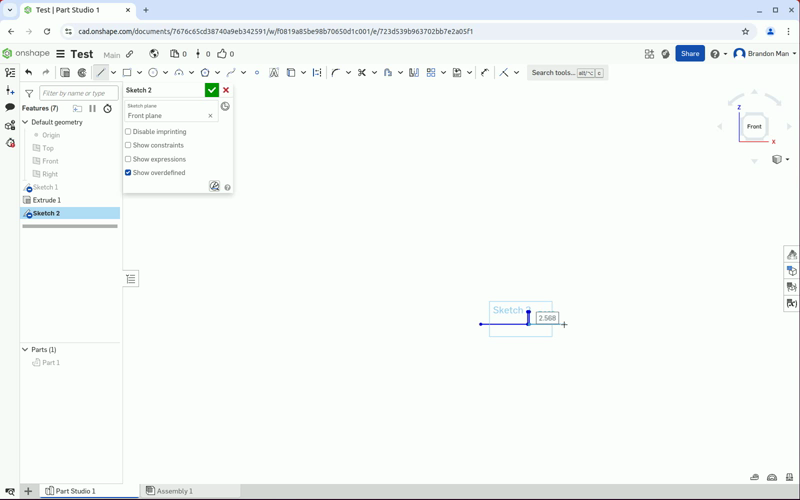
click(564, 324)
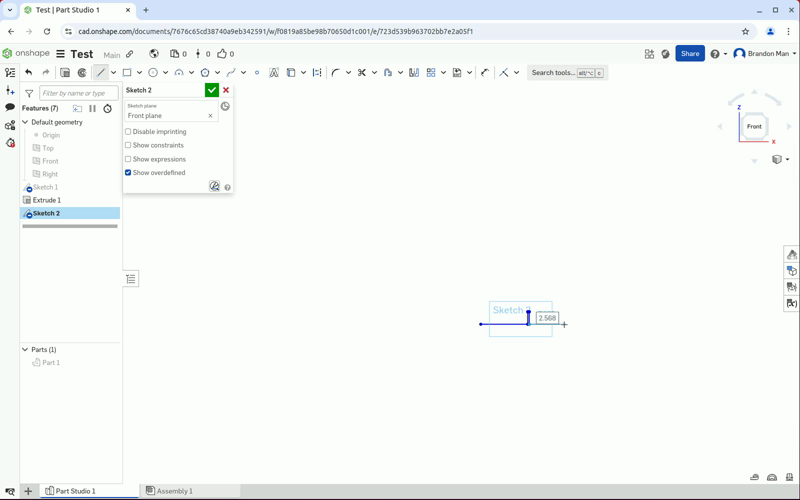
key_up(shift)
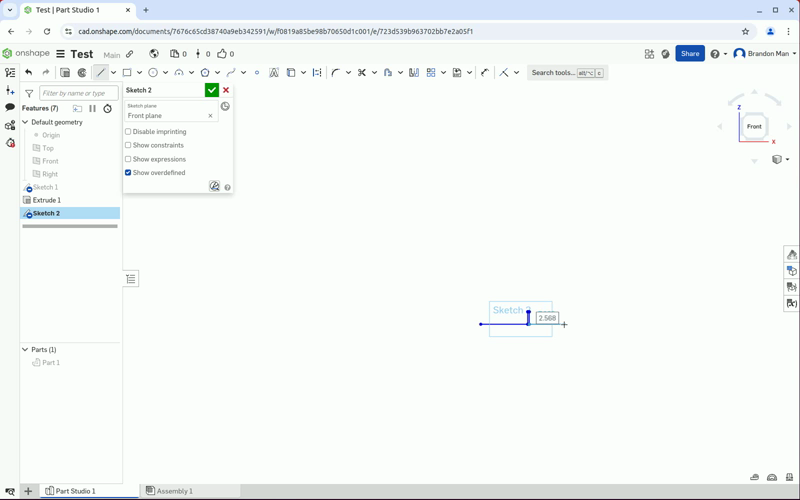
key_down(shift)
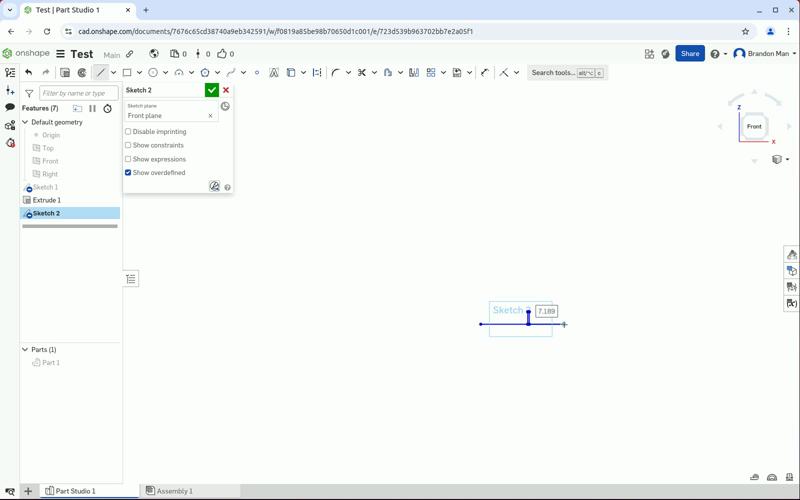
mouse_move(589, 324)
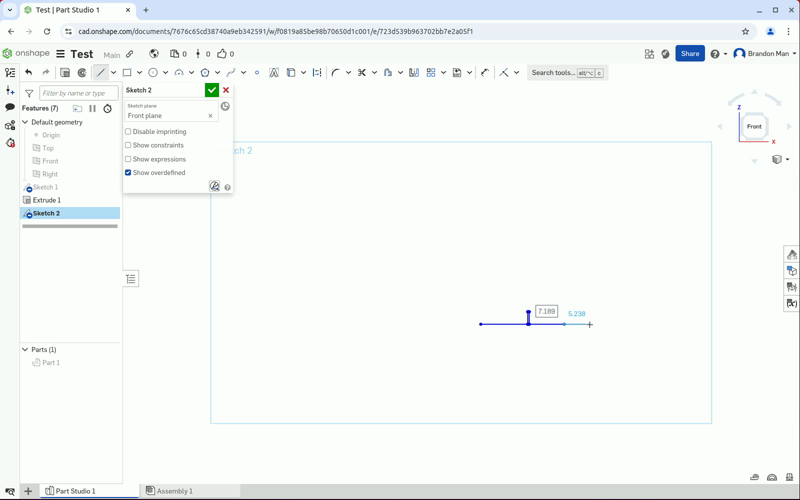
mouse_move(564, 287)
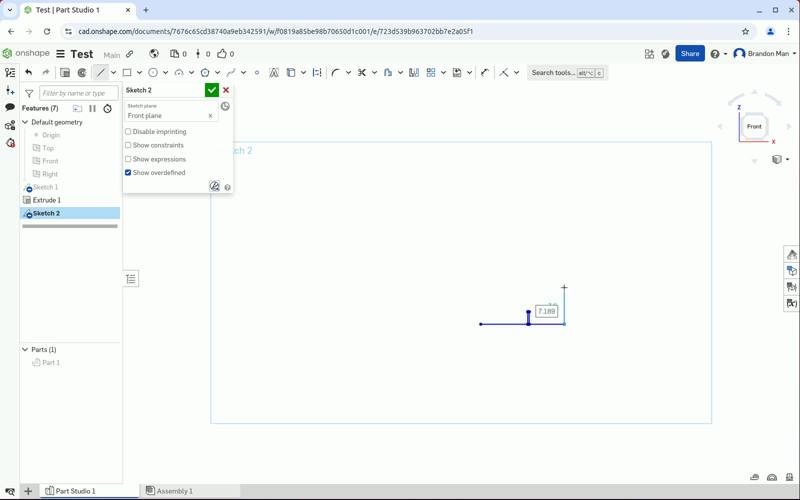
click(564, 287)
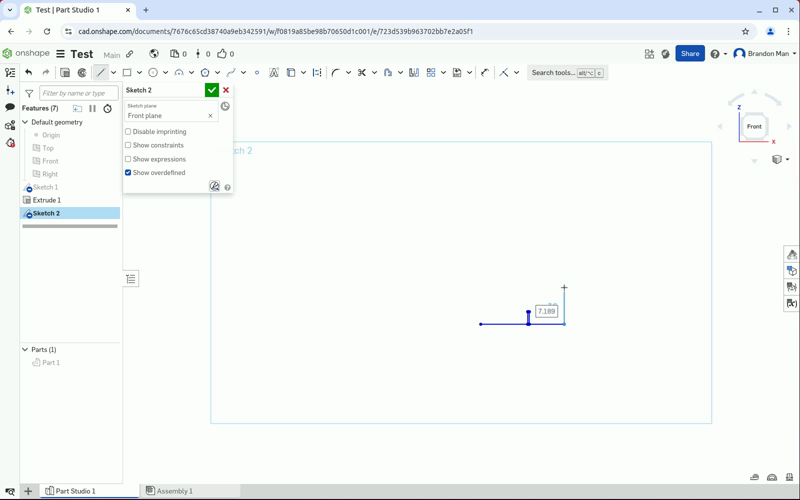
key_up(shift)
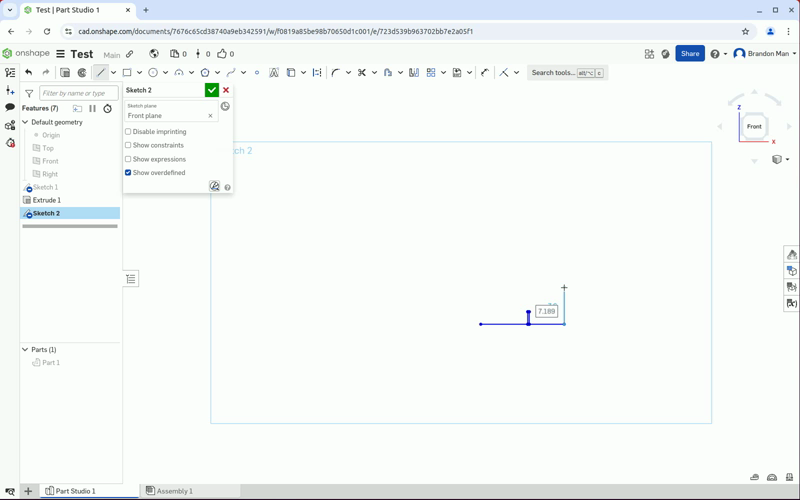
key_down(shift)
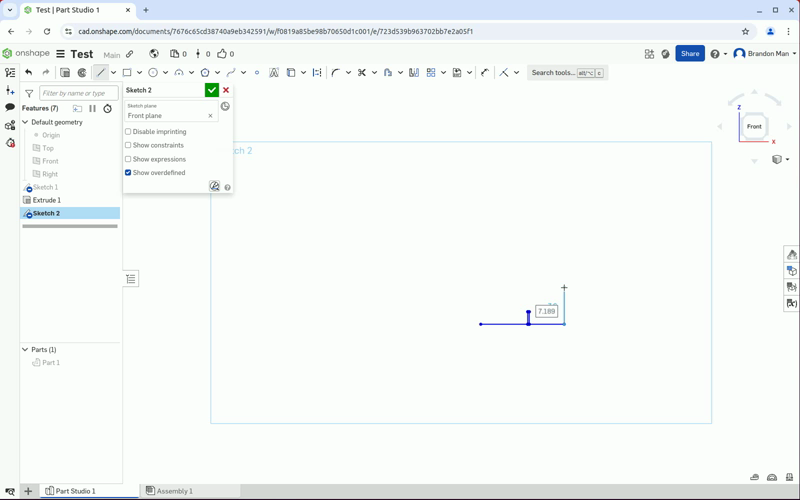
mouse_move(589, 287)
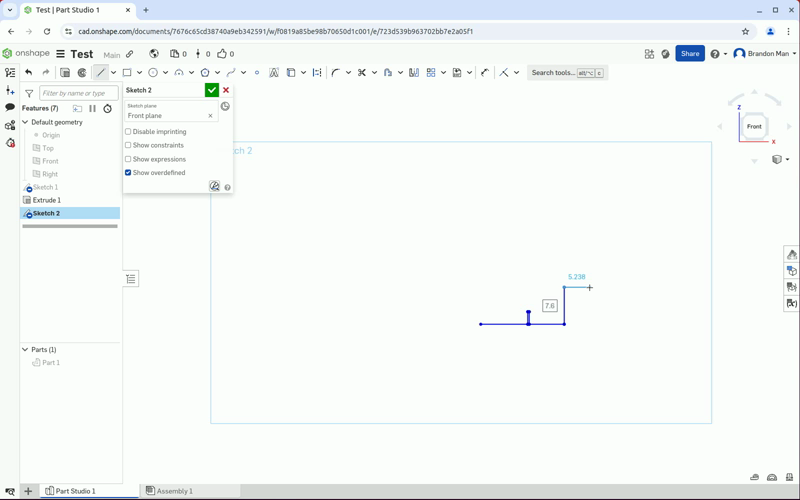
mouse_move(558, 287)
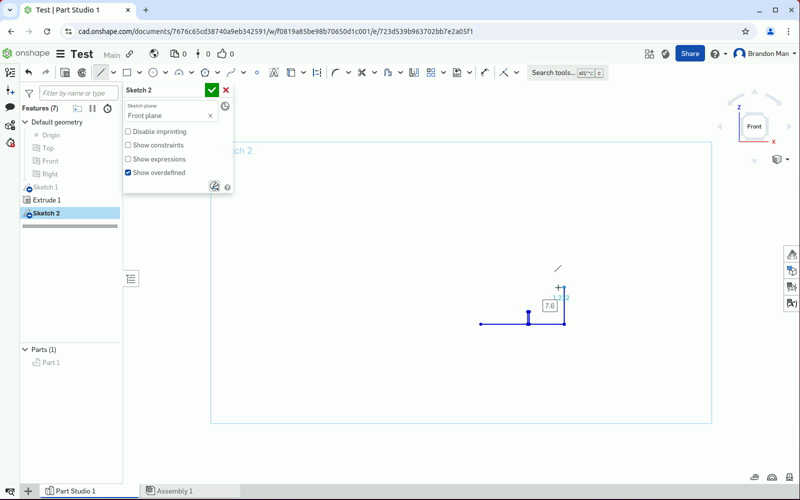
scroll(6)
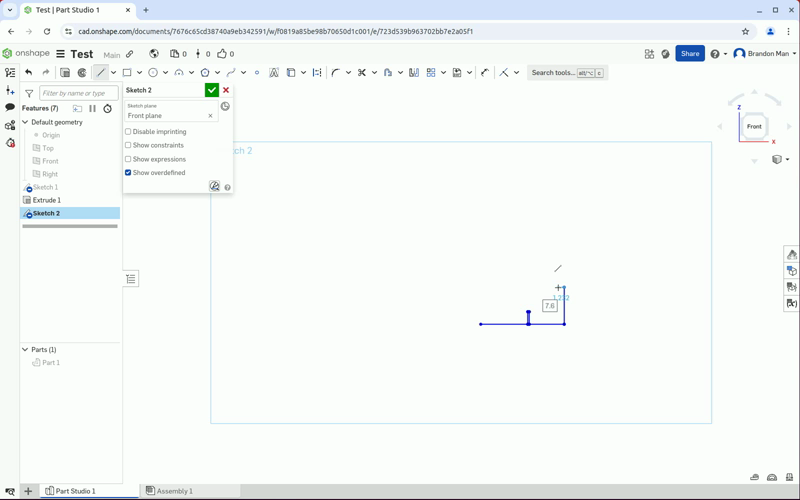
scroll(6)
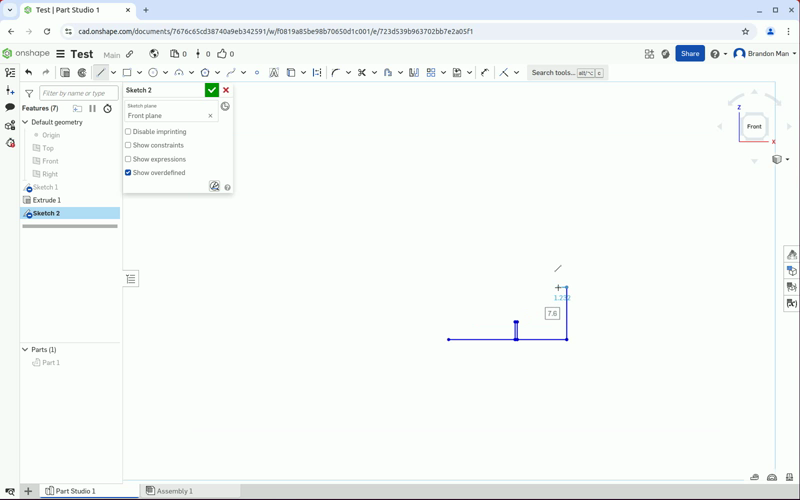
scroll(6)
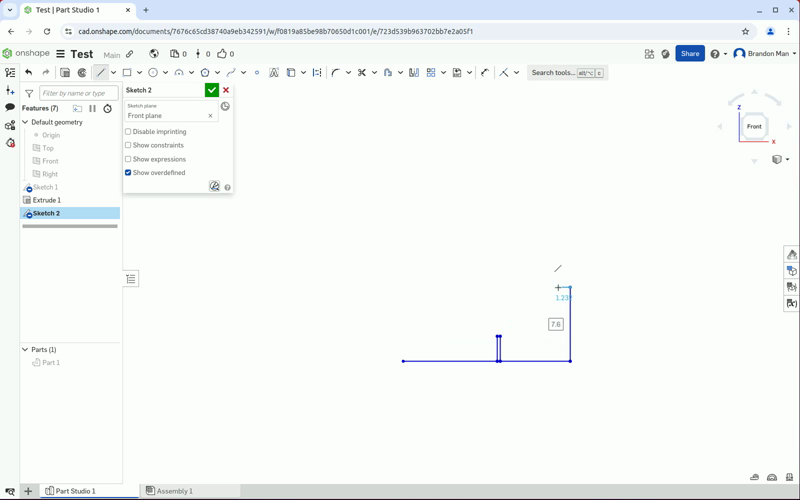
scroll(6)
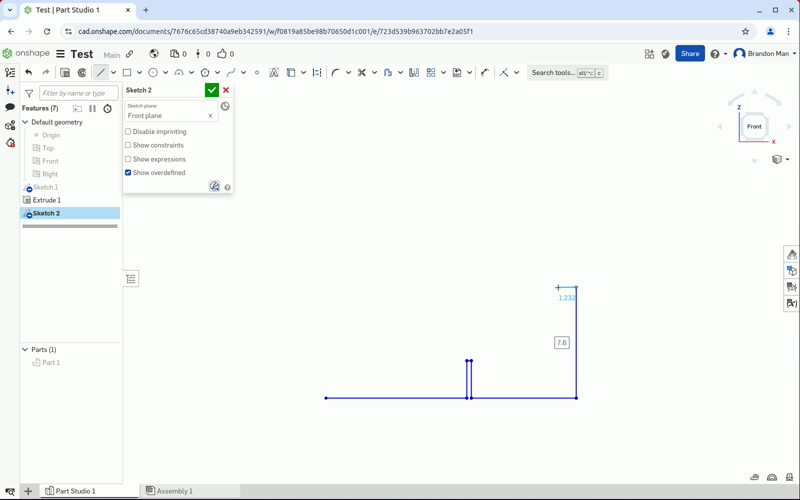
scroll(6)
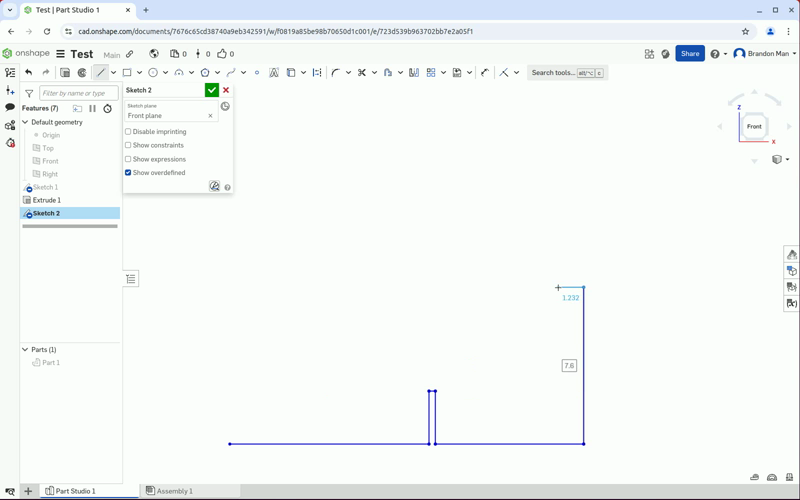
scroll(6)
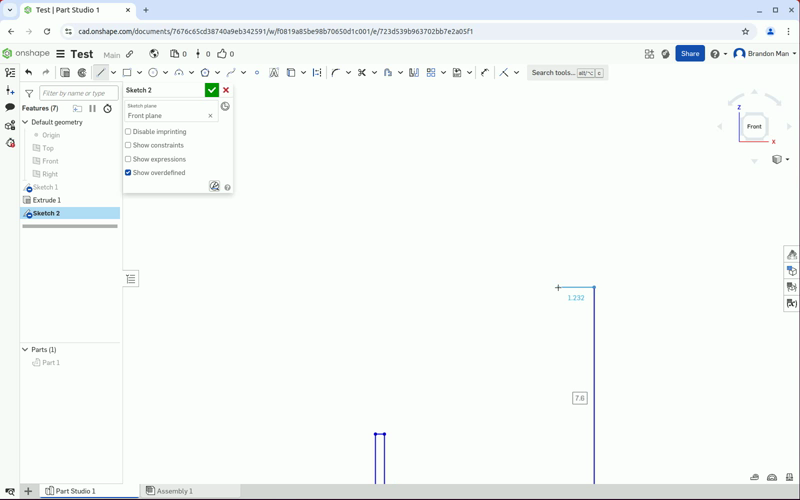
scroll(6)
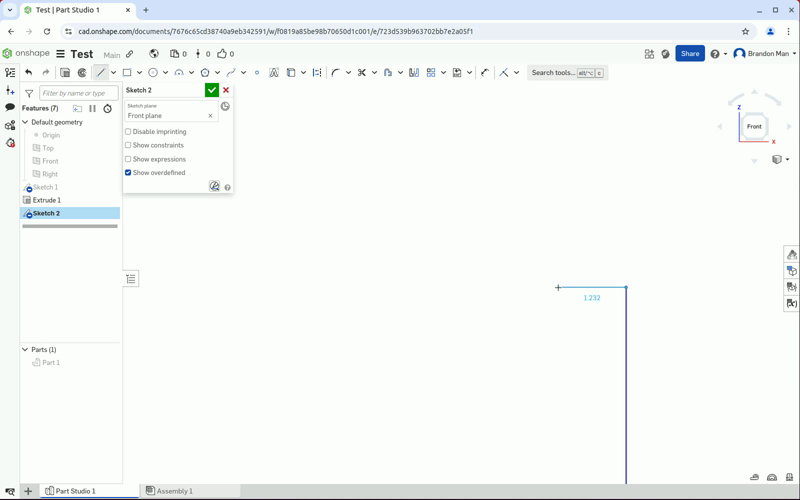
click(558, 287)
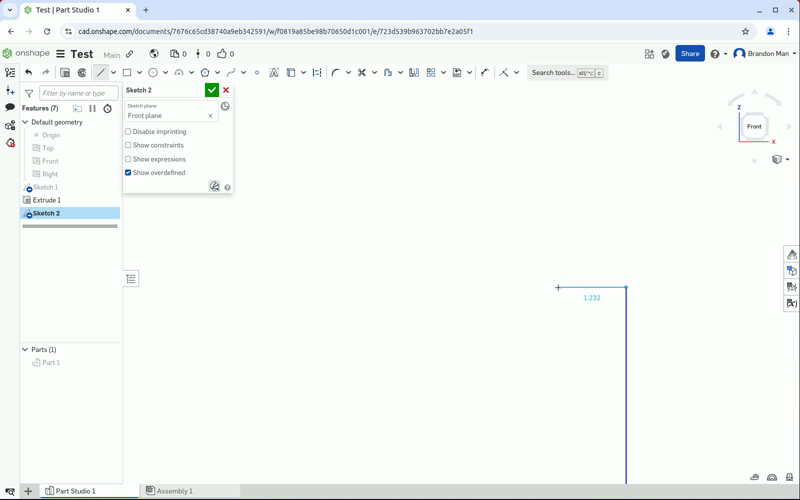
scroll(-6)
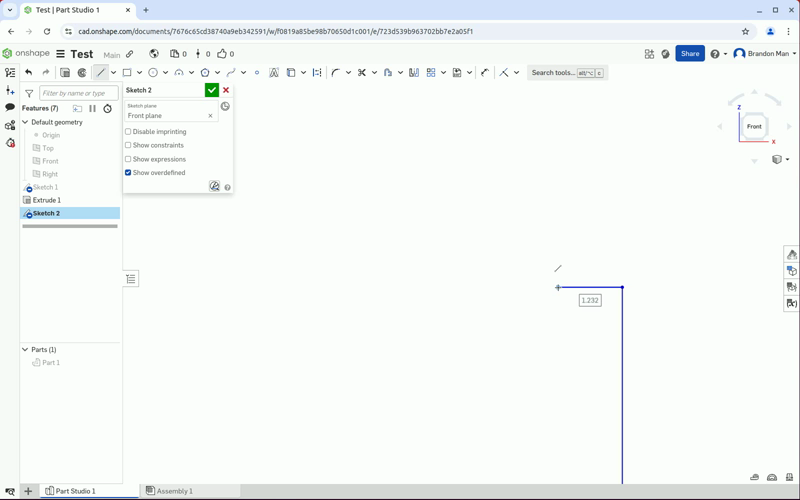
scroll(-6)
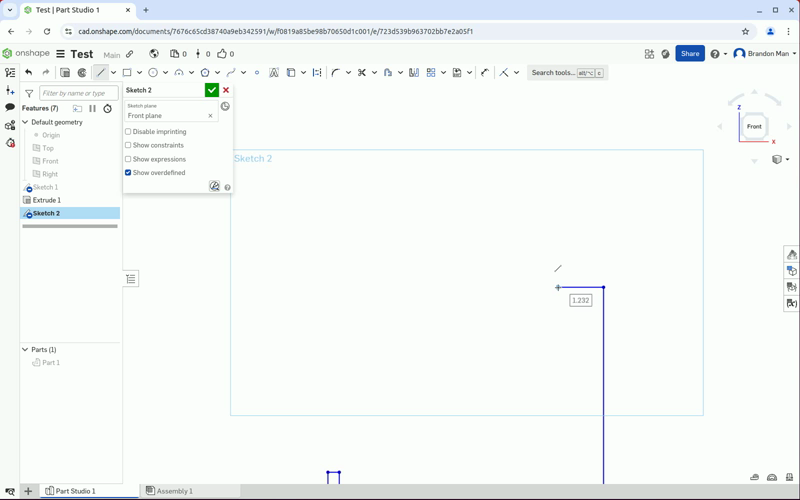
scroll(-6)
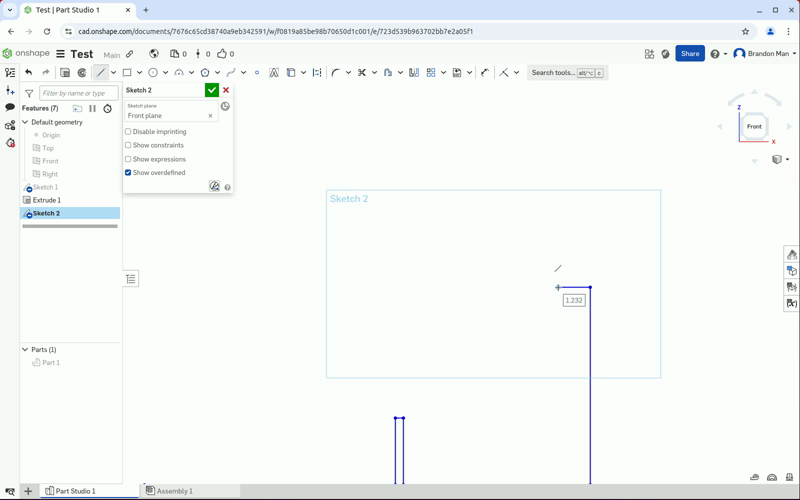
scroll(-6)
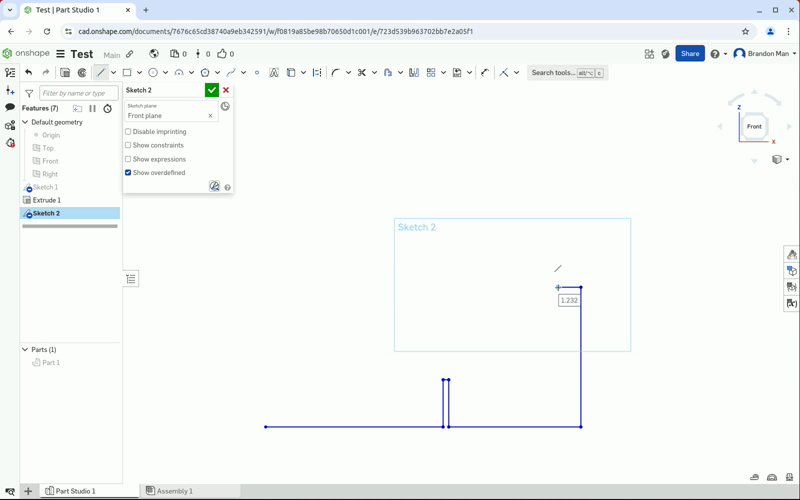
scroll(-6)
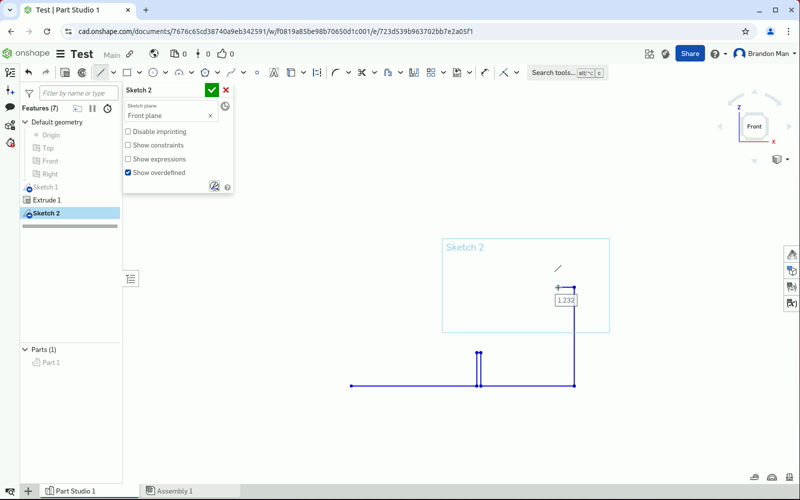
scroll(-6)
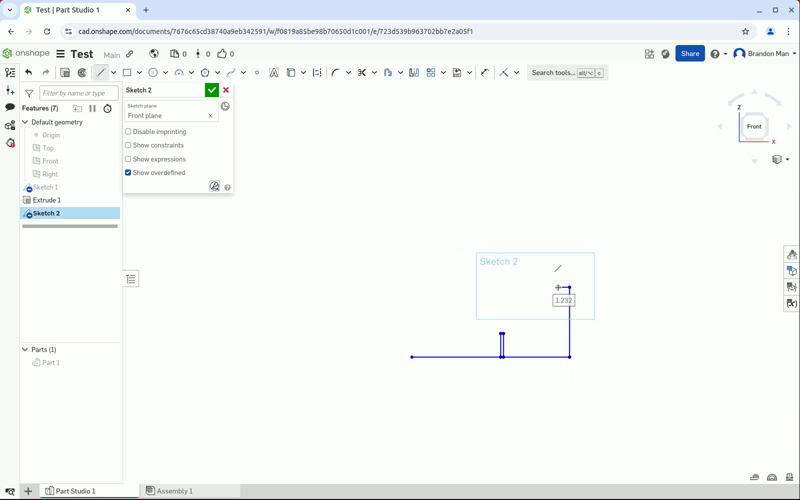
scroll(-6)
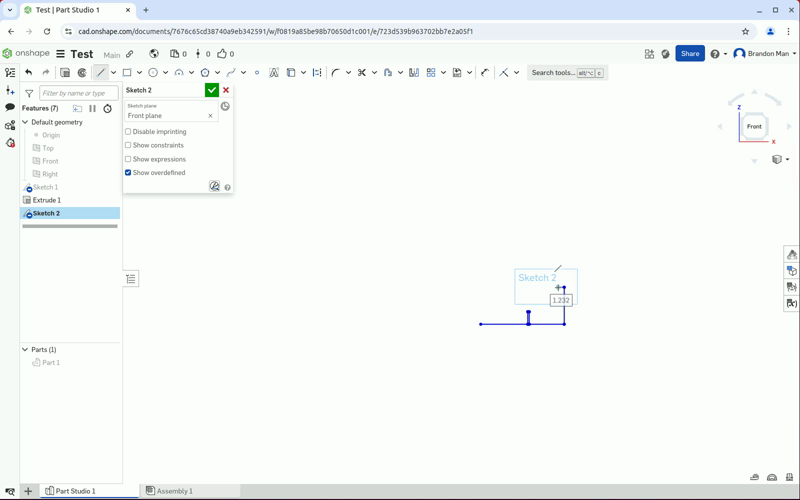
key_up(shift)
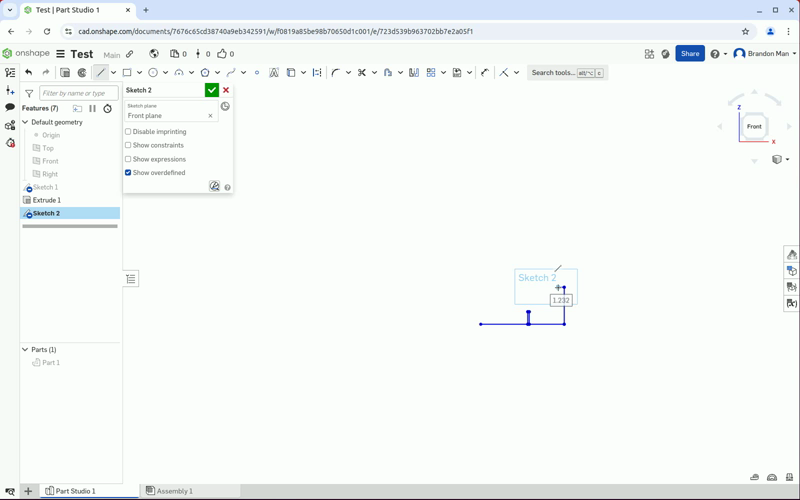
key_down(shift)
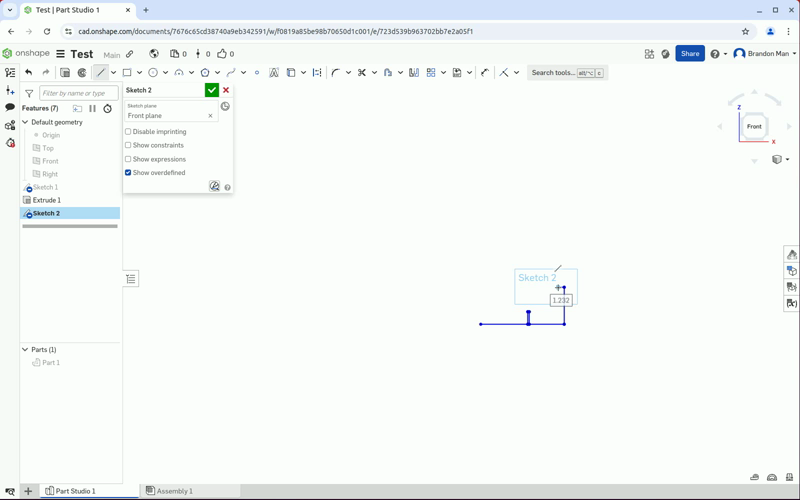
mouse_move(588, 287)
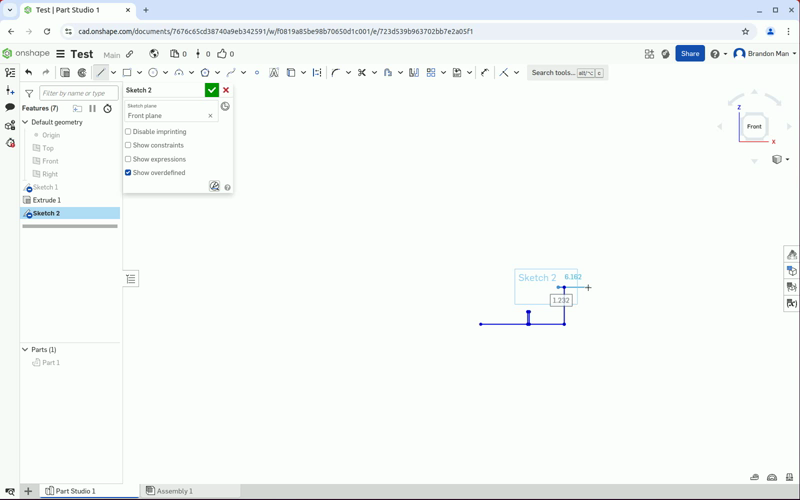
mouse_move(558, 293)
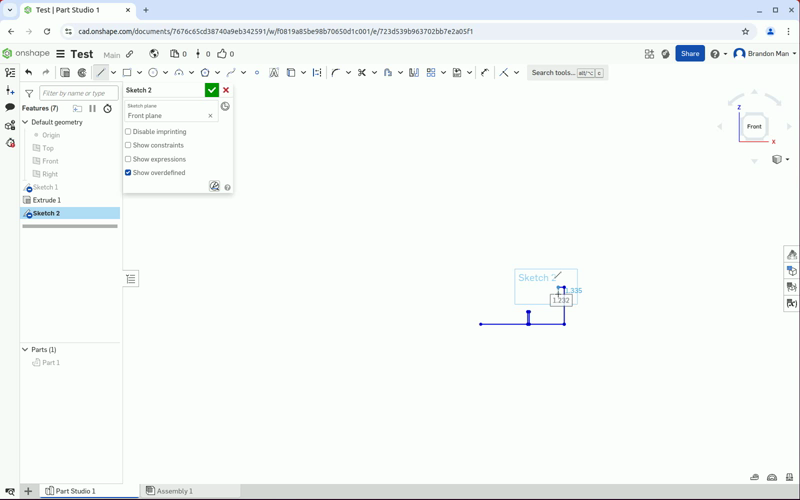
scroll(6)
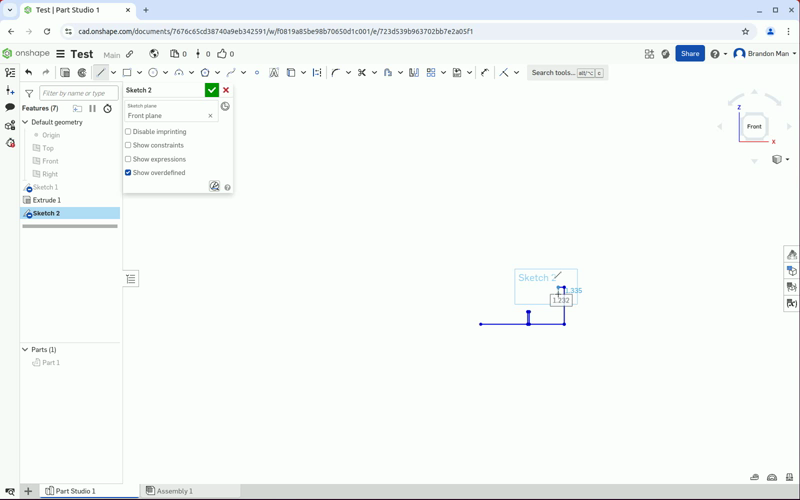
scroll(6)
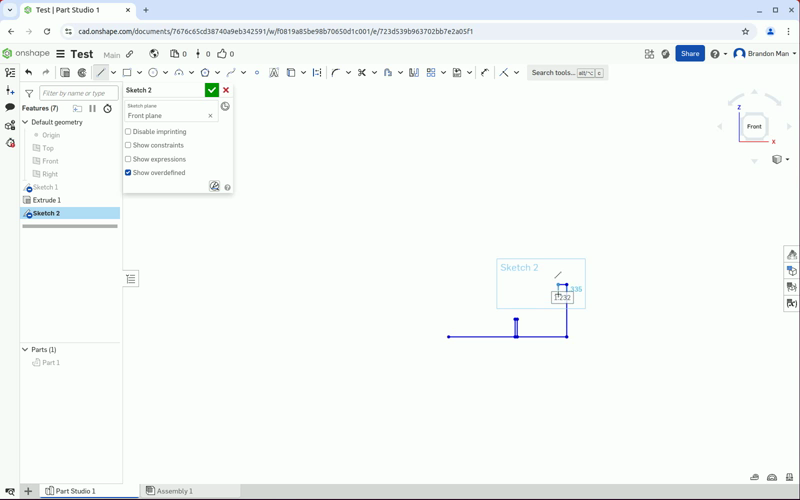
scroll(6)
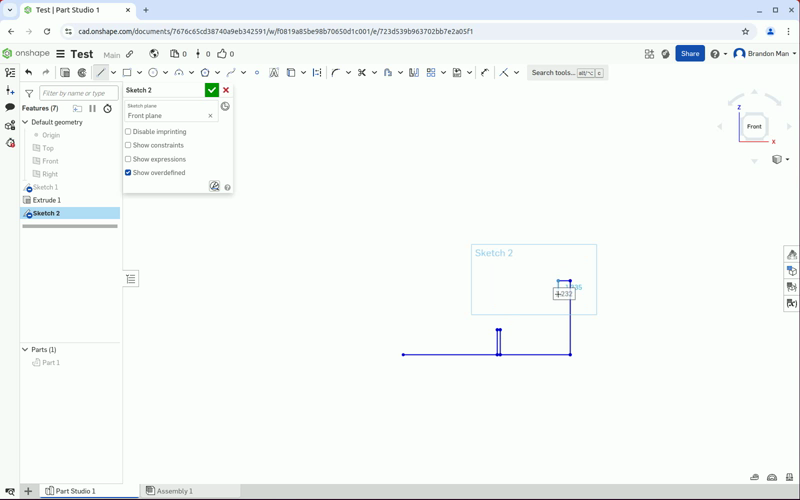
scroll(6)
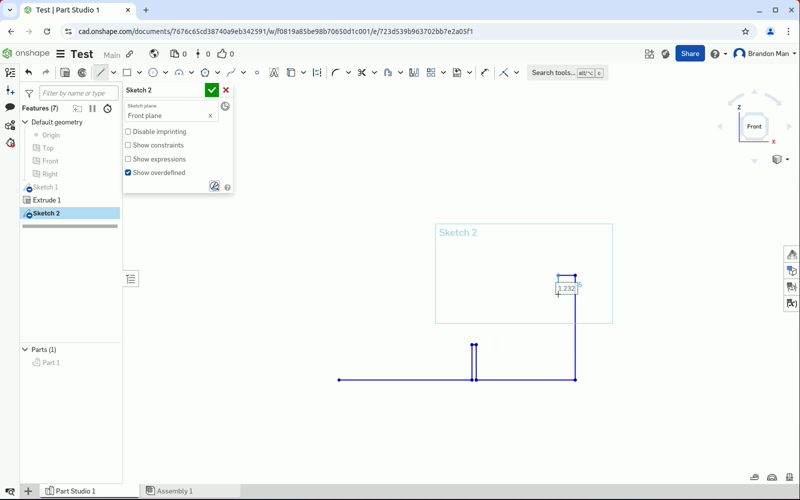
scroll(6)
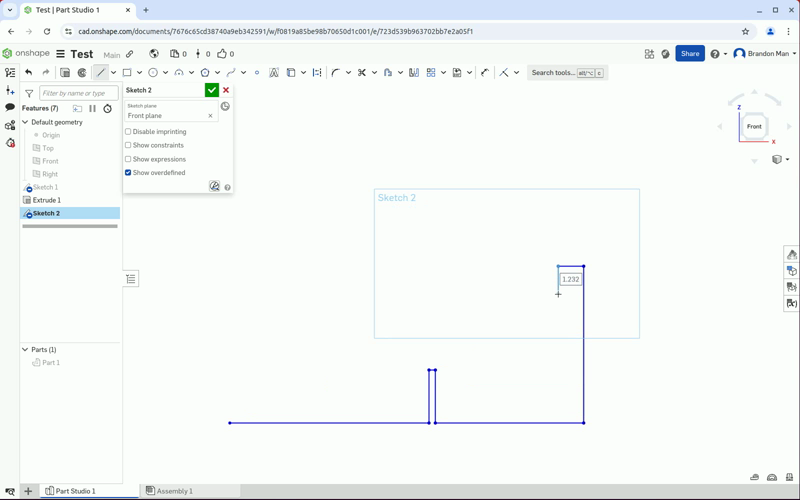
scroll(6)
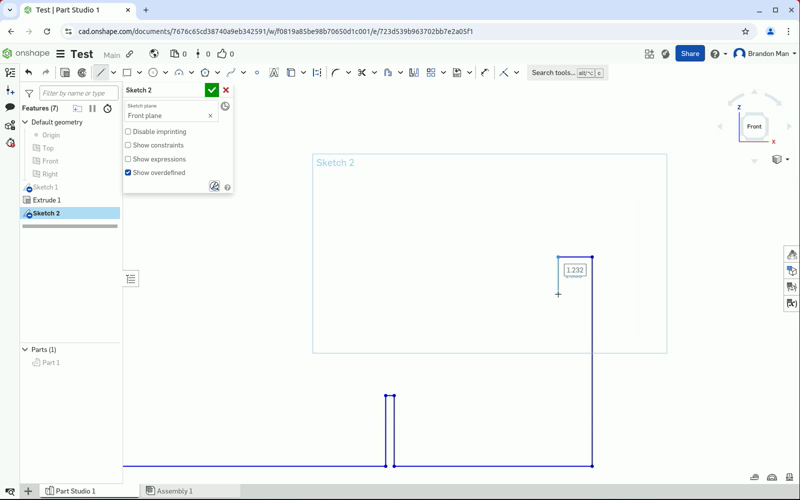
scroll(6)
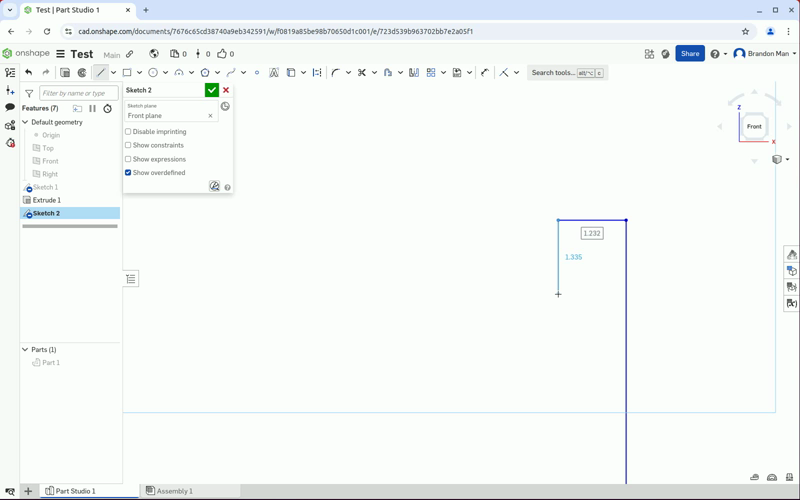
click(558, 293)
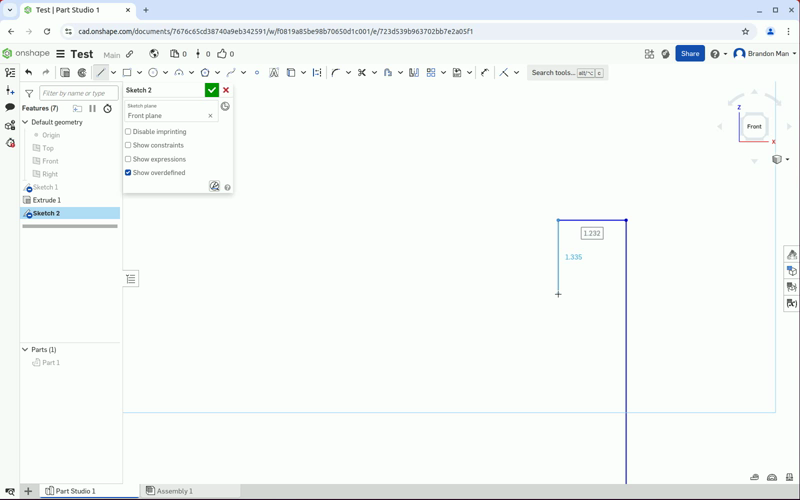
scroll(-6)
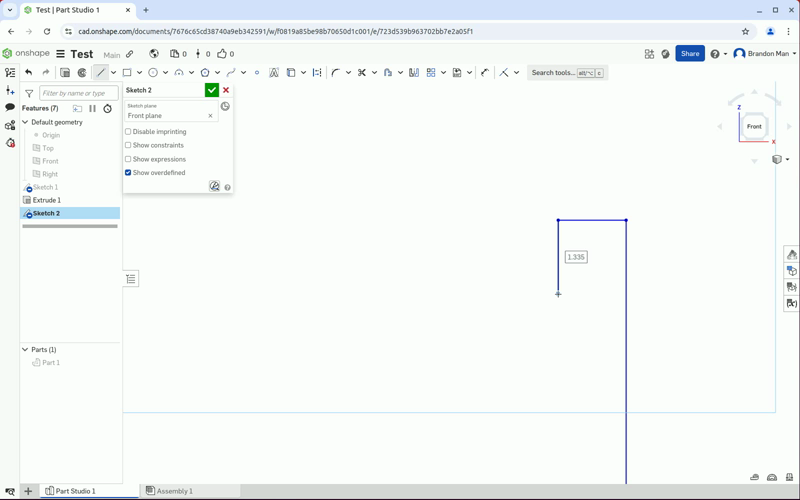
scroll(-6)
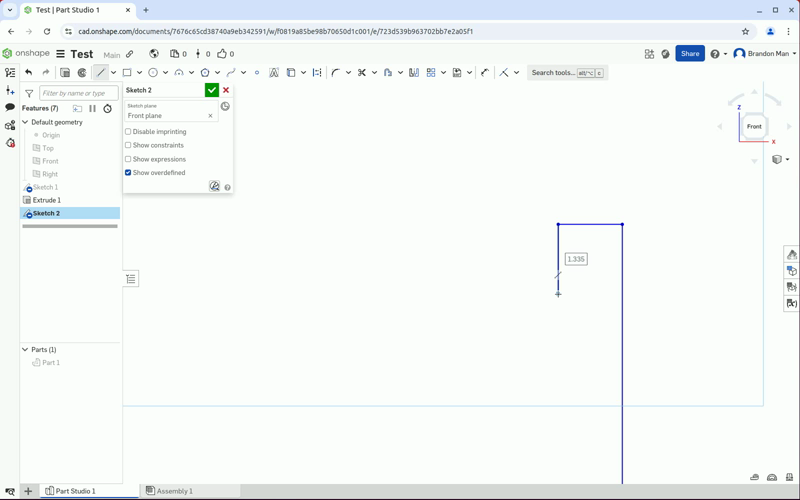
scroll(-6)
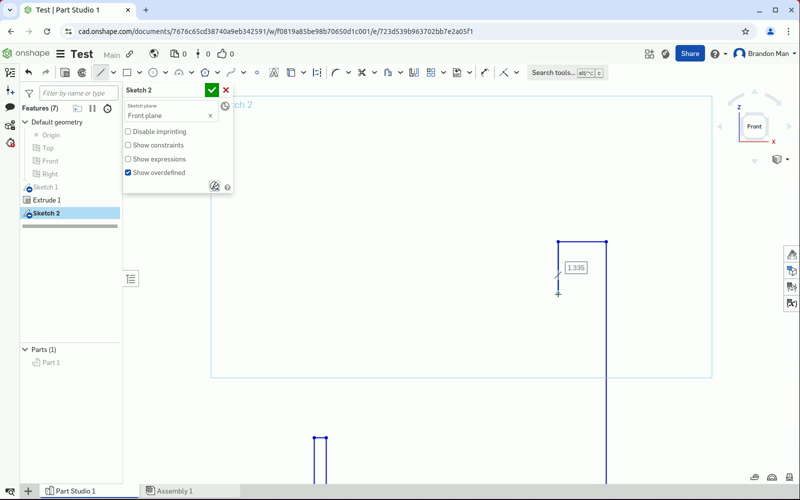
scroll(-6)
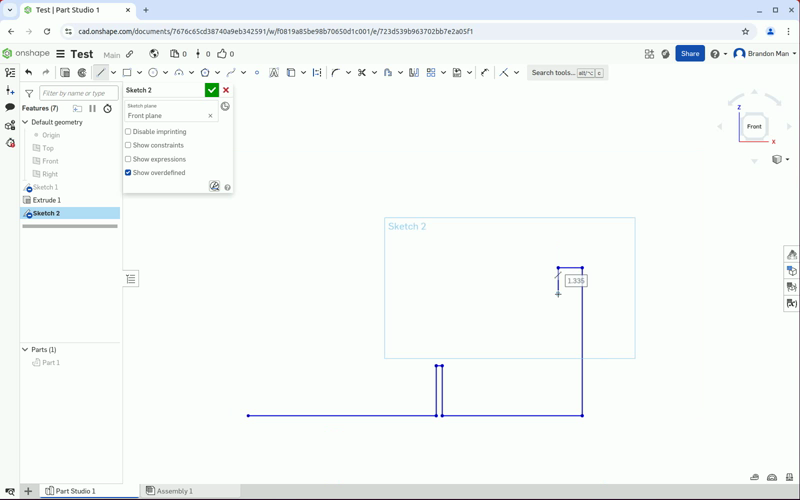
scroll(-6)
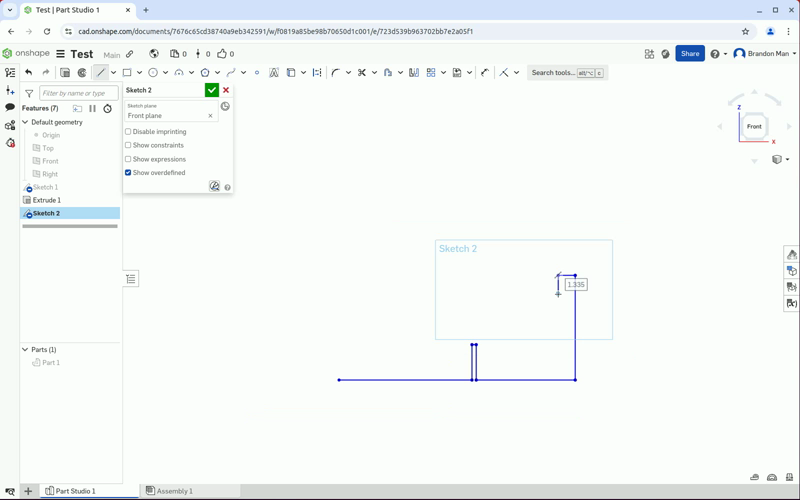
scroll(-6)
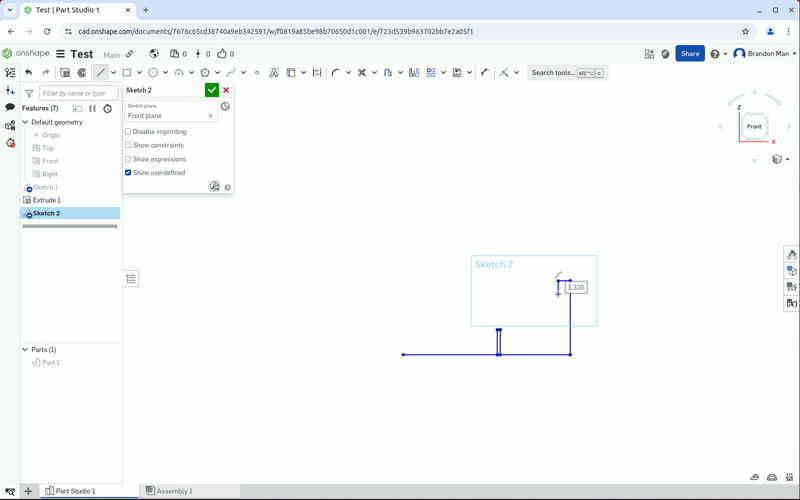
scroll(-6)
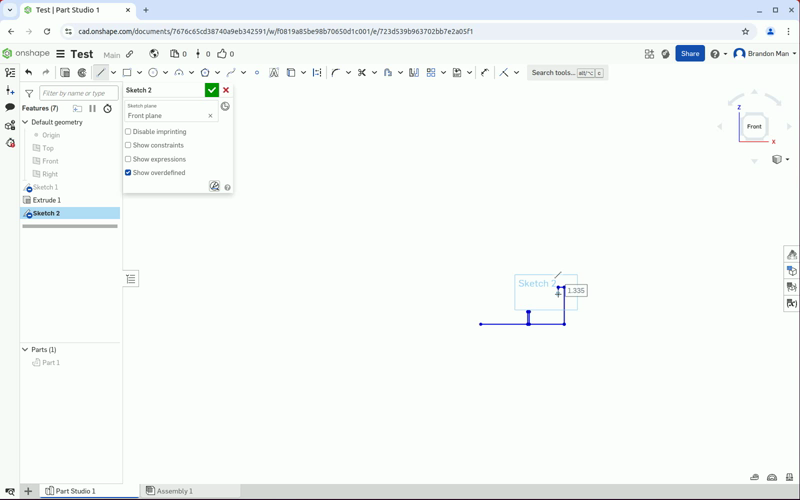
key_up(shift)
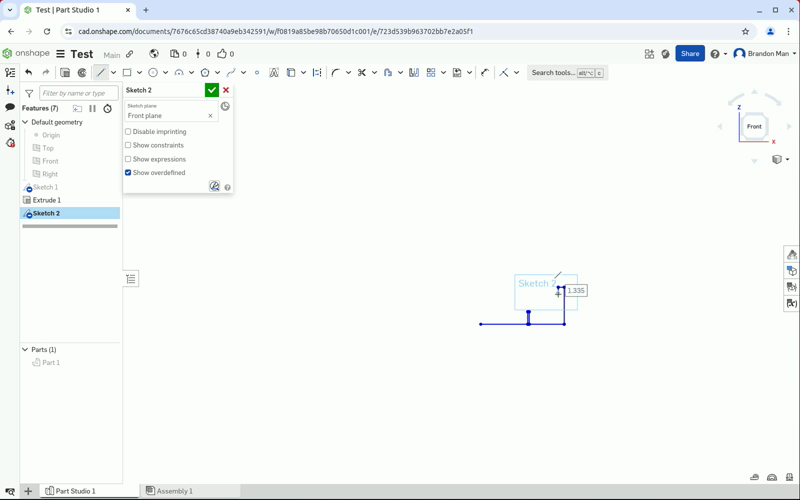
key_down(shift)
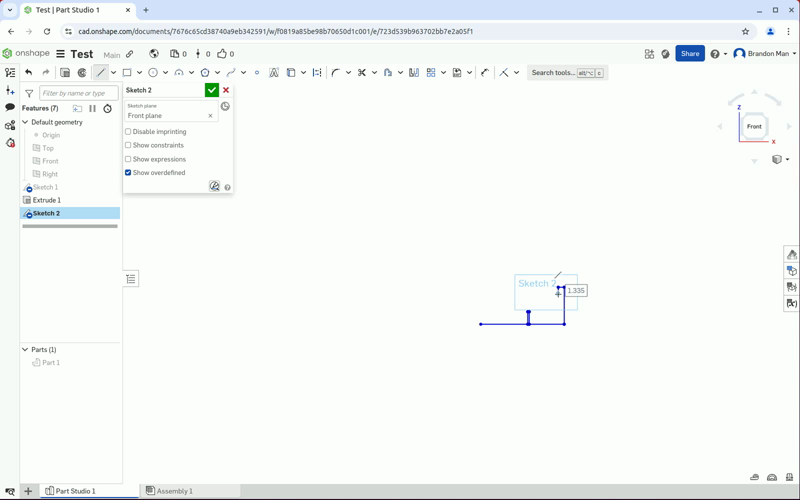
mouse_move(588, 293)
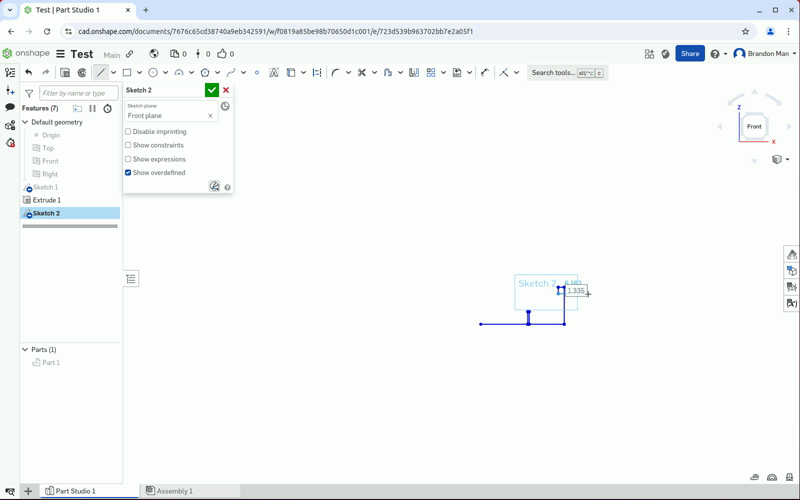
mouse_move(538, 307)
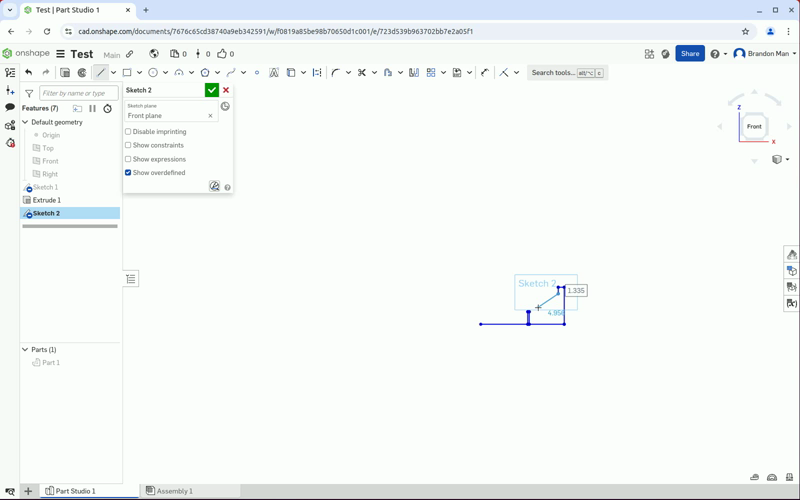
click(538, 307)
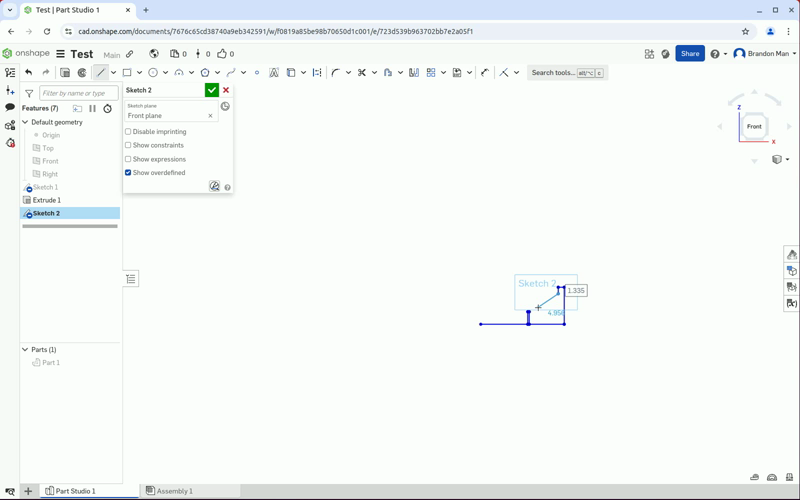
key_up(shift)
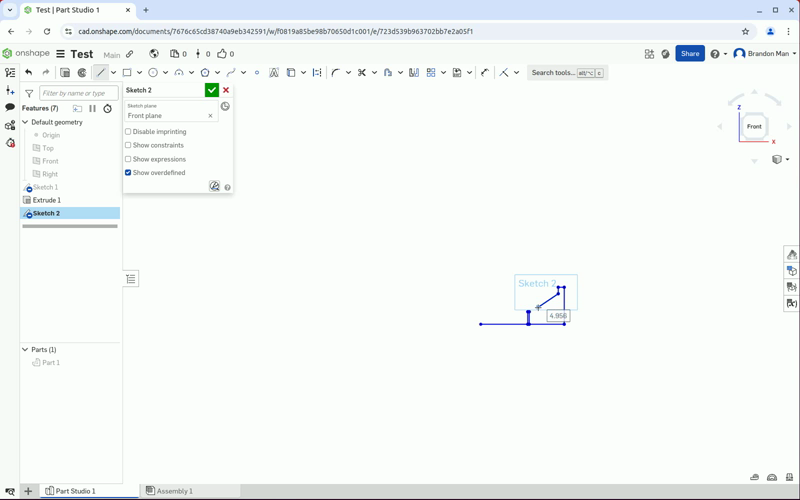
key_down(shift)
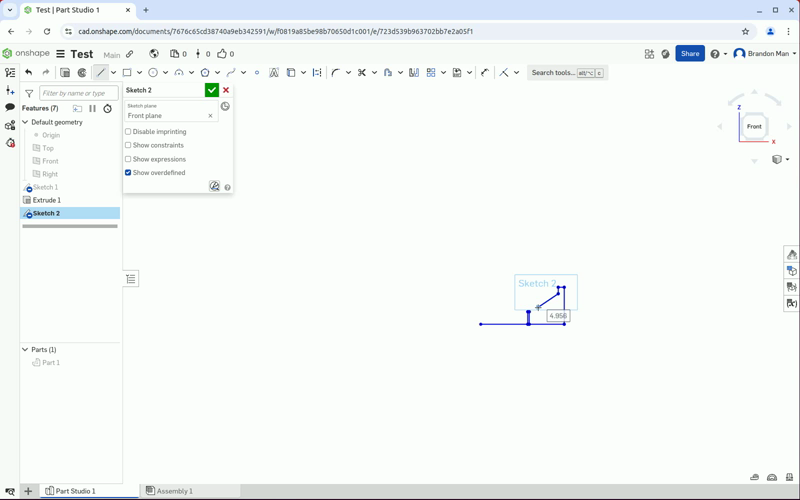
mouse_move(492, 180)
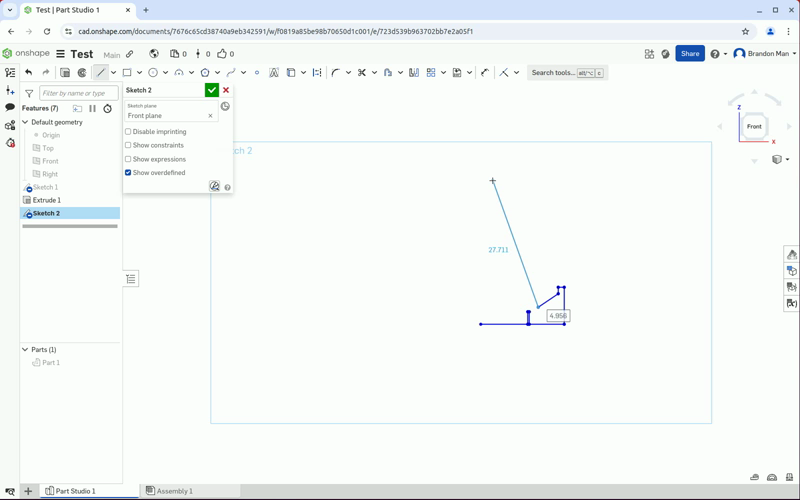
click(492, 180)
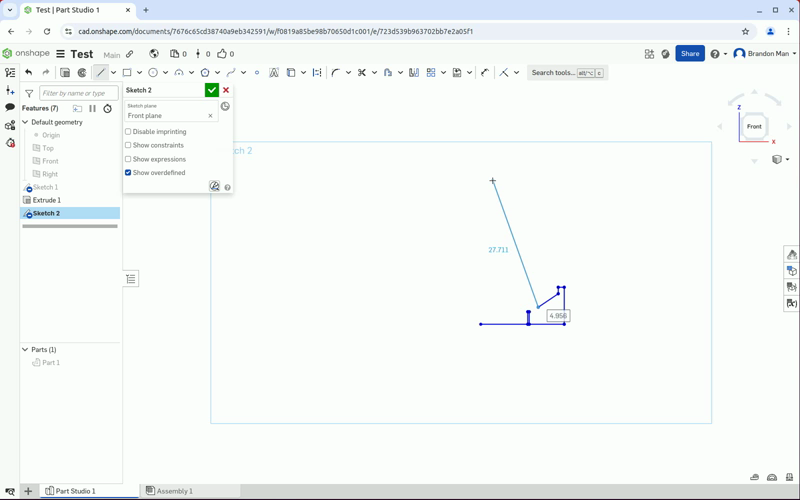
key_up(shift)
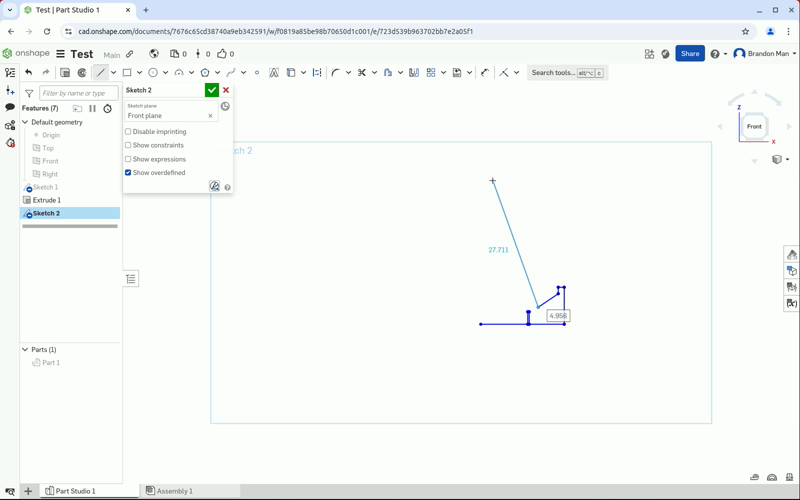
key_down(shift)
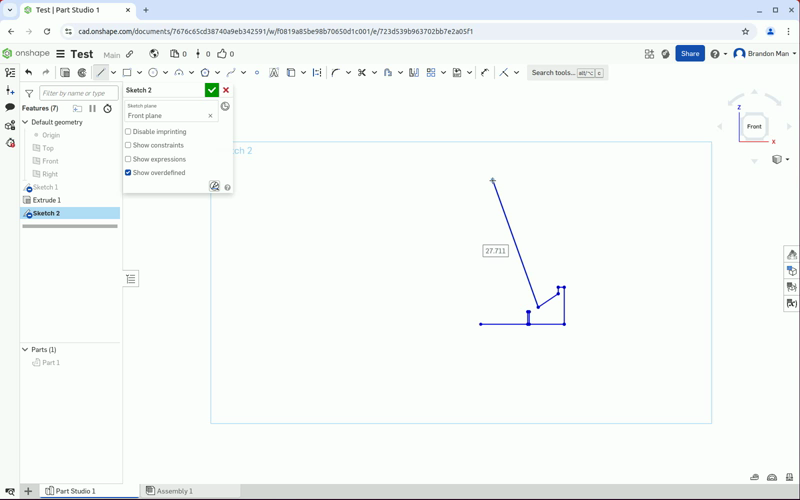
mouse_move(522, 180)
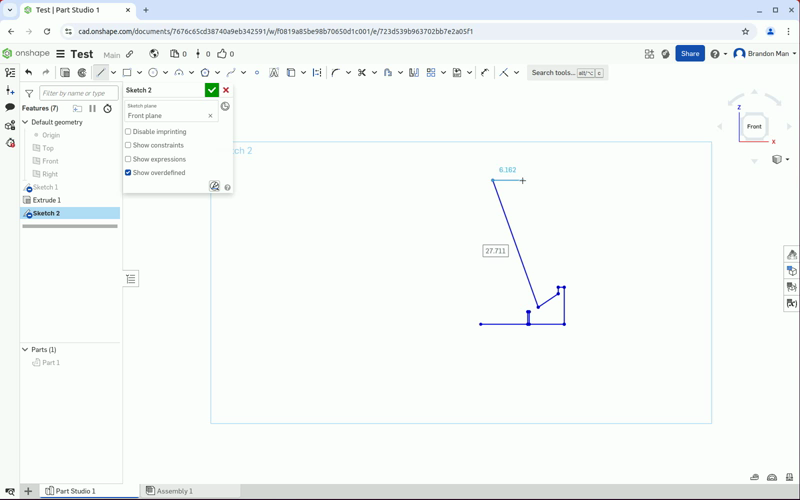
mouse_move(480, 180)
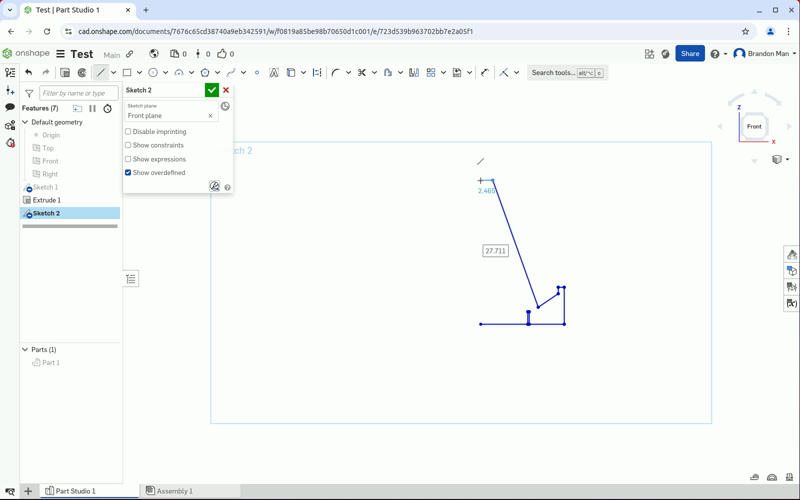
click(480, 180)
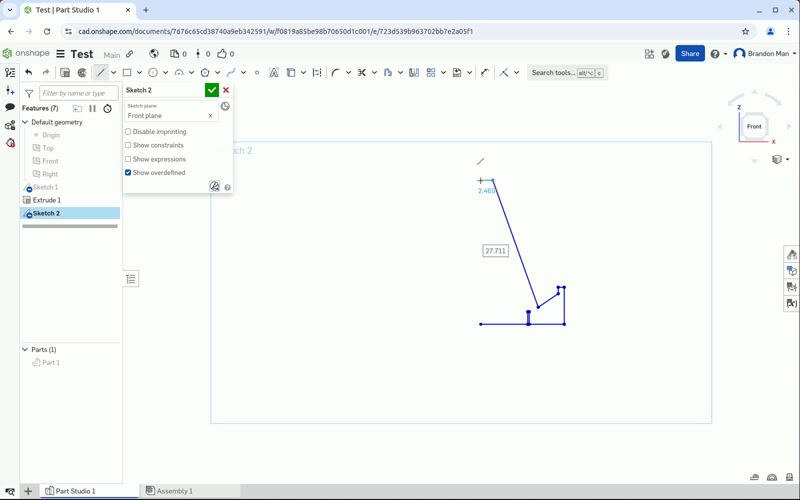
key_up(shift)
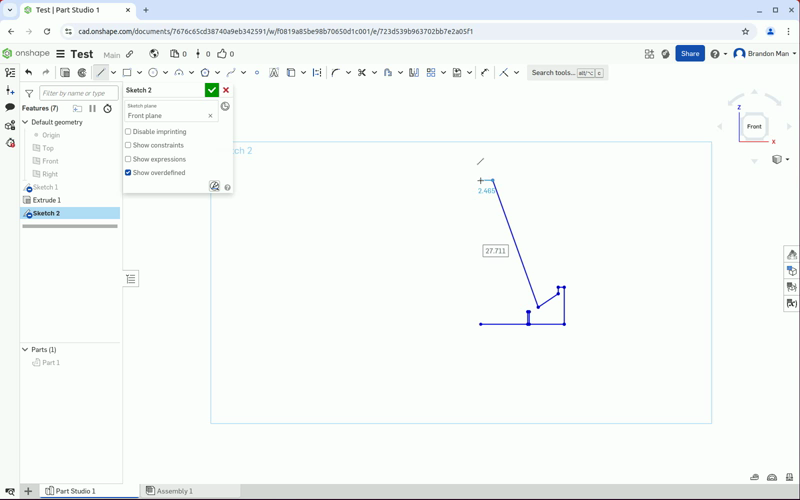
key_down(shift)
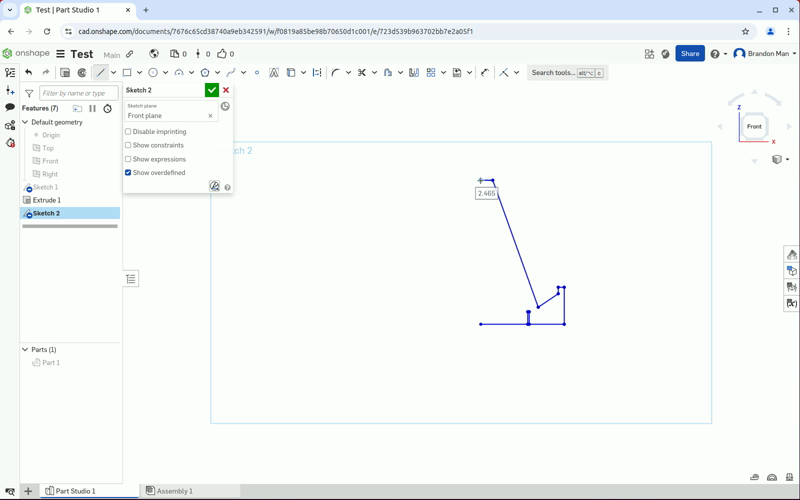
mouse_move(480, 324)
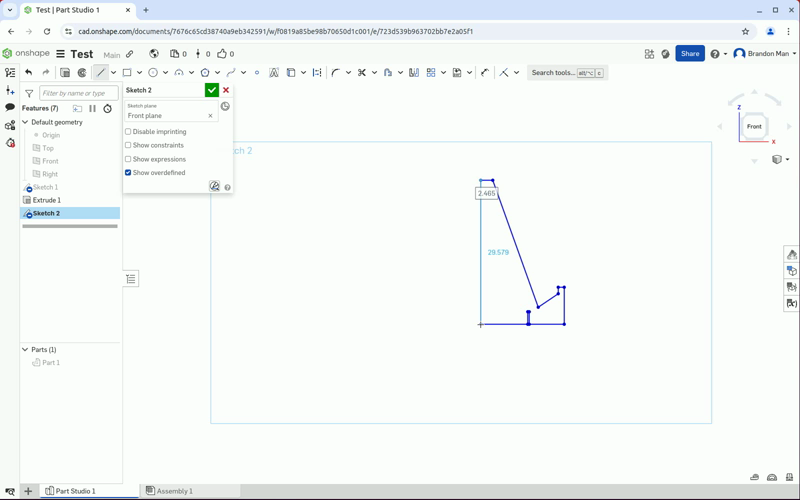
key_up(shift)
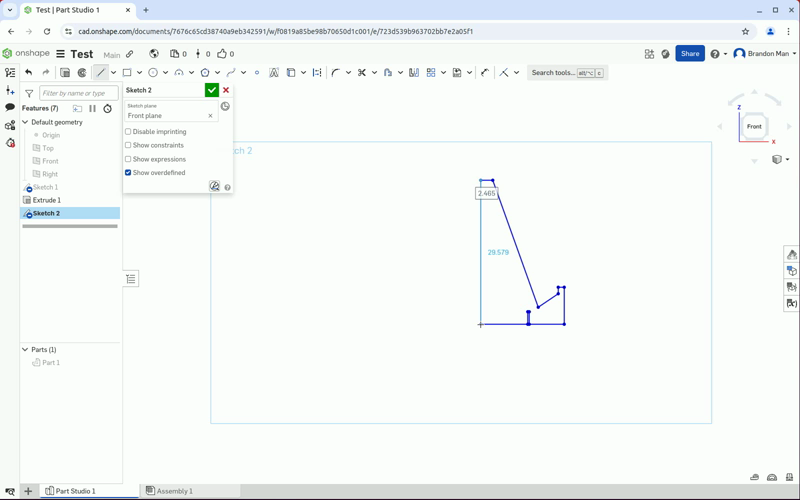
click(480, 324)
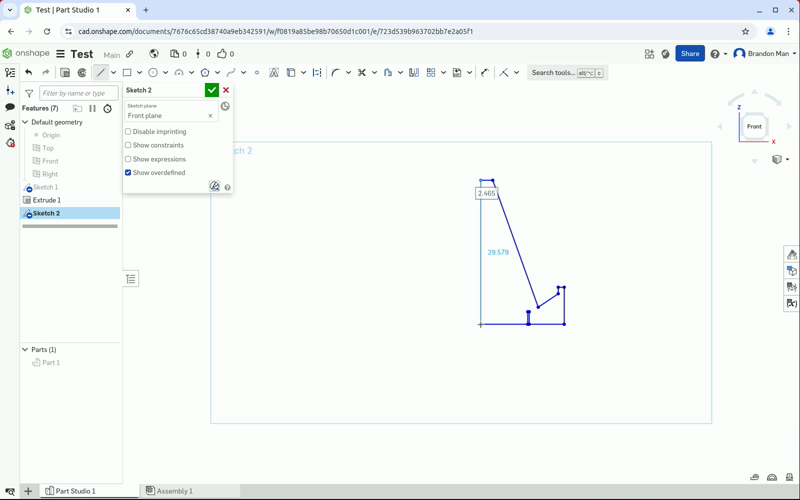
key(esc)
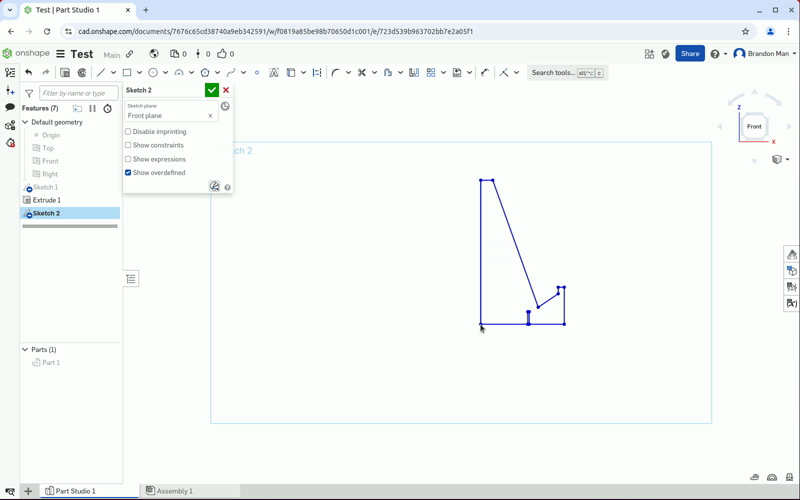
mouse_move(486, 309)
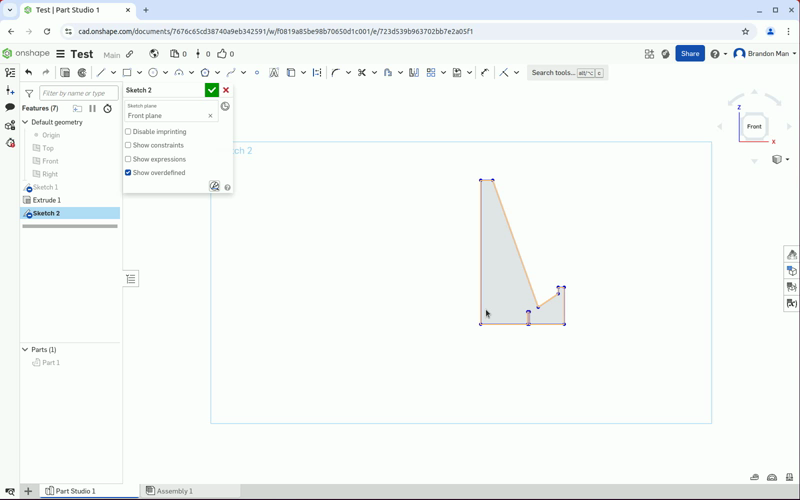
click(486, 309)
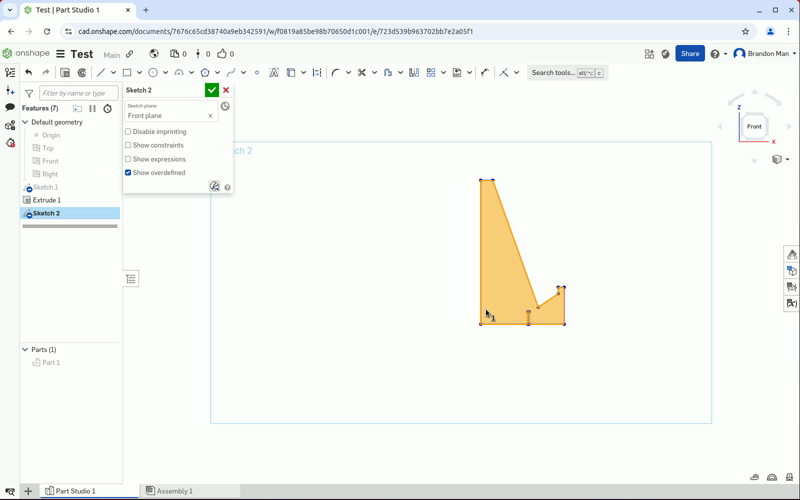
mouse_move(73, 352)
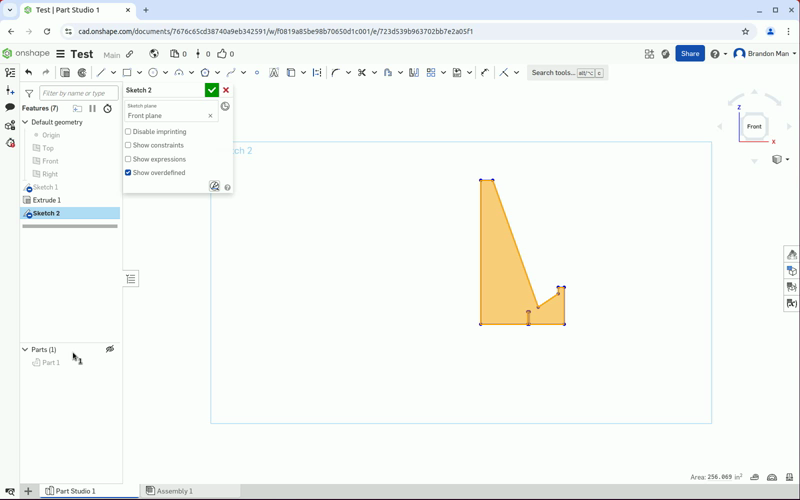
key(shift+y)
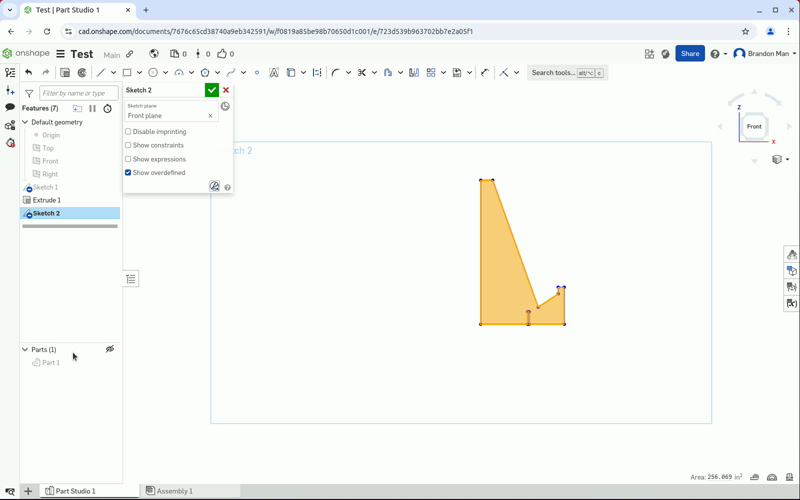
key(shift+e)
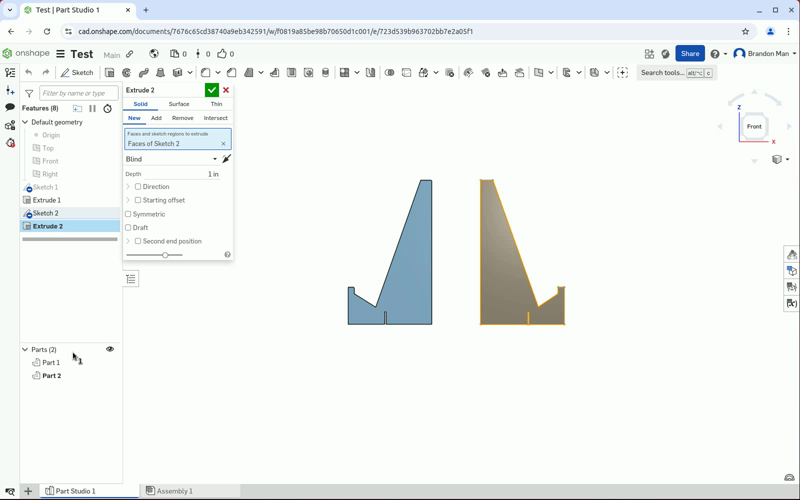
mouse_move(143, 106)
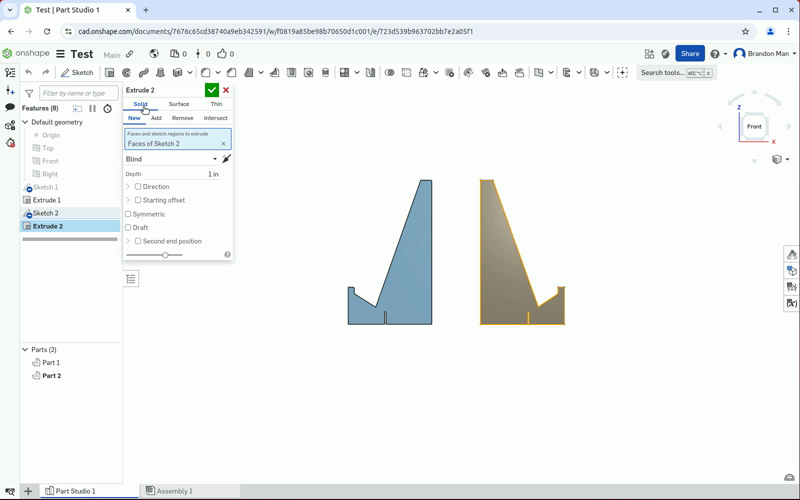
click(143, 106)
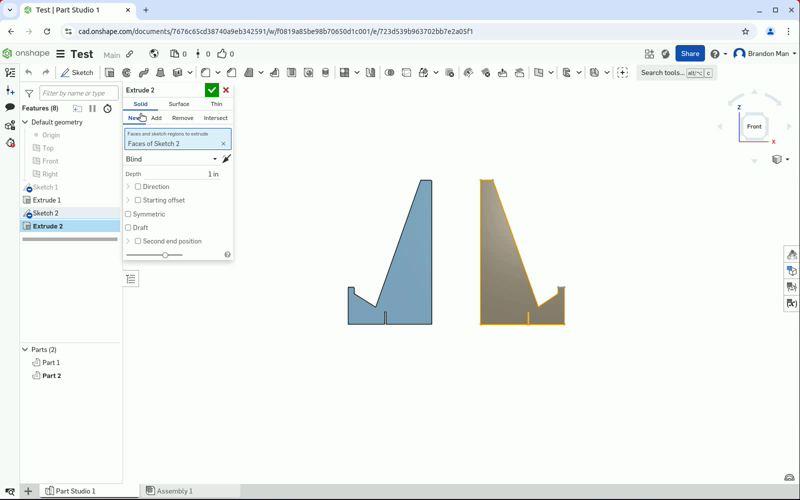
mouse_move(137, 120)
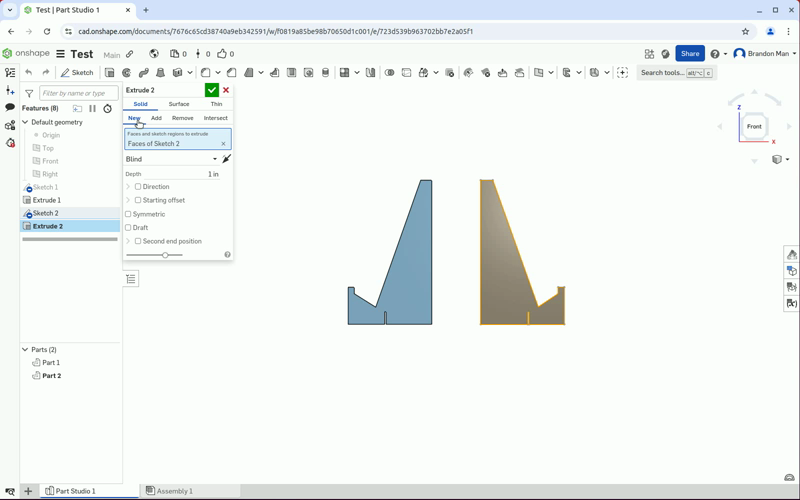
click(137, 120)
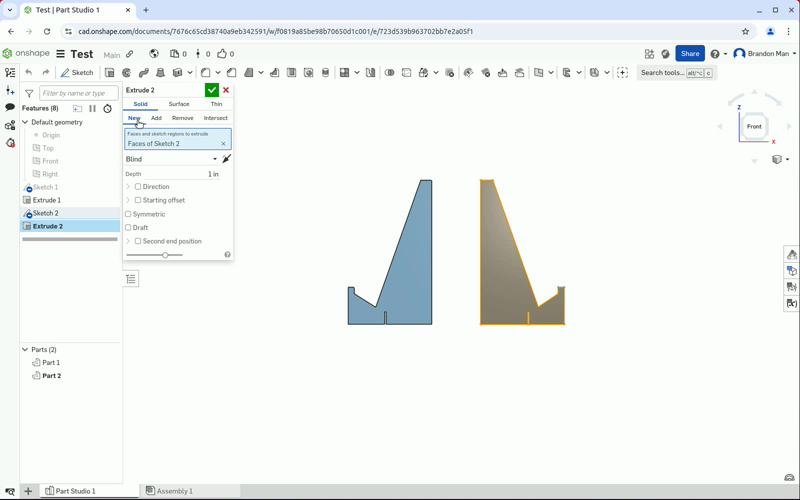
key(tab, 4)
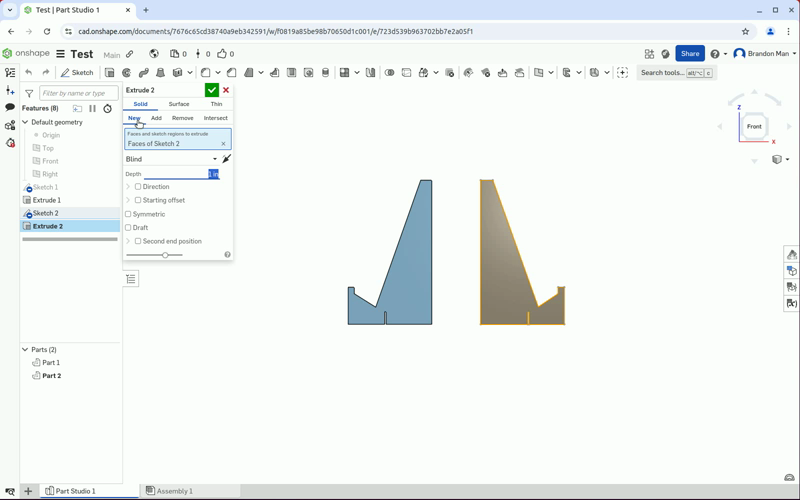
text(0.481)
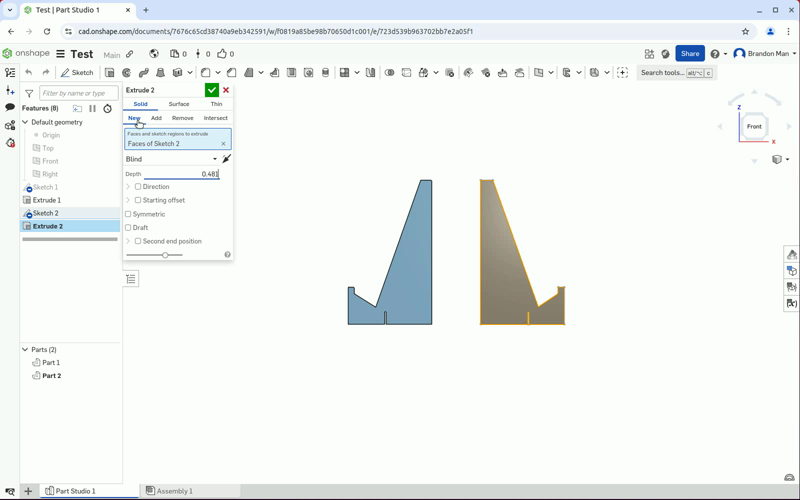
key(enter)
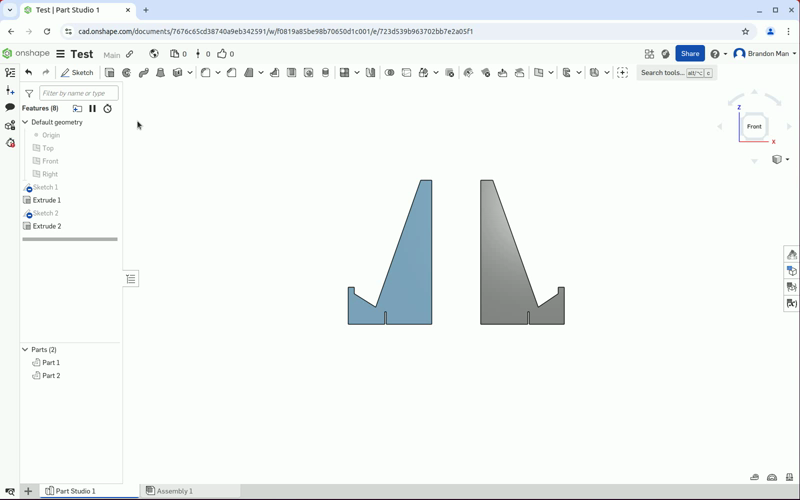
key(shift+h)
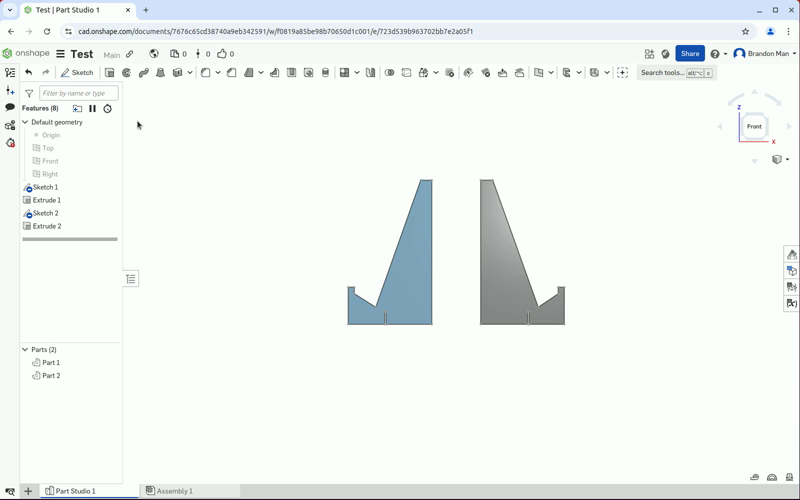
key(shift+h)
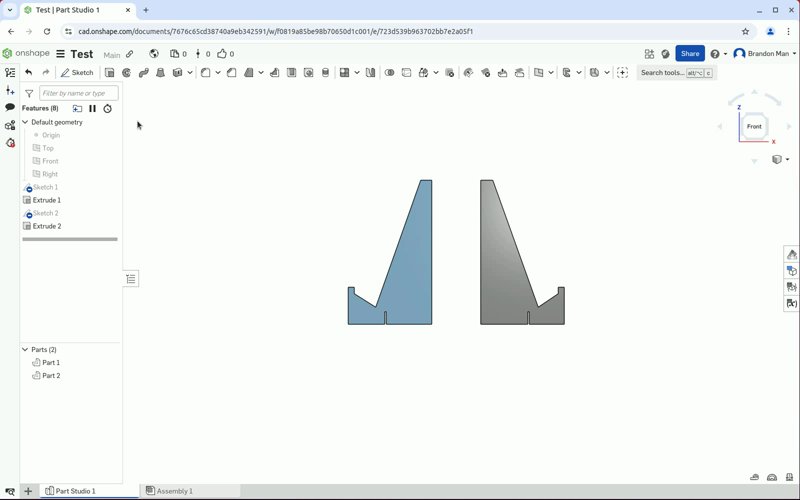
mouse_move(73, 189)
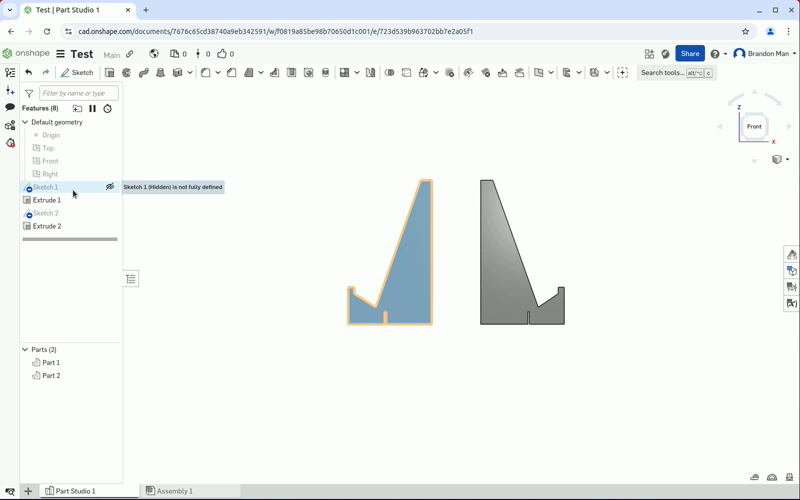
click(73, 189)
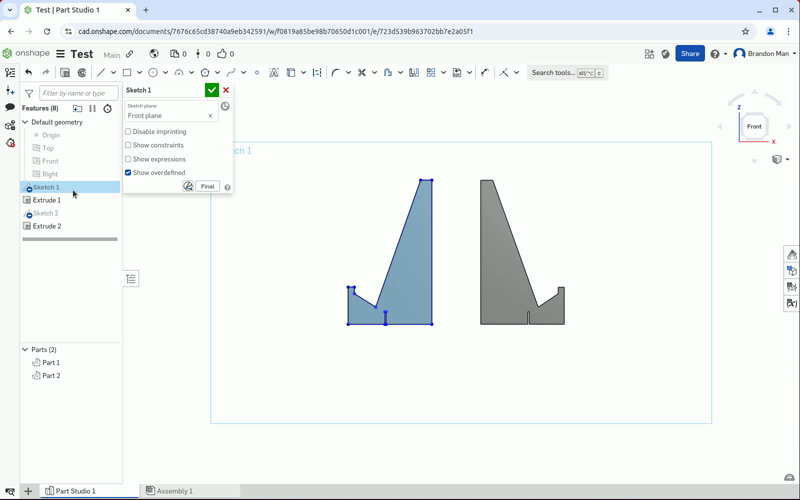
mouse_move(229, 92)
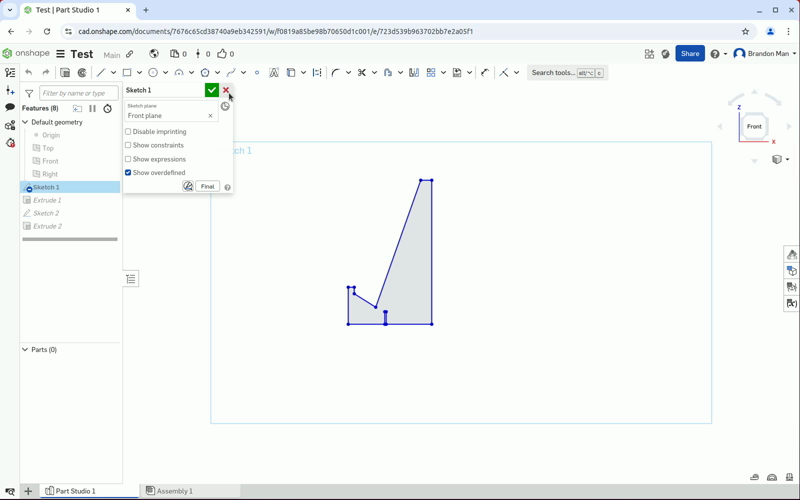
click(229, 92)
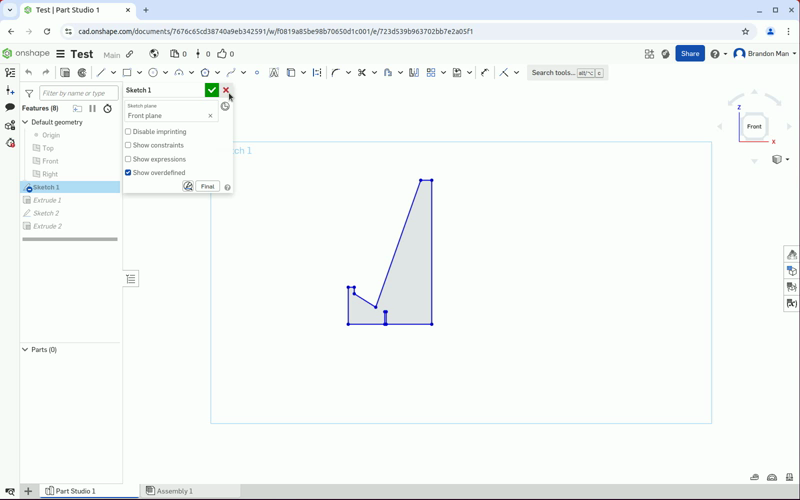
key(shift+s)
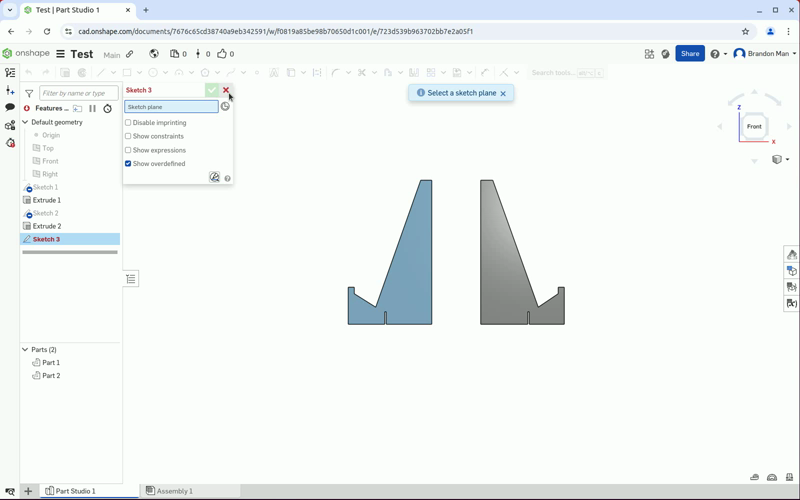
mouse_move(73, 163)
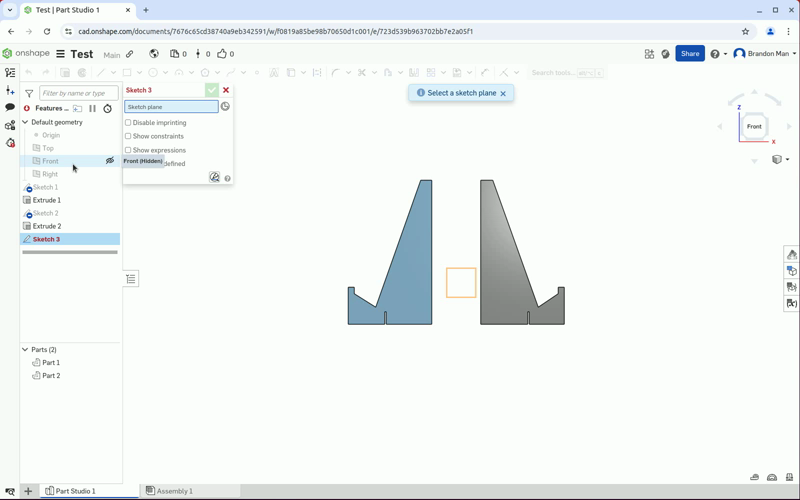
click(73, 163)
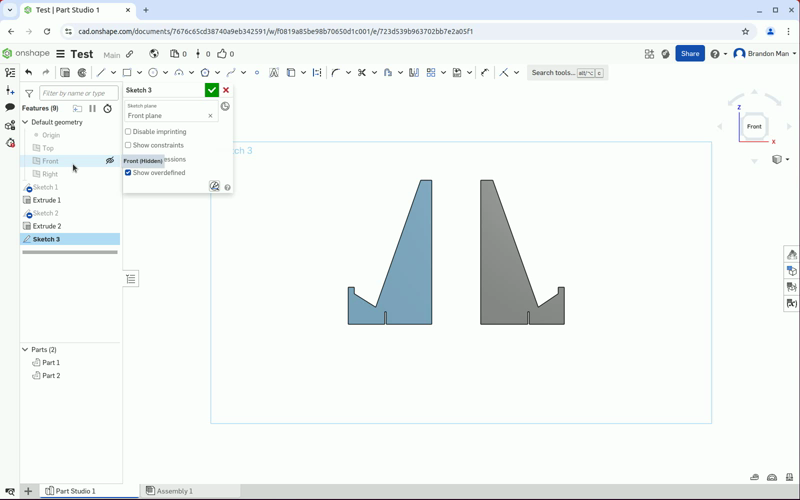
mouse_move(73, 352)
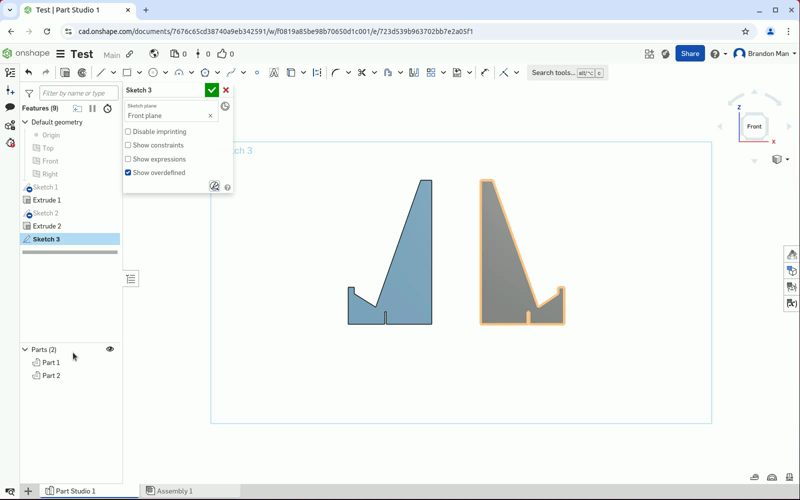
key(y)
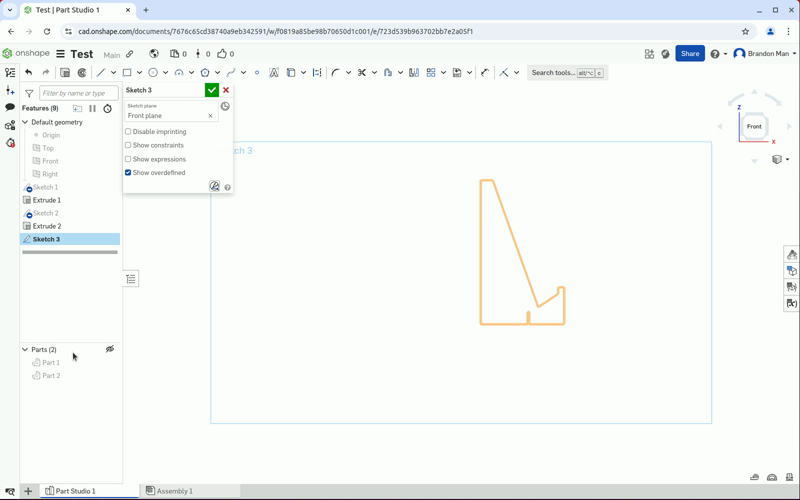
key(l)
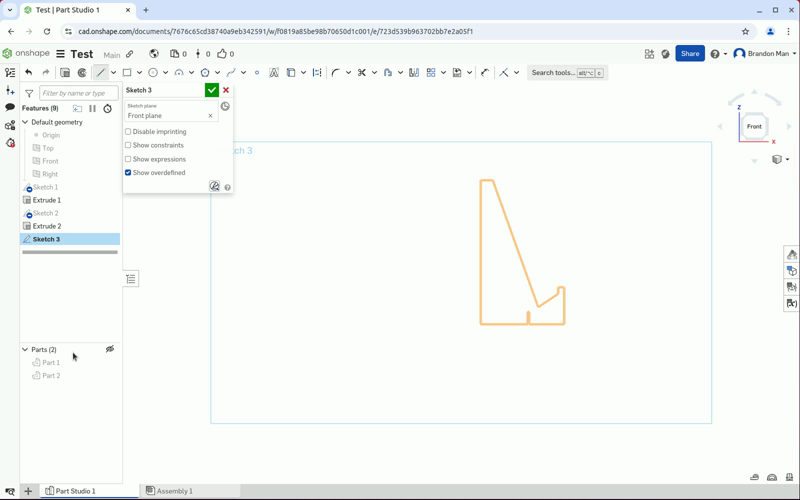
key_down(shift)
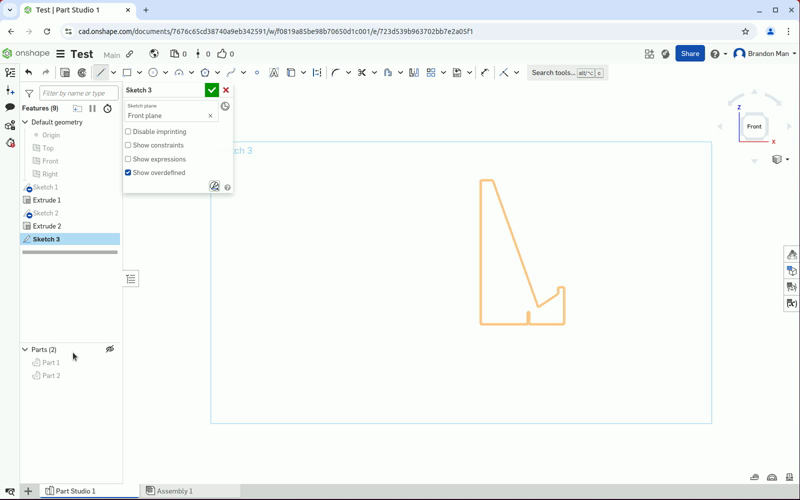
mouse_move(432, 324)
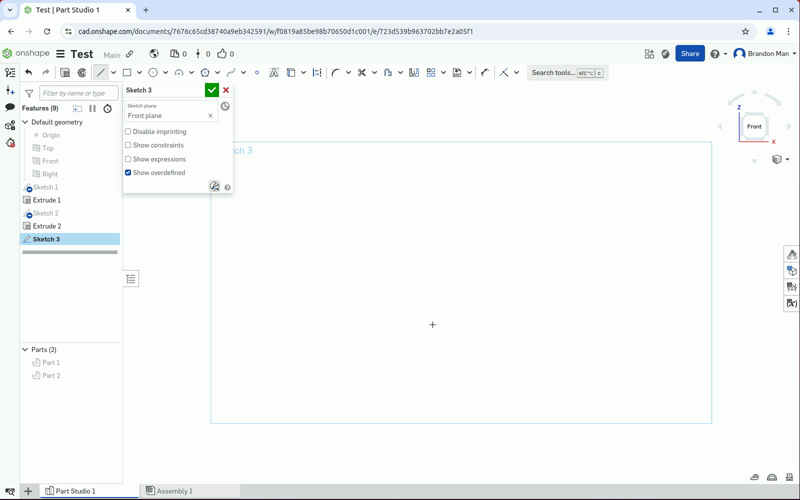
click(432, 324)
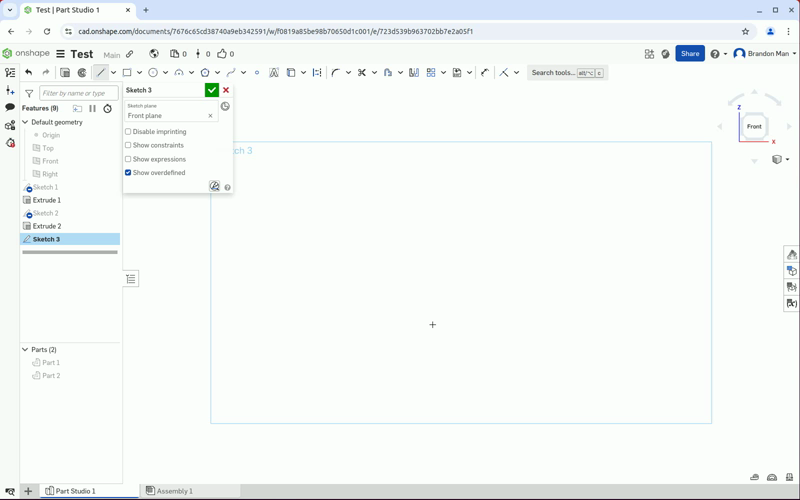
key_up(shift)
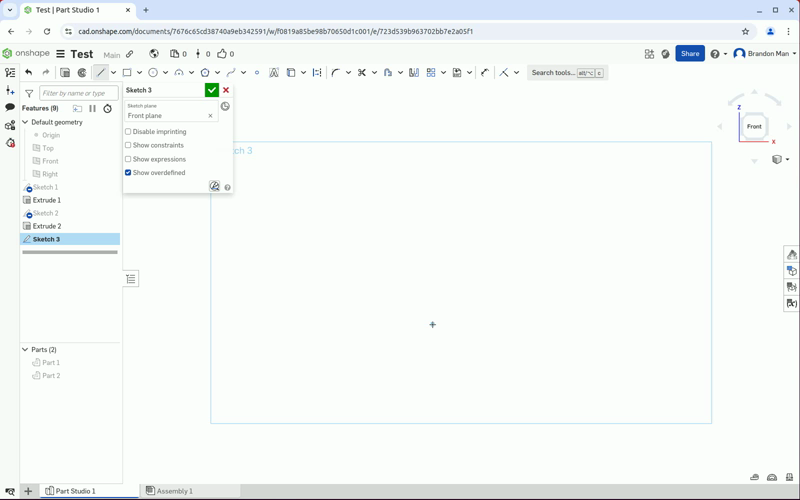
key_down(shift)
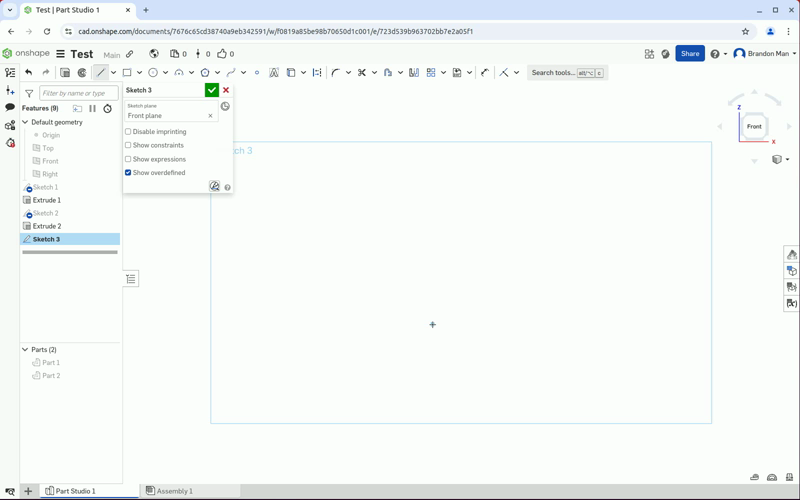
mouse_move(462, 324)
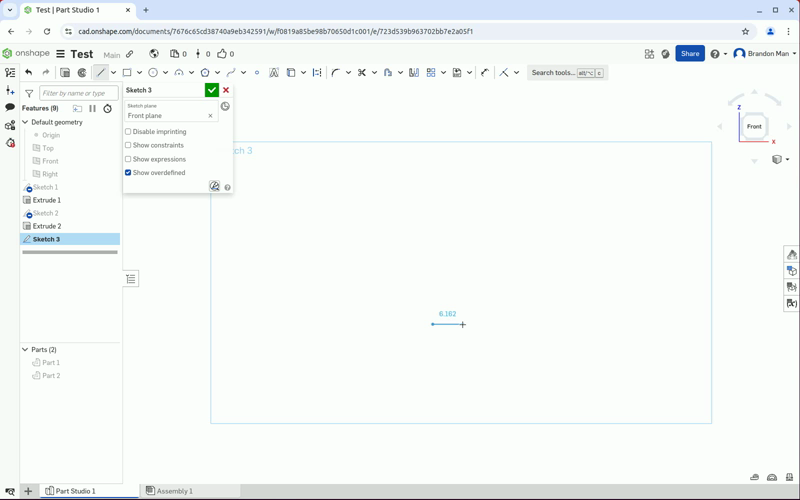
mouse_move(450, 324)
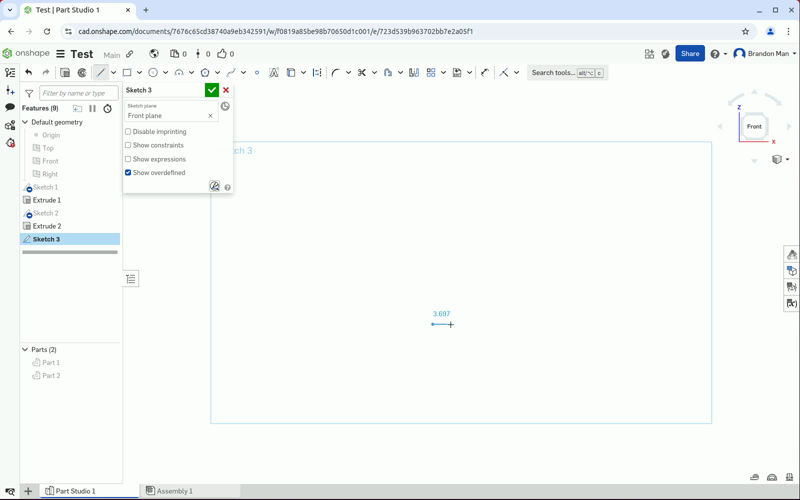
click(450, 324)
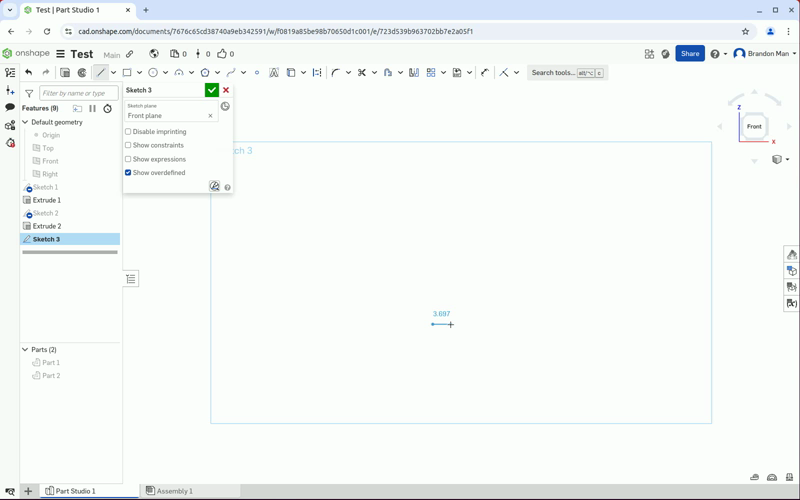
key_up(shift)
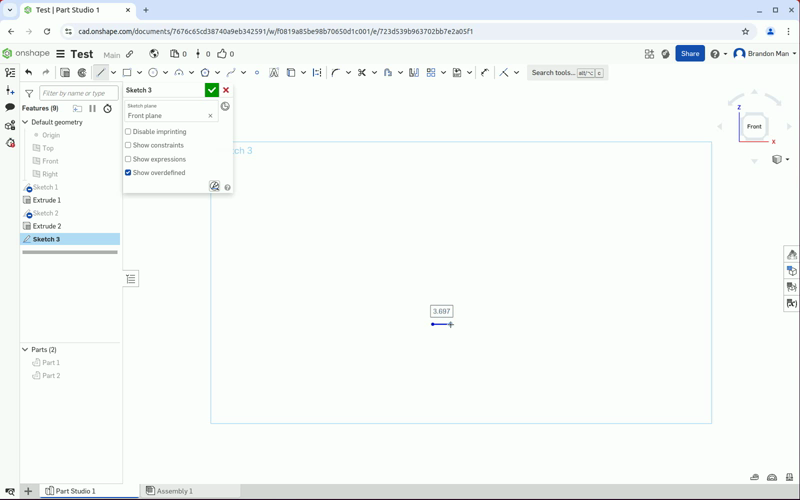
key_down(shift)
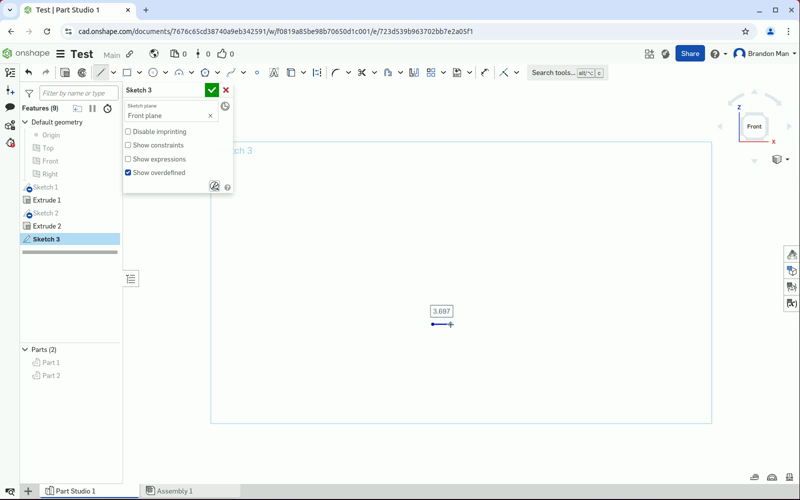
mouse_move(480, 324)
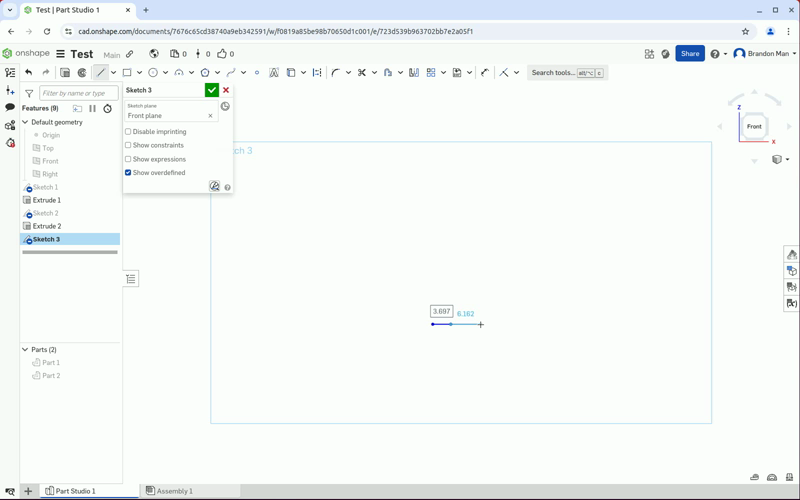
mouse_move(456, 316)
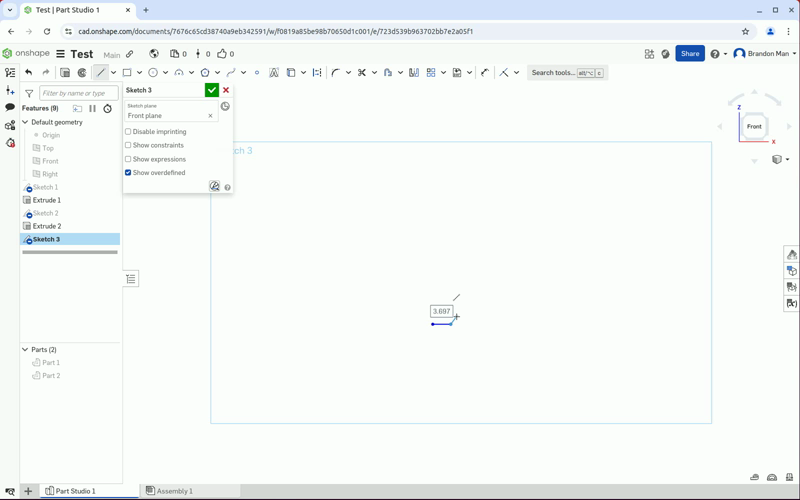
click(456, 316)
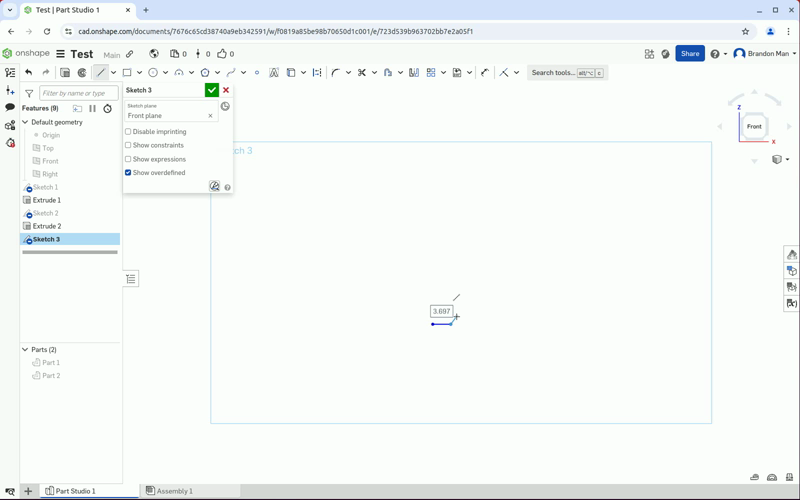
key_up(shift)
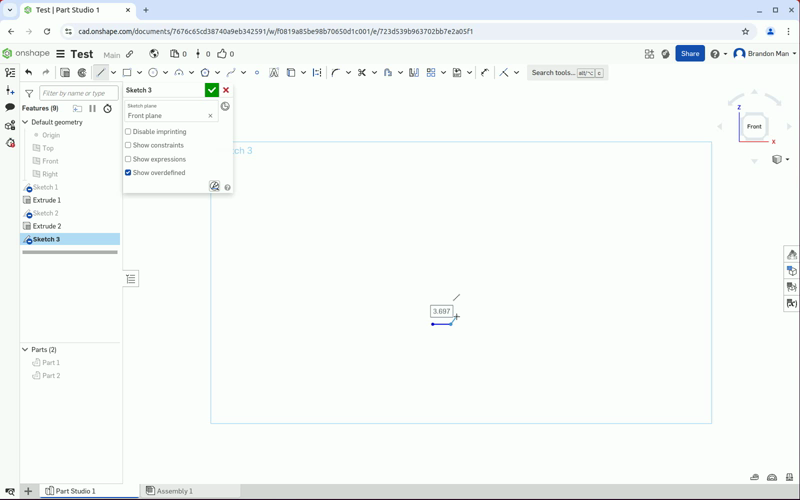
key_down(shift)
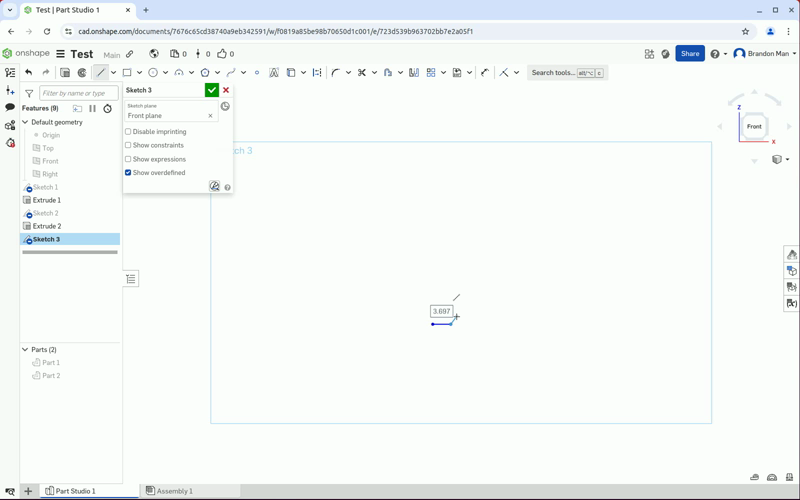
mouse_move(486, 316)
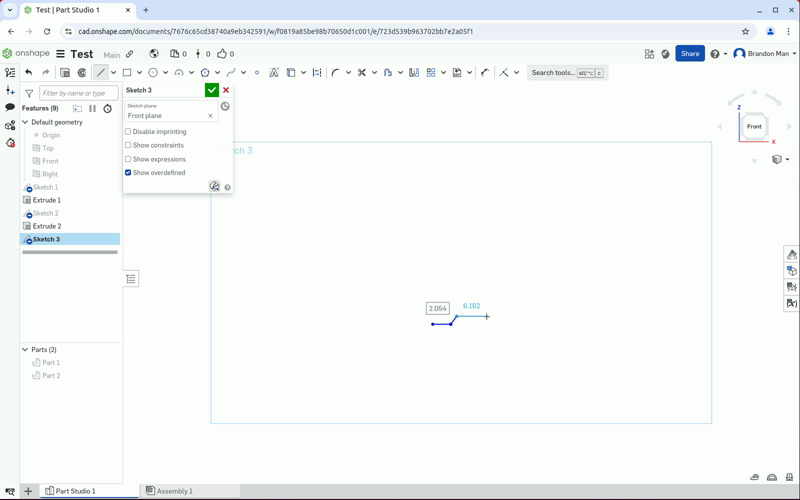
mouse_move(462, 324)
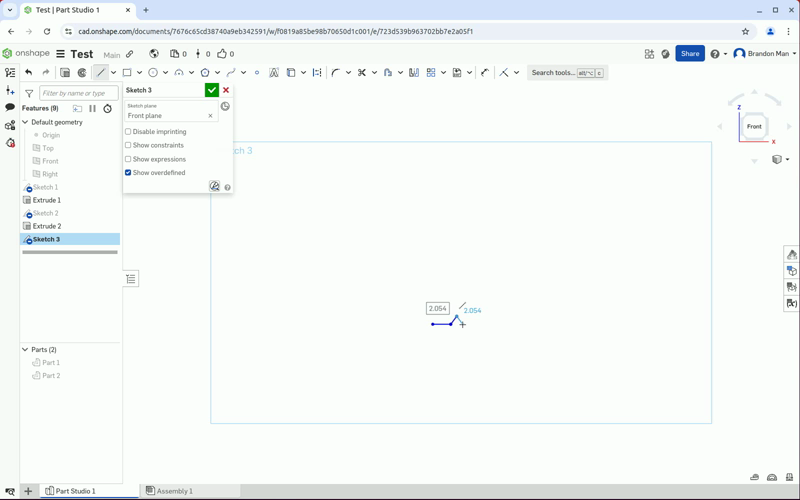
click(462, 324)
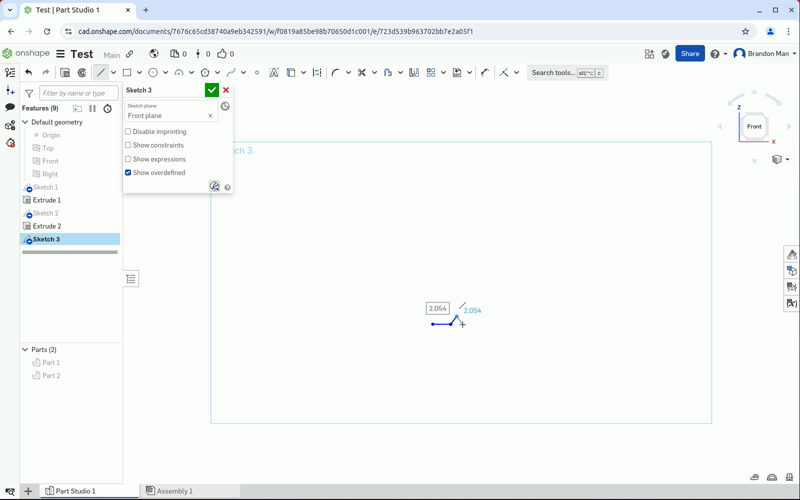
key_up(shift)
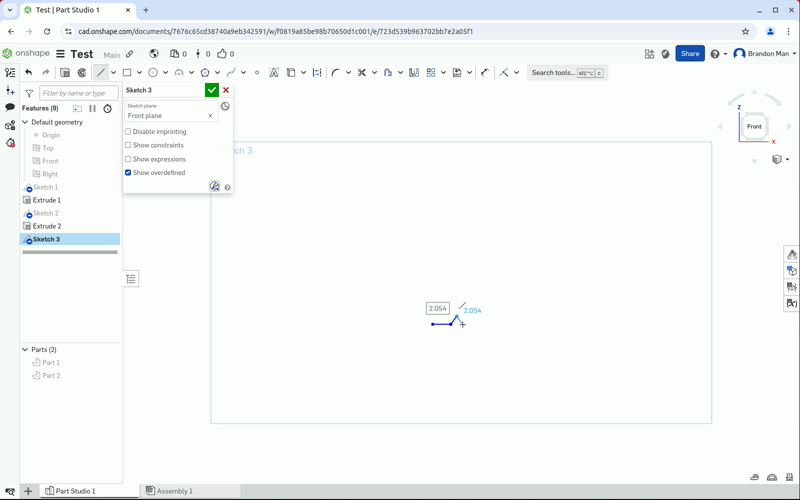
key_down(shift)
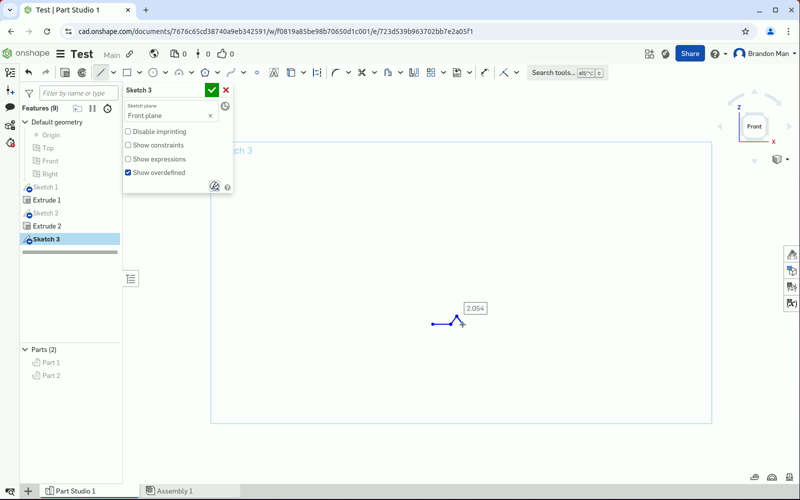
mouse_move(492, 324)
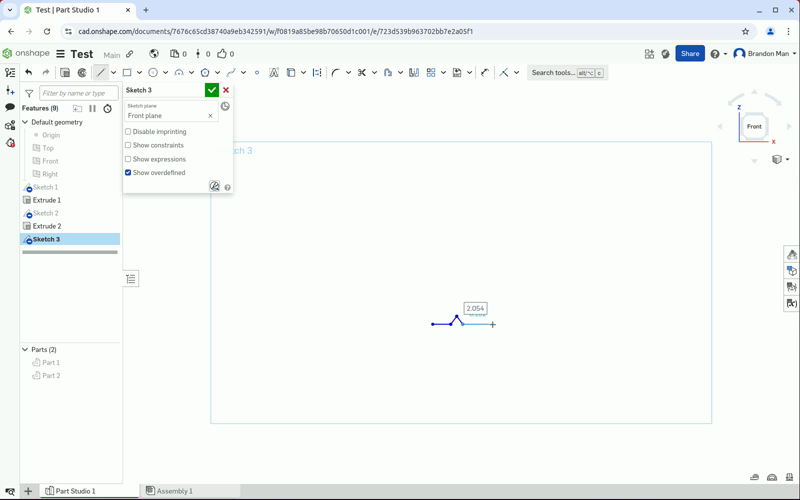
mouse_move(480, 324)
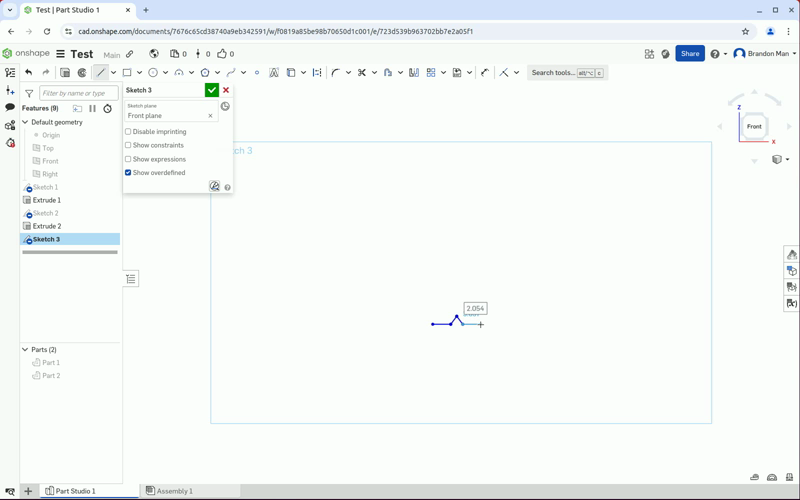
click(480, 324)
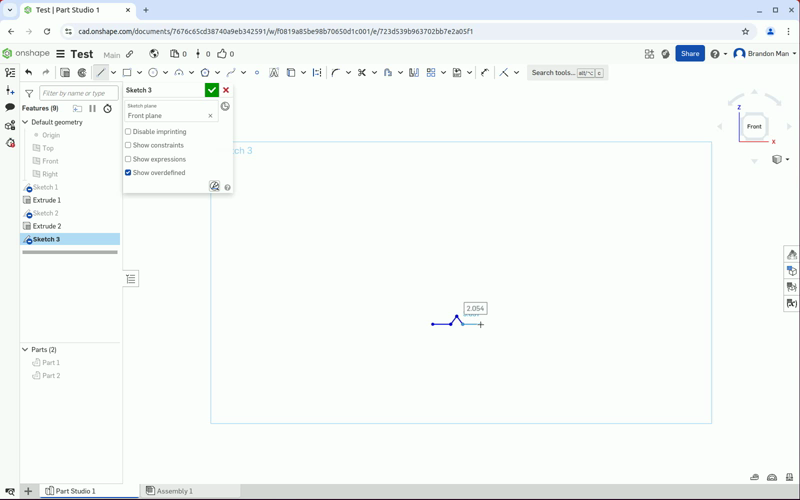
key_up(shift)
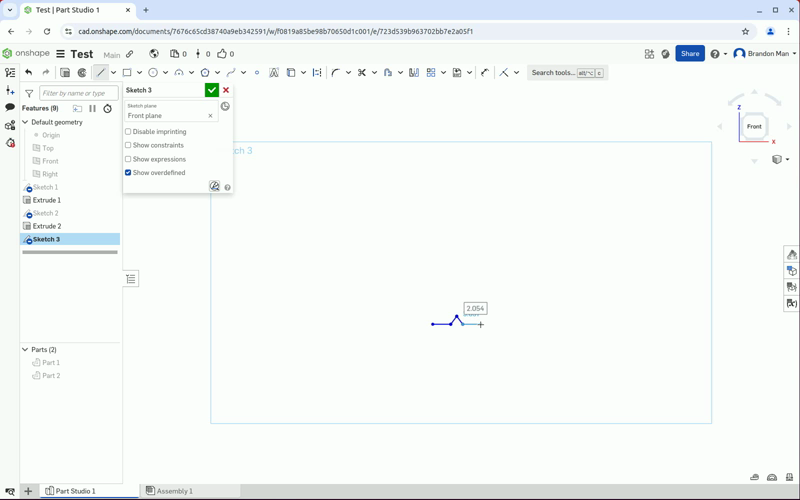
key_down(shift)
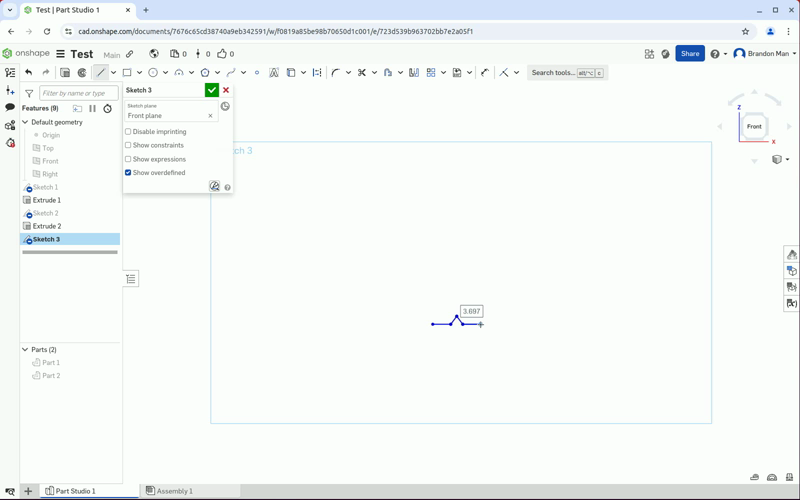
mouse_move(480, 180)
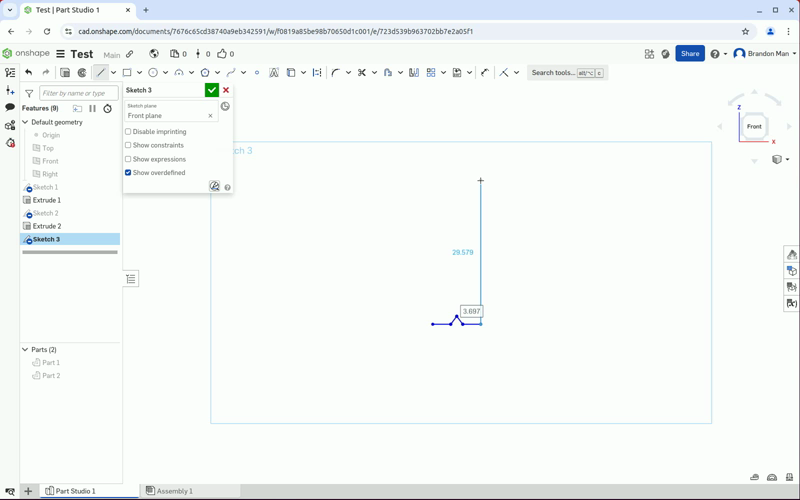
click(480, 180)
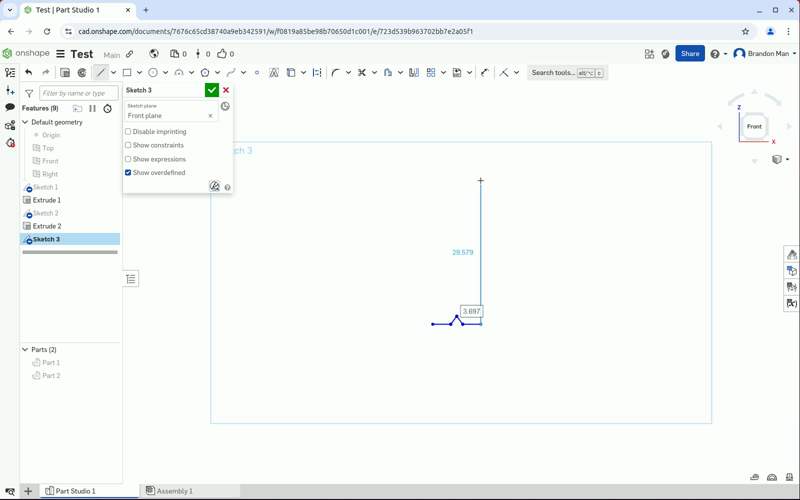
key_up(shift)
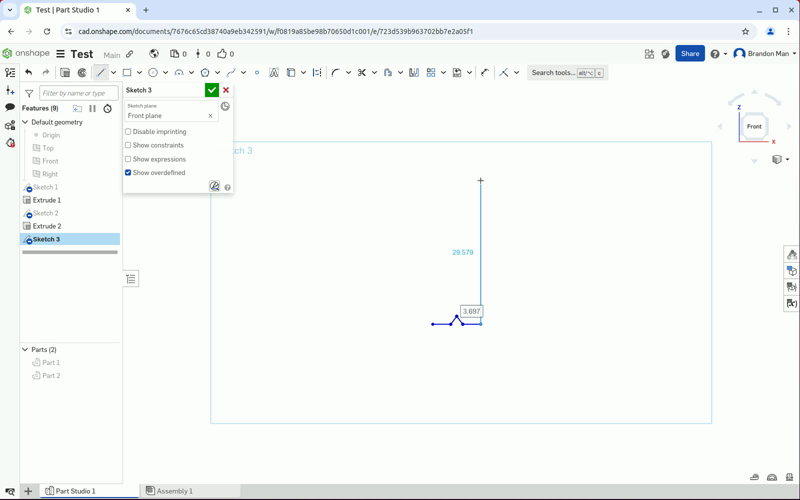
key_down(shift)
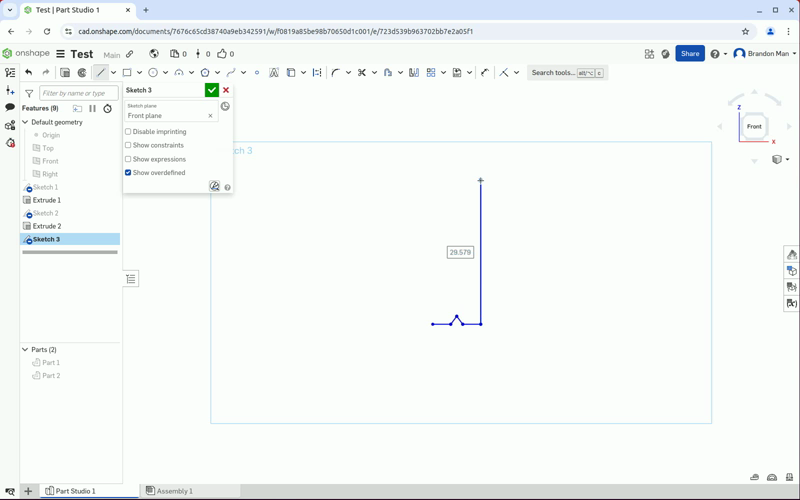
mouse_move(510, 180)
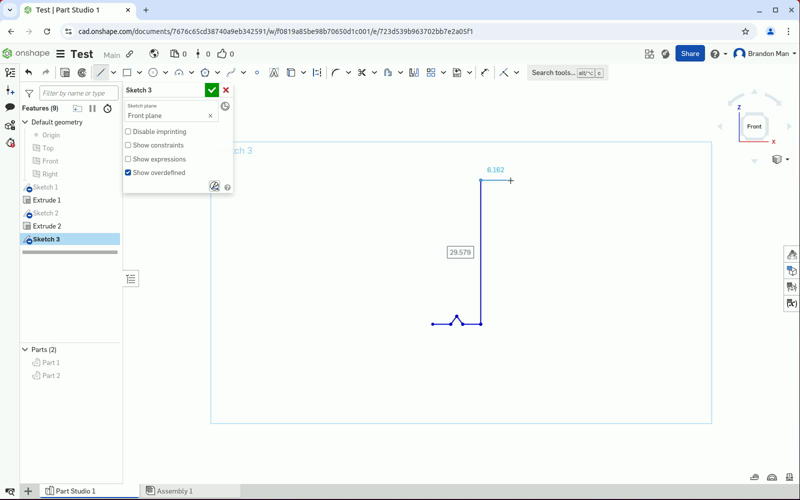
mouse_move(432, 180)
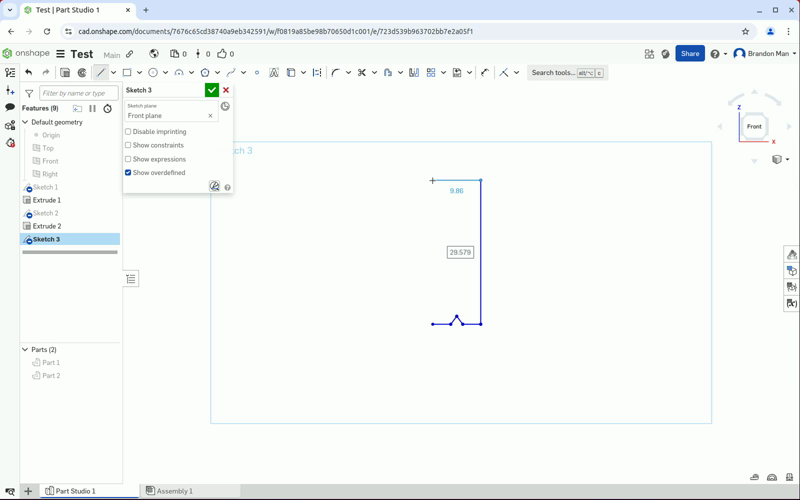
click(432, 180)
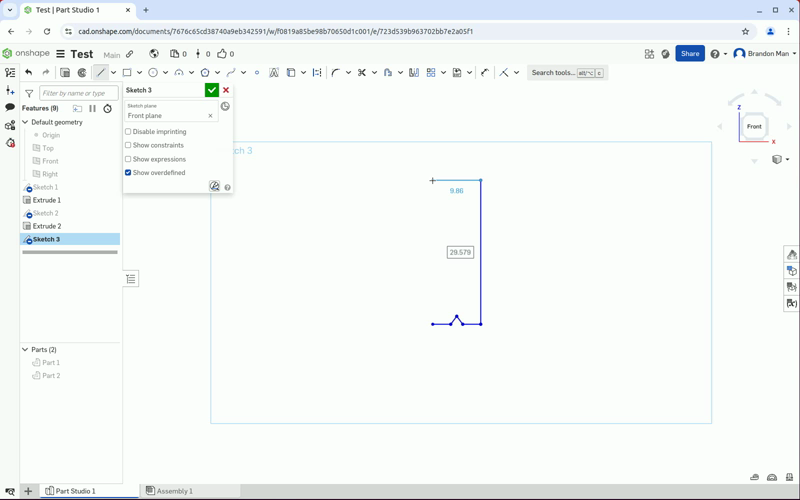
key_up(shift)
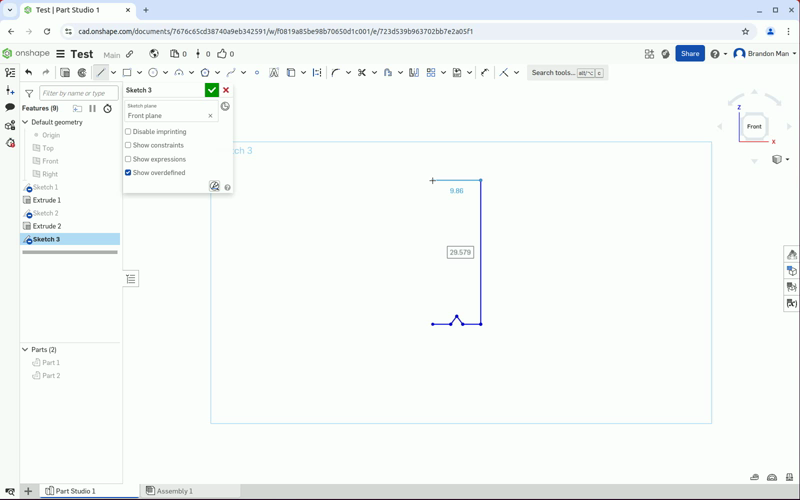
key_down(shift)
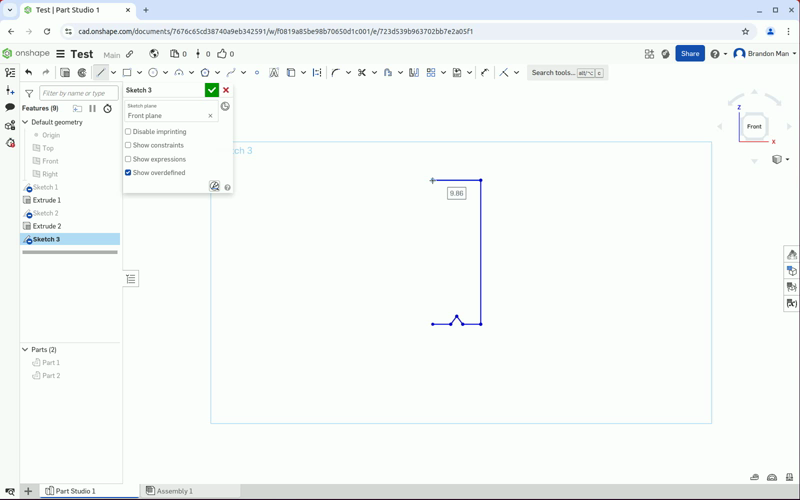
mouse_move(432, 324)
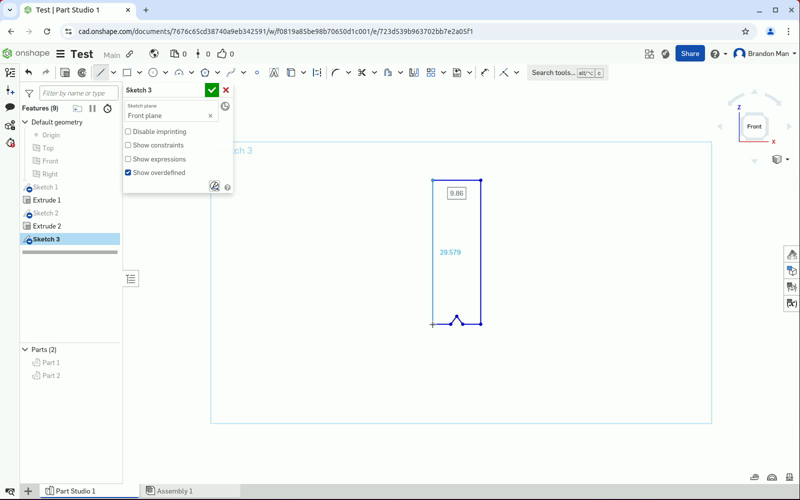
key_up(shift)
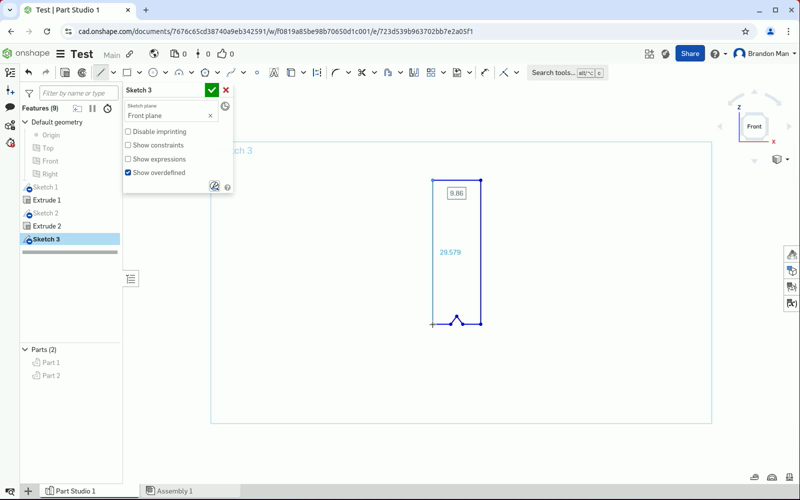
click(432, 324)
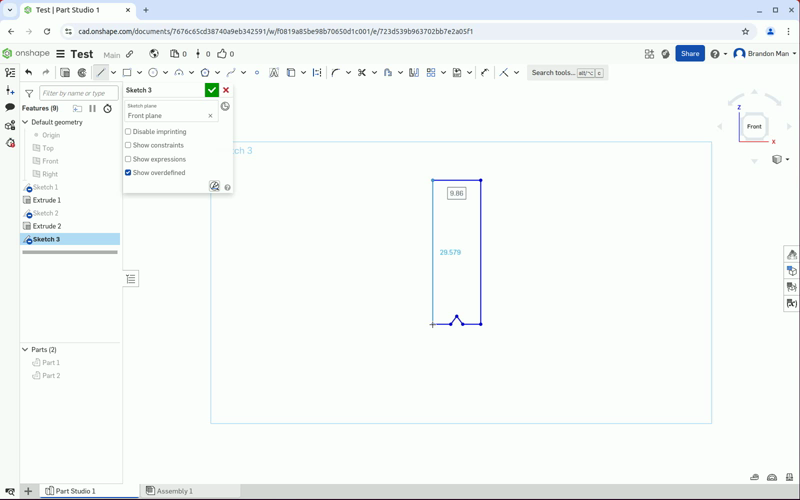
key(esc)
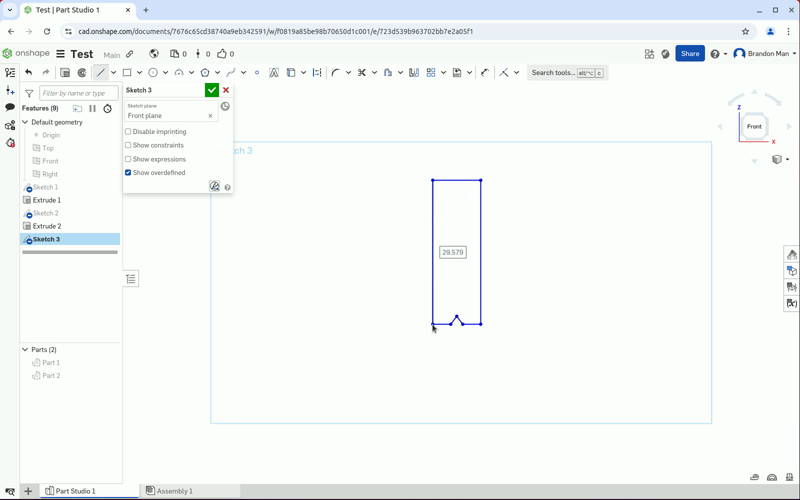
mouse_move(437, 298)
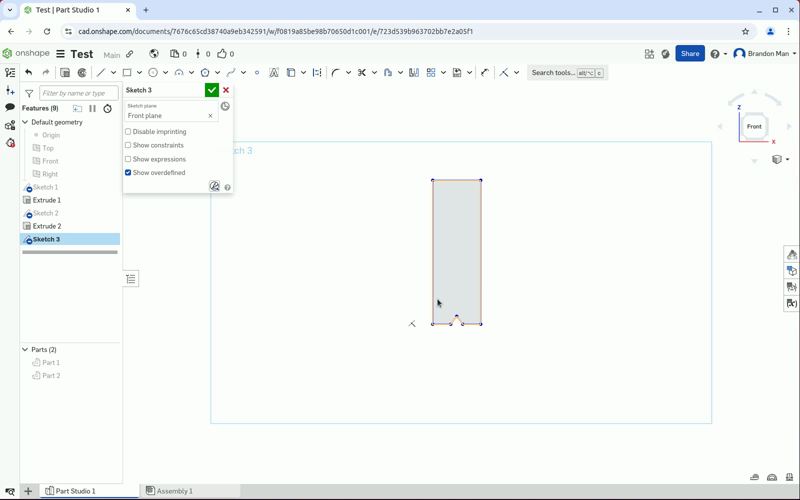
click(437, 298)
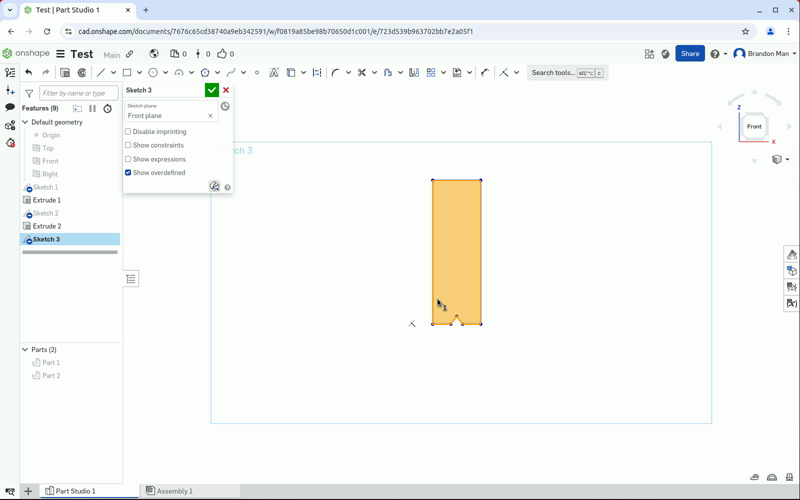
mouse_move(73, 352)
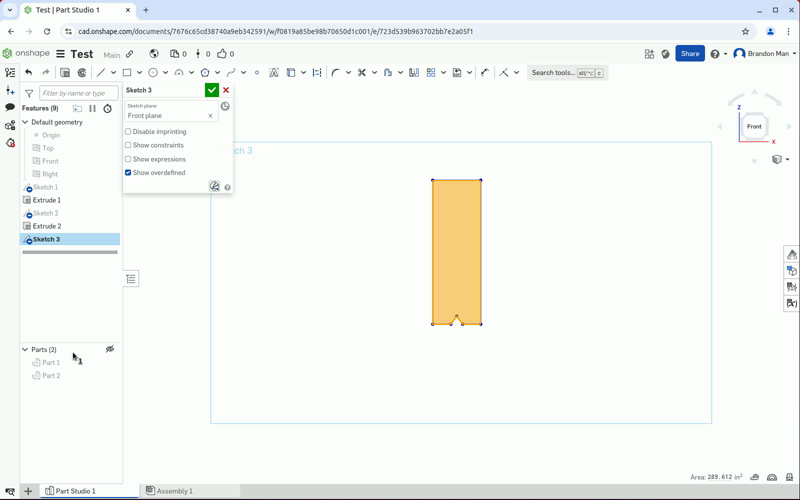
key(shift+y)
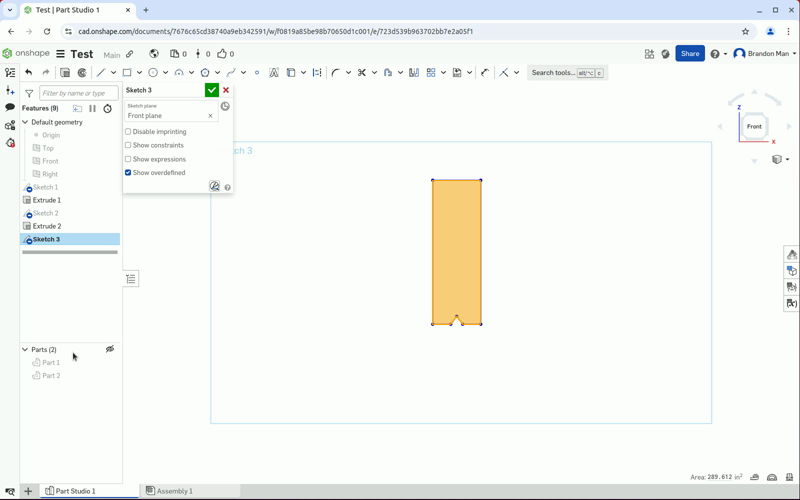
key(shift+e)
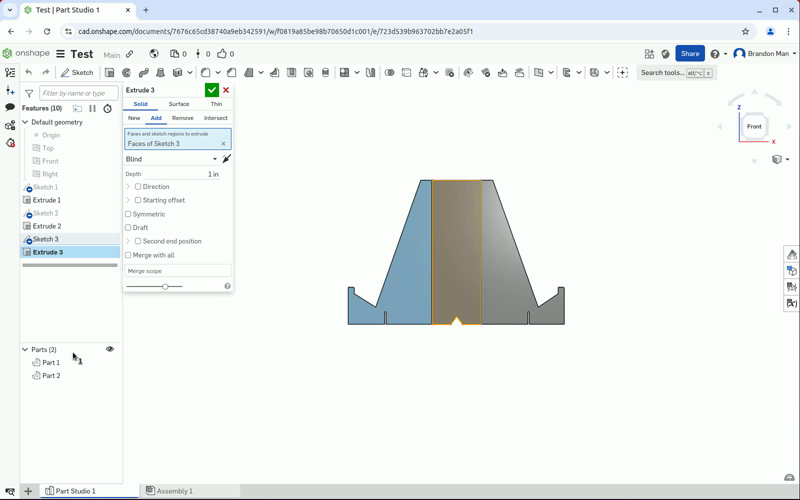
mouse_move(143, 106)
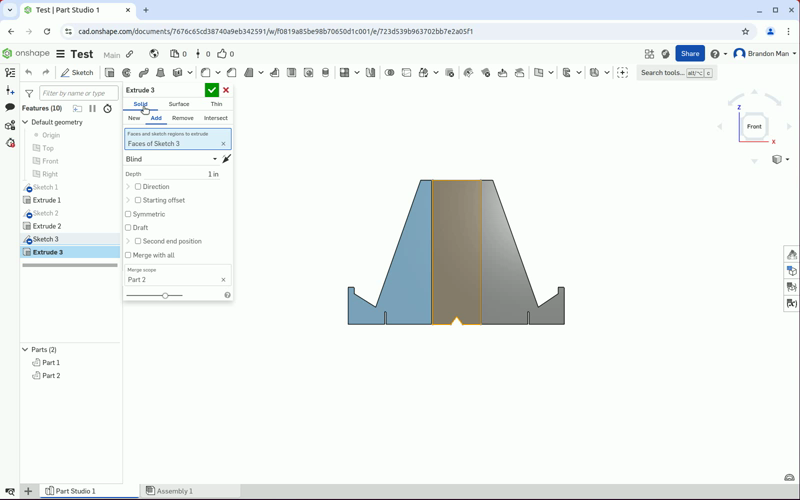
click(143, 106)
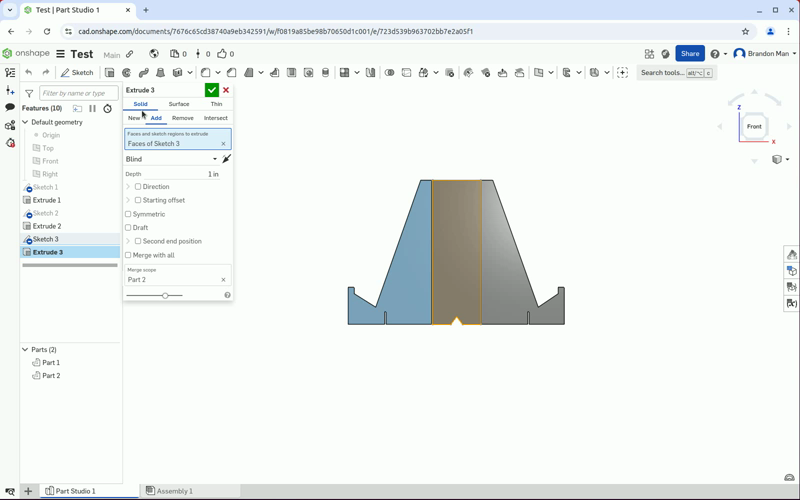
mouse_move(137, 120)
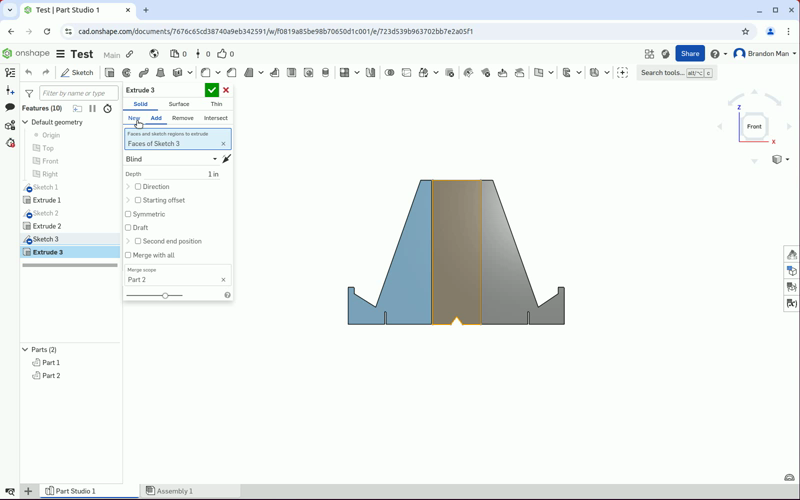
click(137, 120)
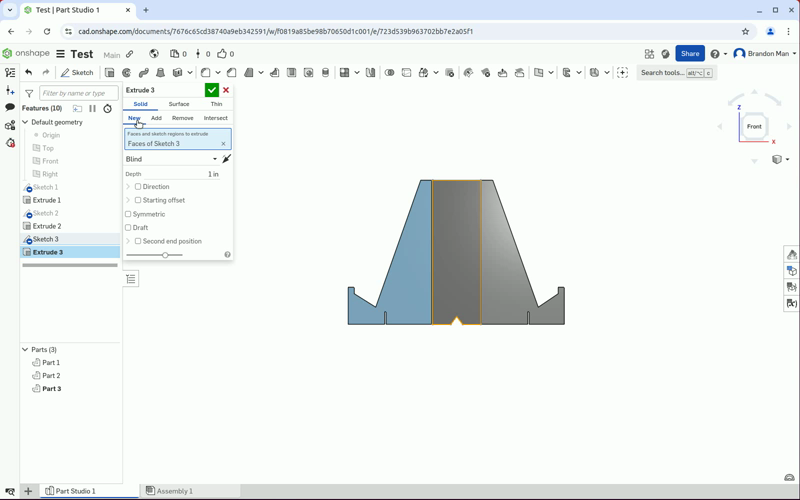
key(tab, 4)
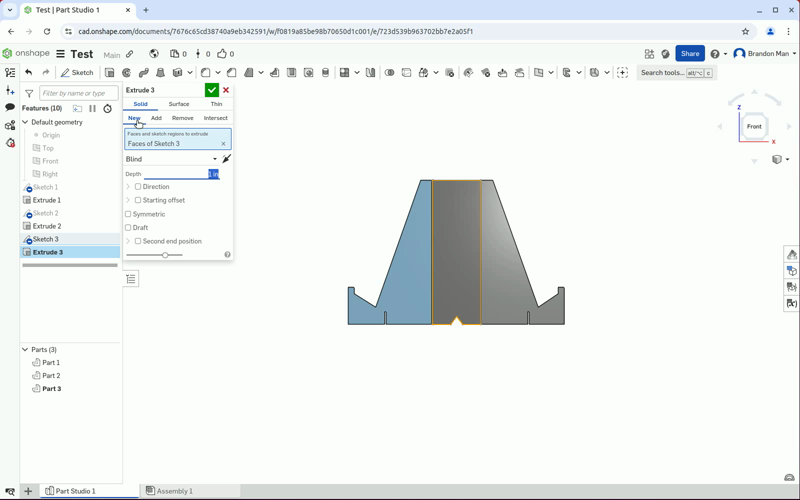
text(0.481)
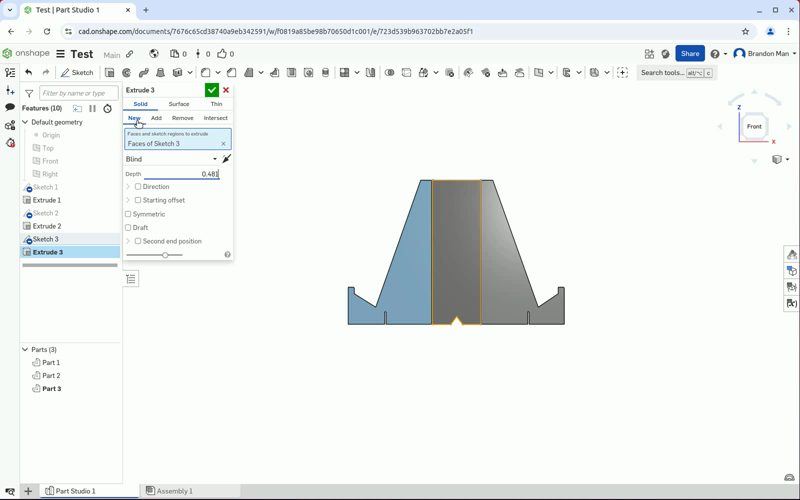
key(enter)
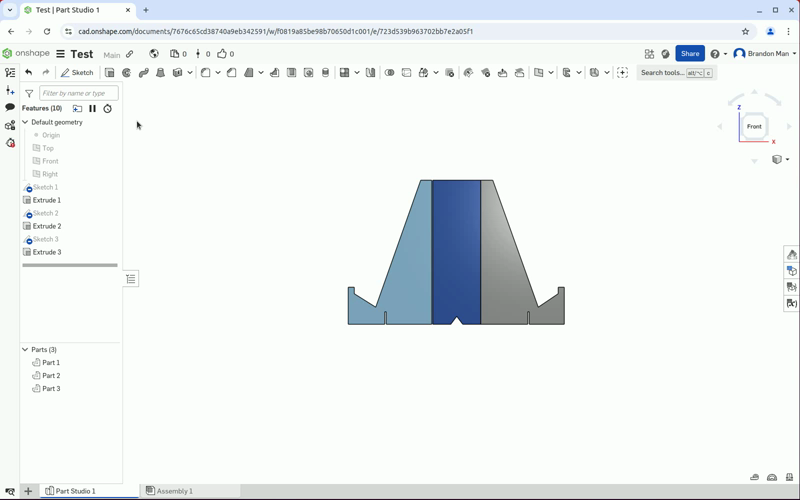
key(shift+h)
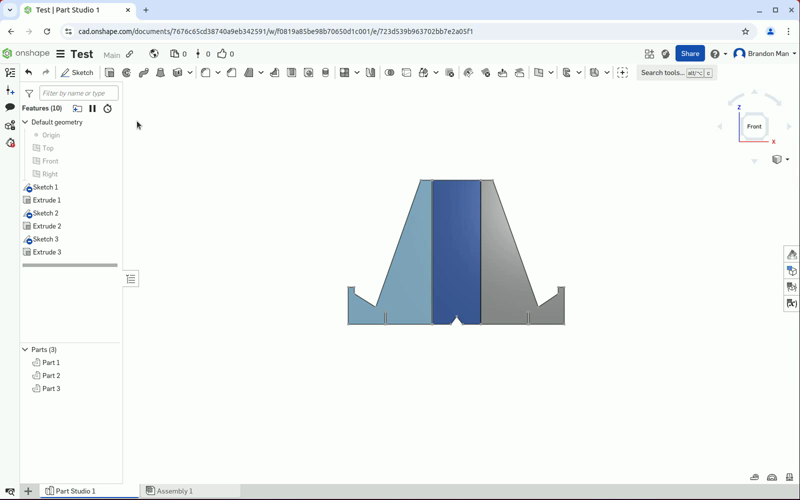
key(shift+h)
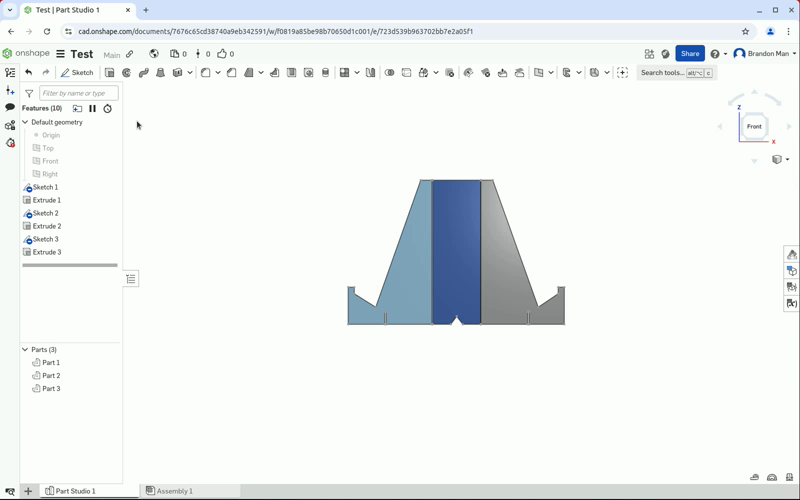
key(shift+7)
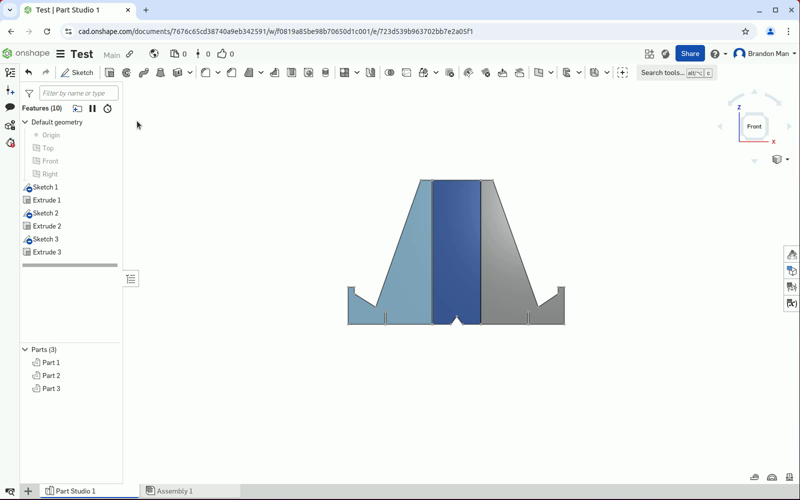
key(left, 2)
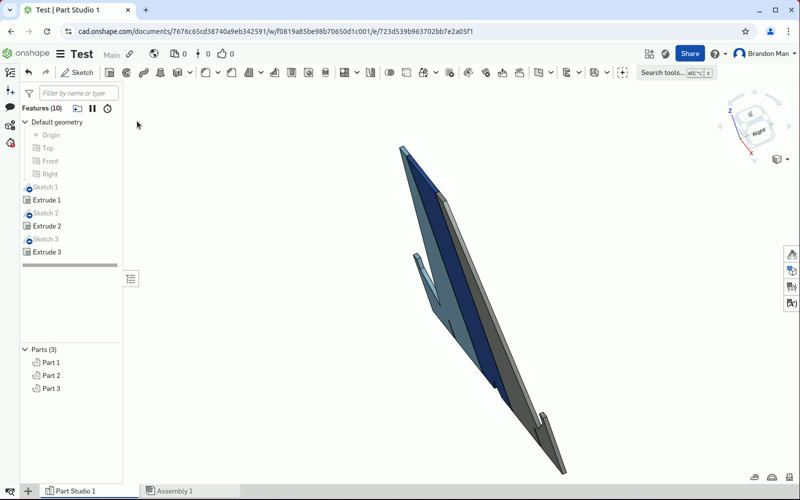
key(down, 2)
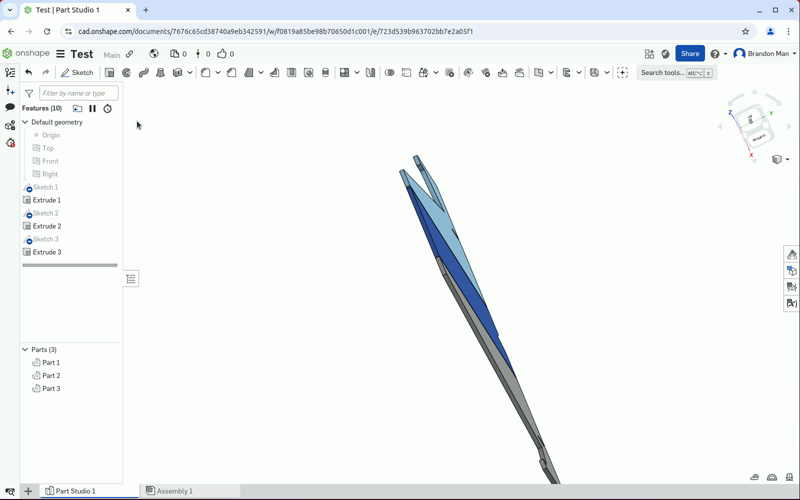
key(up, 2)
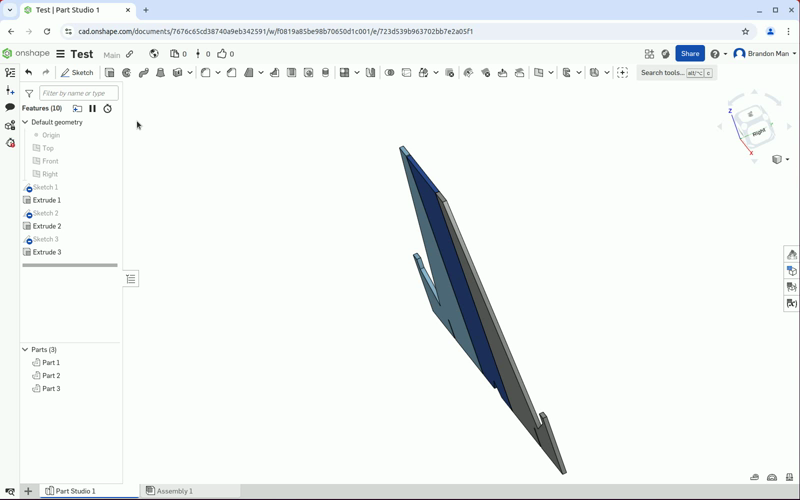
key(right, 2)
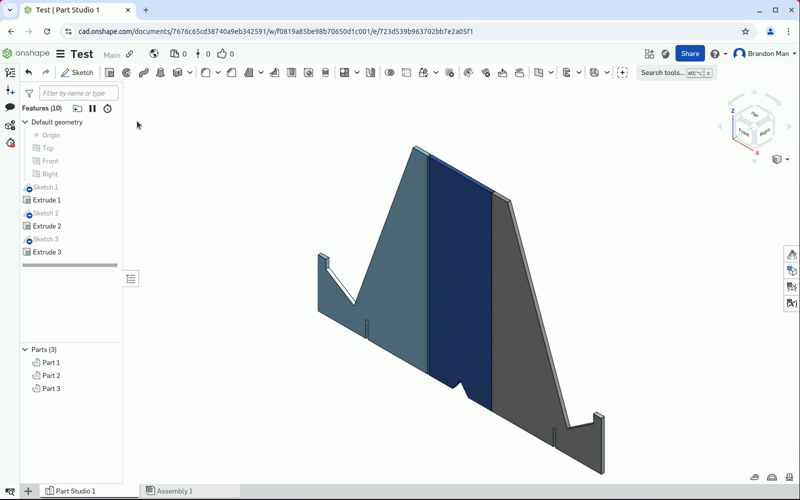
mouse_move(73, 189)
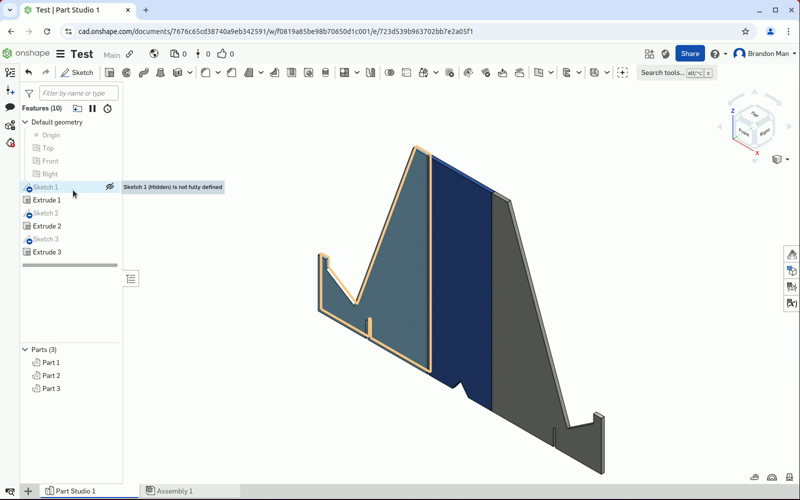
click(73, 189)